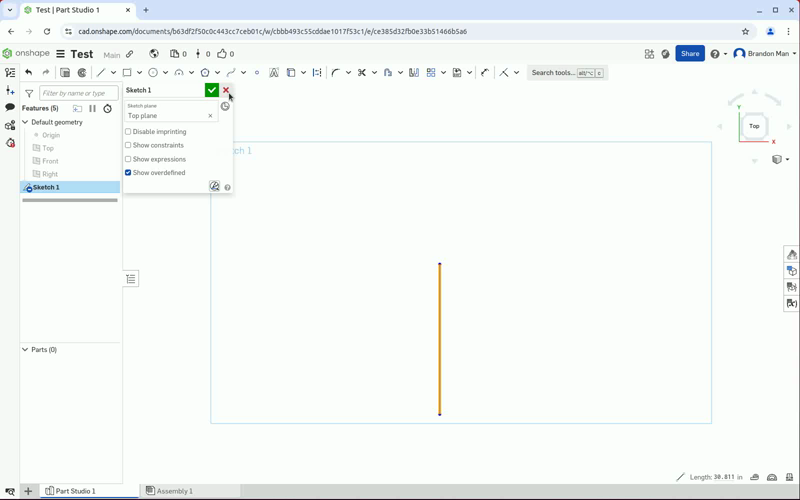
key(shift+h)
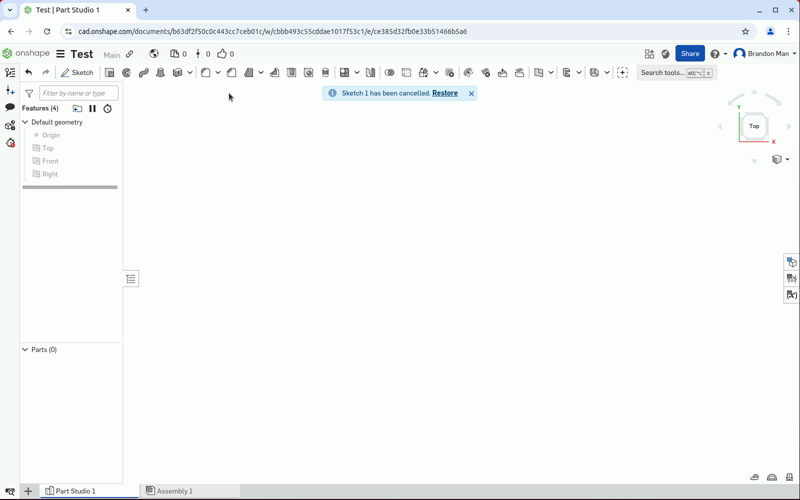
mouse_move(73, 352)
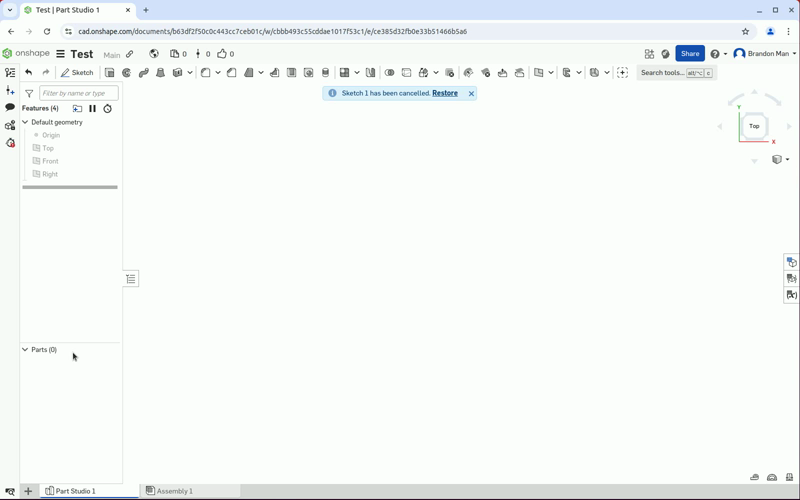
key(y)
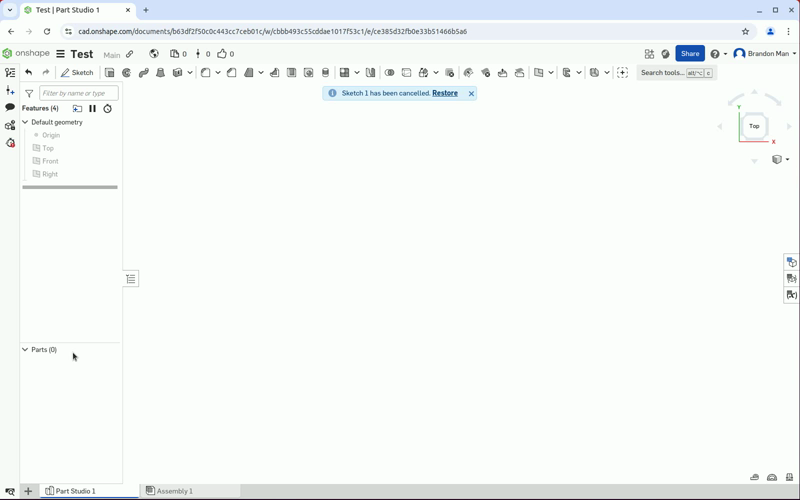
key(shift+p)
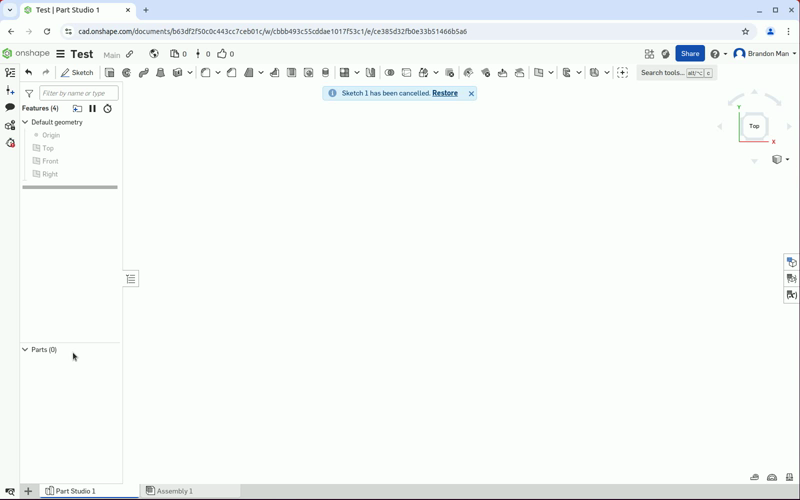
key(space)
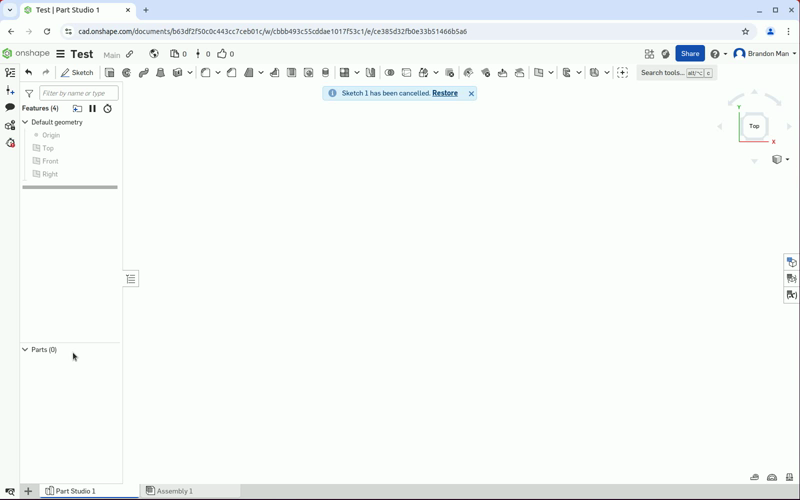
key_down(shift)
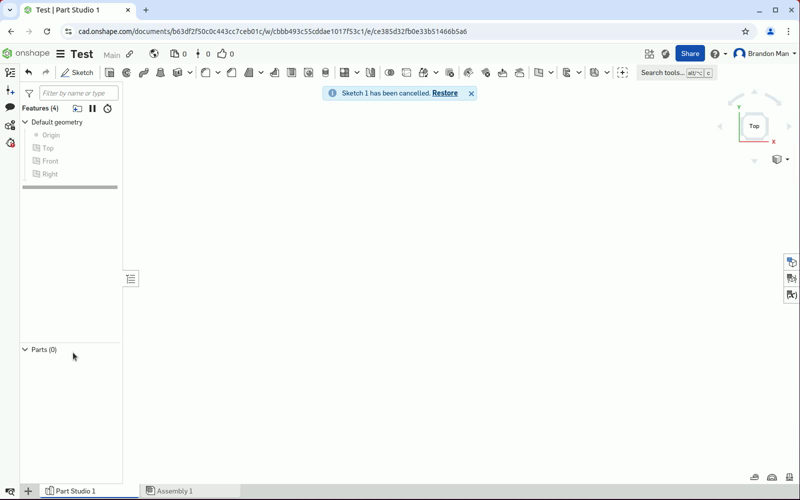
key(up)
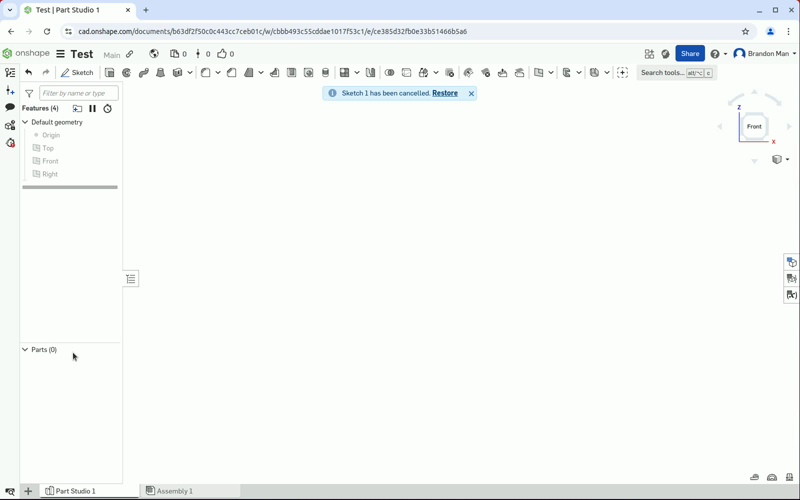
key_up(shift)
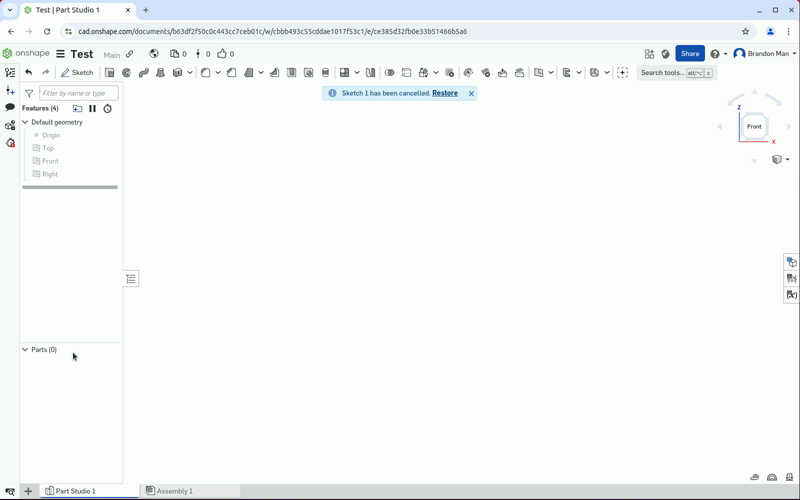
mouse_move(73, 352)
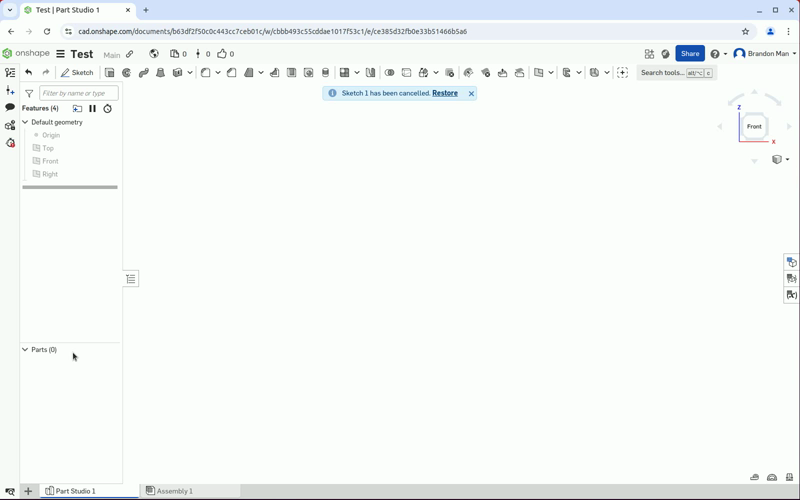
key(shift+y)
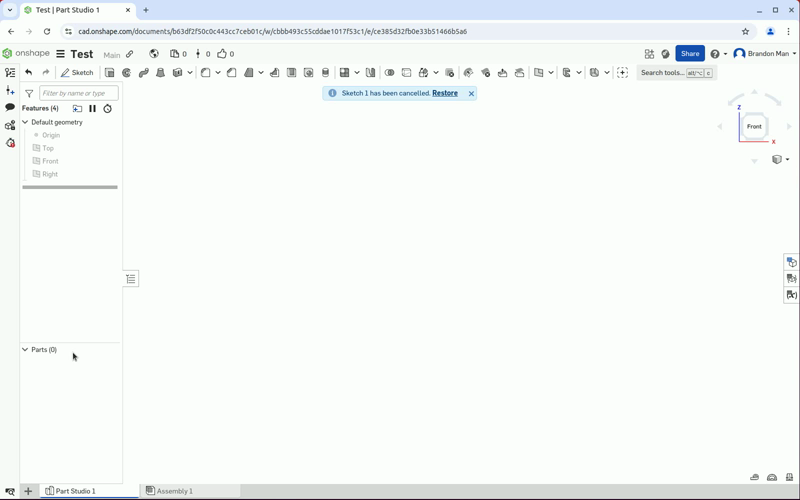
key(shift+s)
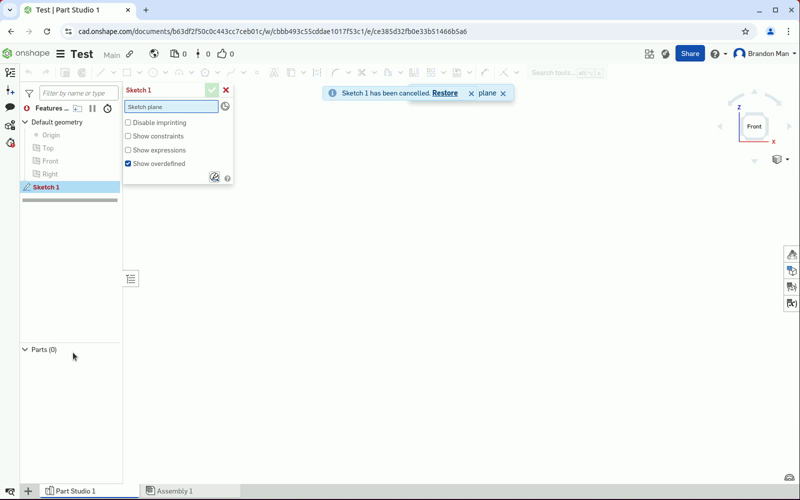
mouse_move(73, 163)
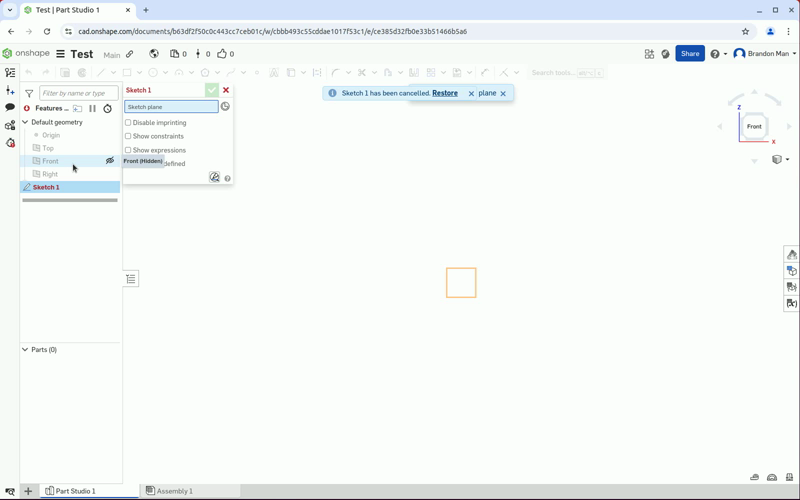
click(73, 163)
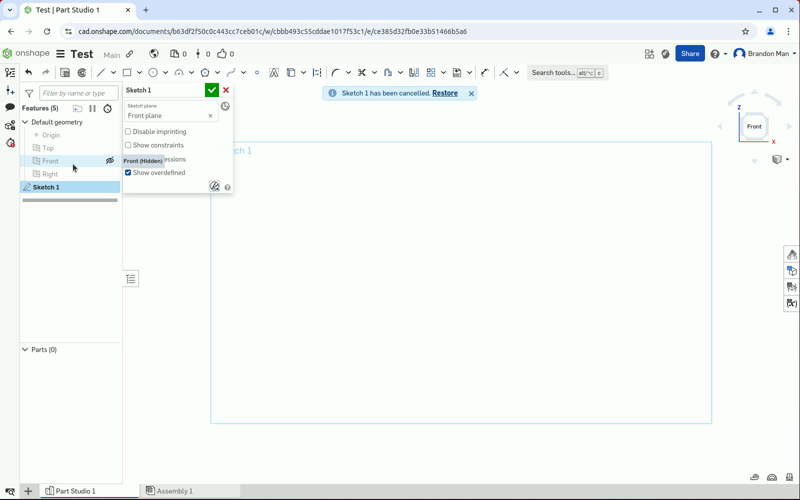
mouse_move(73, 352)
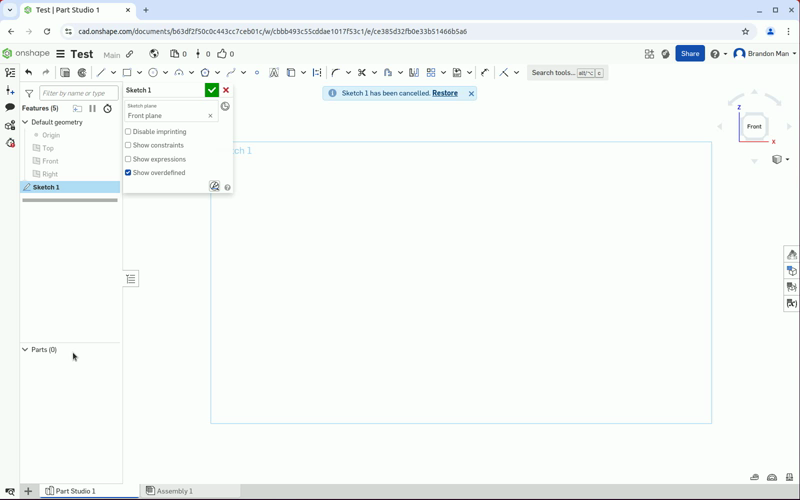
key(y)
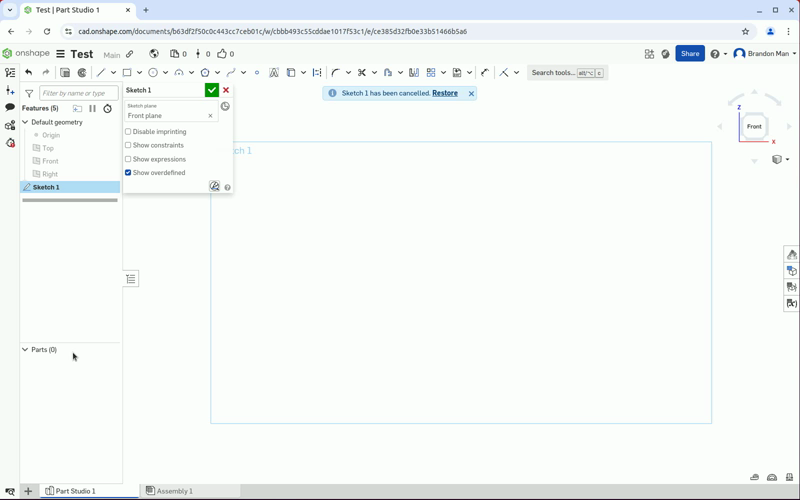
key(l)
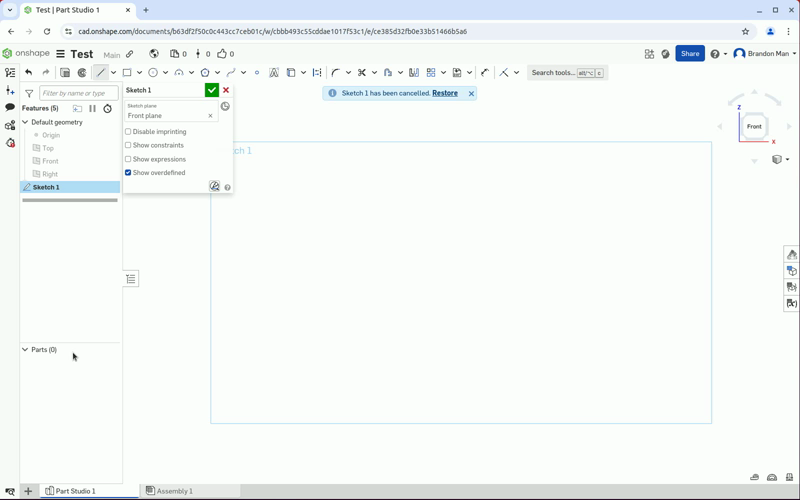
key_down(shift)
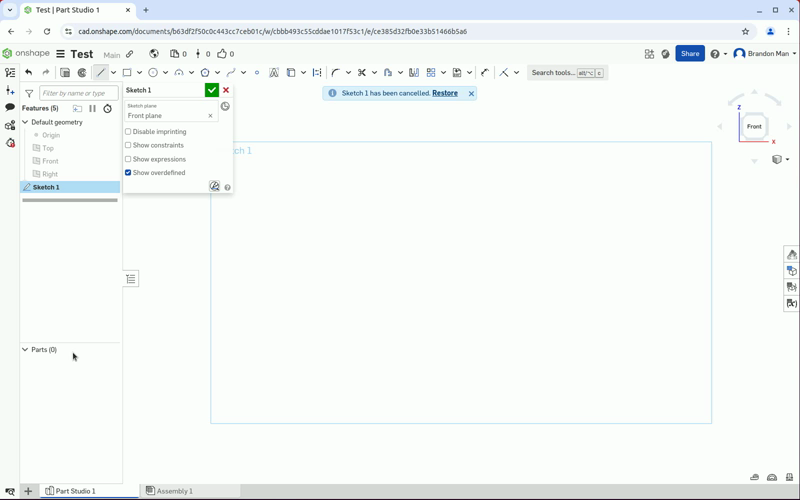
mouse_move(460, 282)
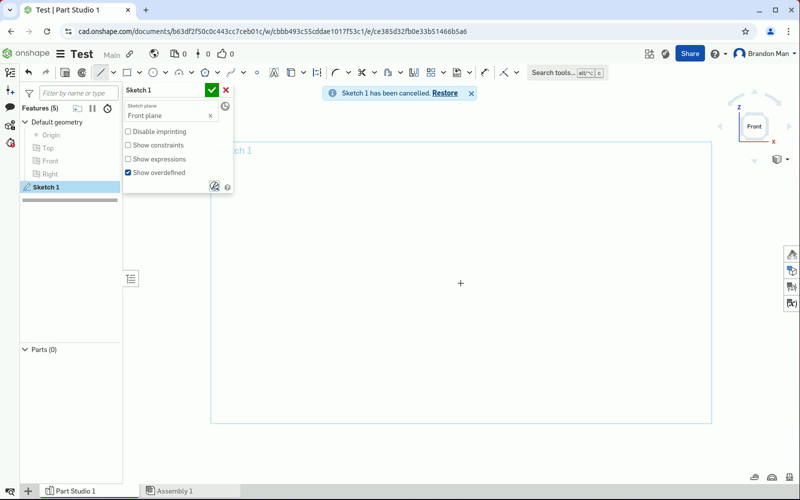
click(460, 282)
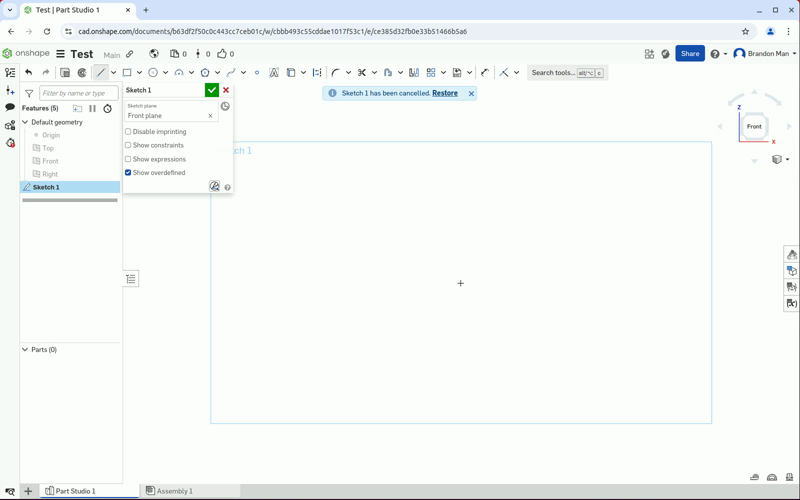
key_up(shift)
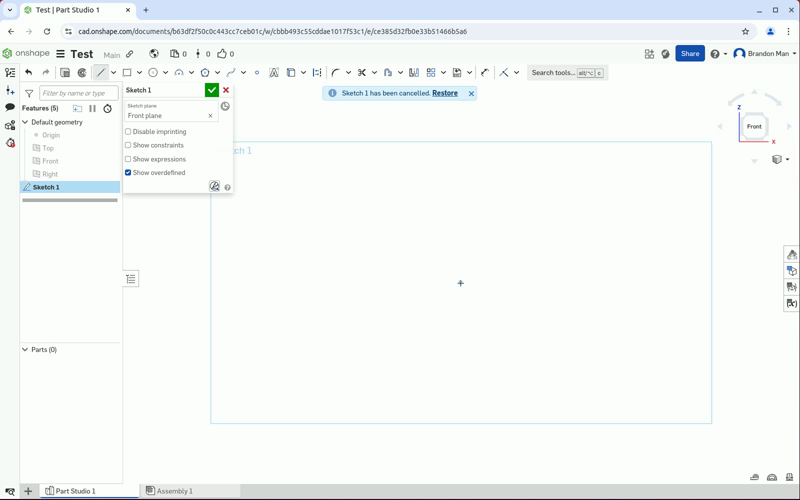
key_down(shift)
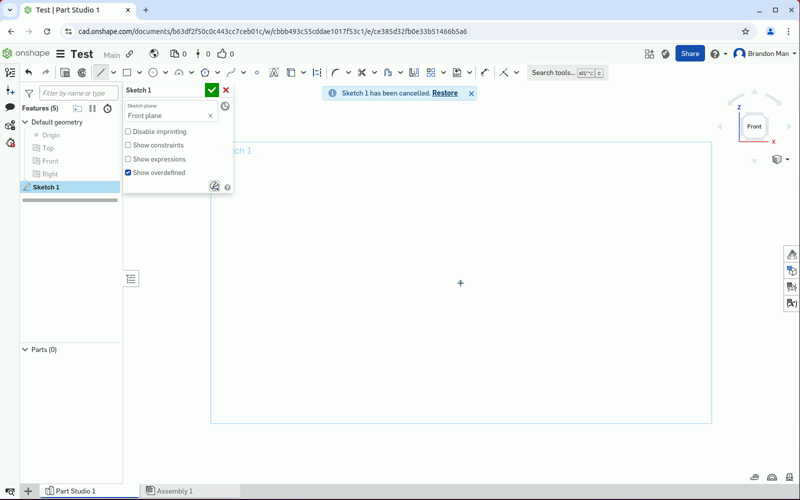
mouse_move(490, 282)
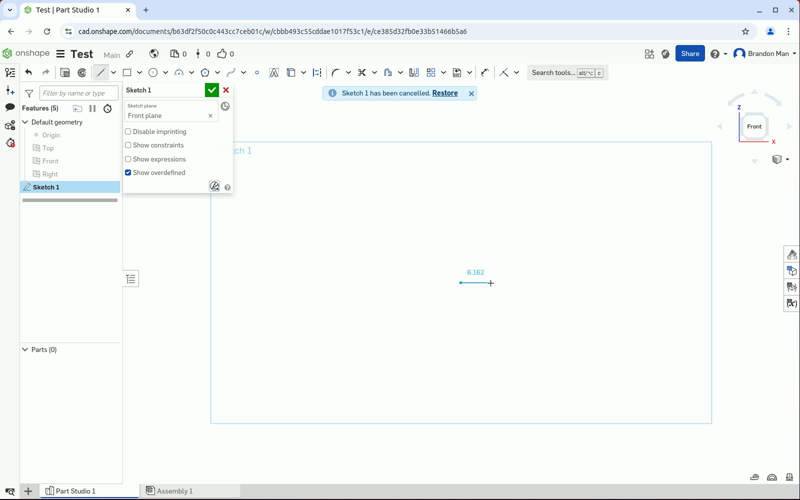
mouse_move(503, 282)
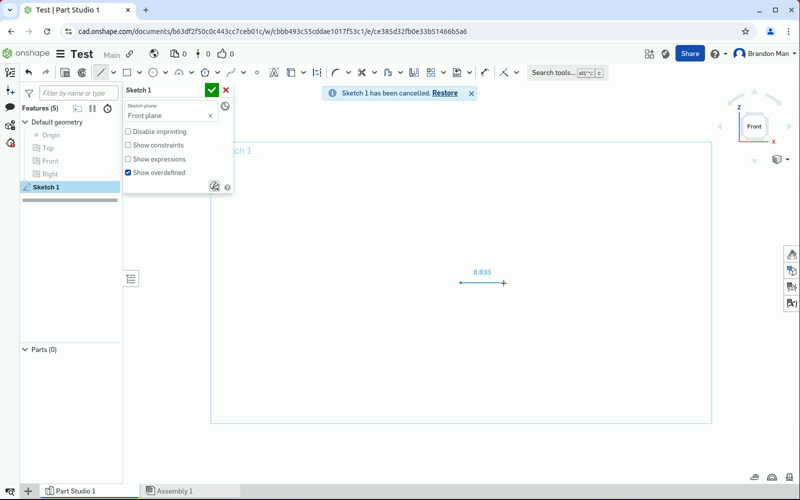
click(503, 282)
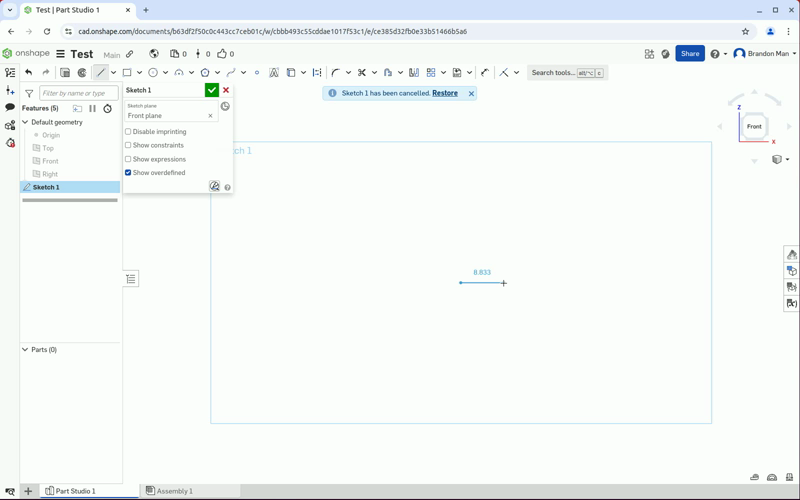
key_up(shift)
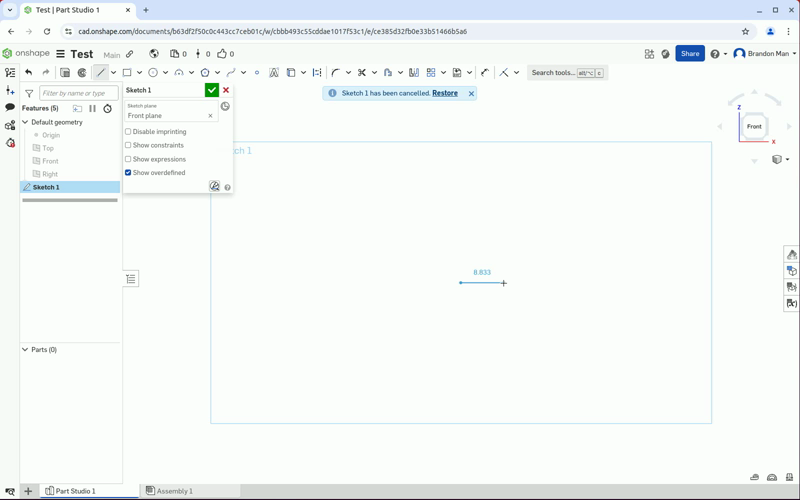
key_down(shift)
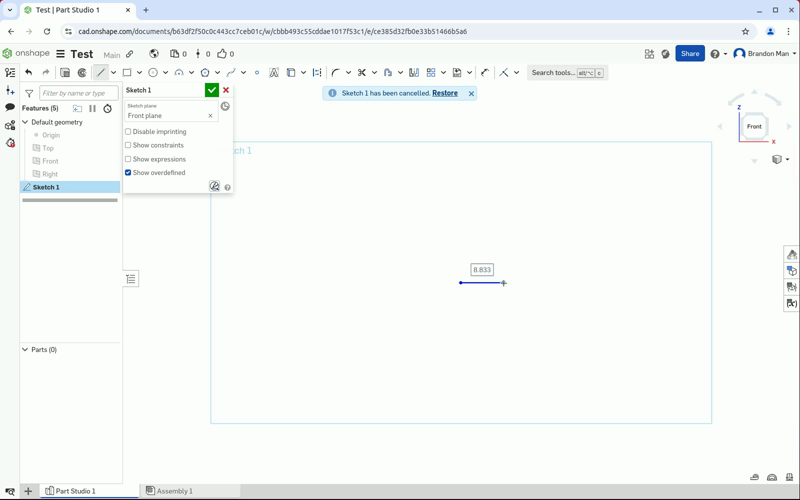
mouse_move(533, 282)
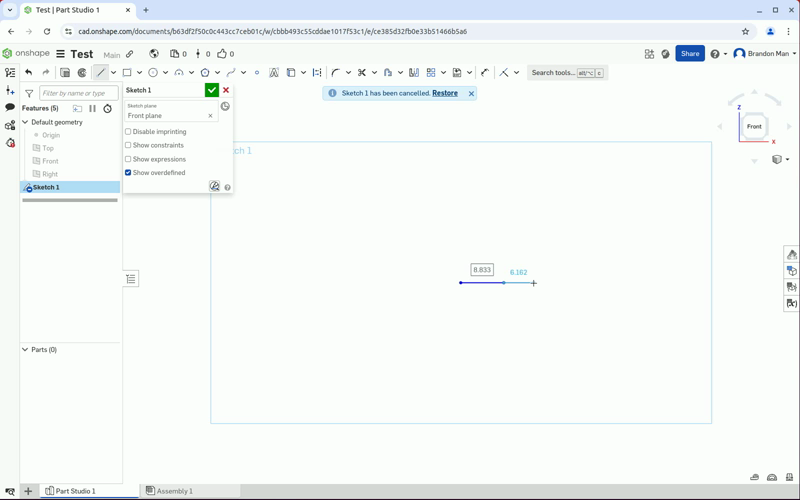
mouse_move(503, 270)
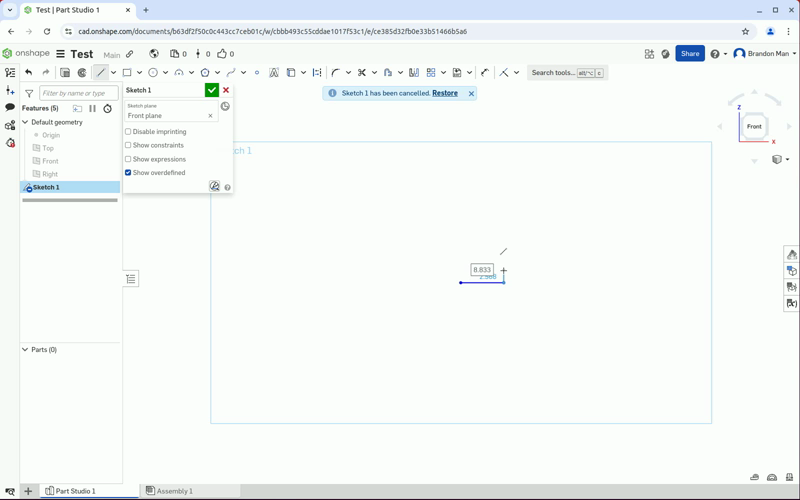
click(503, 270)
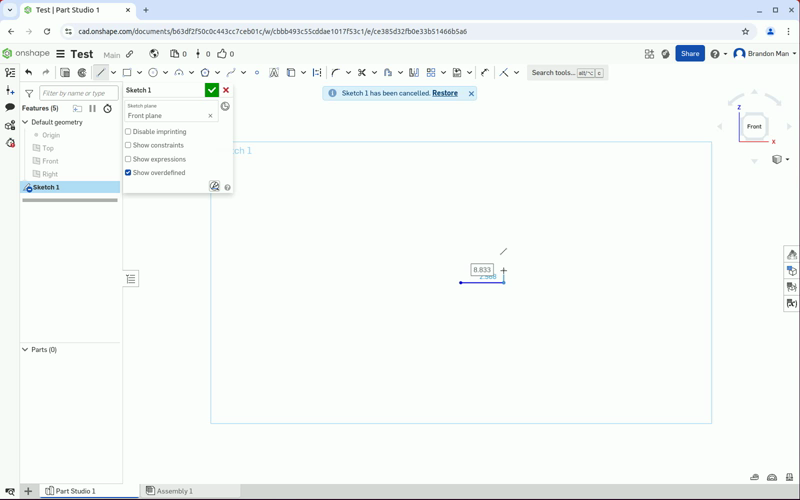
key_up(shift)
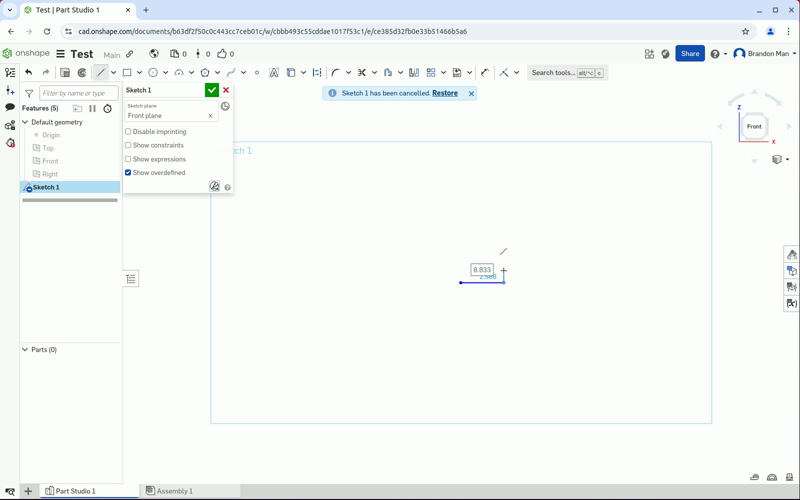
key_down(shift)
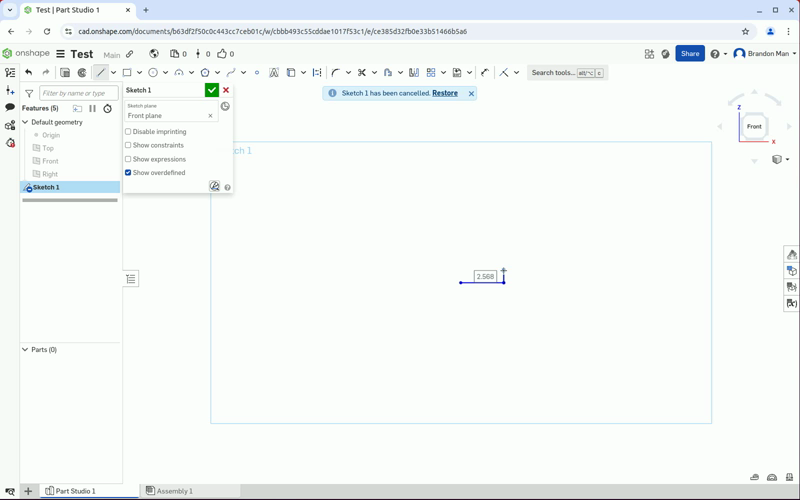
mouse_move(533, 270)
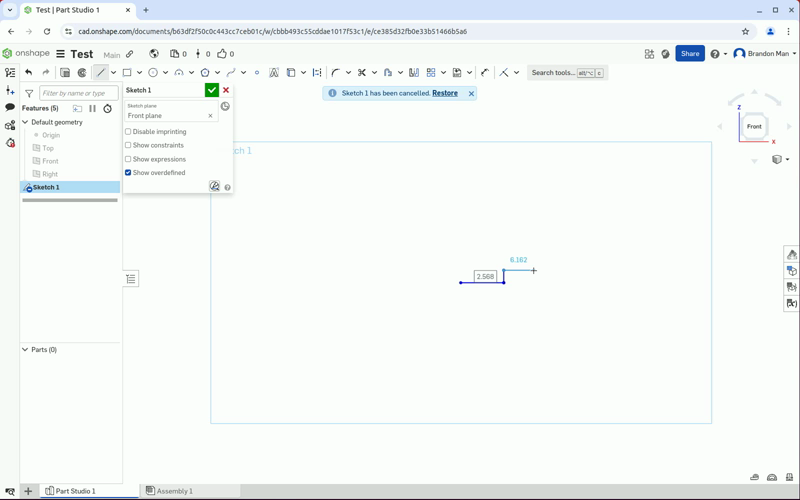
mouse_move(463, 270)
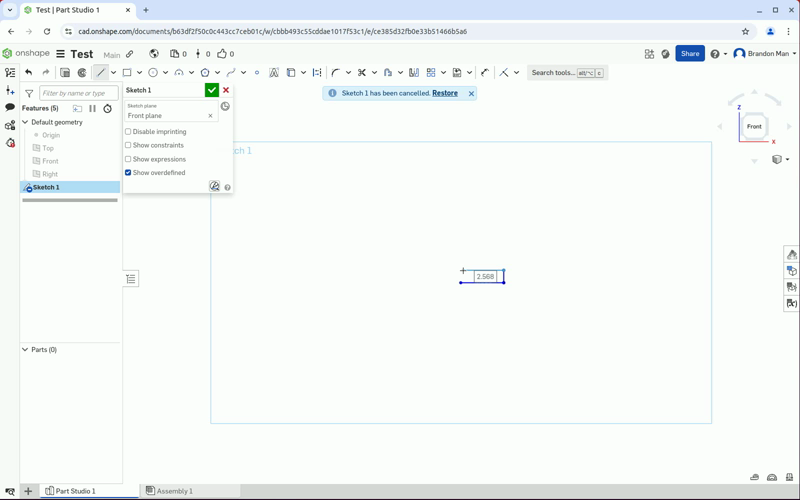
click(463, 270)
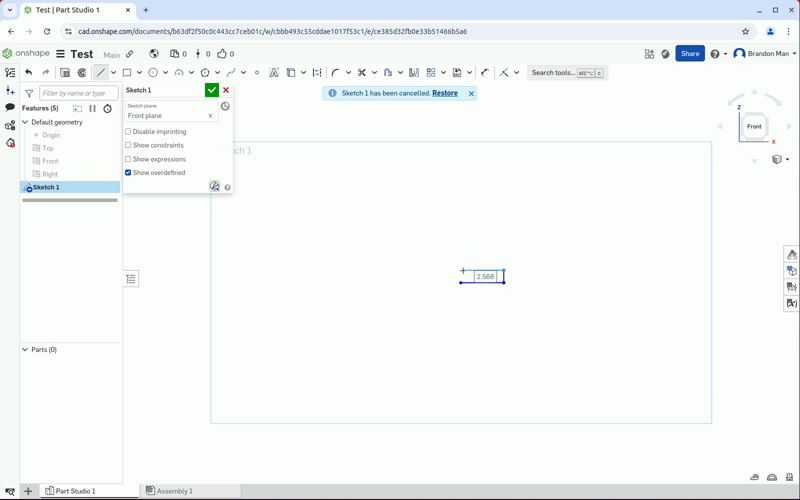
key_up(shift)
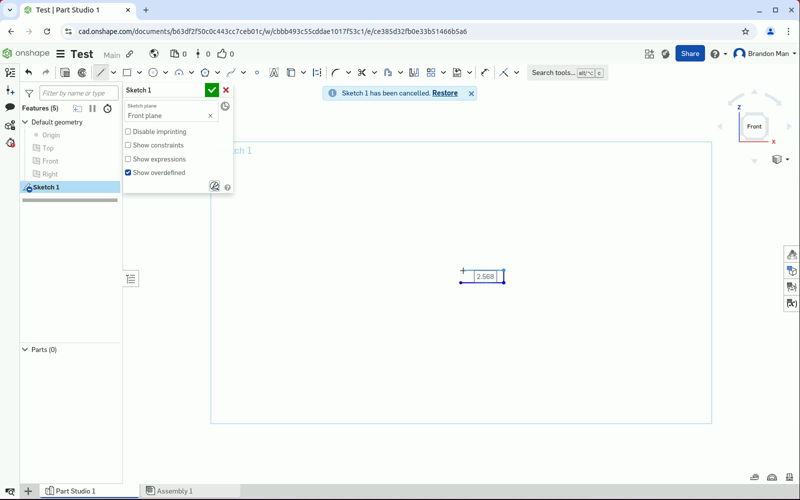
mouse_move(493, 270)
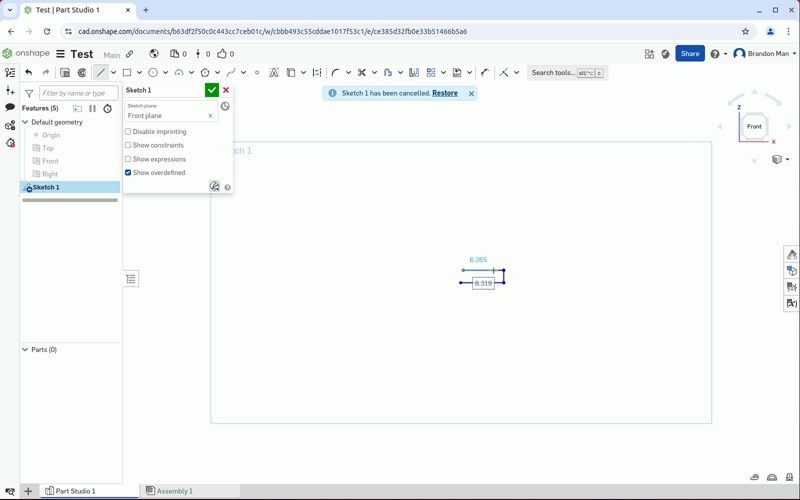
key_down(shift)
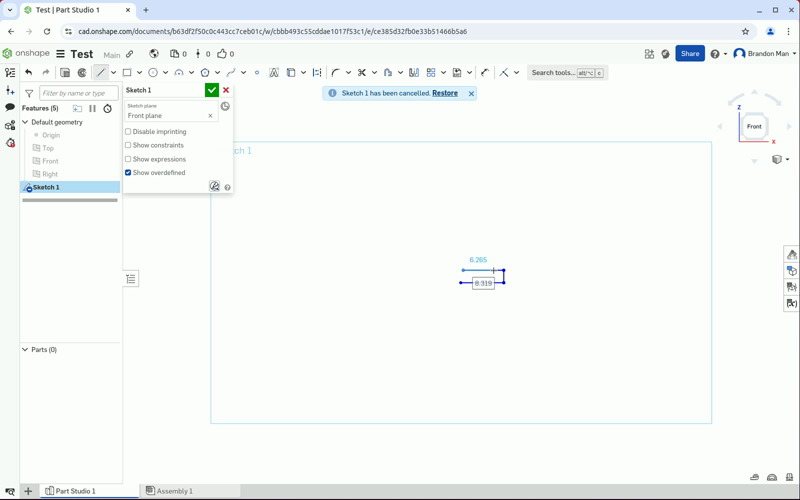
mouse_move(460, 282)
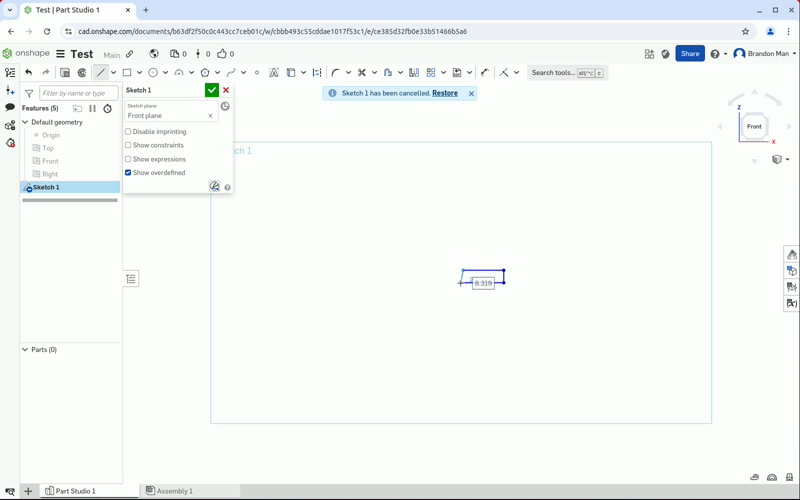
key_up(shift)
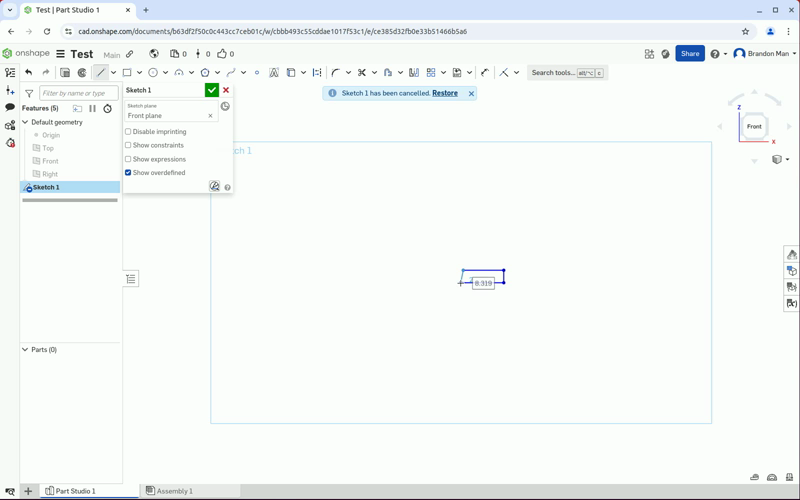
click(460, 282)
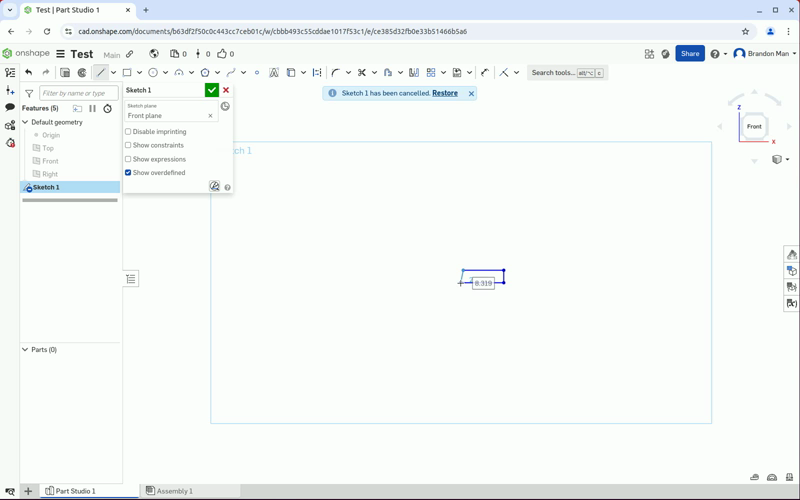
key(esc)
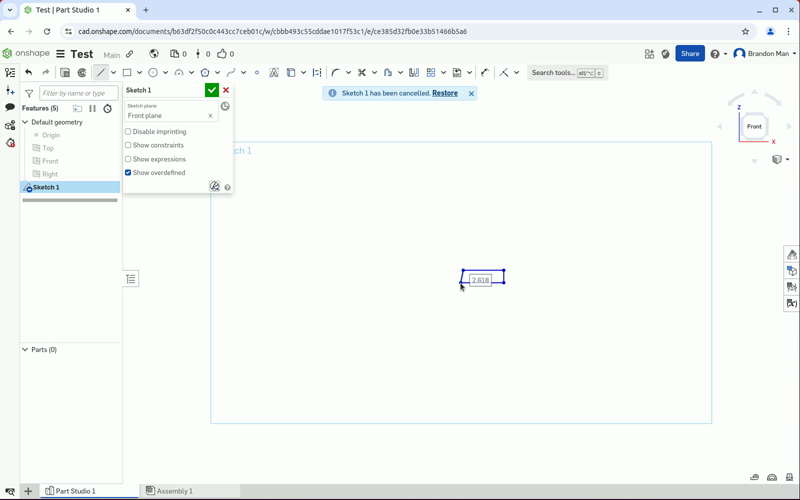
mouse_move(497, 279)
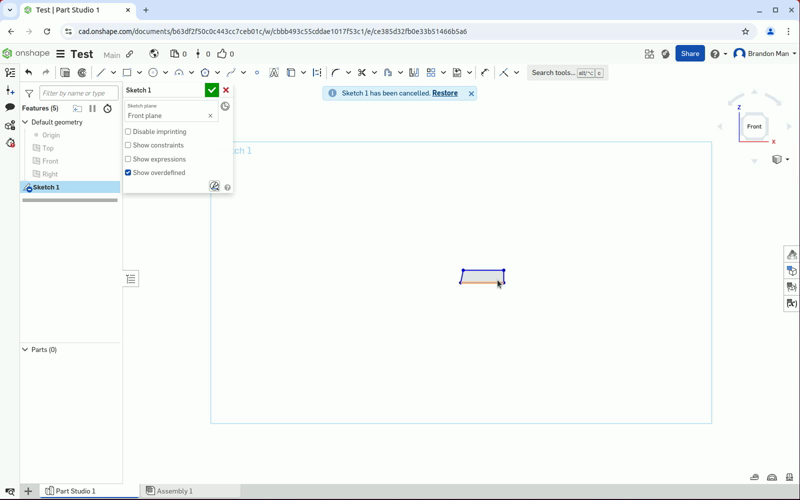
scroll(6)
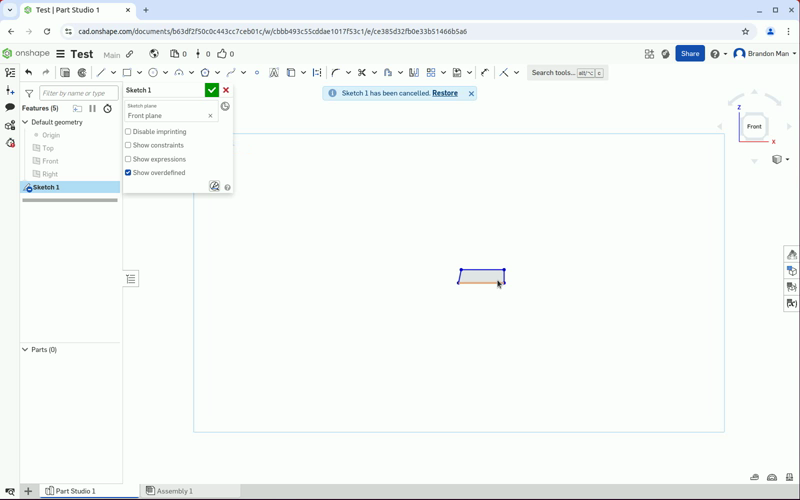
scroll(6)
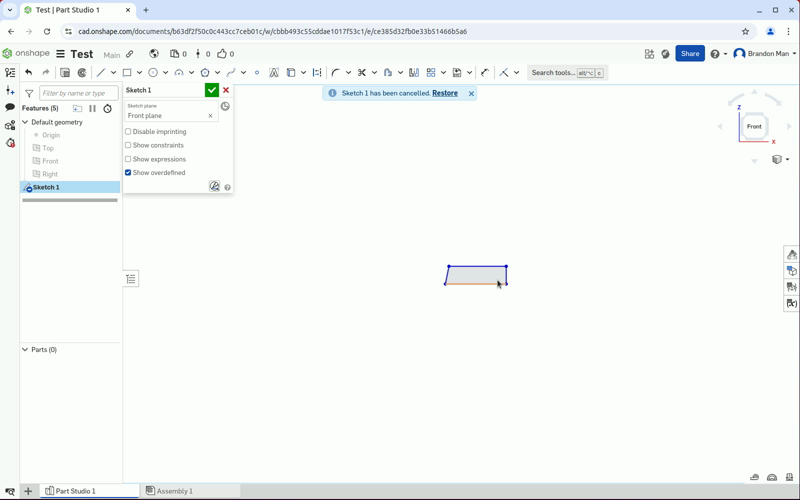
scroll(6)
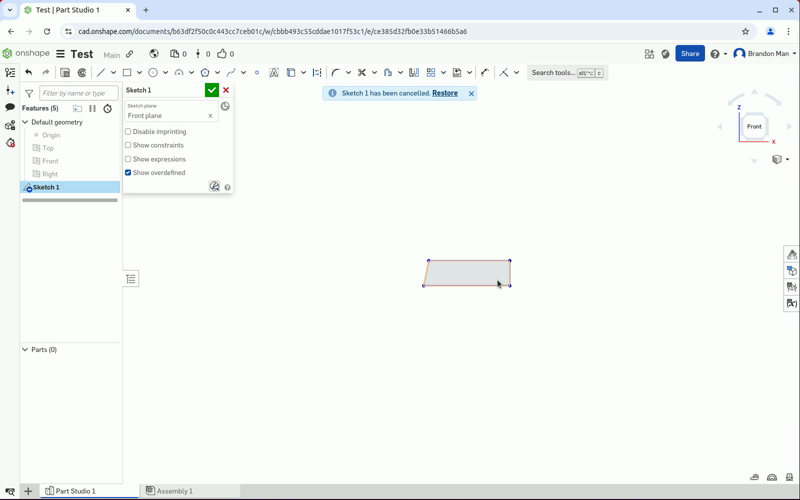
scroll(6)
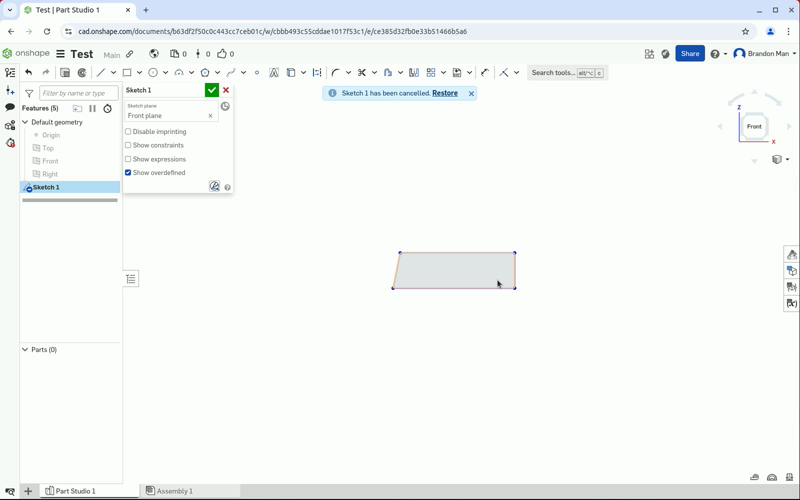
scroll(6)
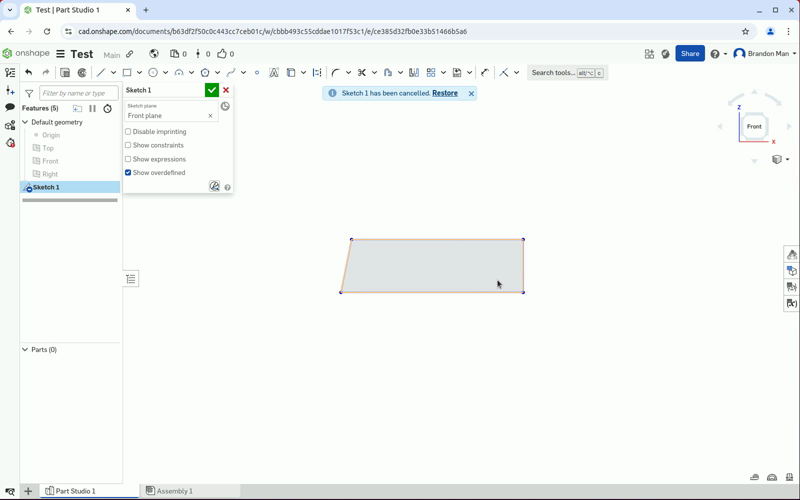
scroll(6)
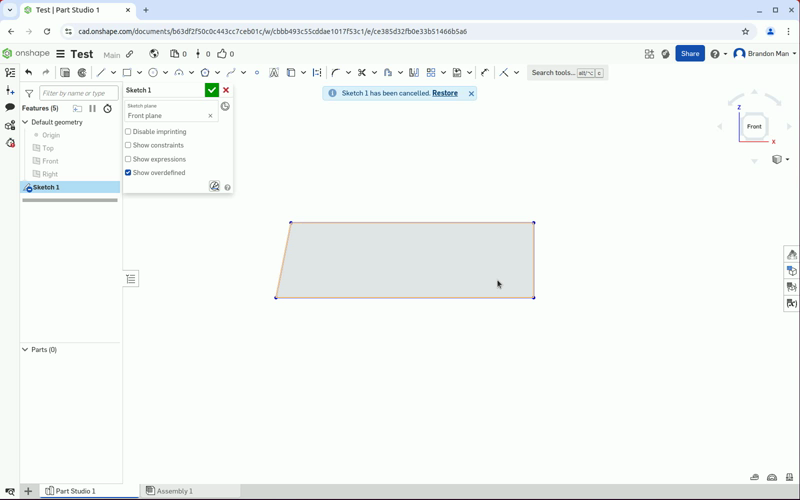
scroll(6)
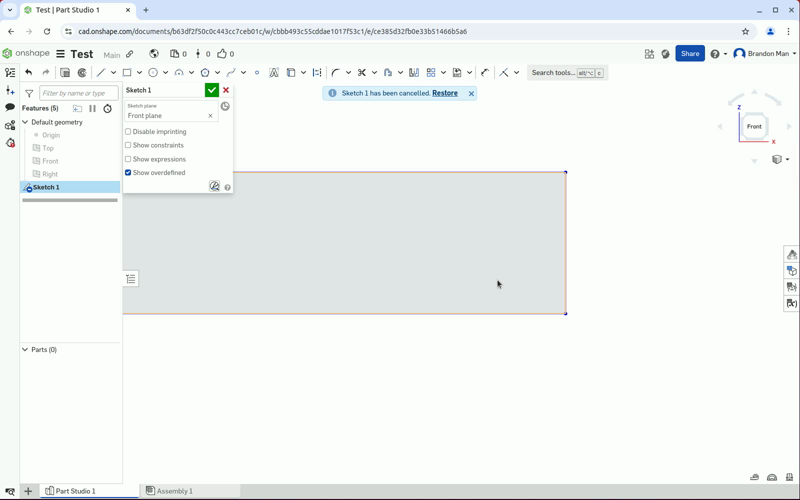
click(497, 279)
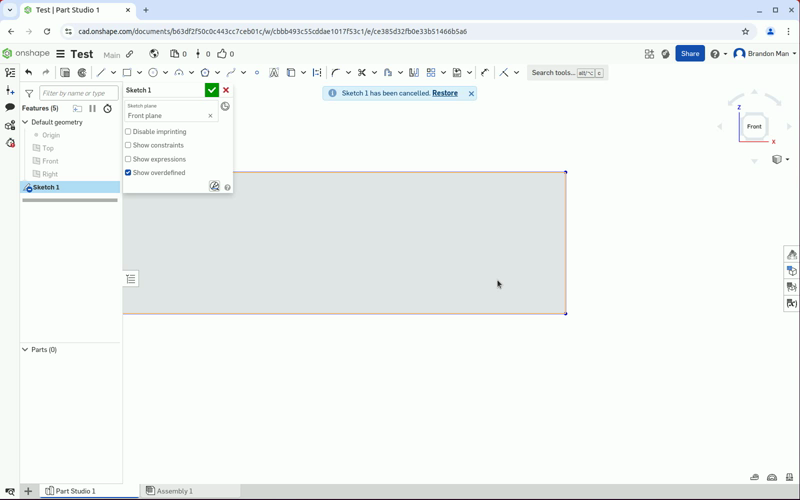
scroll(-6)
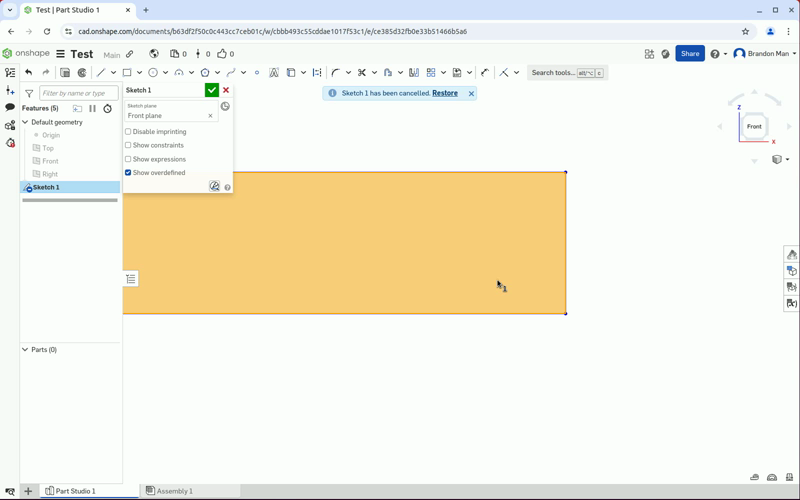
scroll(-6)
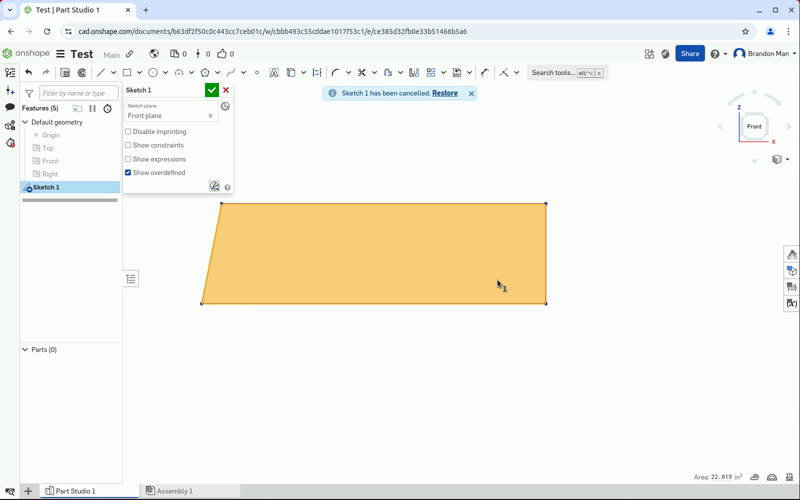
scroll(-6)
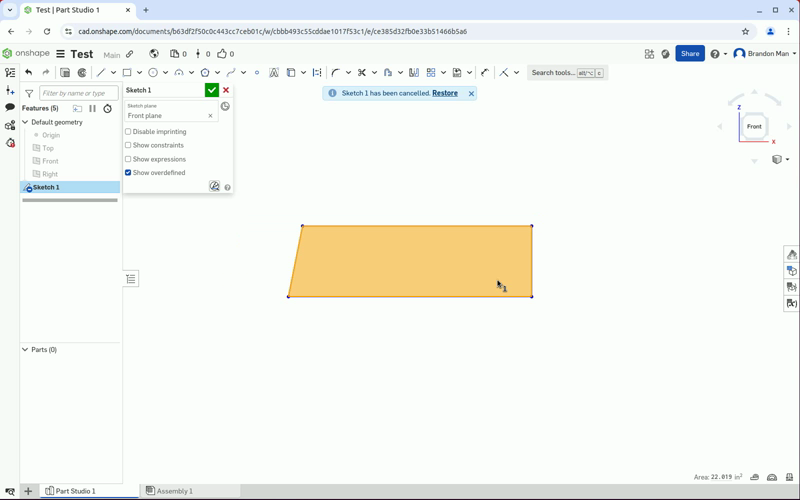
scroll(-6)
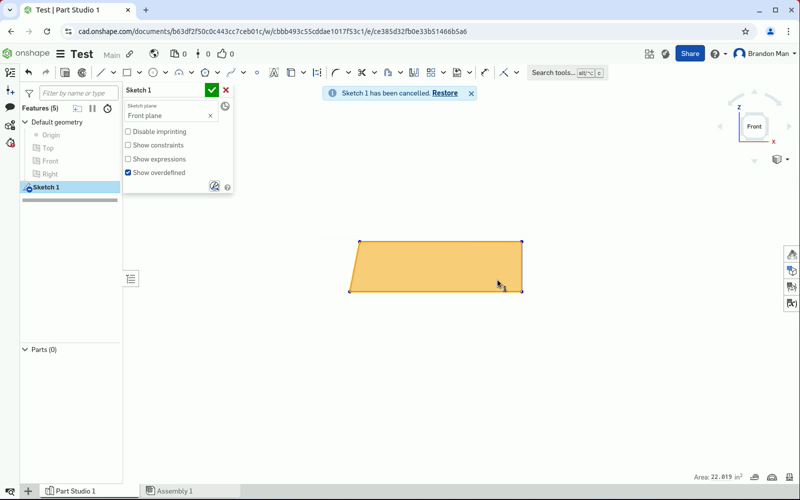
scroll(-6)
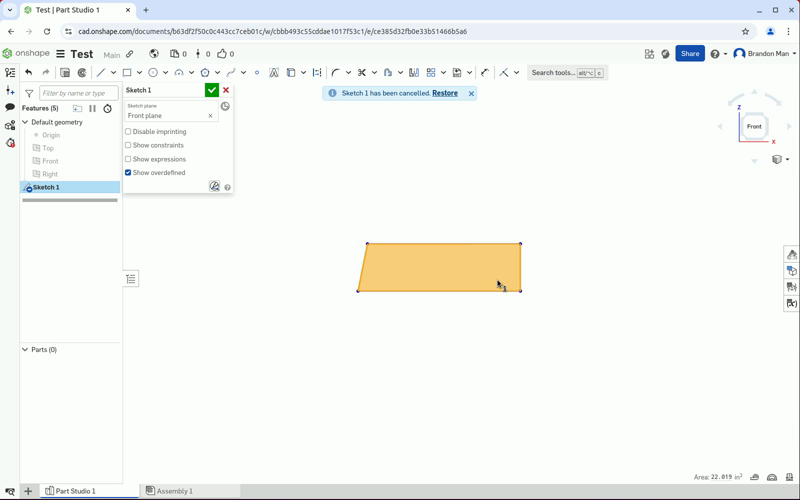
scroll(-6)
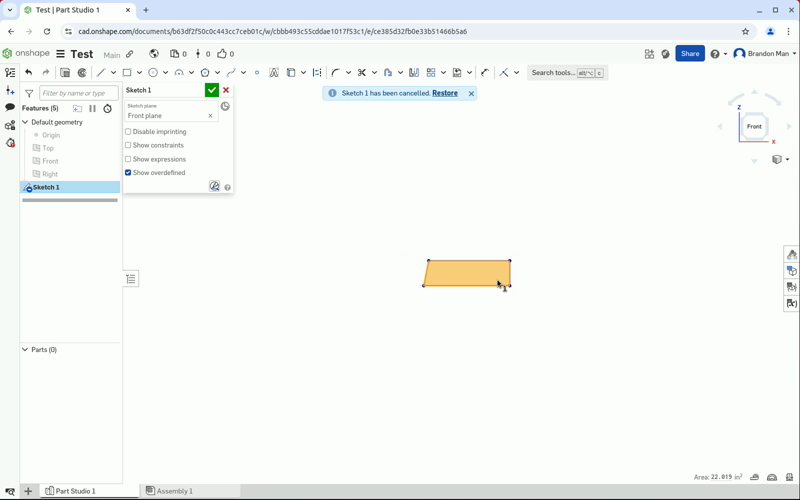
scroll(-6)
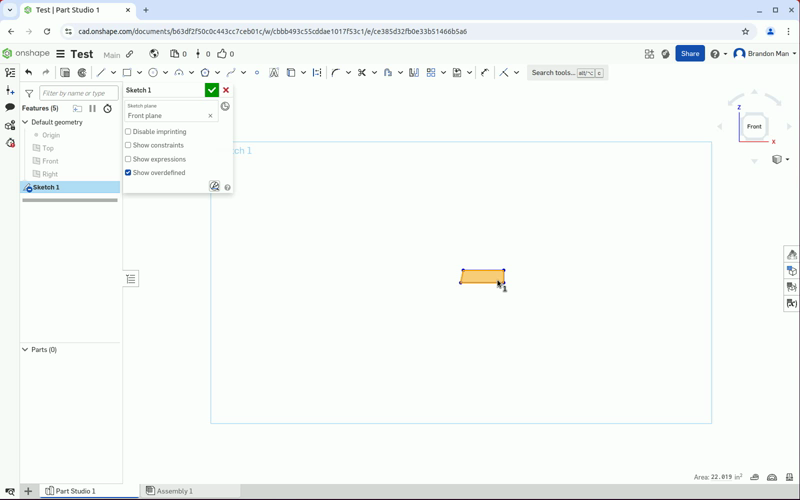
mouse_move(73, 352)
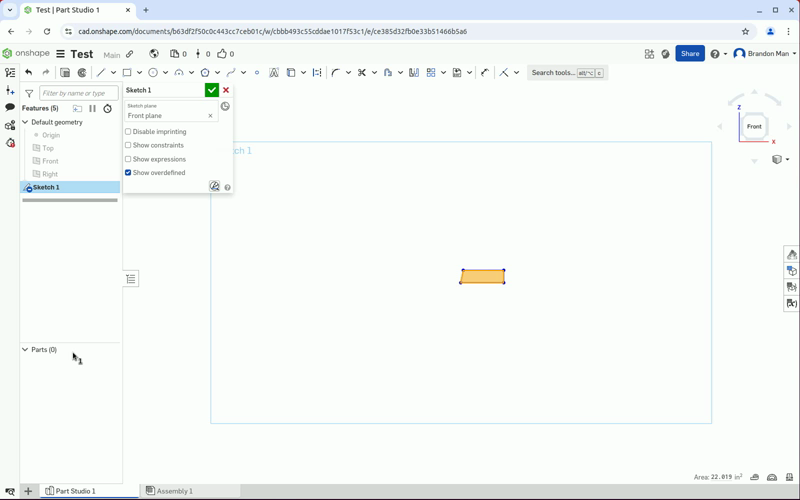
key(shift+y)
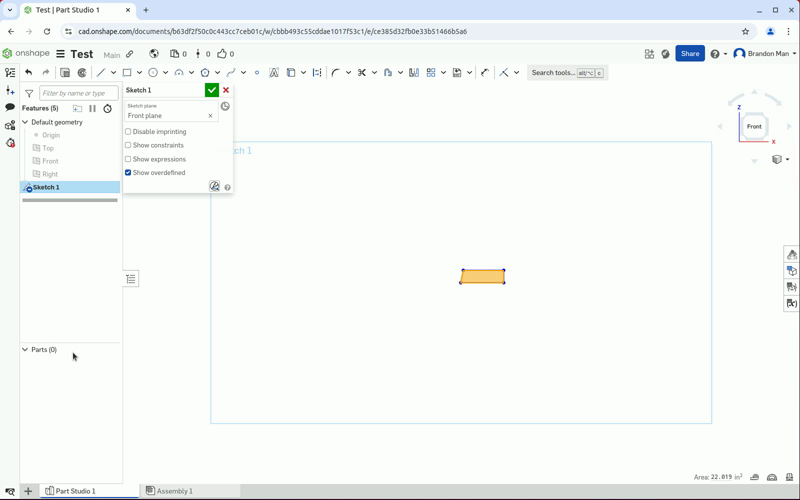
key(shift+e)
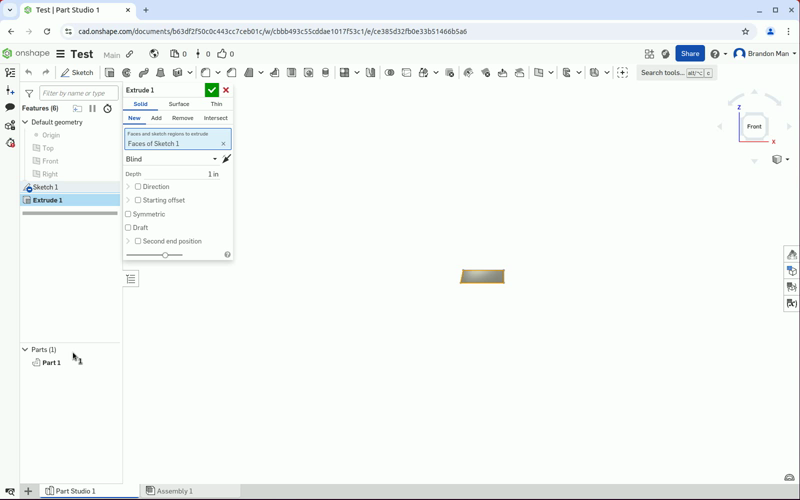
mouse_move(143, 106)
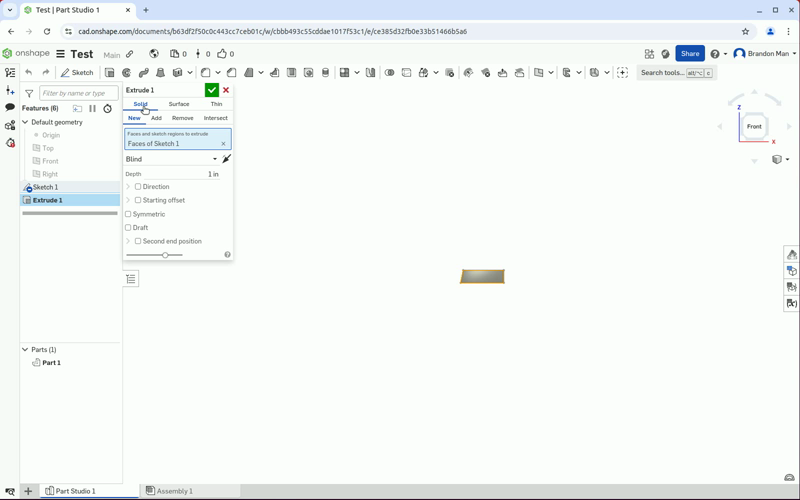
click(143, 106)
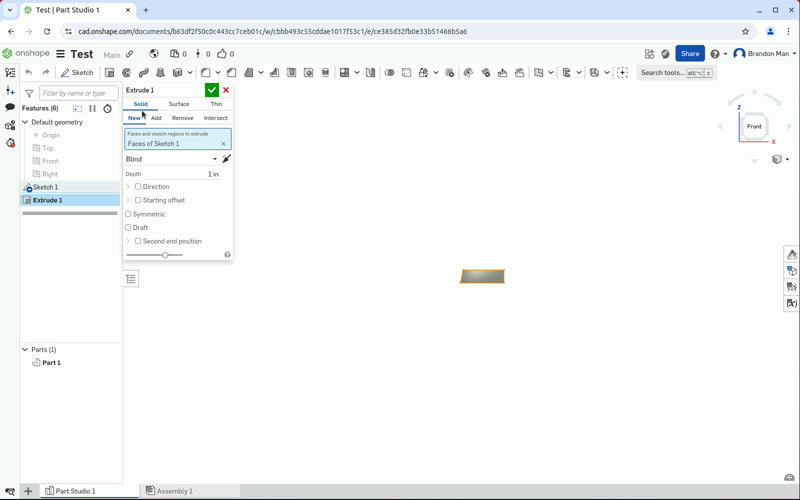
mouse_move(137, 120)
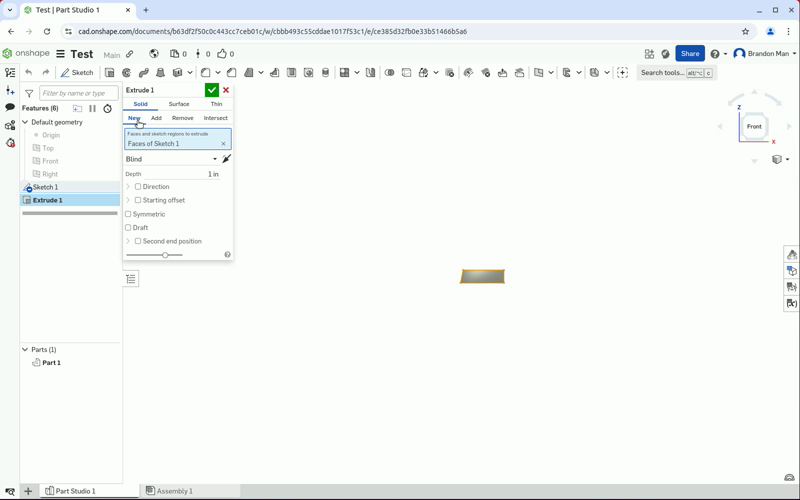
click(137, 120)
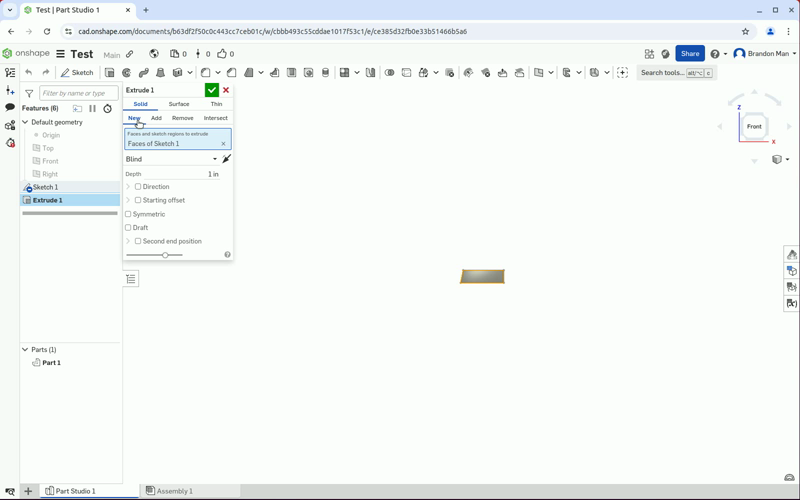
key(tab, 4)
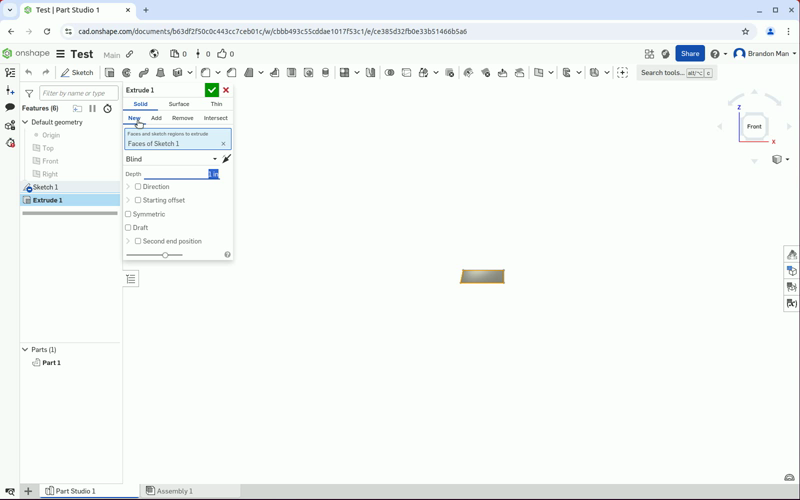
text(23.108)
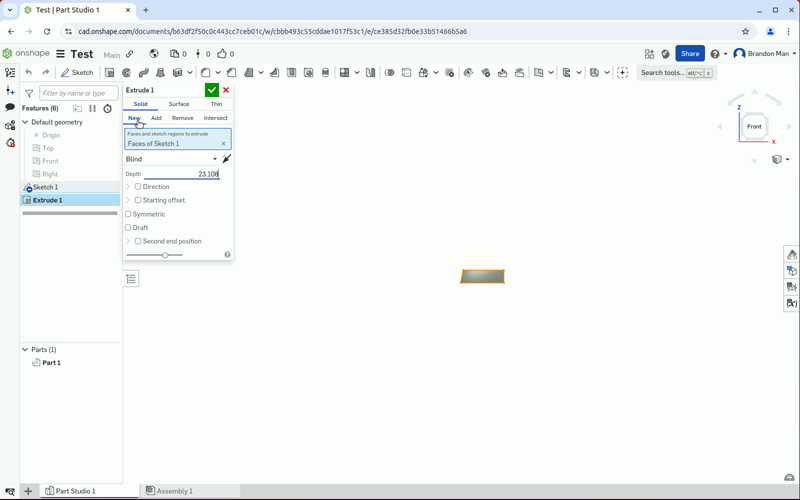
key(enter)
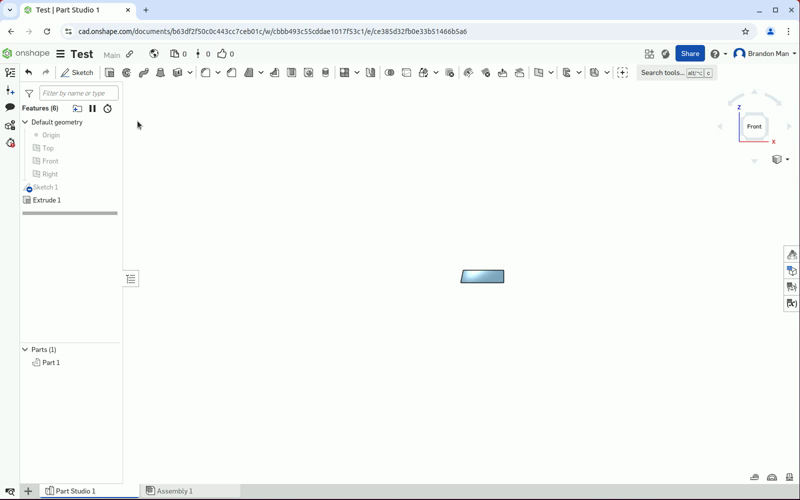
key(shift+h)
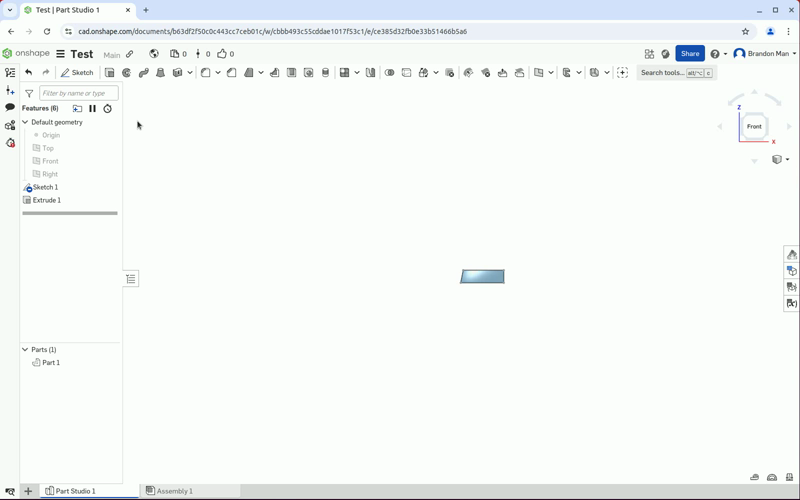
key(shift+h)
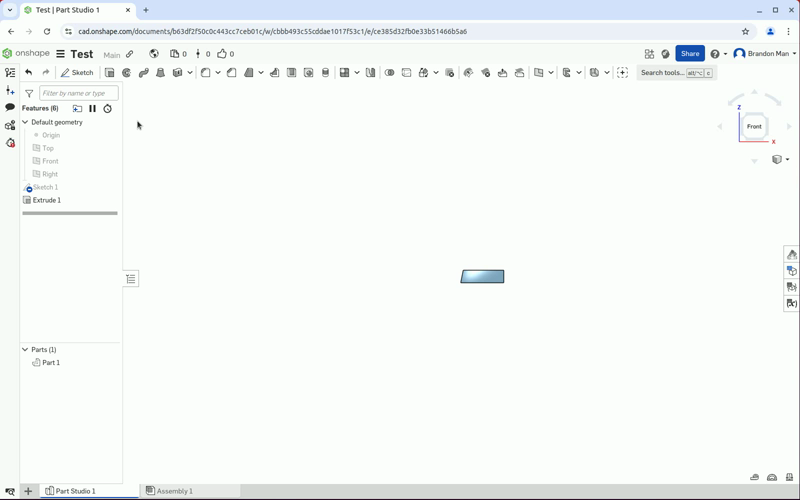
mouse_move(73, 189)
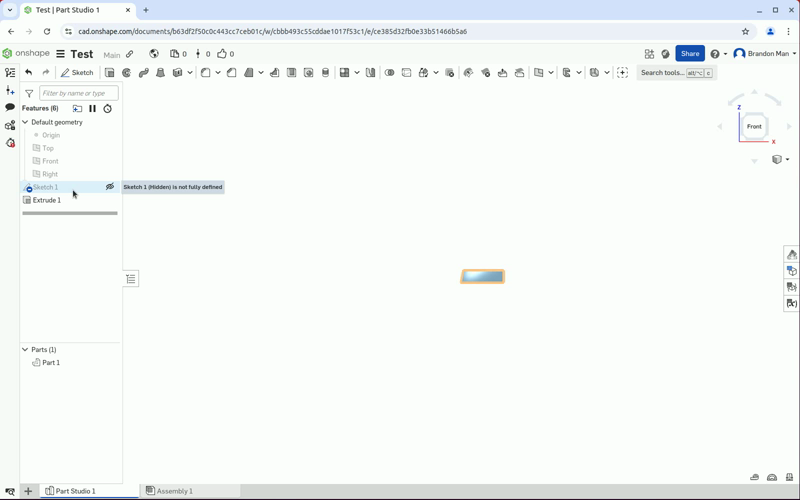
click(73, 189)
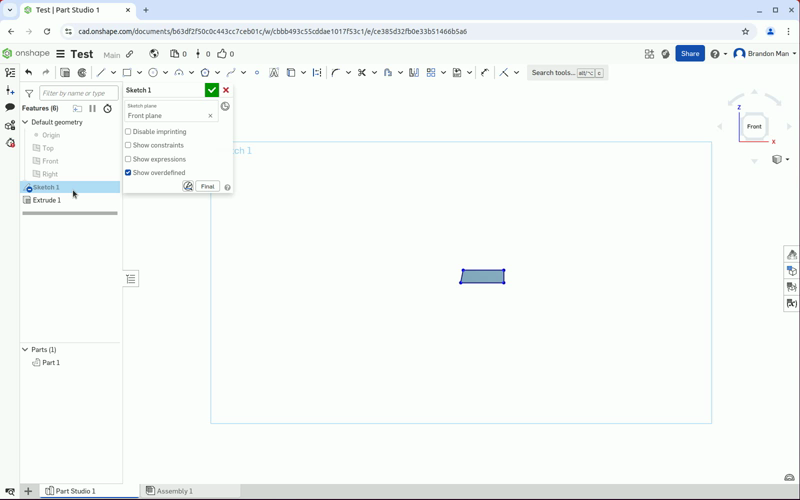
mouse_move(229, 92)
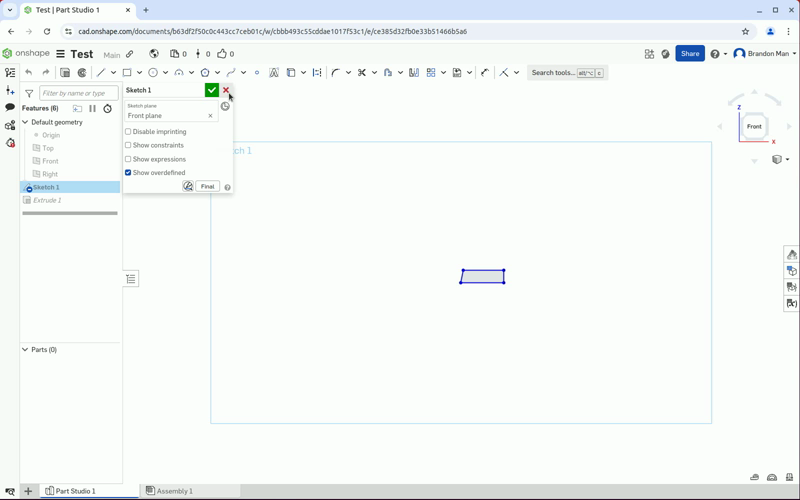
click(229, 92)
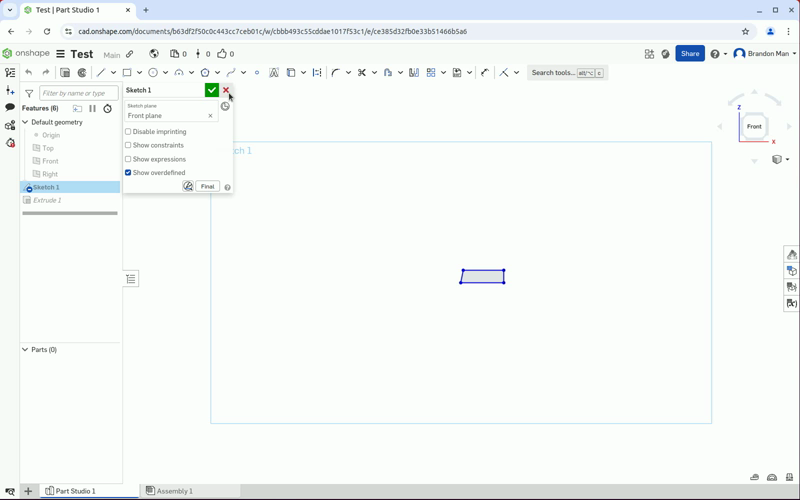
key(shift+s)
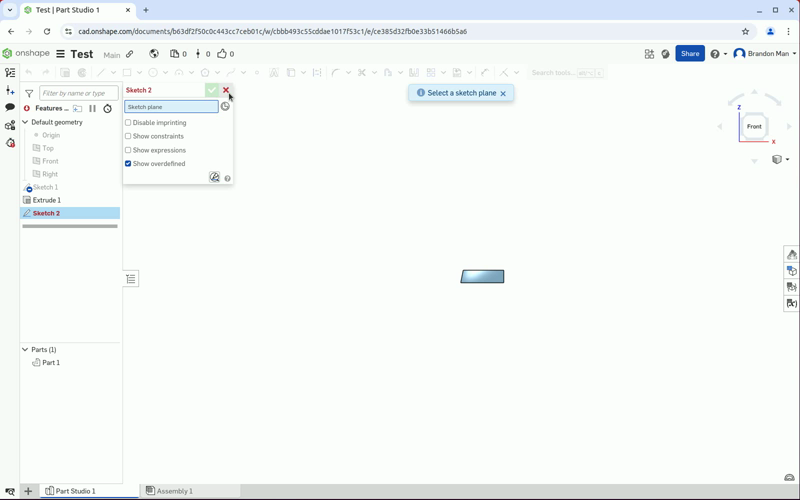
mouse_move(73, 163)
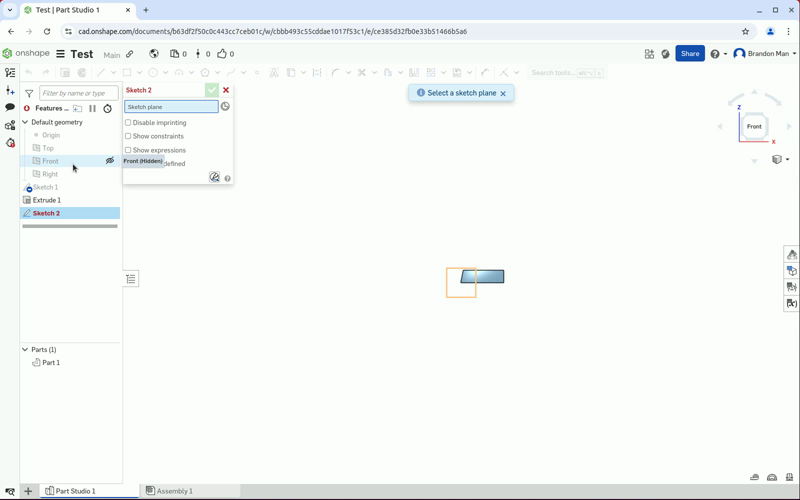
click(73, 163)
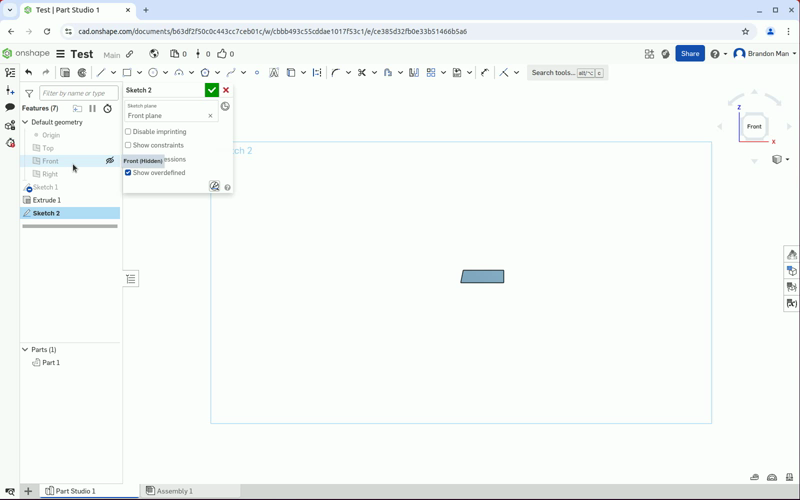
mouse_move(73, 352)
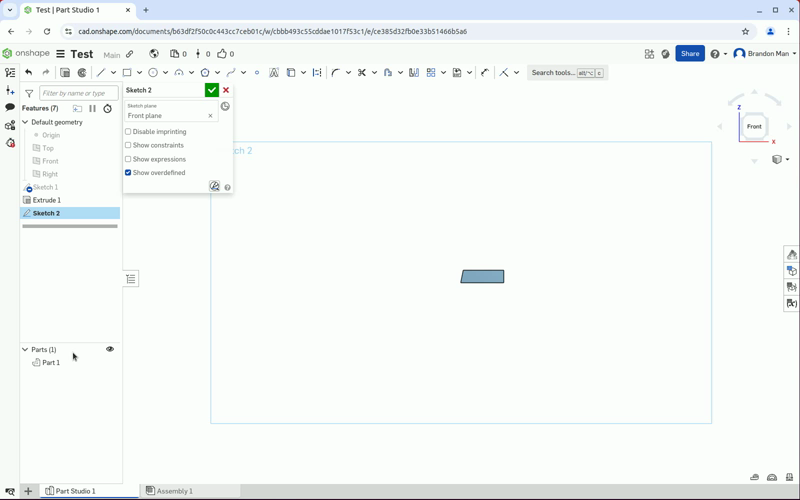
key(y)
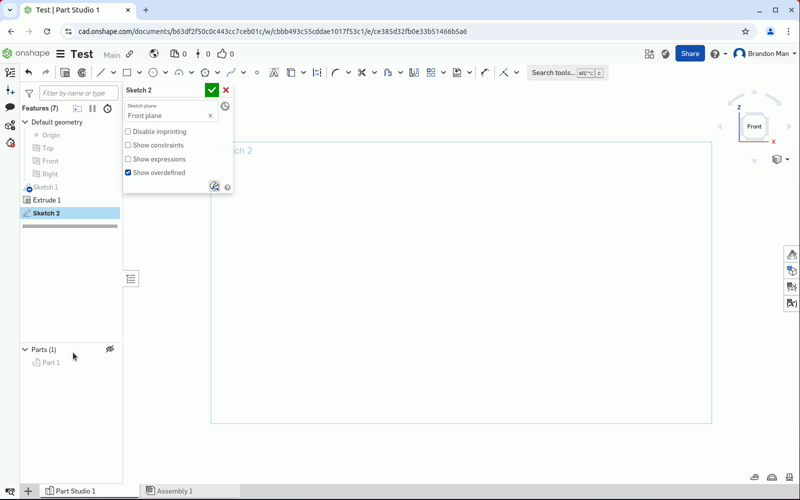
key(l)
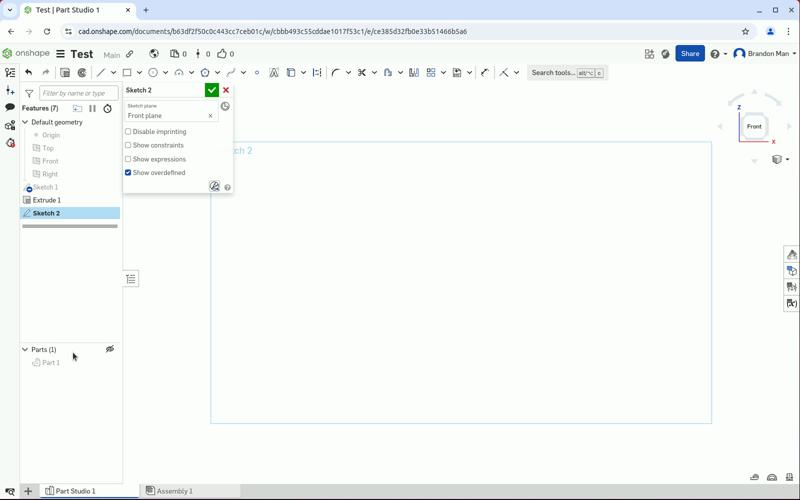
key_down(shift)
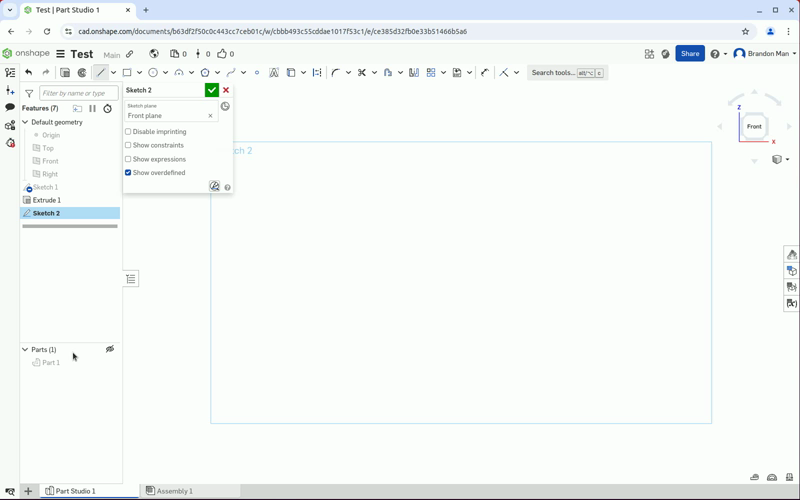
mouse_move(460, 282)
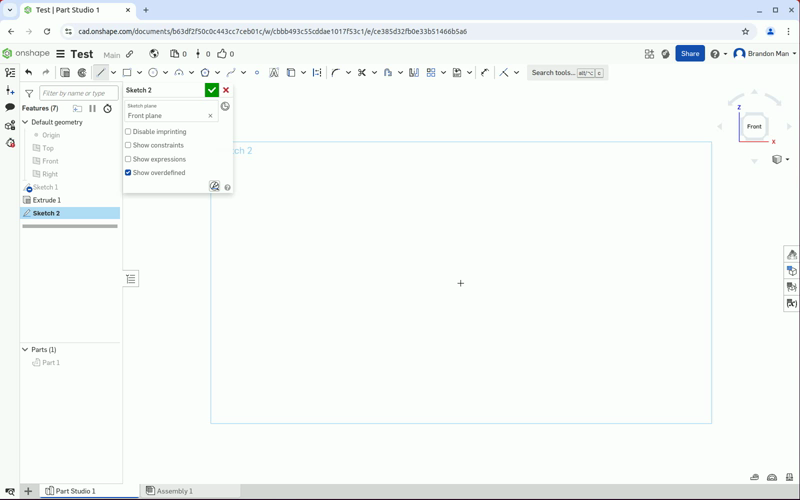
click(460, 282)
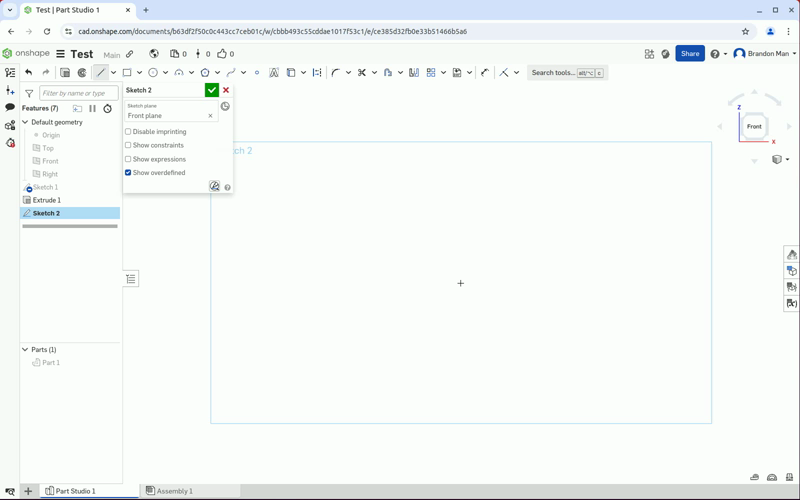
key_up(shift)
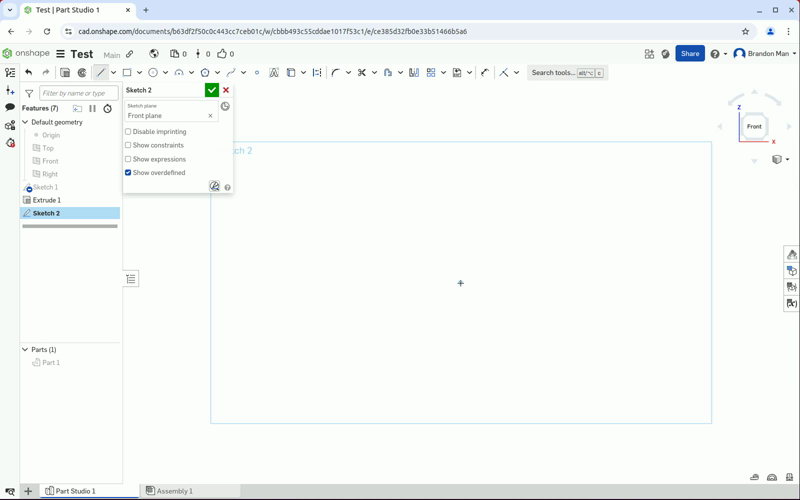
key_down(shift)
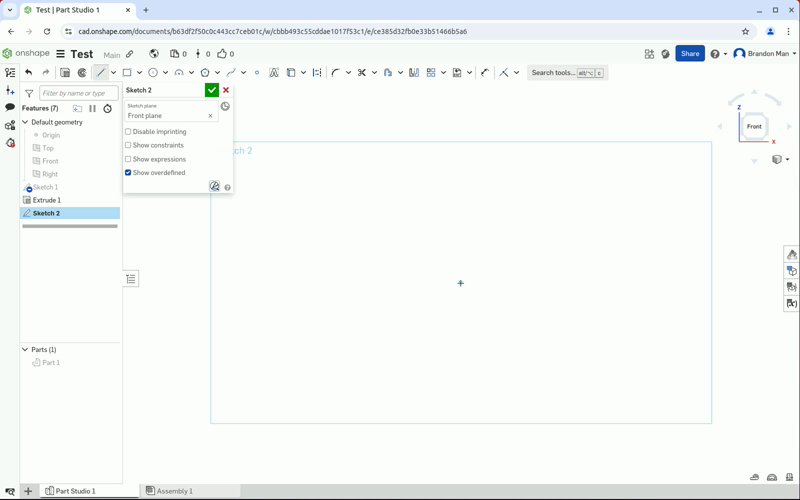
mouse_move(490, 282)
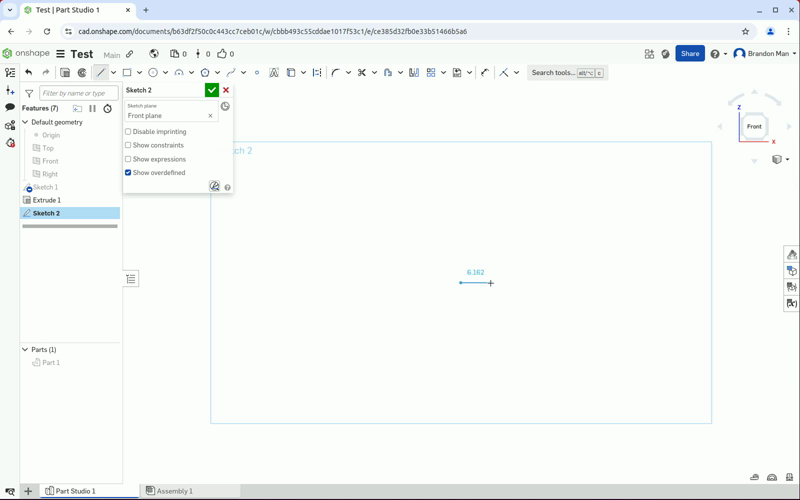
mouse_move(503, 282)
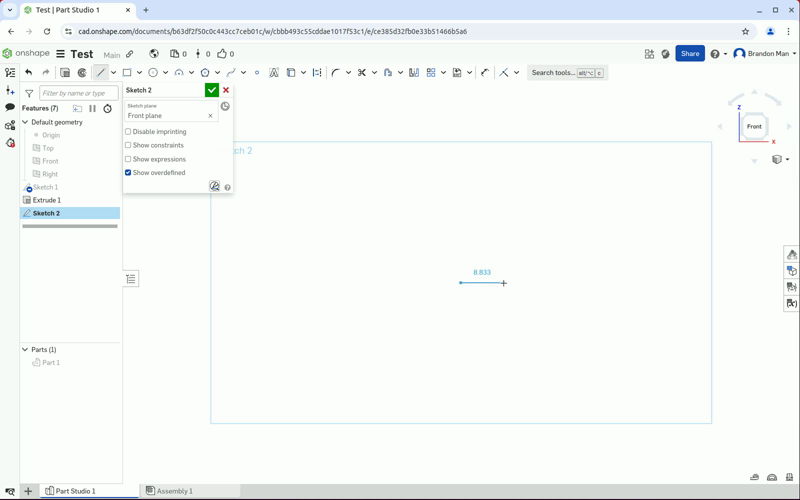
click(503, 282)
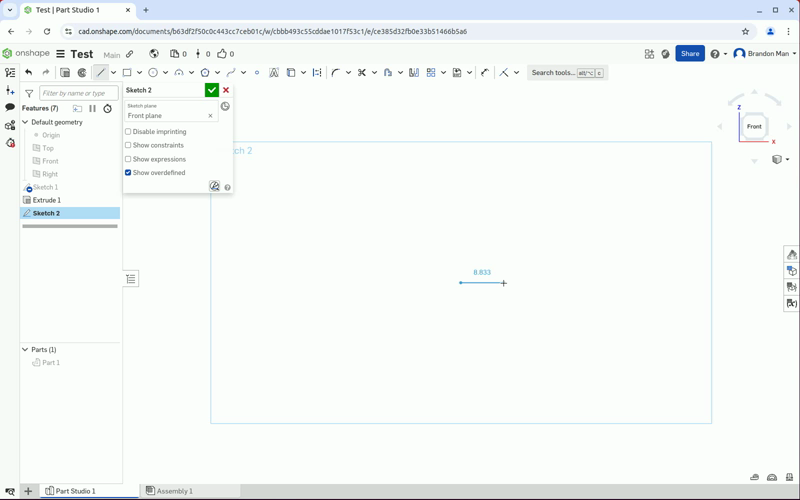
key_up(shift)
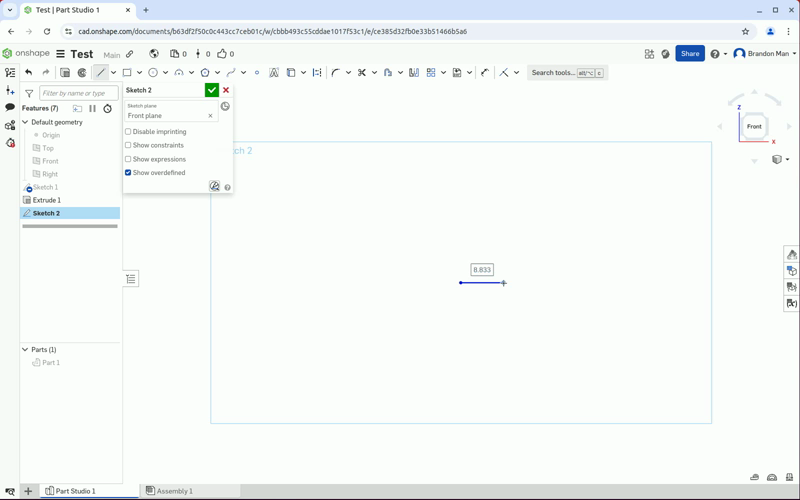
key_down(shift)
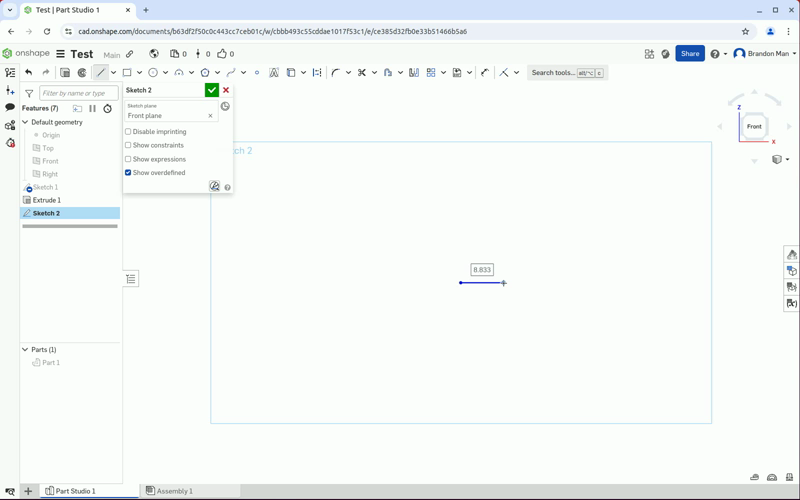
mouse_move(533, 282)
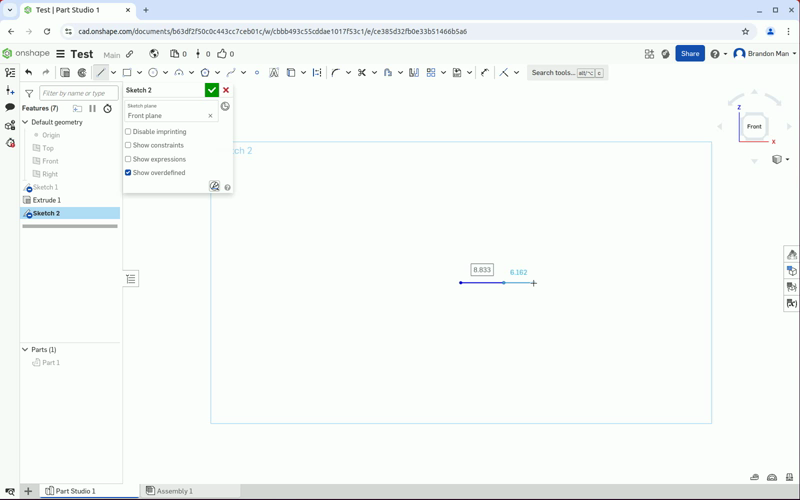
mouse_move(503, 270)
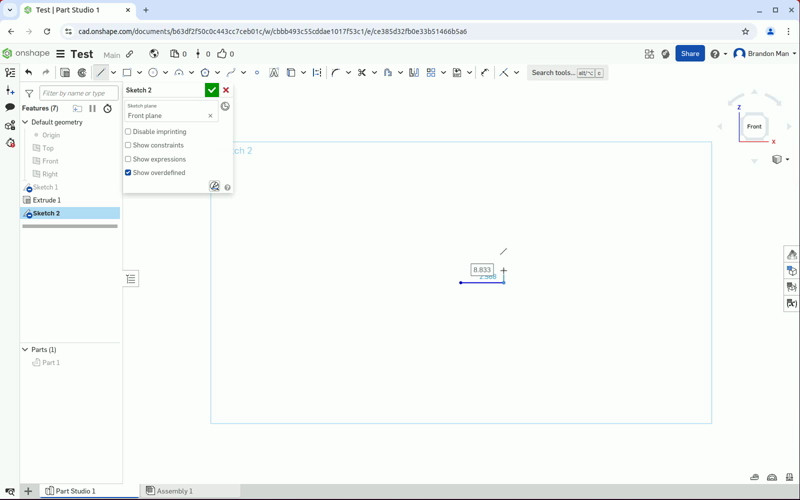
click(503, 270)
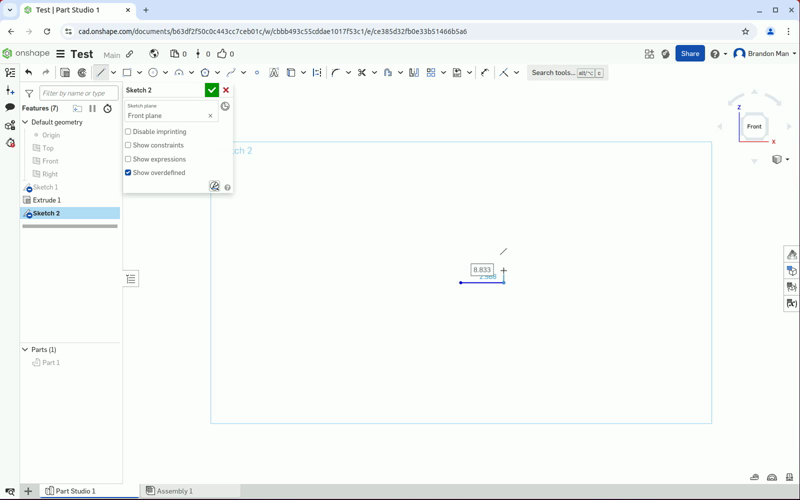
key_up(shift)
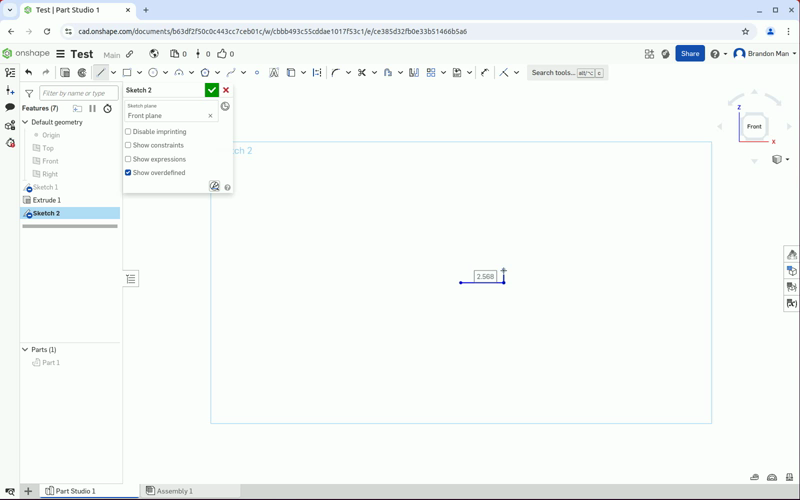
key_down(shift)
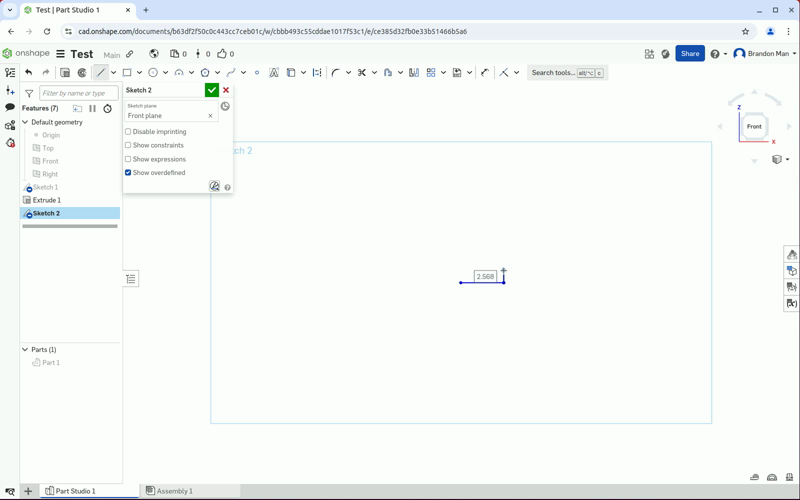
mouse_move(533, 270)
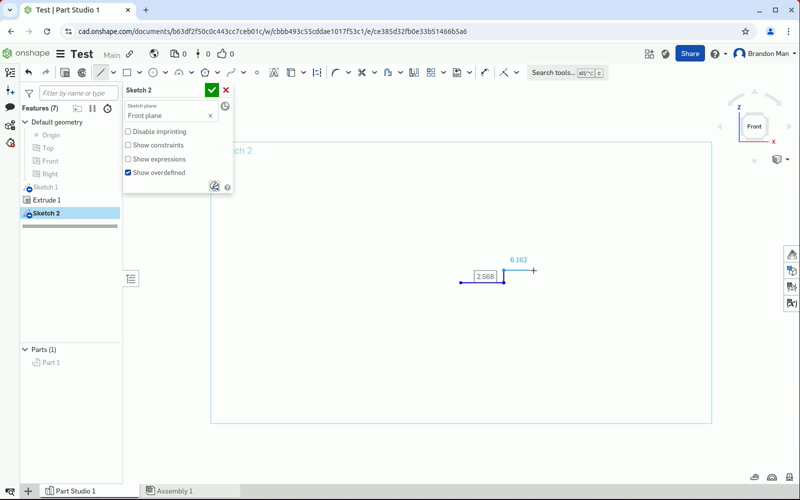
mouse_move(463, 270)
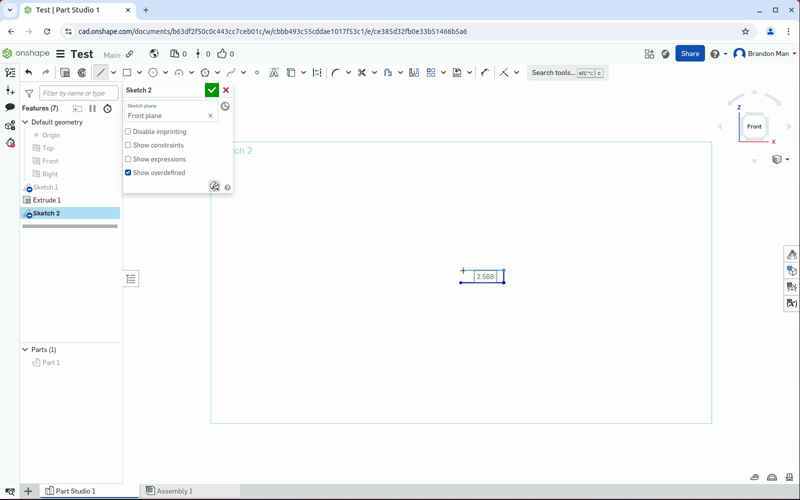
click(463, 270)
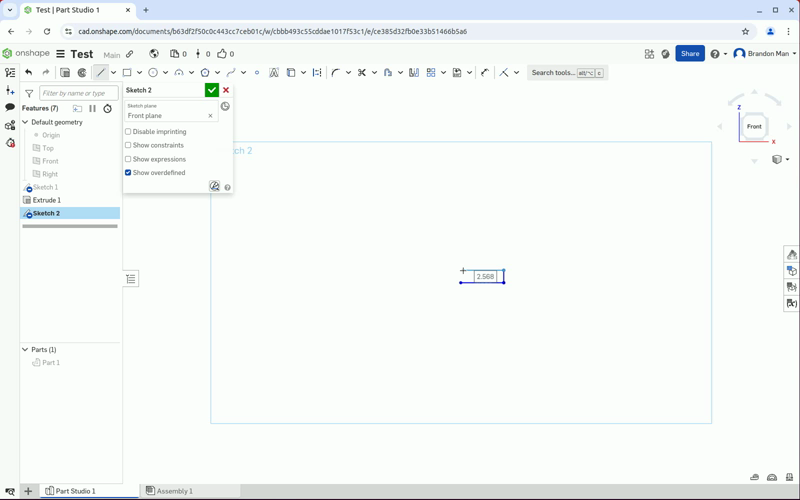
key_up(shift)
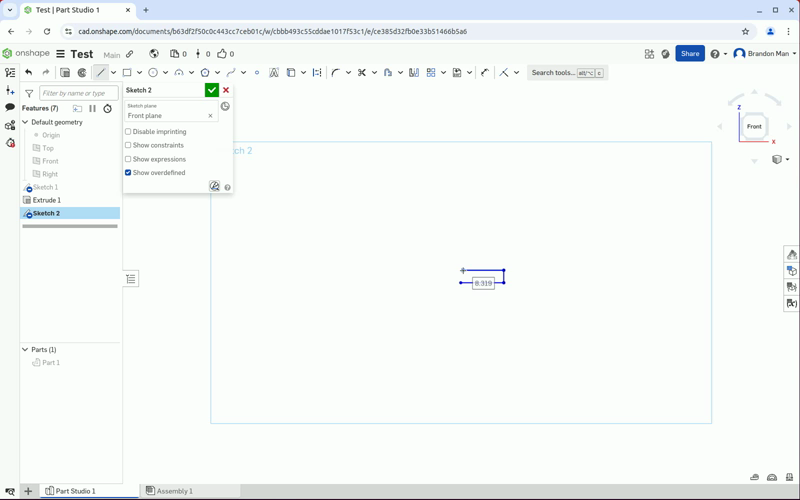
mouse_move(493, 270)
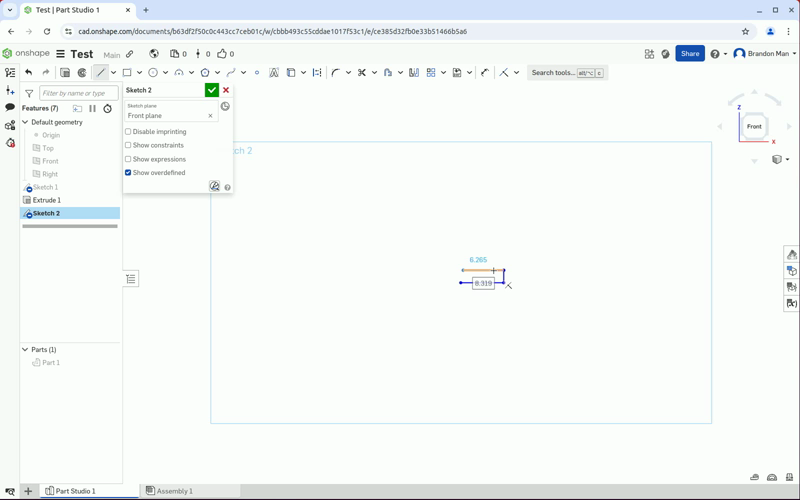
key_down(shift)
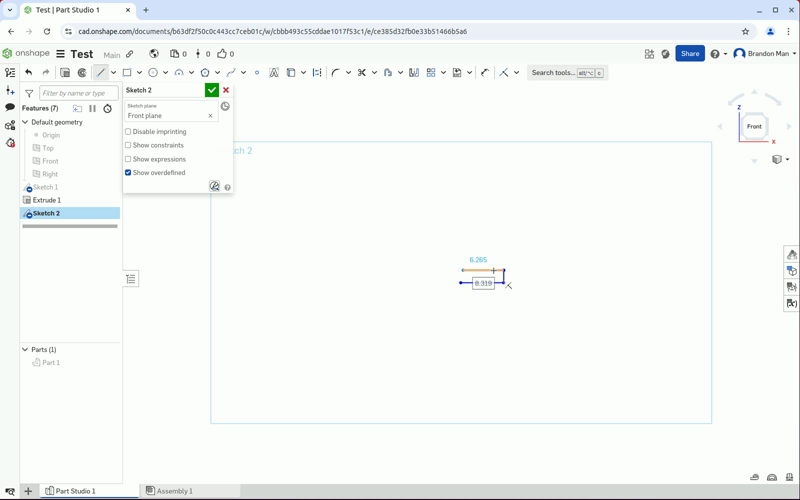
mouse_move(460, 282)
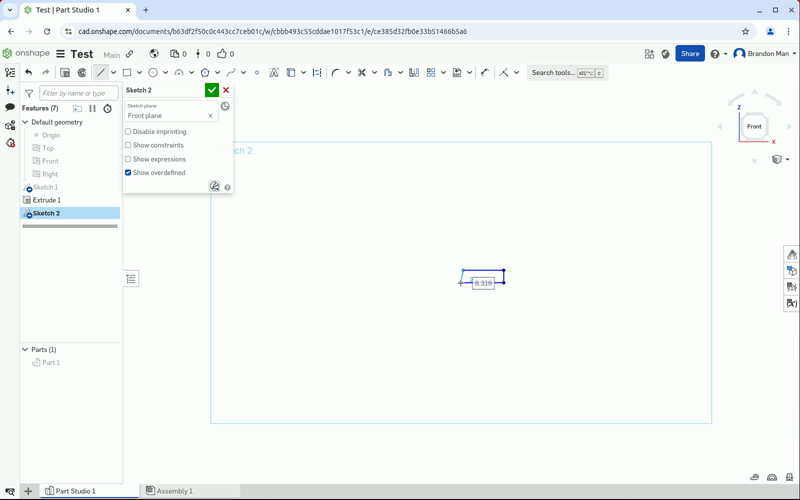
key_up(shift)
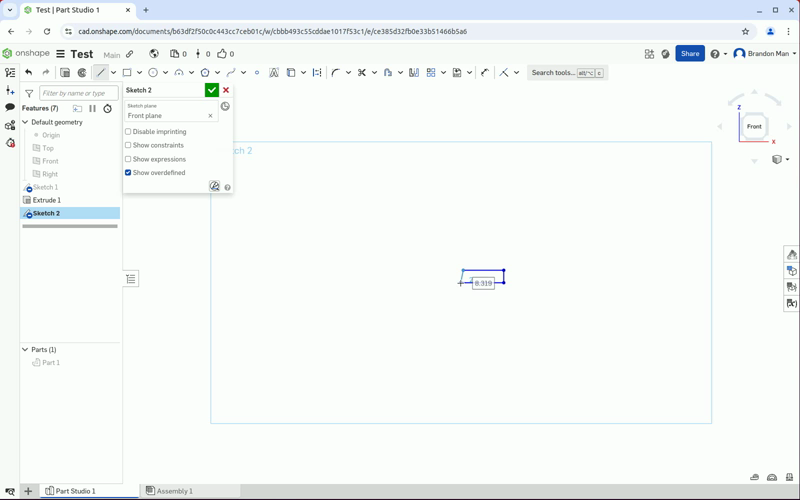
click(460, 282)
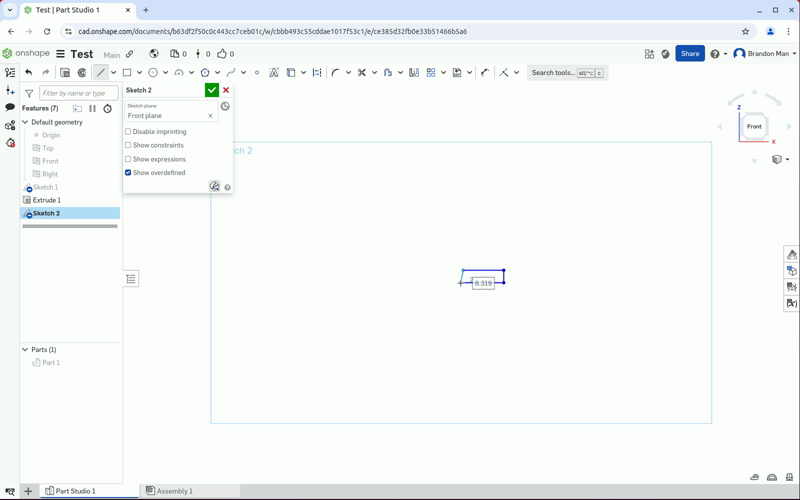
key(esc)
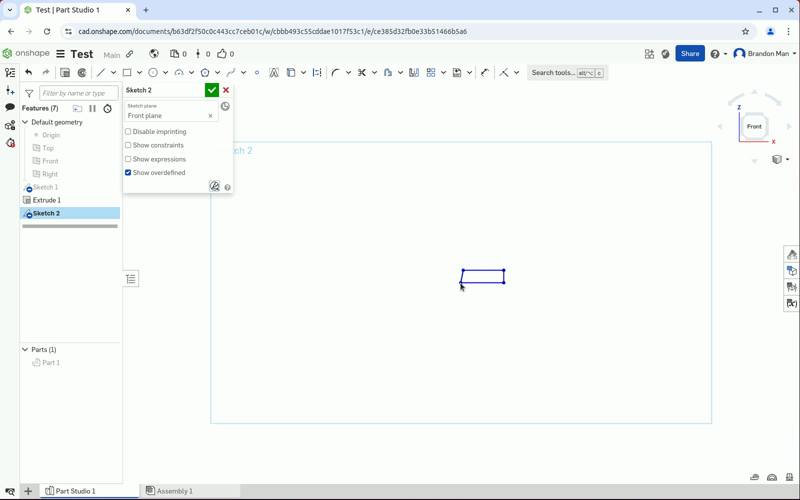
mouse_move(499, 282)
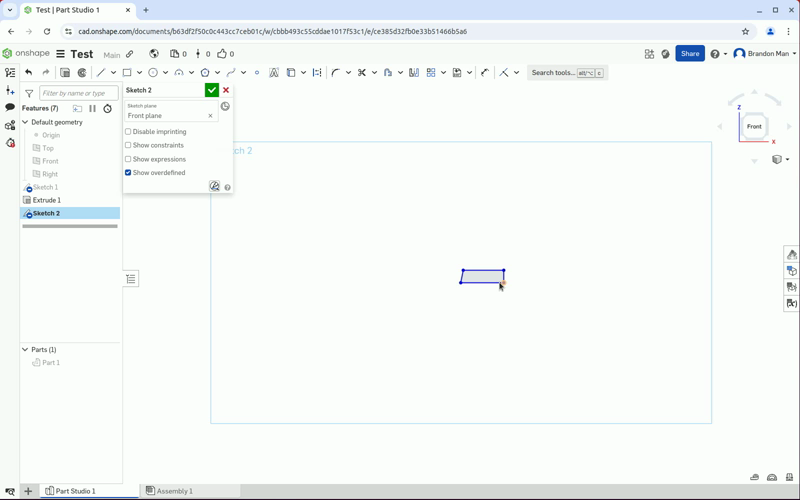
scroll(6)
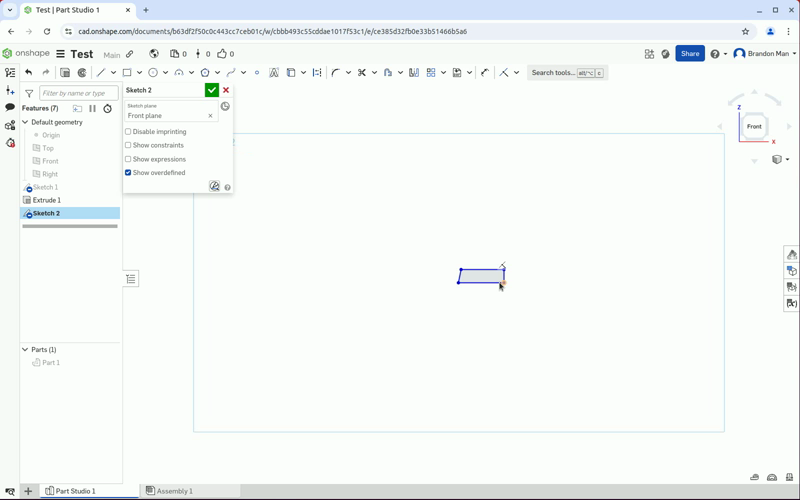
scroll(6)
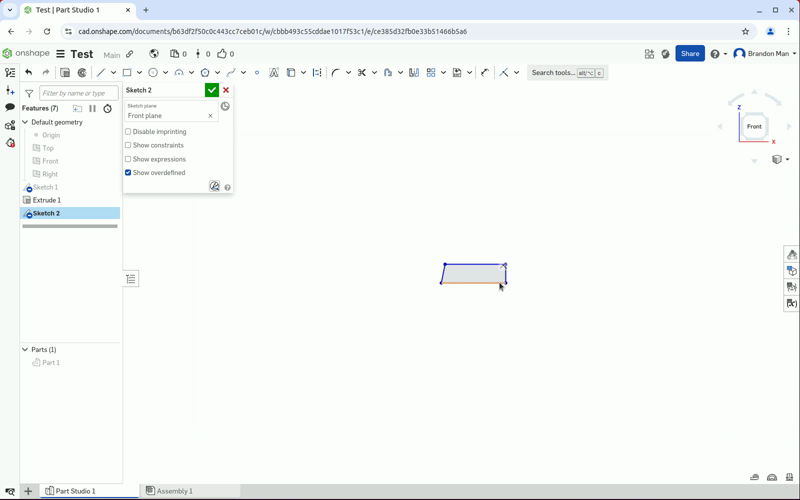
scroll(6)
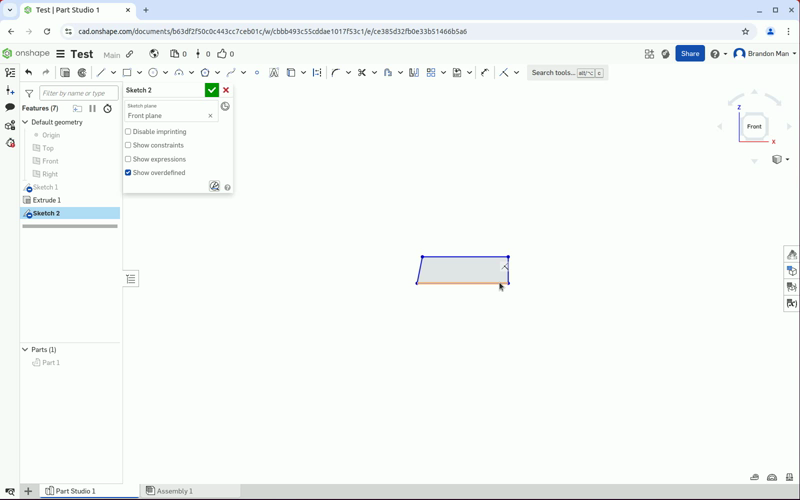
scroll(6)
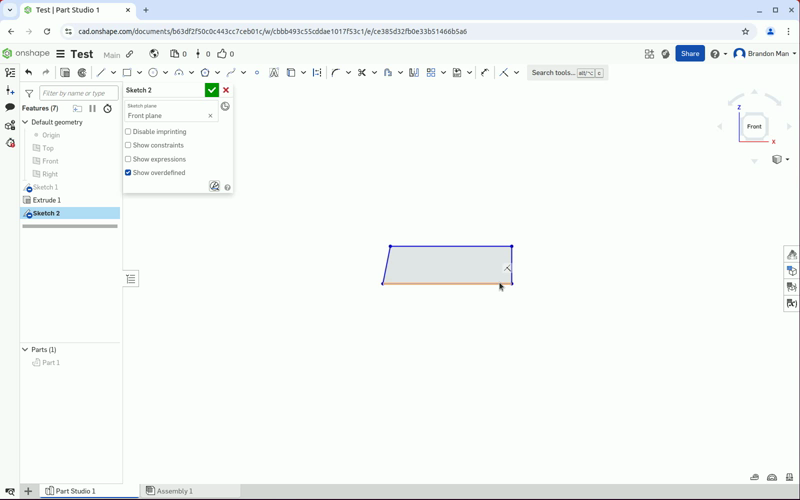
scroll(6)
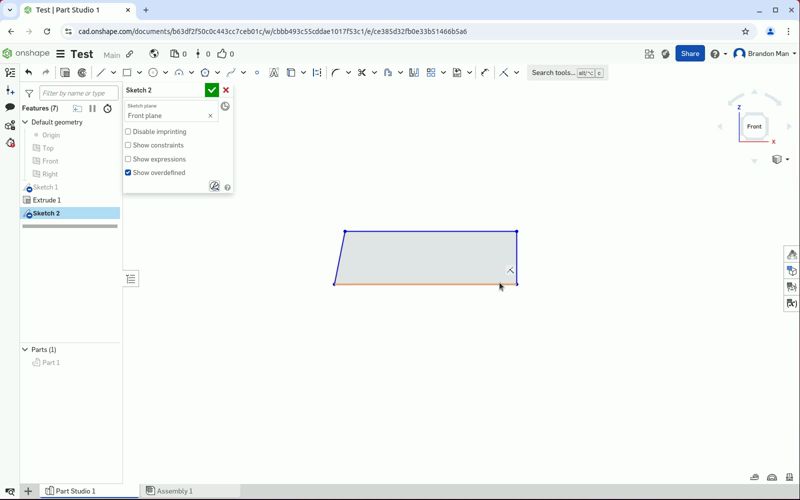
scroll(6)
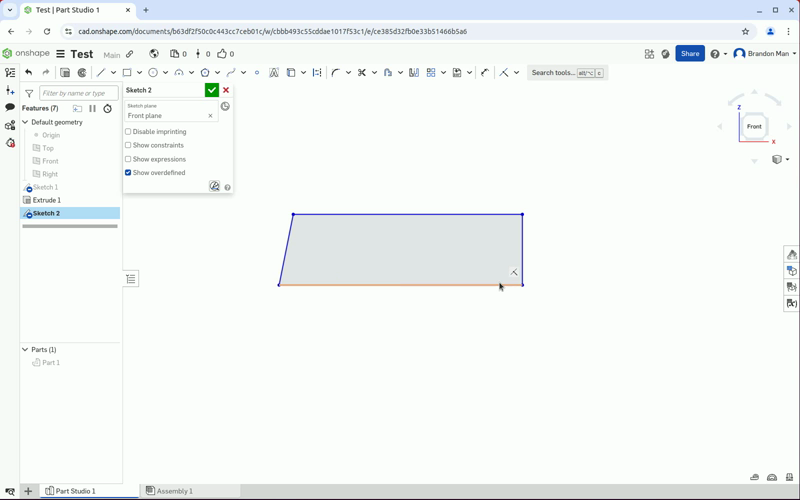
scroll(6)
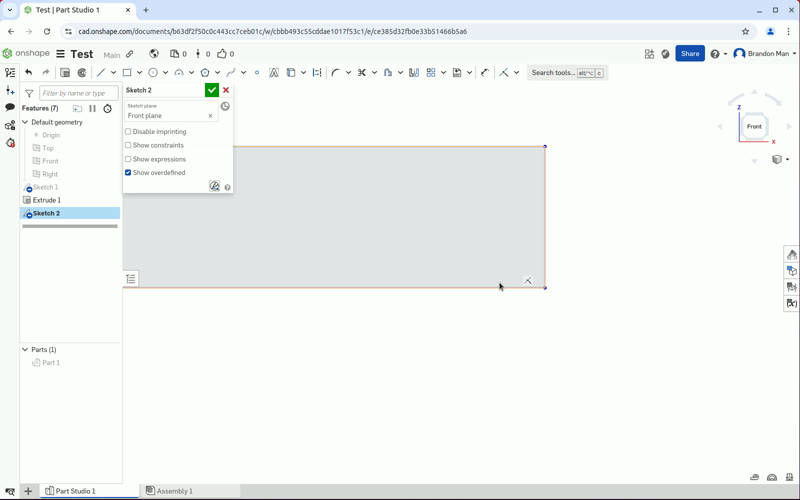
click(499, 282)
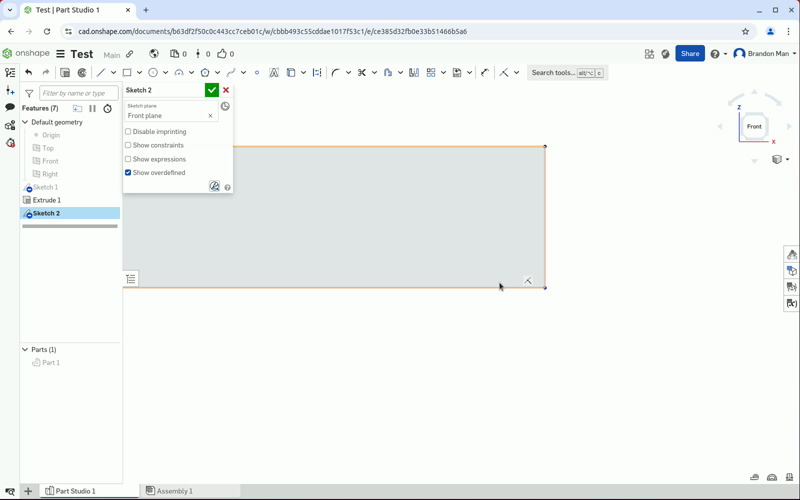
scroll(-6)
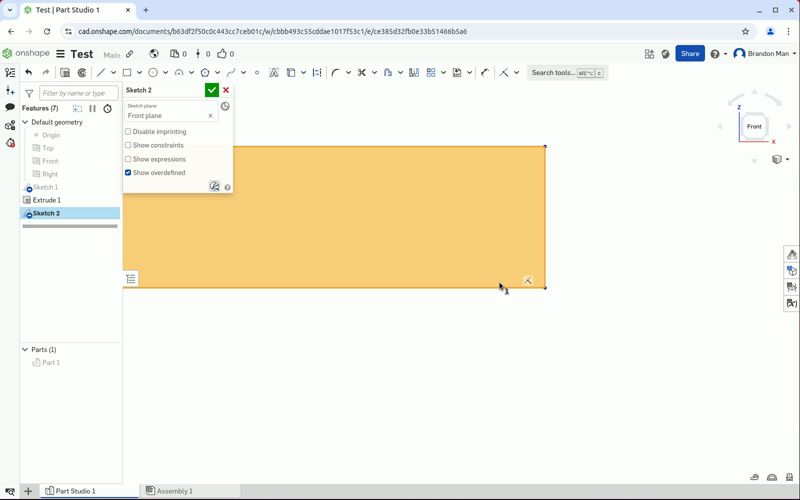
scroll(-6)
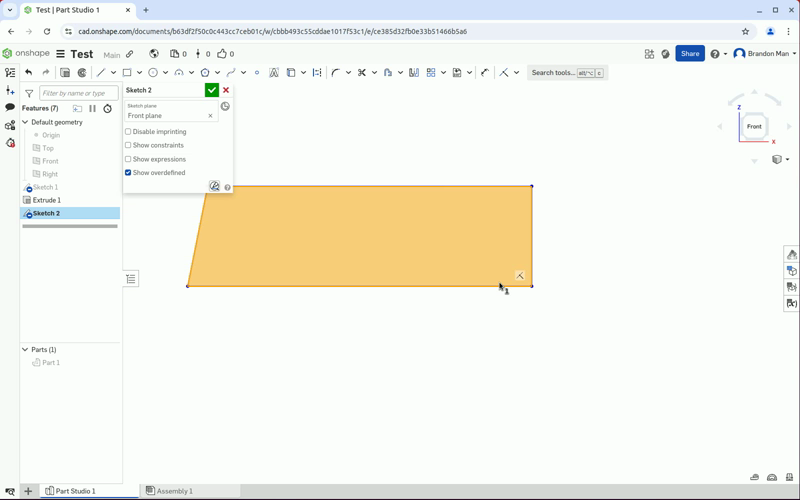
scroll(-6)
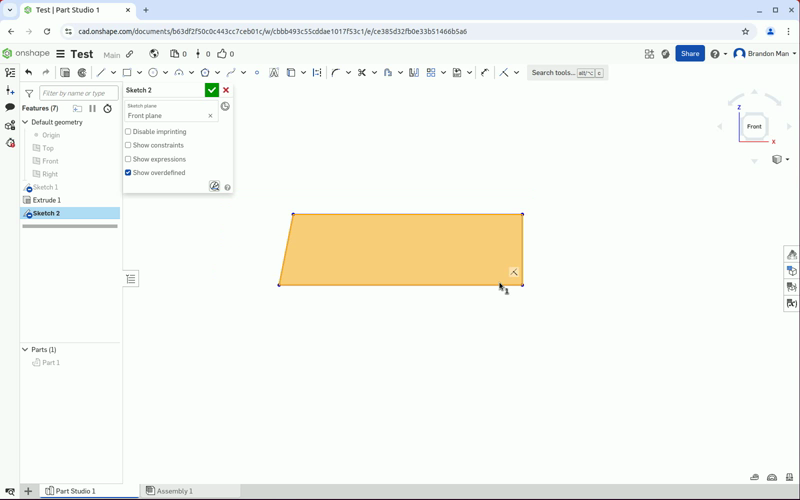
scroll(-6)
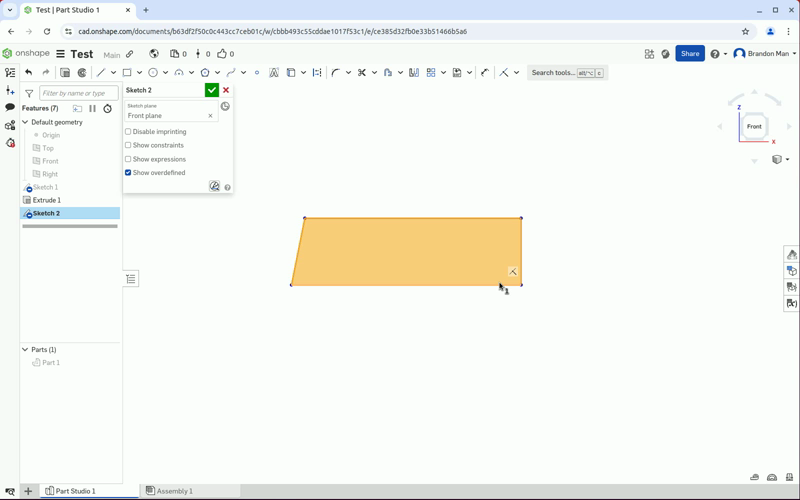
scroll(-6)
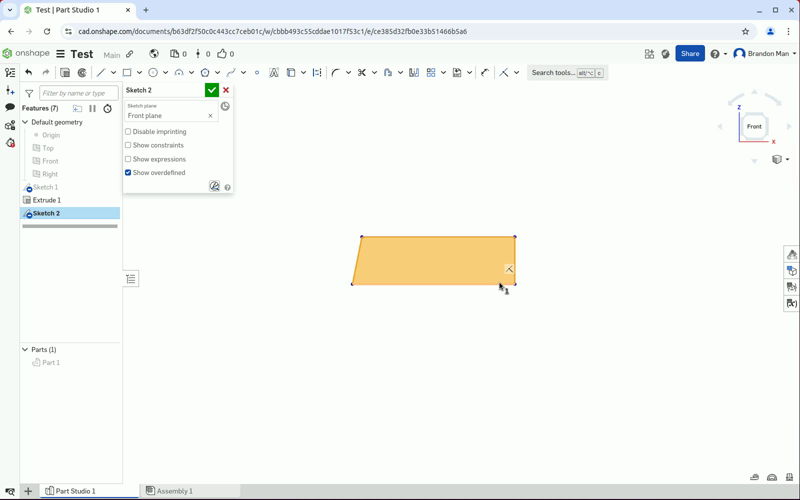
scroll(-6)
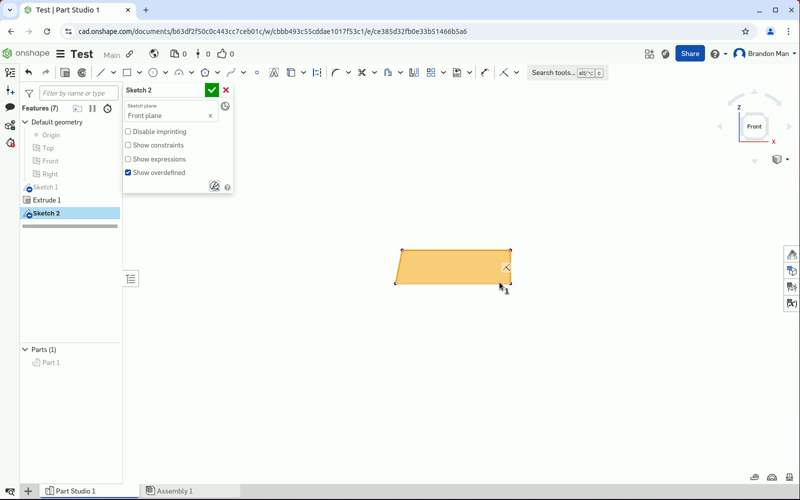
scroll(-6)
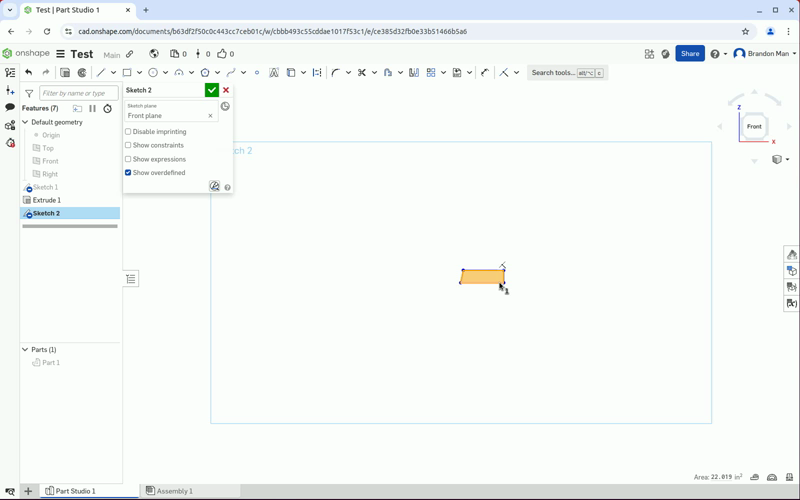
mouse_move(73, 352)
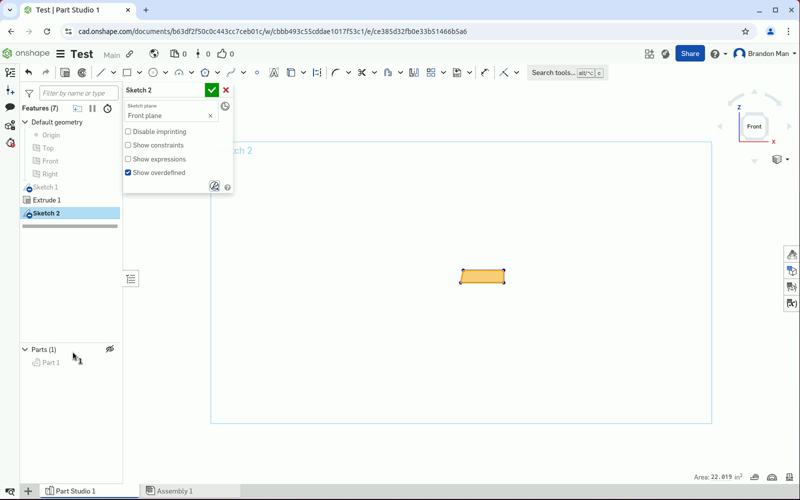
key(shift+y)
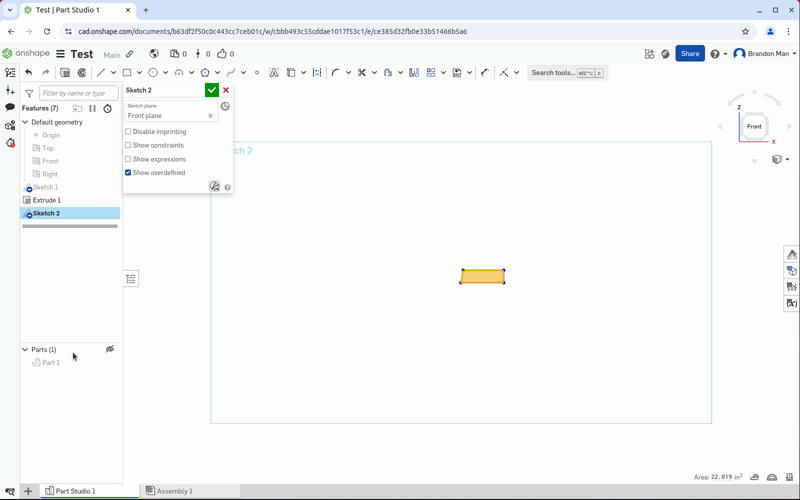
key(shift+e)
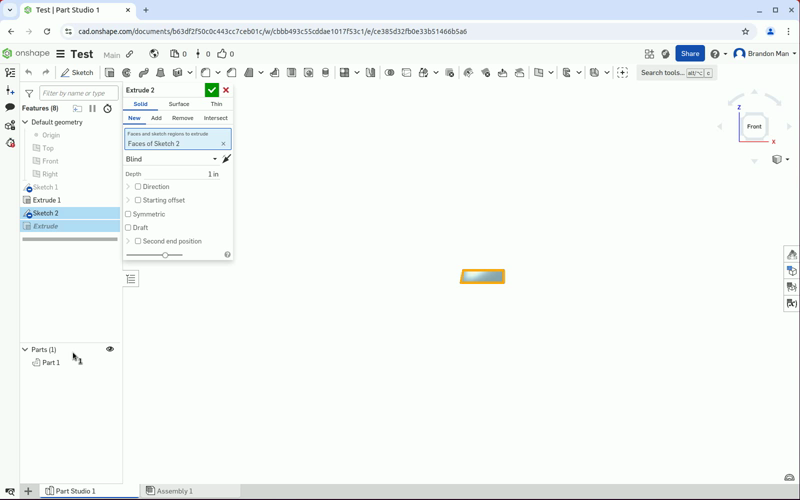
mouse_move(143, 106)
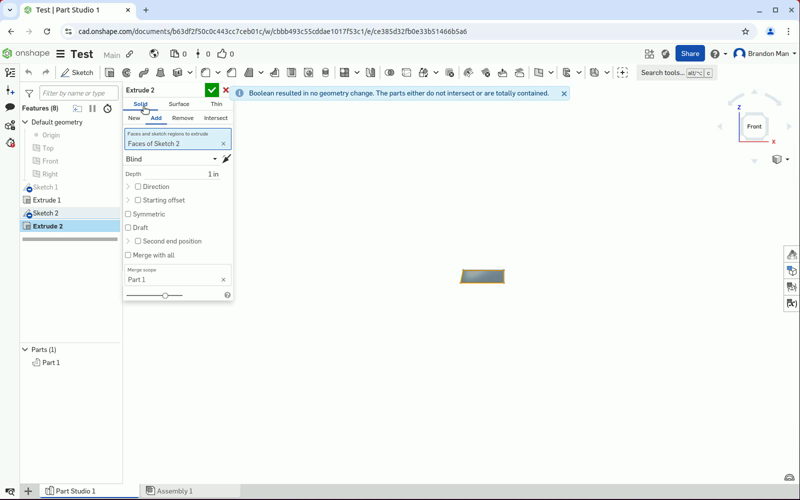
click(143, 106)
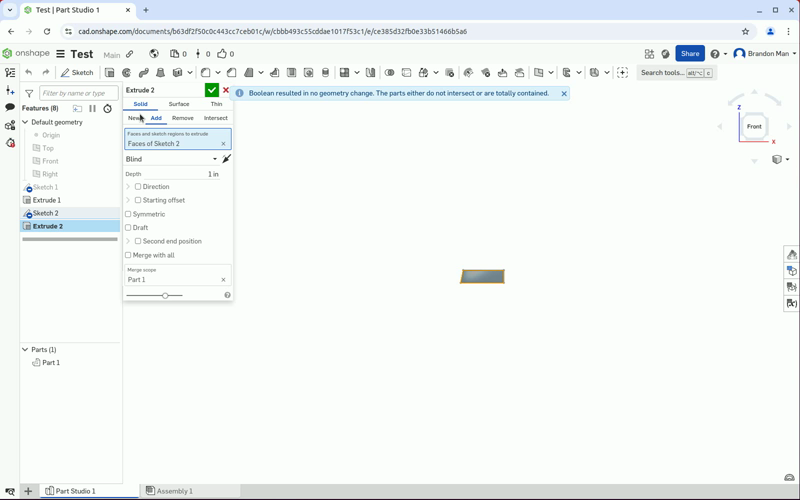
mouse_move(137, 120)
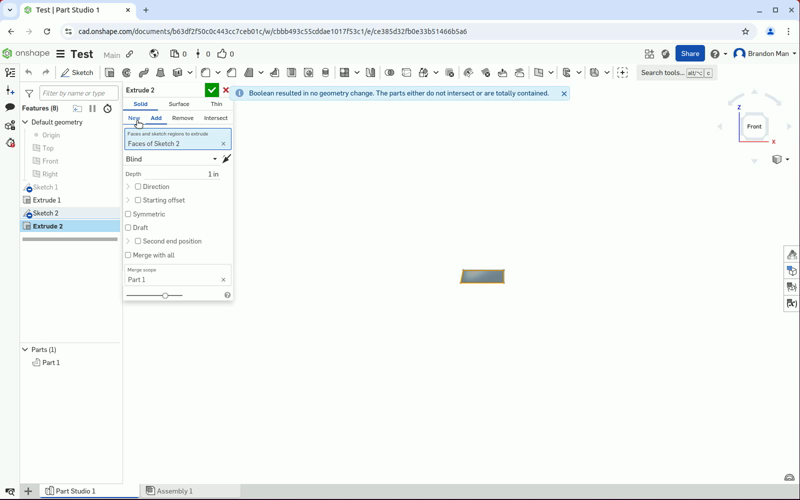
click(137, 120)
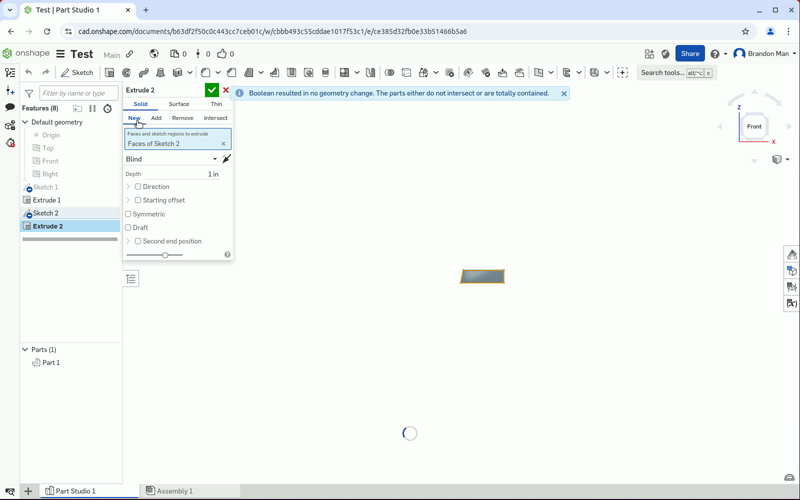
key(tab, 4)
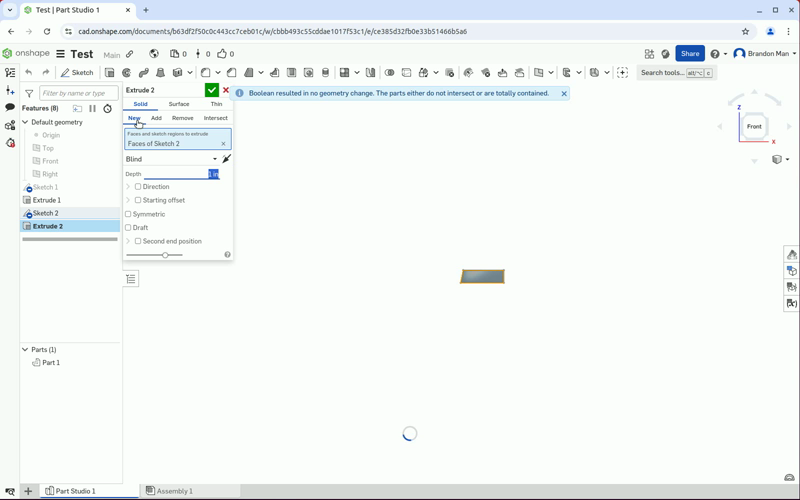
text(23.108)
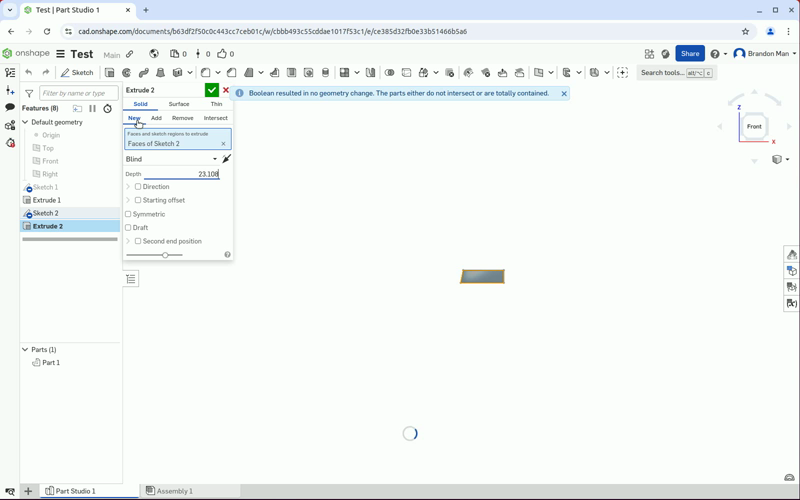
key(enter)
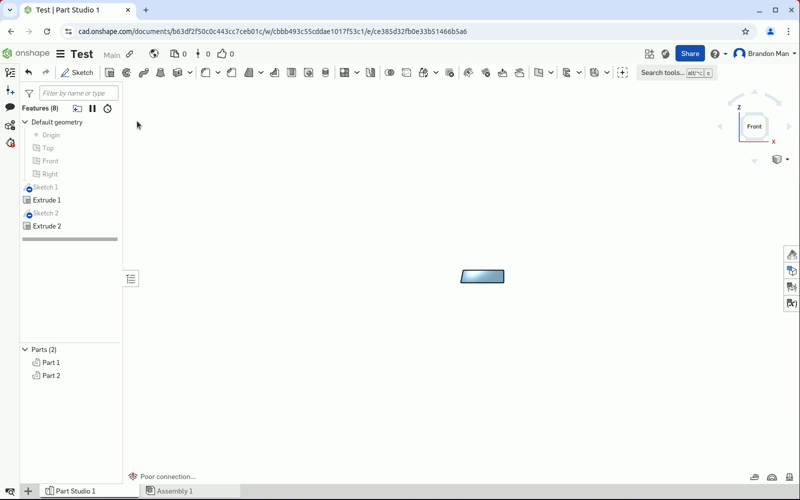
key(shift+h)
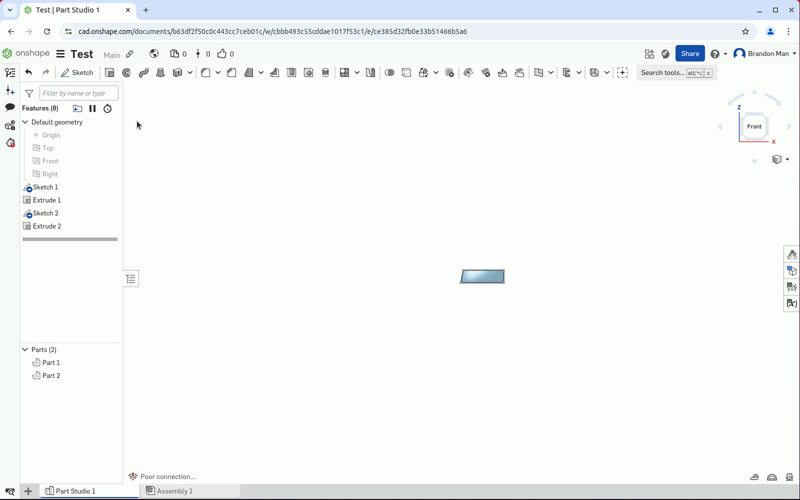
key(shift+h)
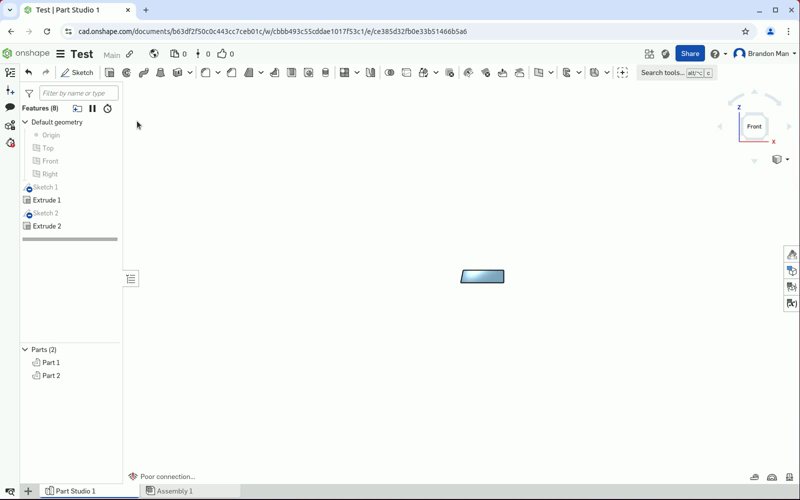
mouse_move(73, 189)
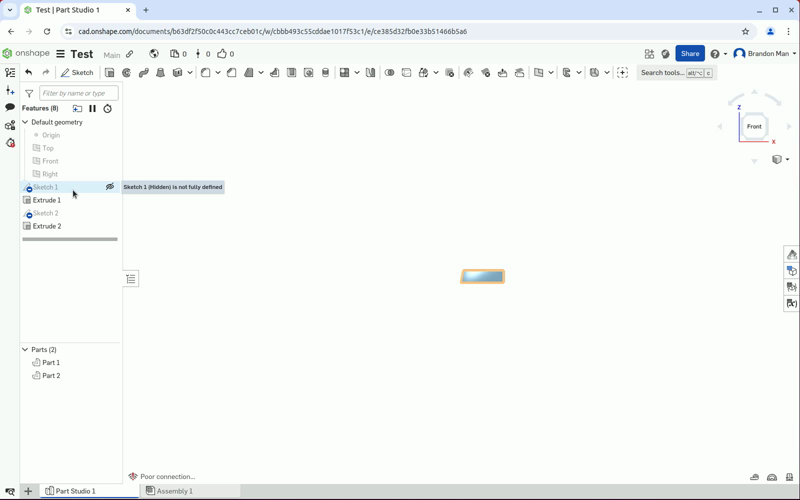
click(73, 189)
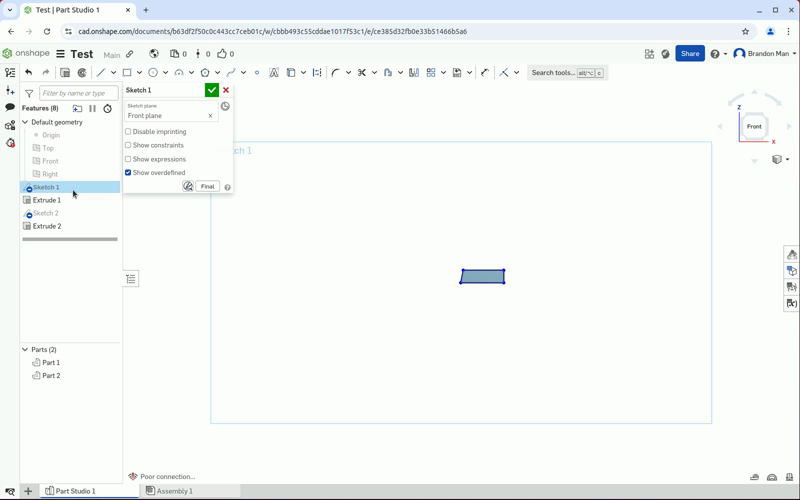
mouse_move(229, 92)
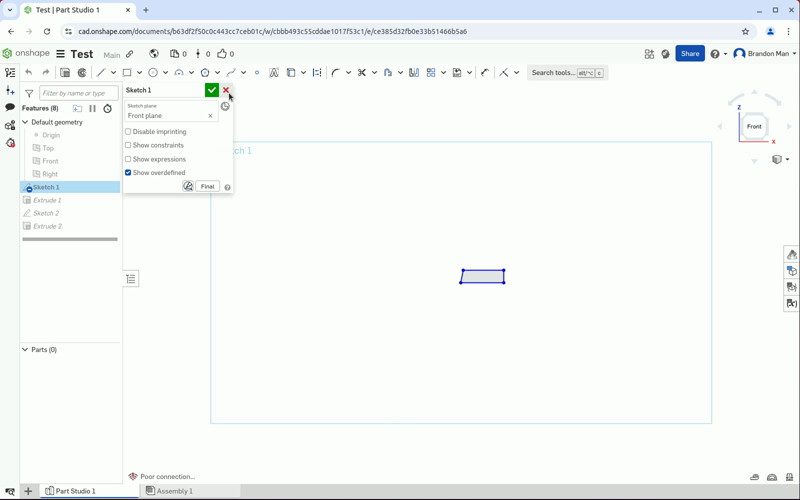
click(229, 92)
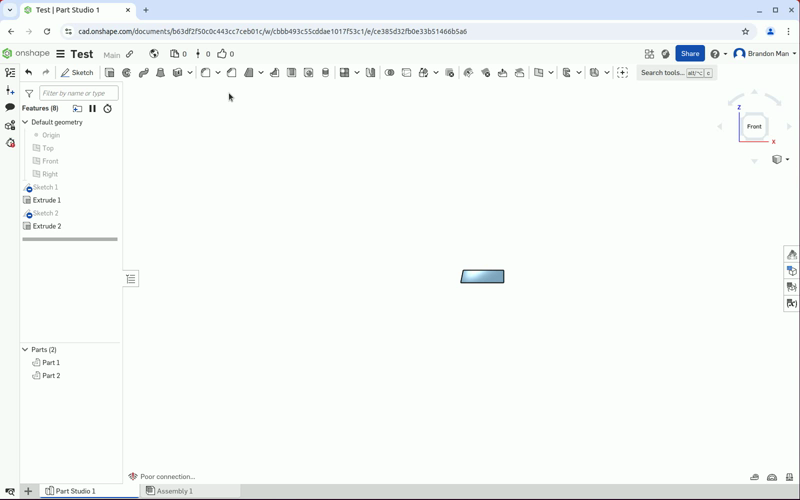
mouse_move(73, 352)
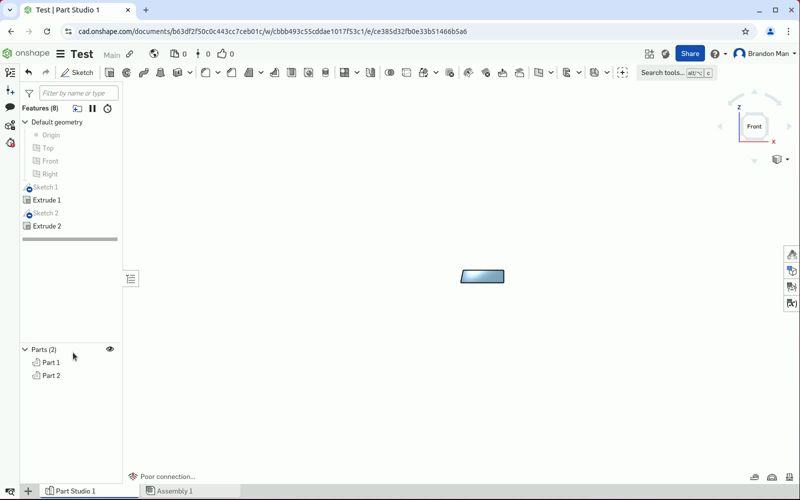
key(y)
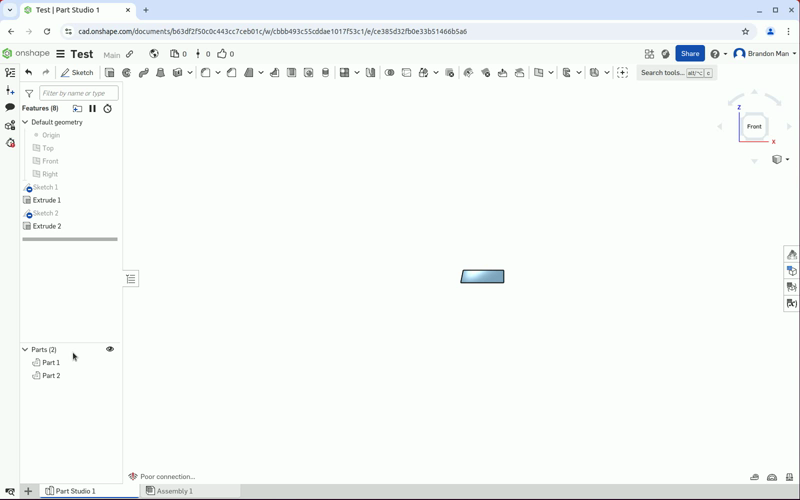
key(shift+p)
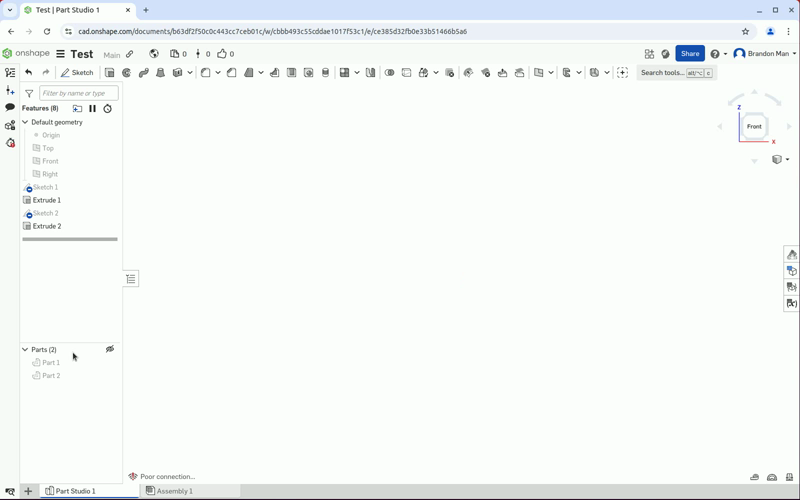
key(space)
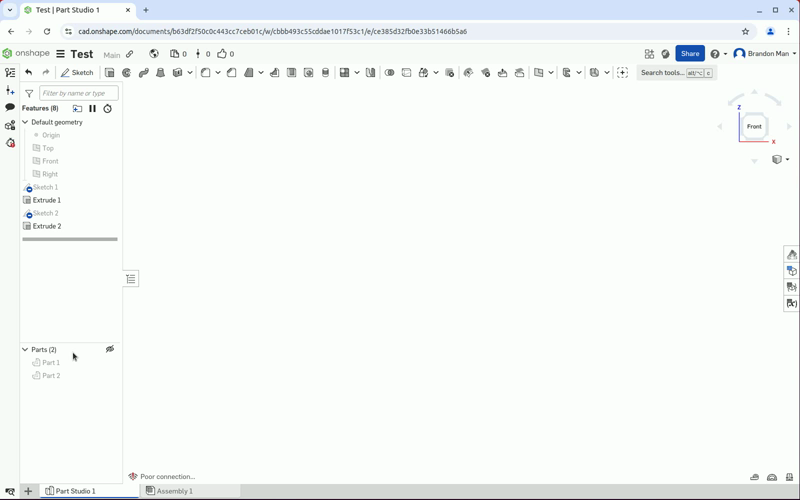
key_down(shift)
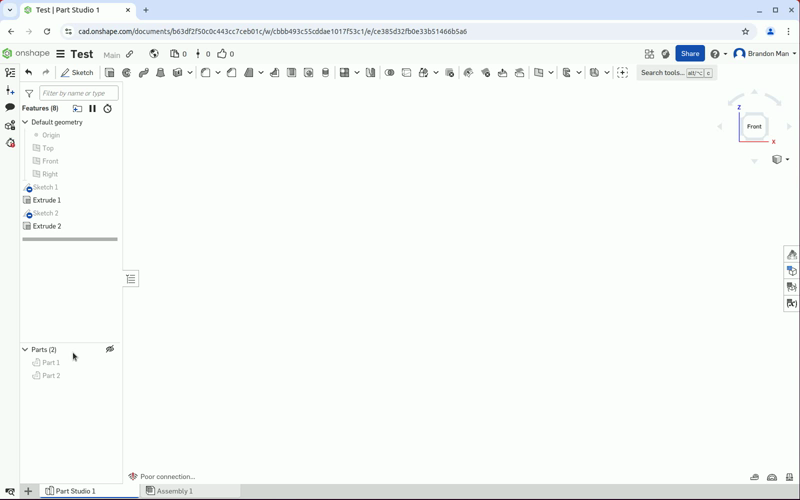
key(down)
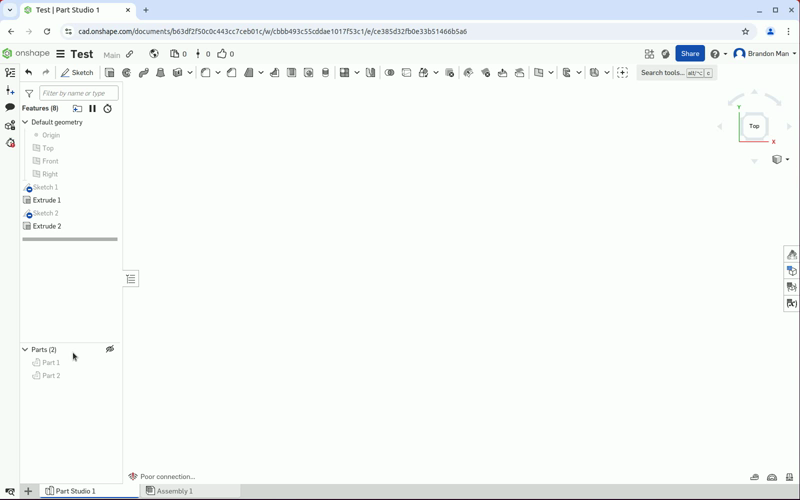
key_up(shift)
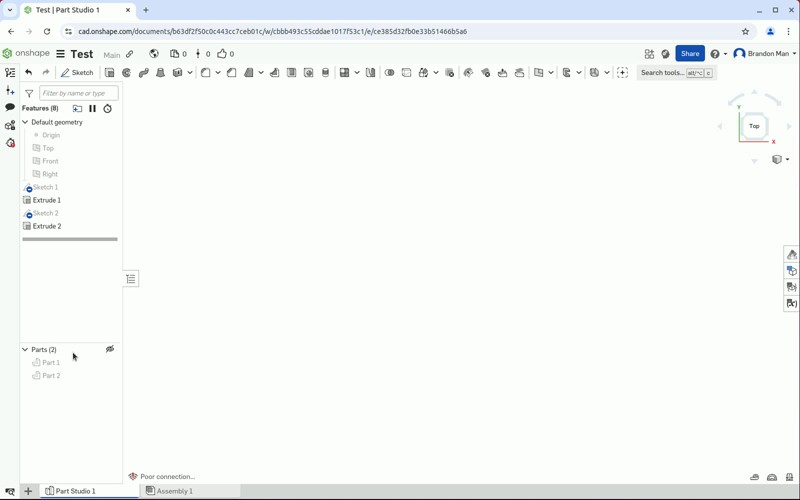
mouse_move(73, 352)
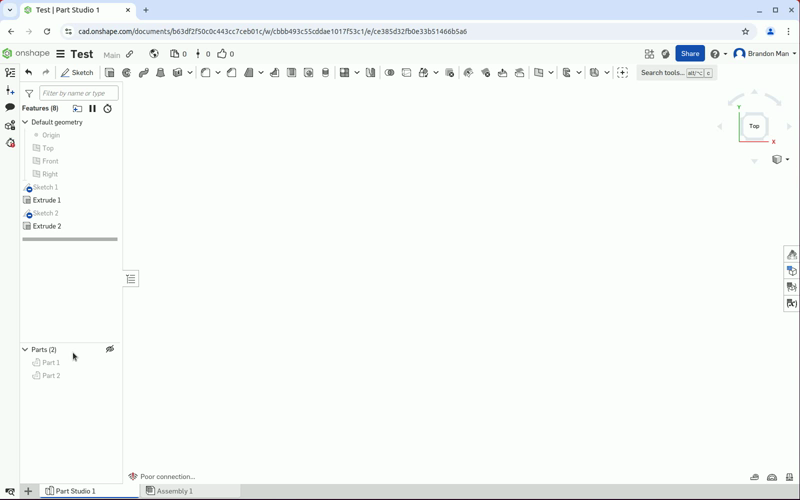
key(shift+y)
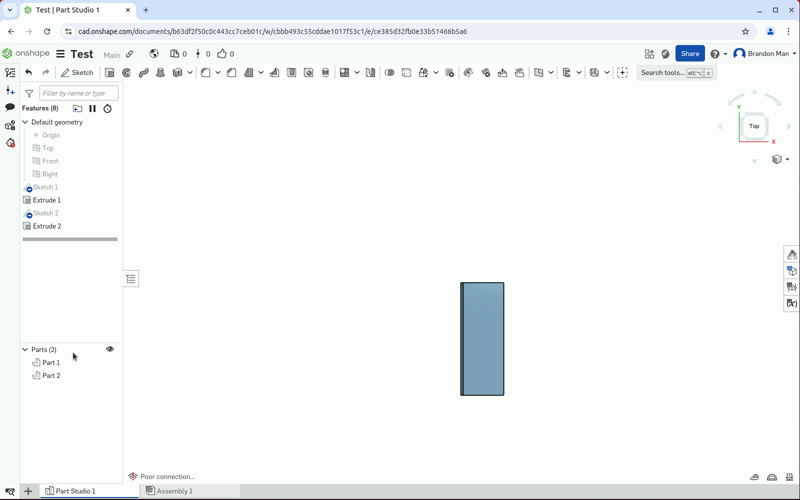
mouse_move(541, 75)
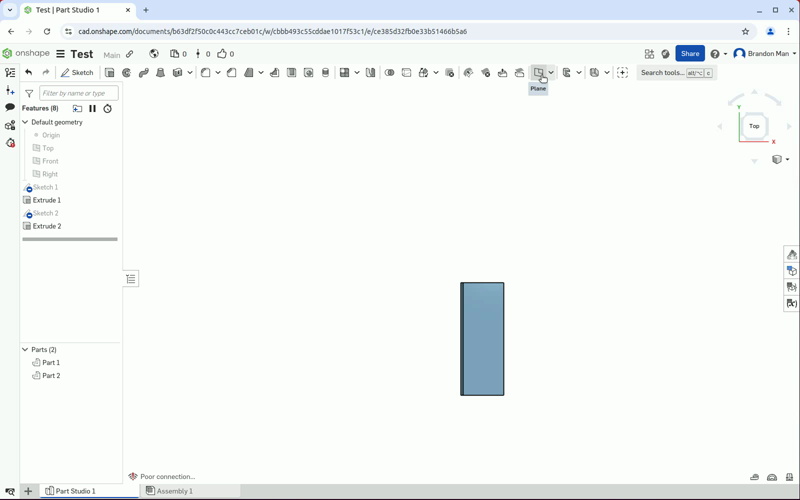
click(541, 75)
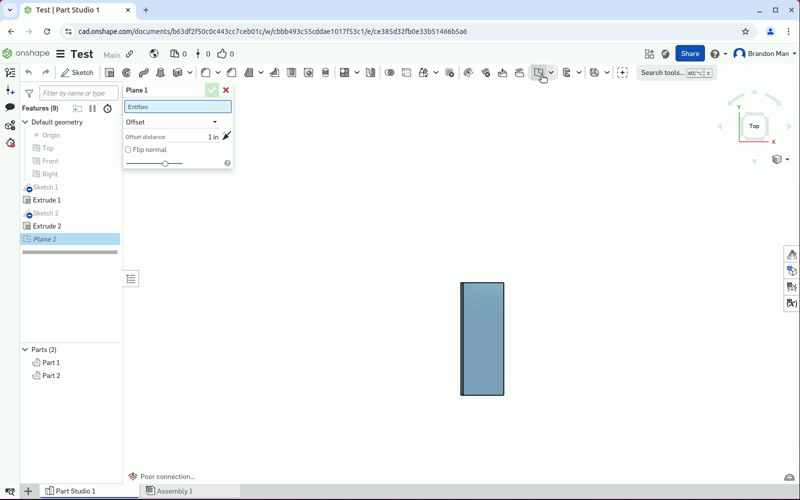
mouse_move(73, 150)
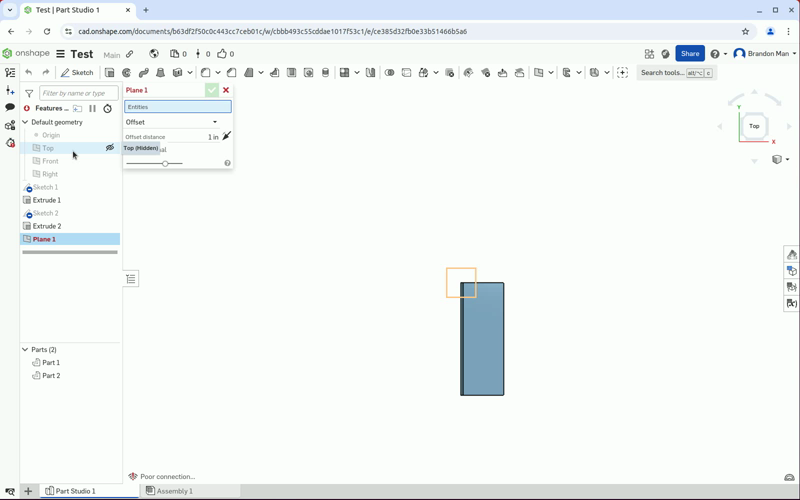
click(73, 150)
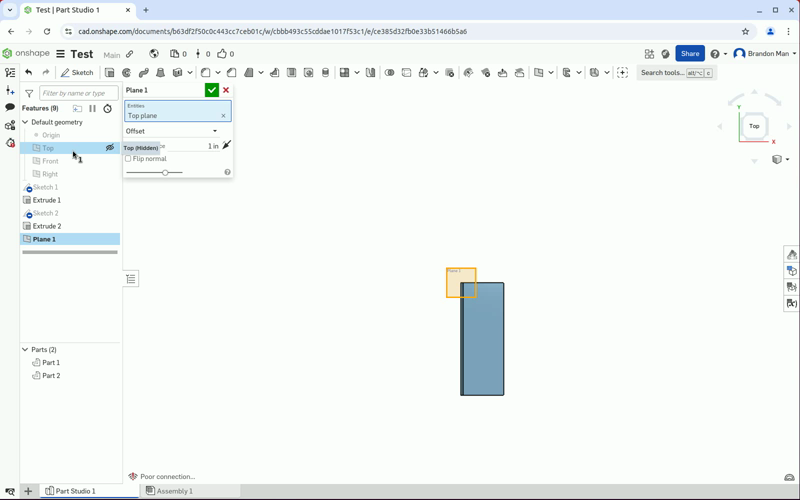
key(tab, 2)
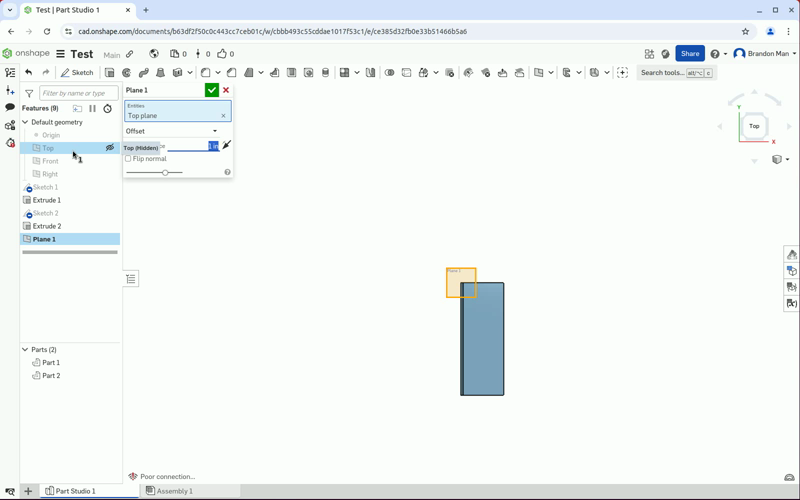
text(2.403)
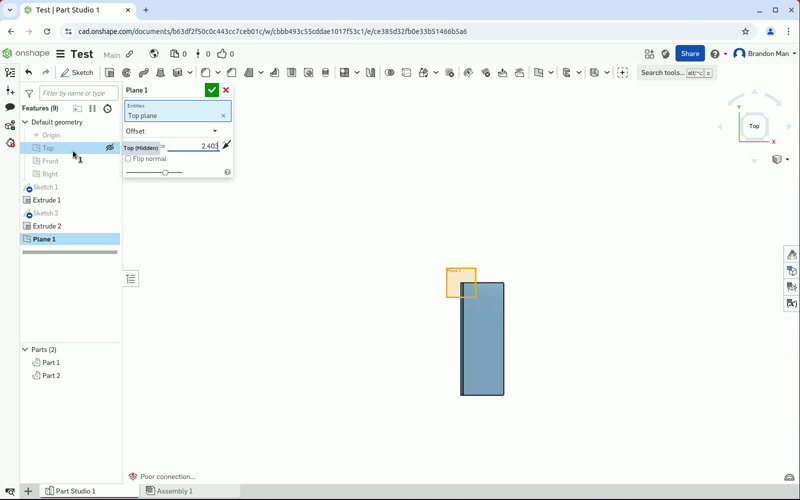
key(enter, 2)
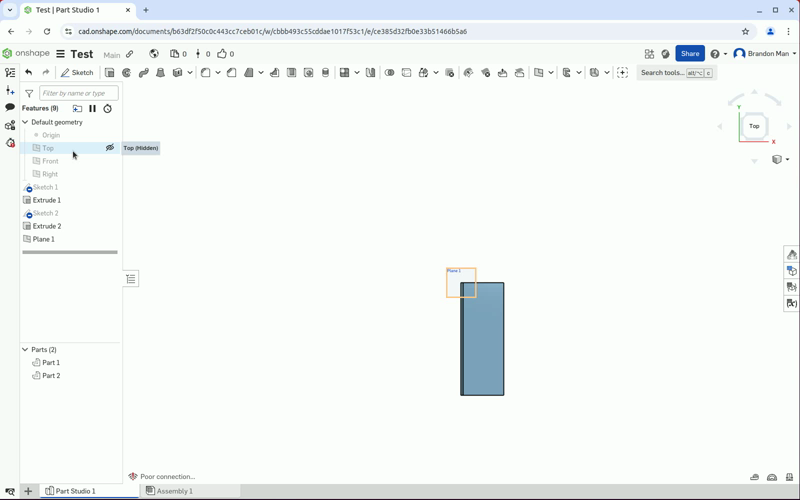
key(shift+s)
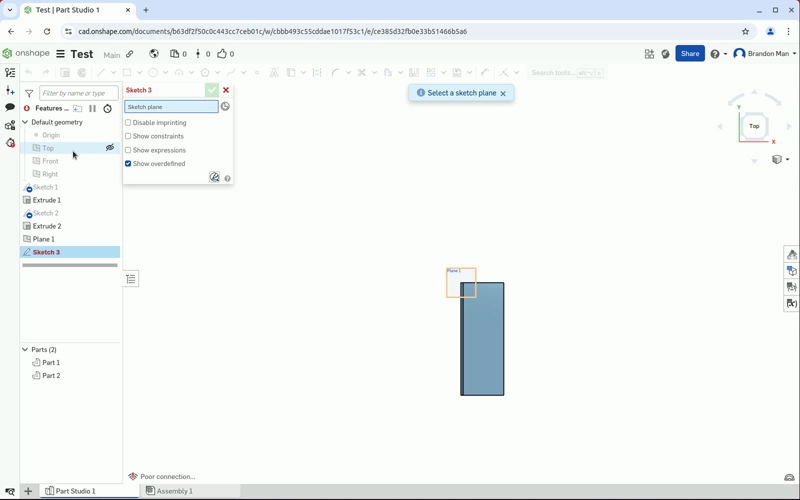
mouse_move(73, 241)
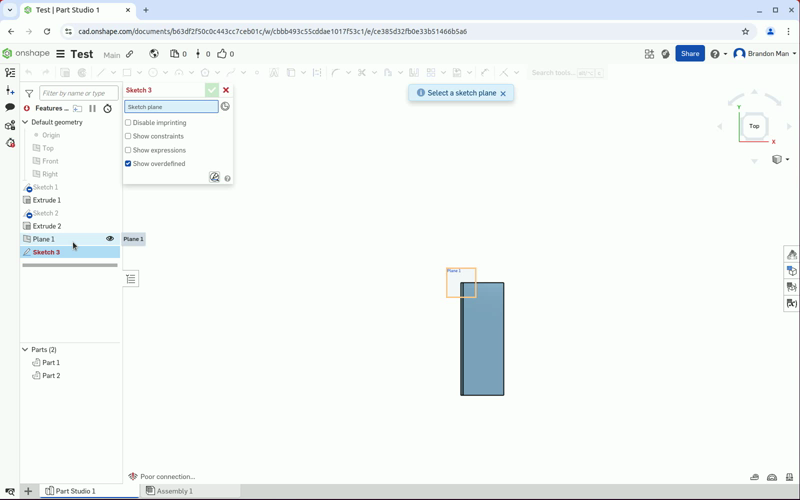
click(73, 241)
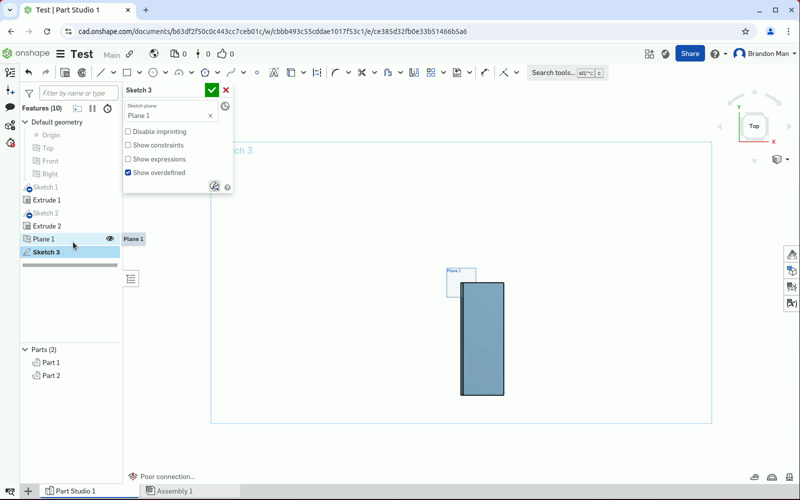
mouse_move(73, 352)
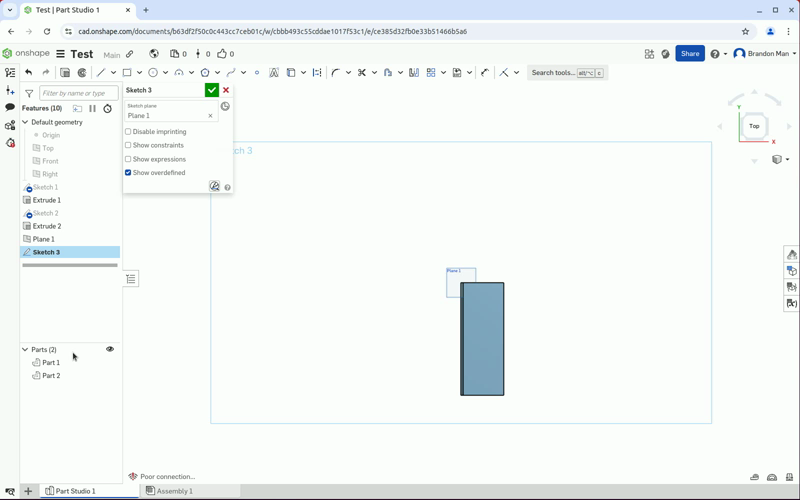
key(y)
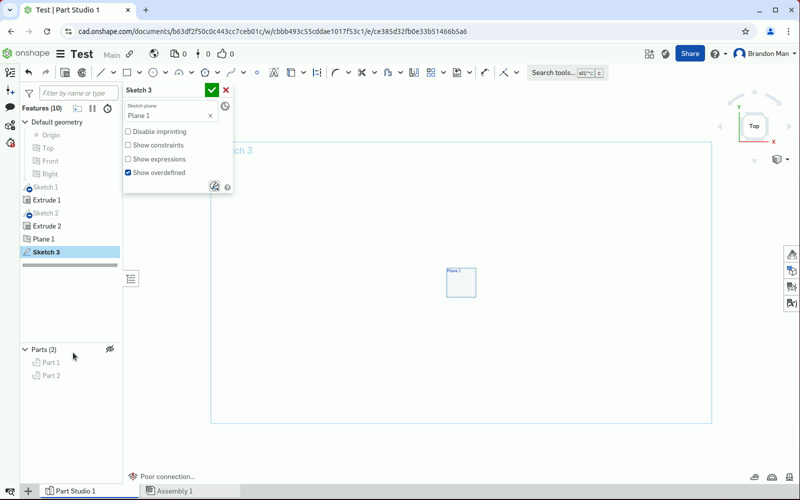
key(l)
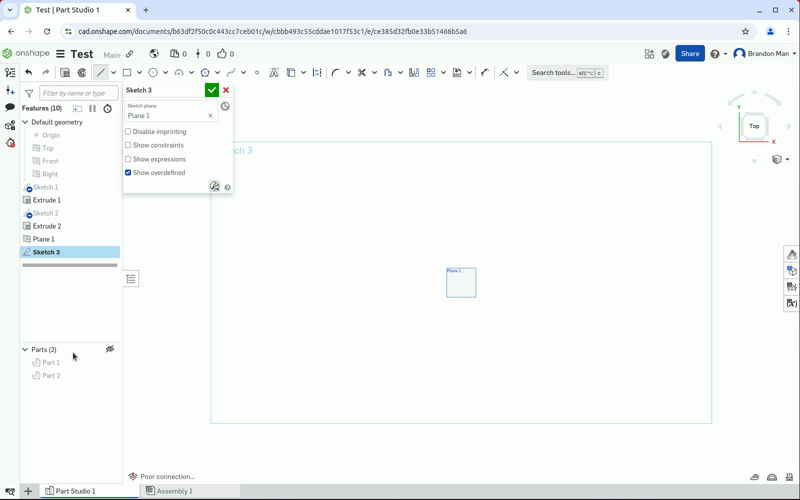
key_down(shift)
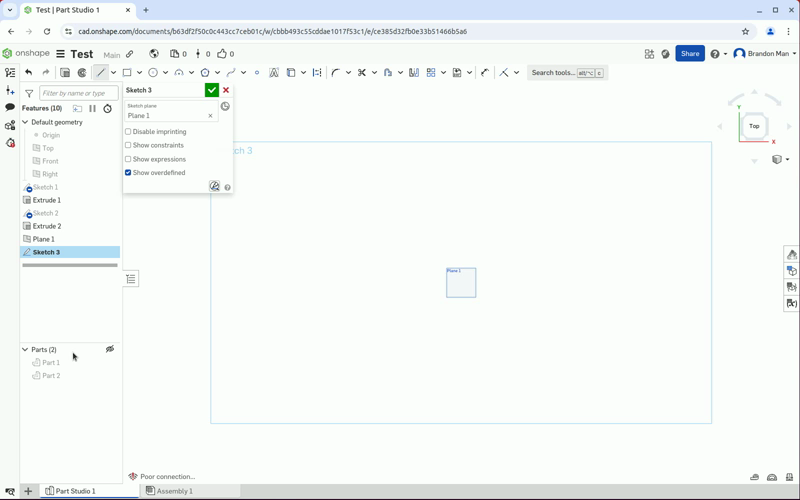
mouse_move(473, 346)
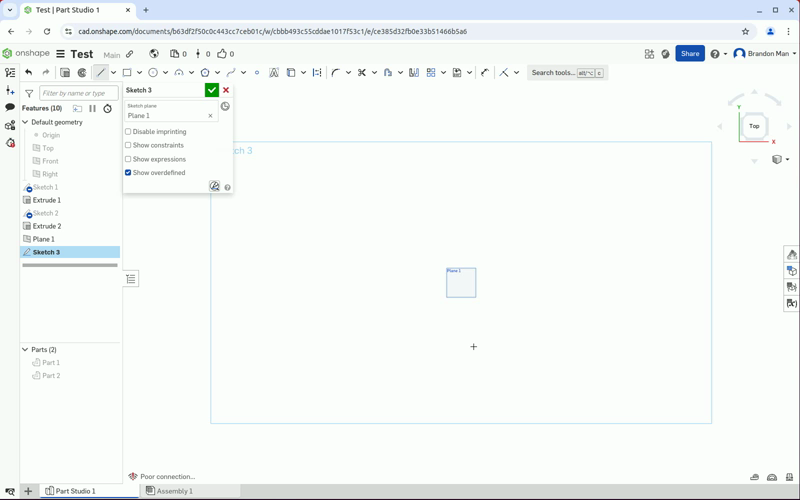
click(473, 346)
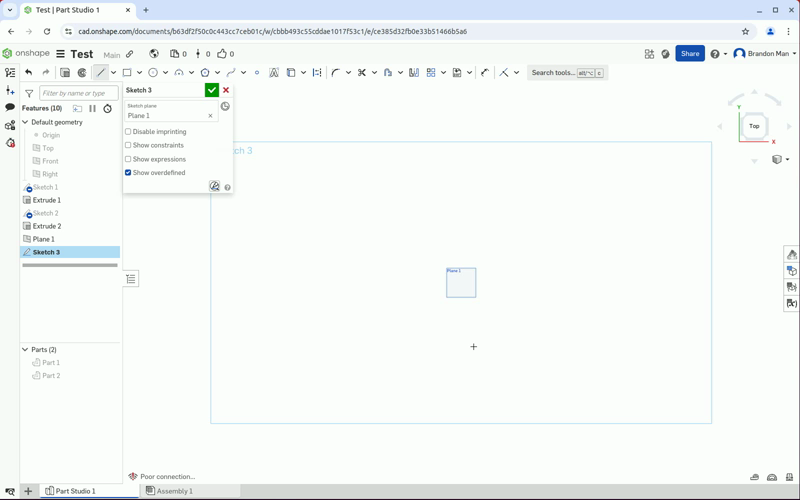
key_up(shift)
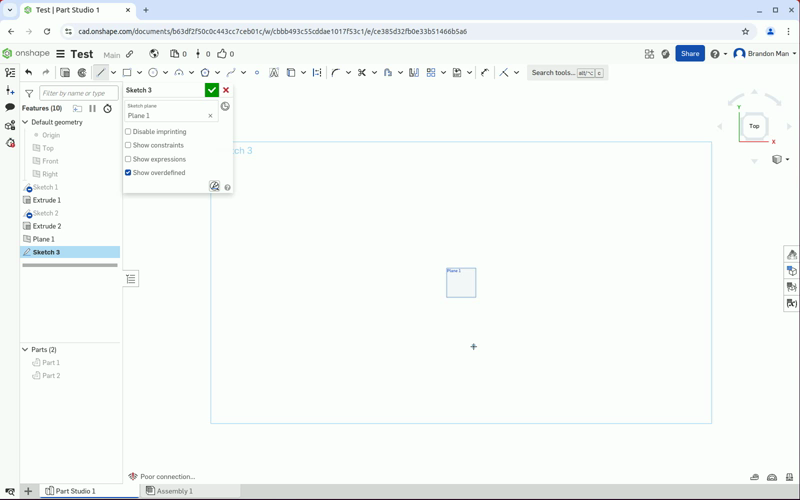
key_down(shift)
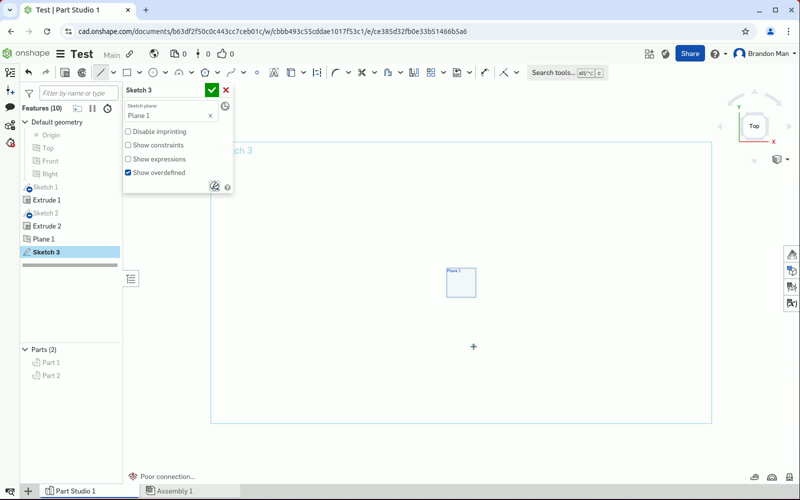
mouse_move(503, 346)
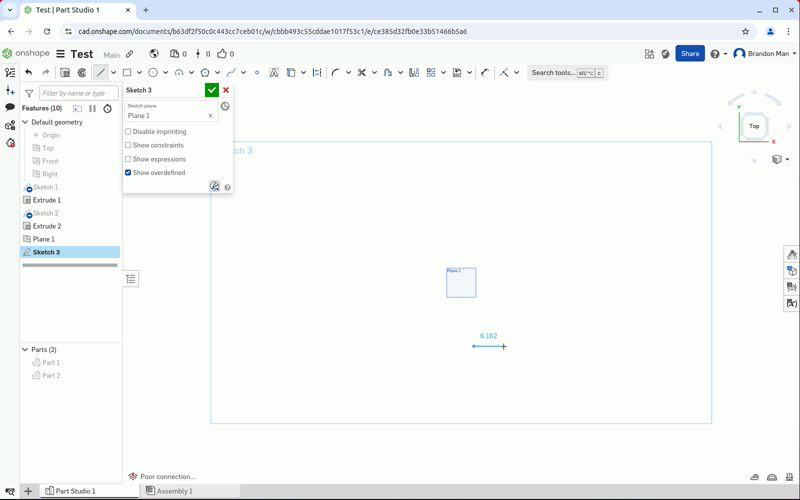
mouse_move(494, 346)
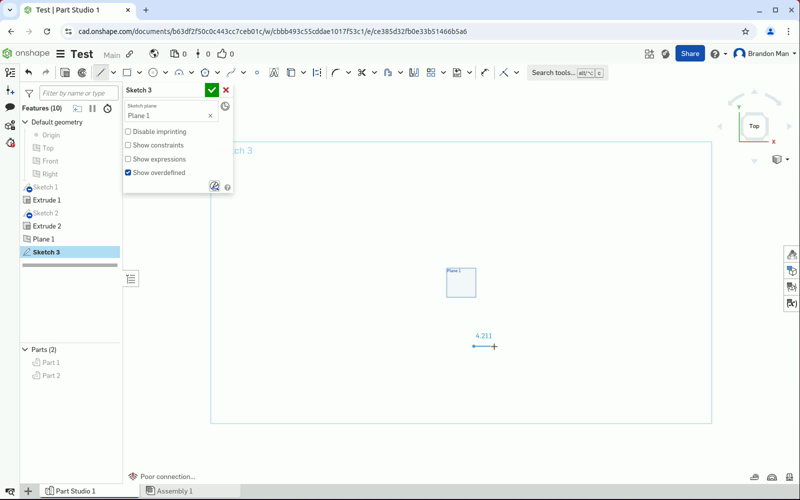
click(494, 346)
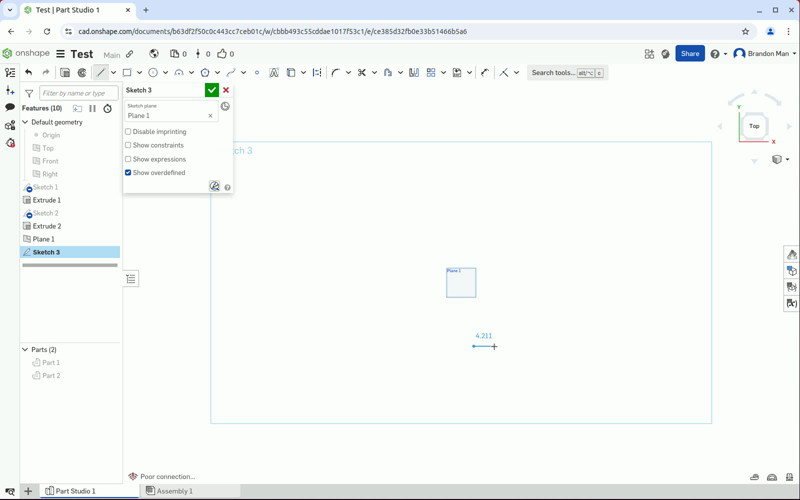
key_up(shift)
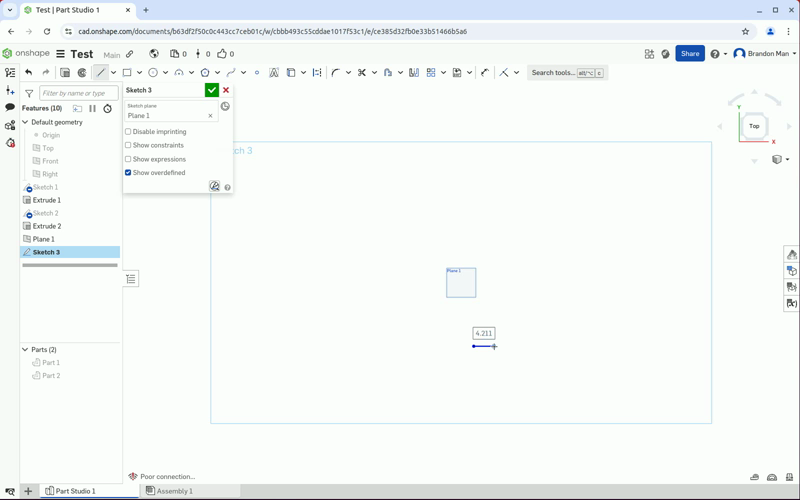
key(esc)
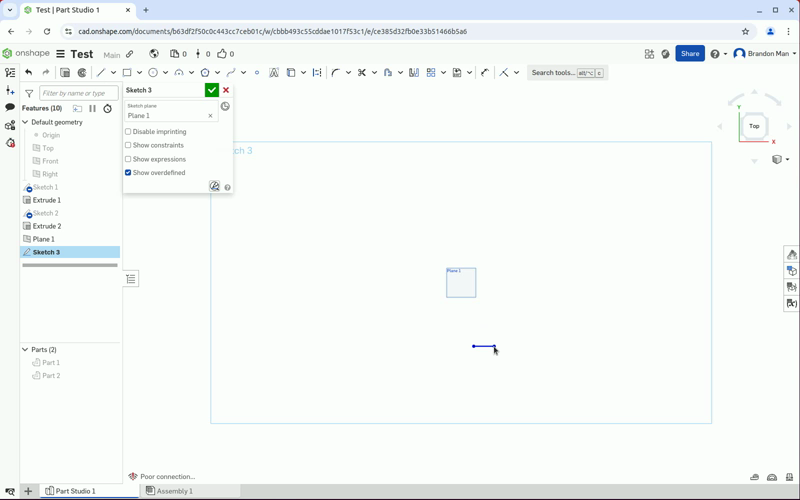
key(a)
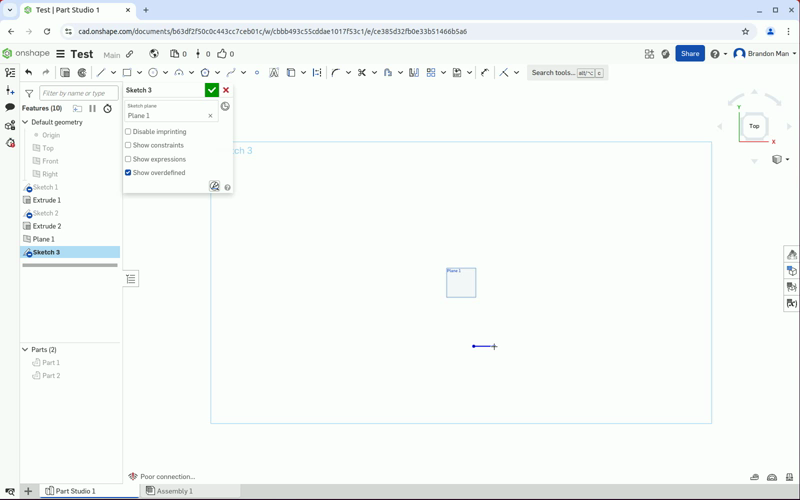
mouse_move(494, 346)
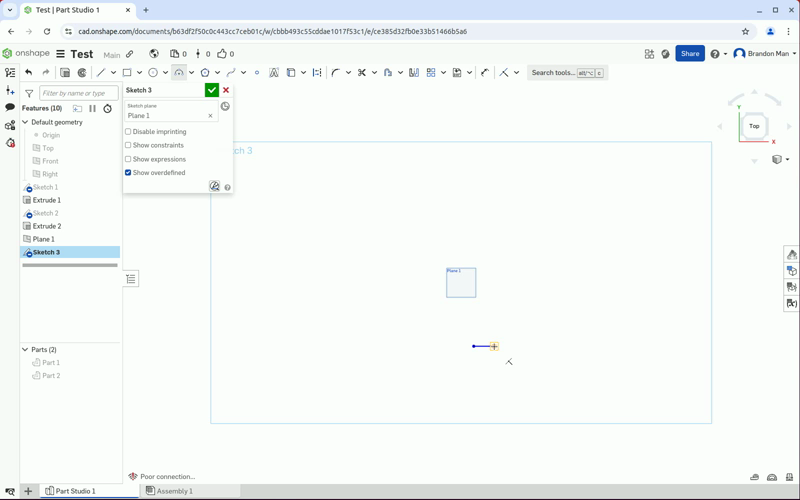
click(494, 346)
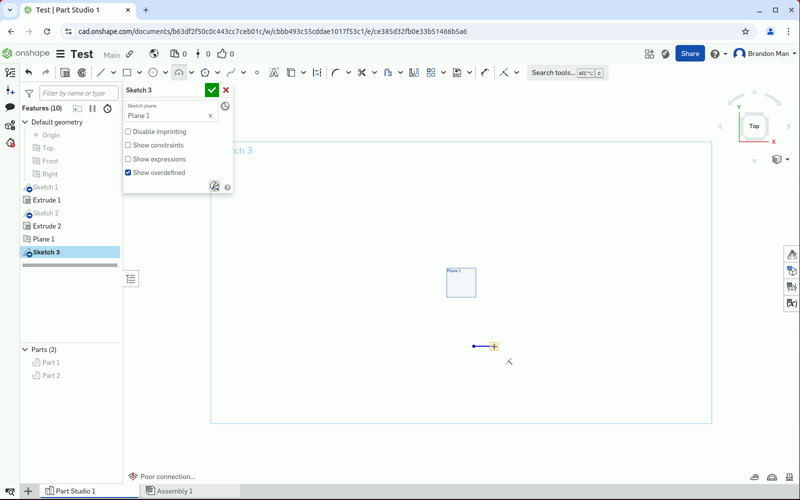
key_down(shift)
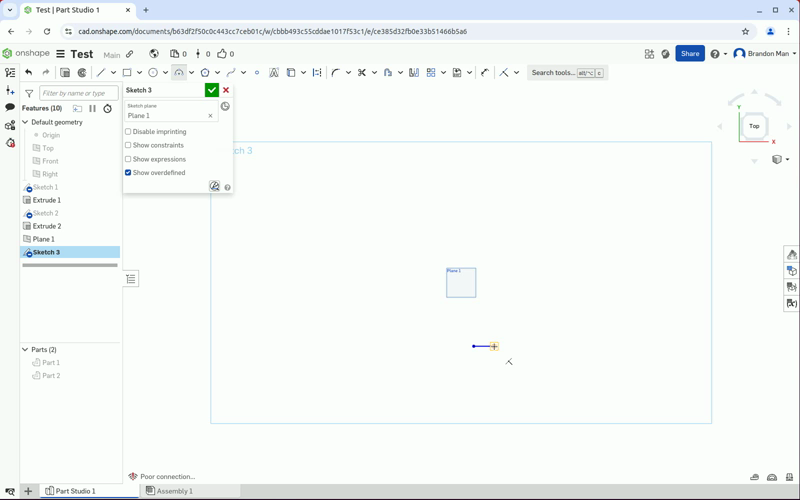
mouse_move(494, 331)
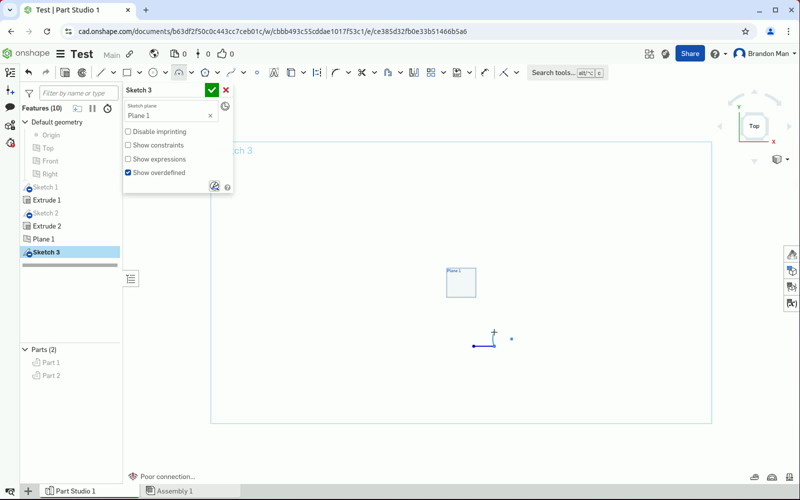
click(494, 331)
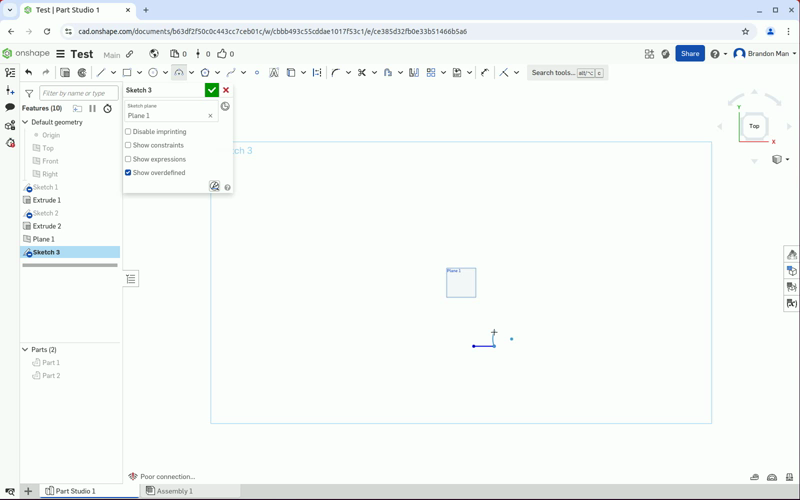
mouse_move(501, 339)
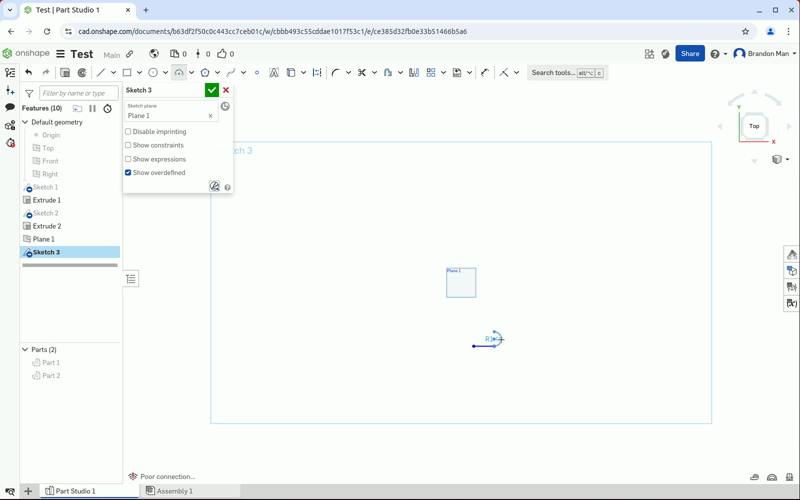
click(501, 339)
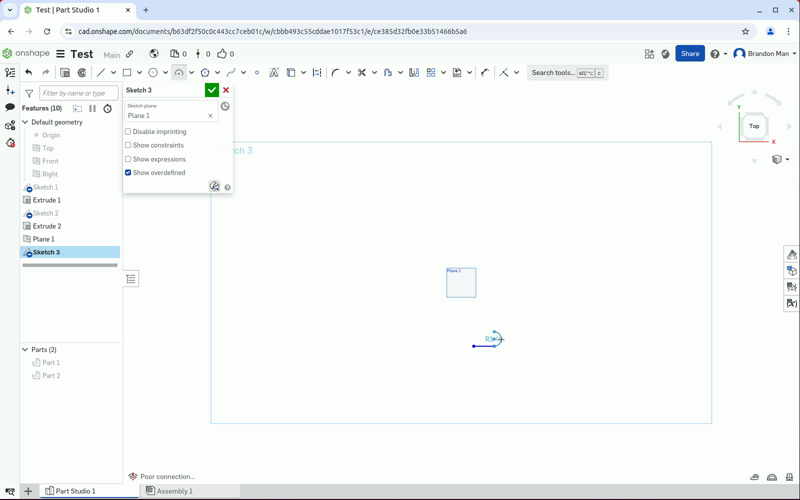
key_up(shift)
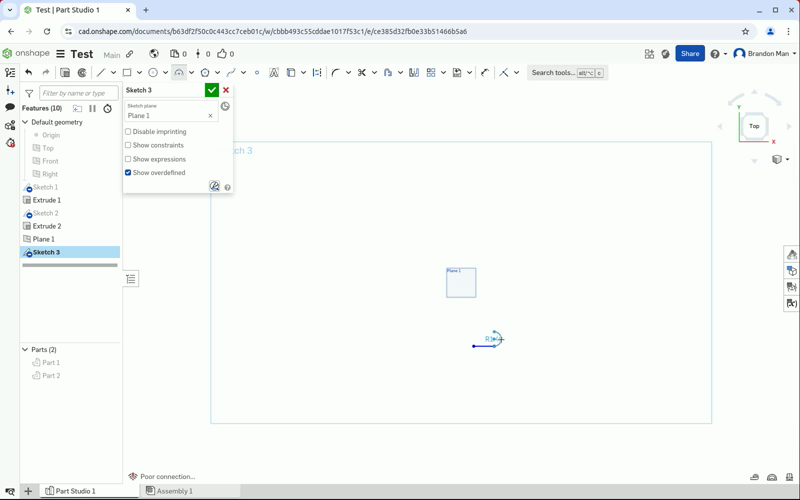
key(esc)
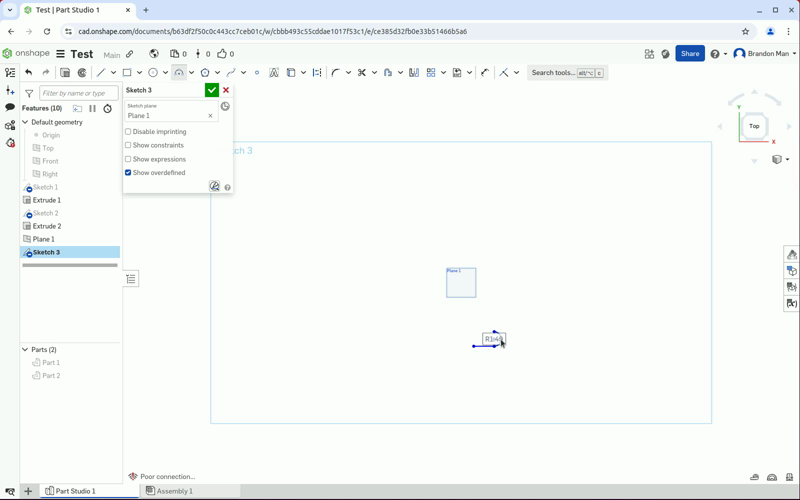
key(l)
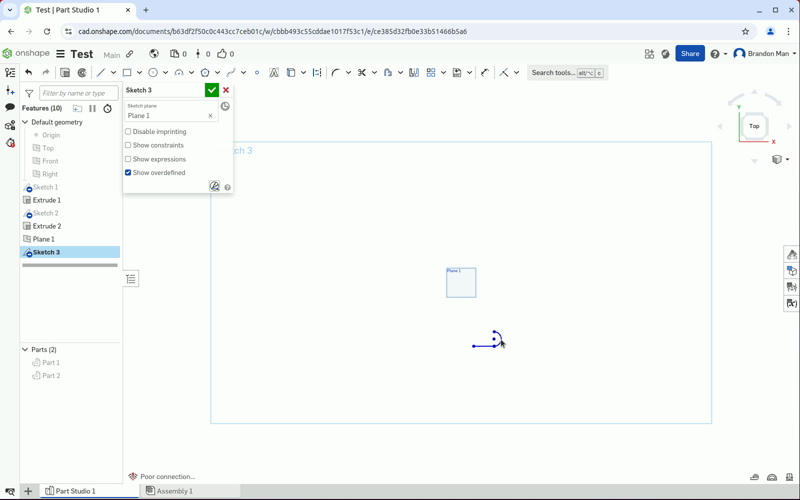
mouse_move(494, 331)
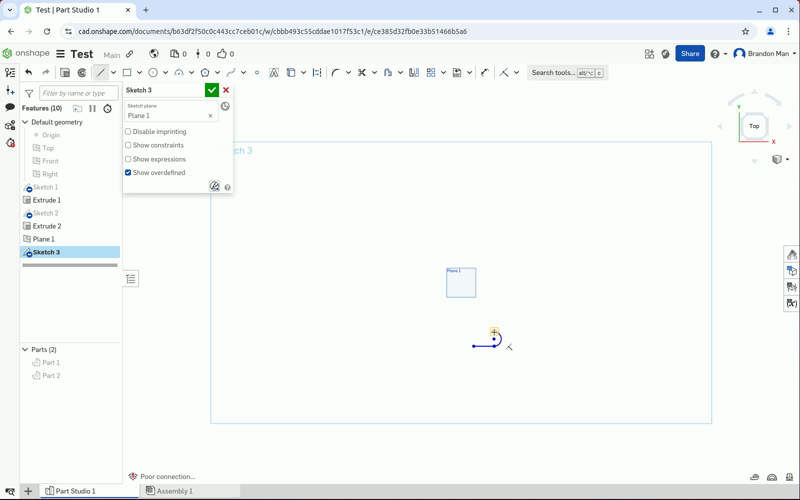
click(494, 331)
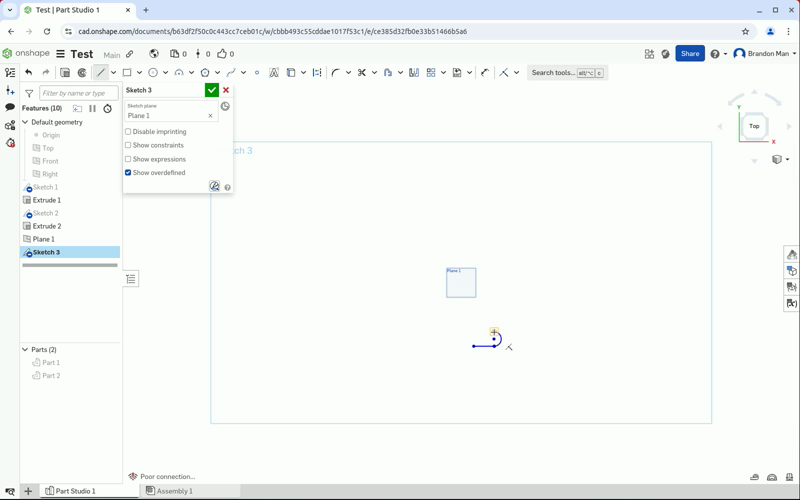
key_down(shift)
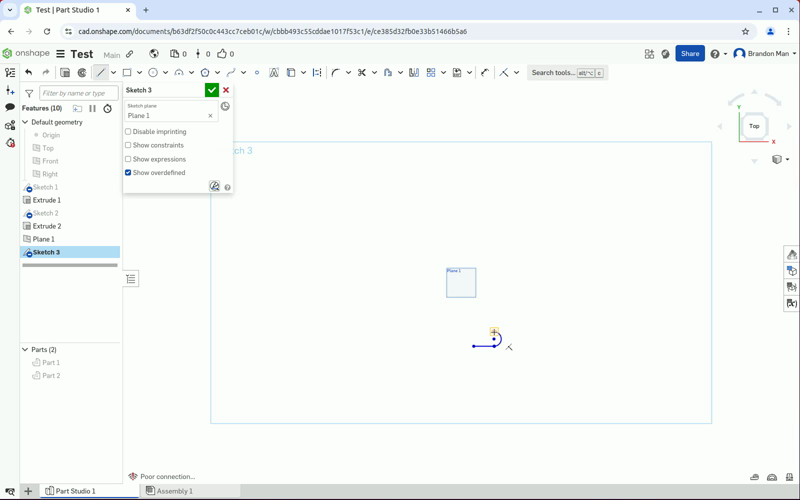
mouse_move(524, 331)
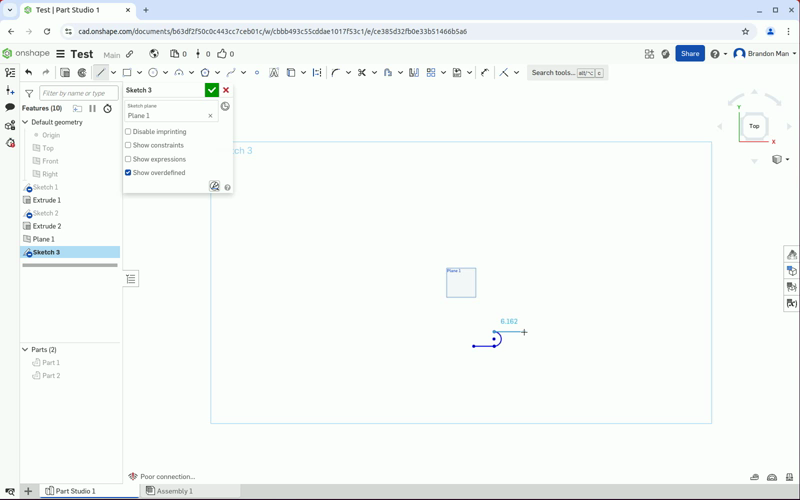
mouse_move(473, 331)
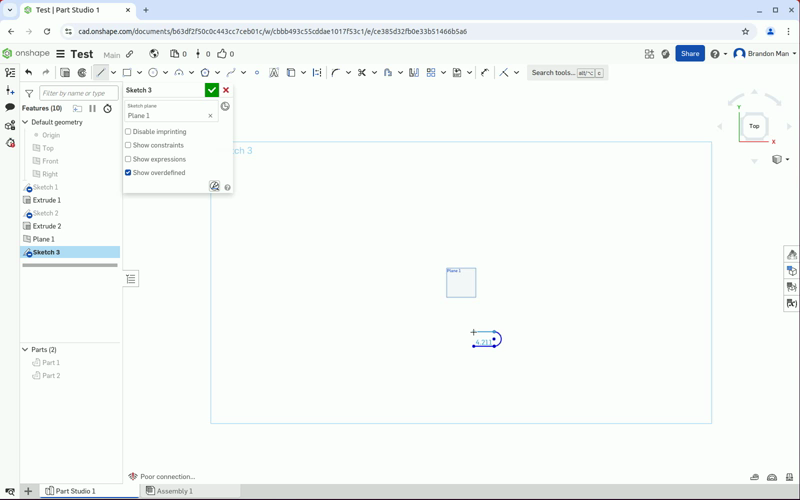
click(473, 331)
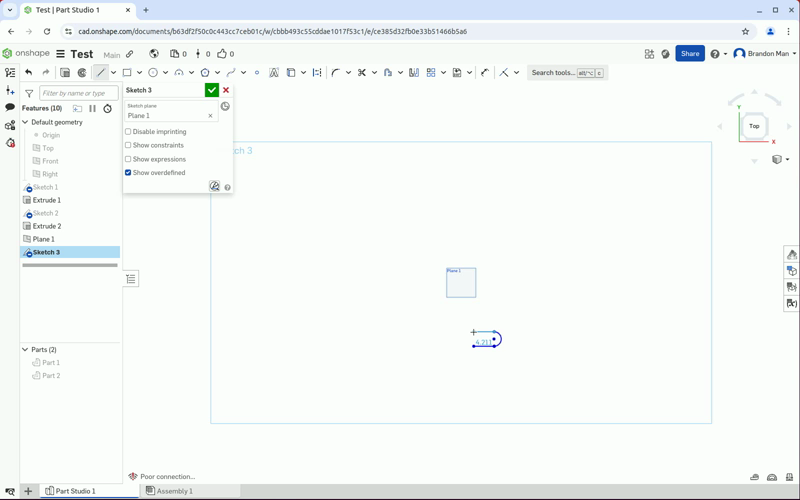
key_up(shift)
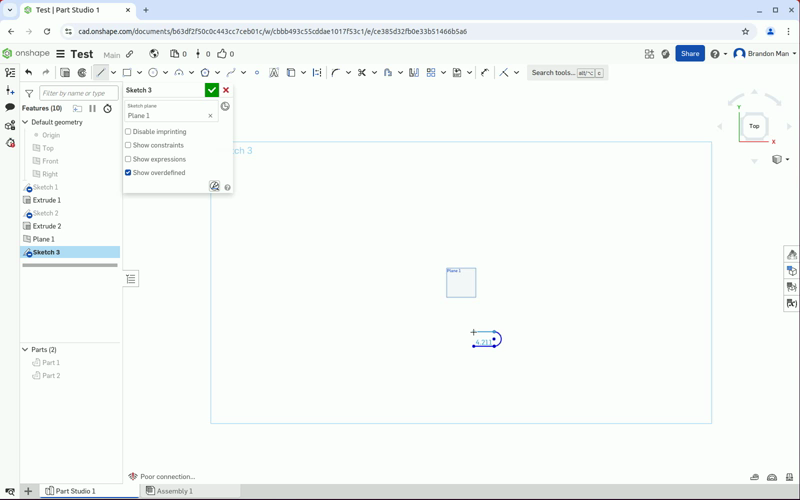
key(esc)
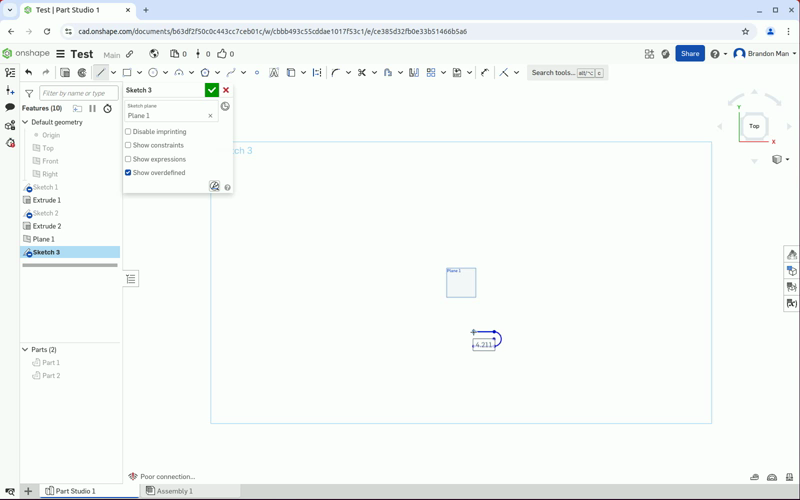
key(a)
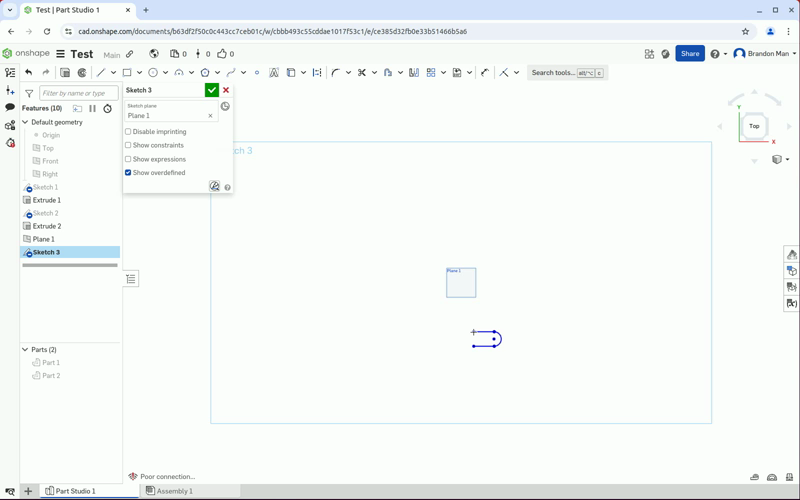
mouse_move(473, 331)
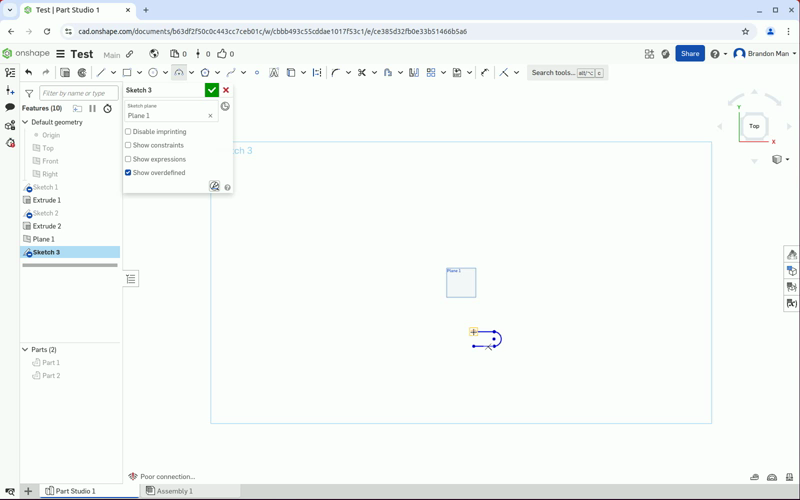
click(473, 331)
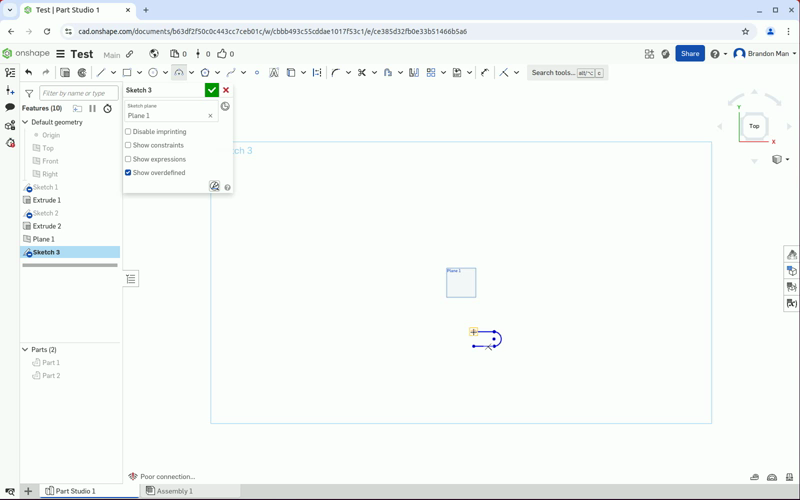
mouse_move(473, 346)
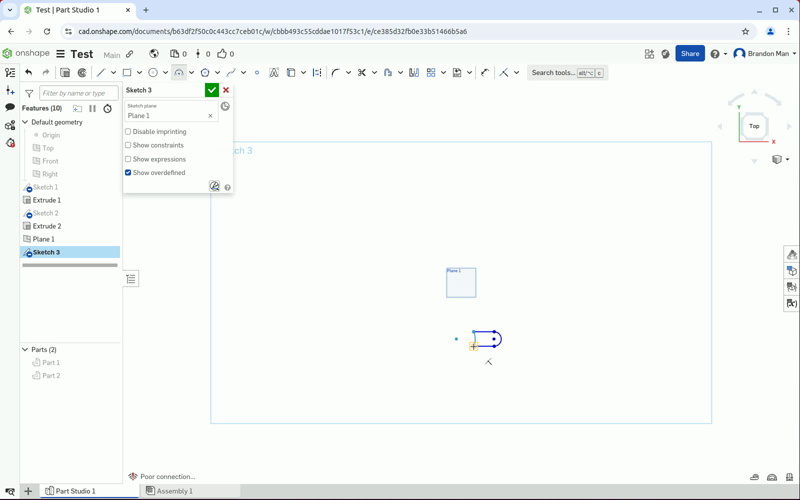
click(473, 346)
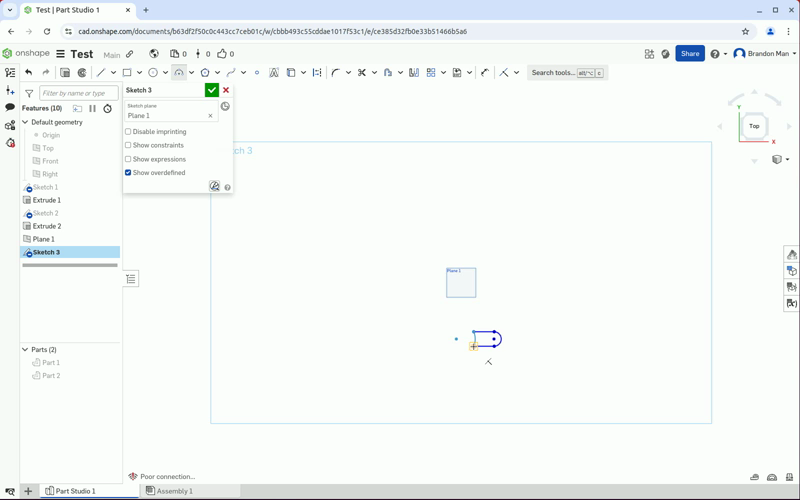
key_down(shift)
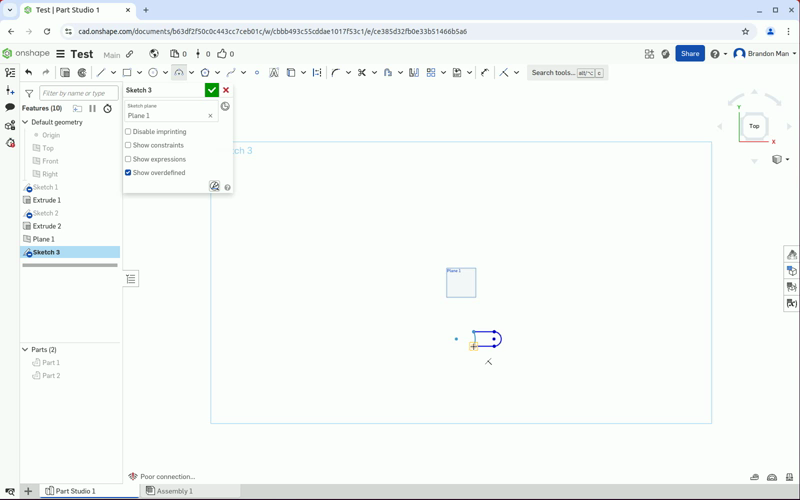
mouse_move(480, 339)
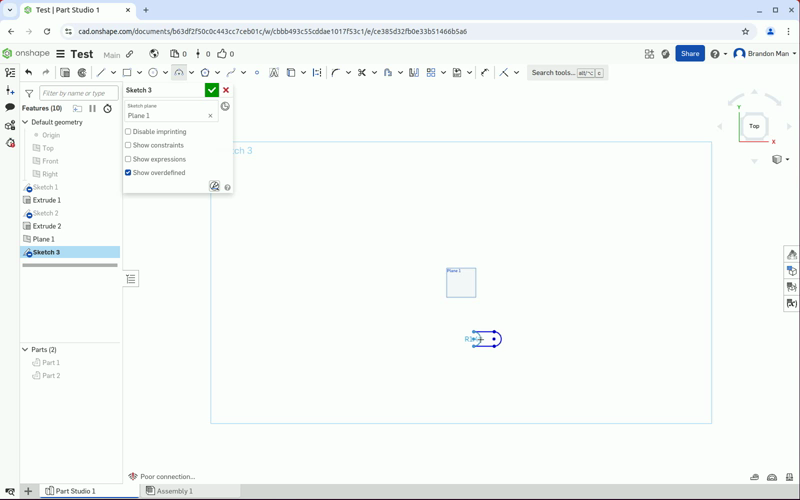
click(480, 339)
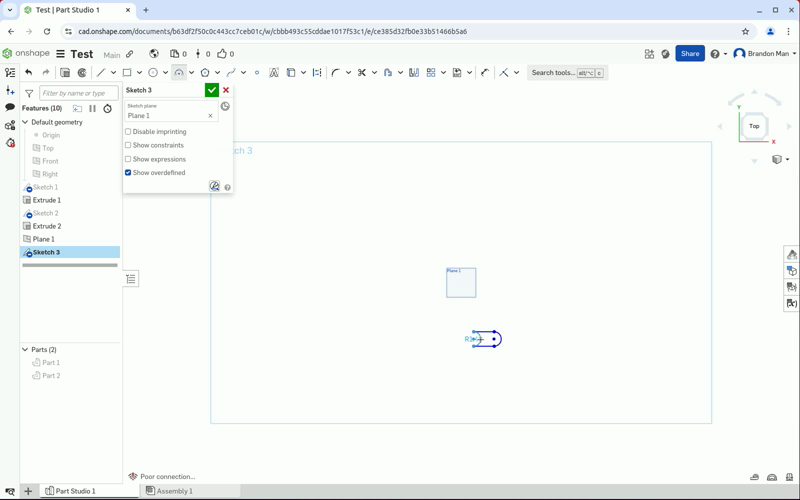
key_up(shift)
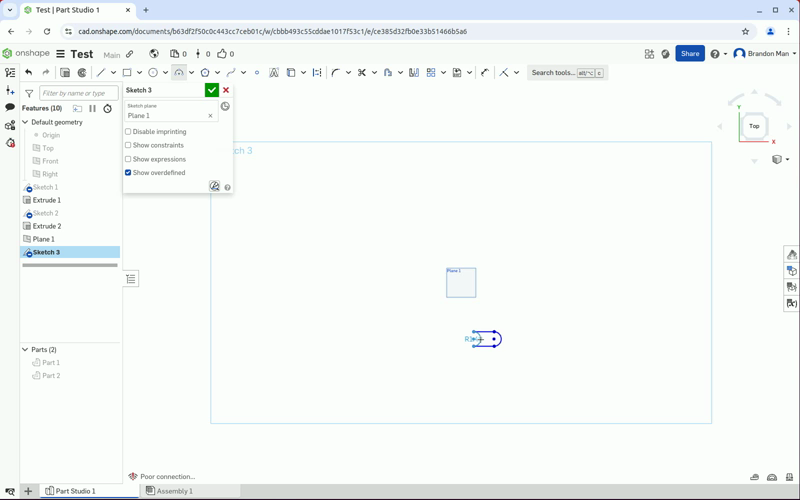
key(esc)
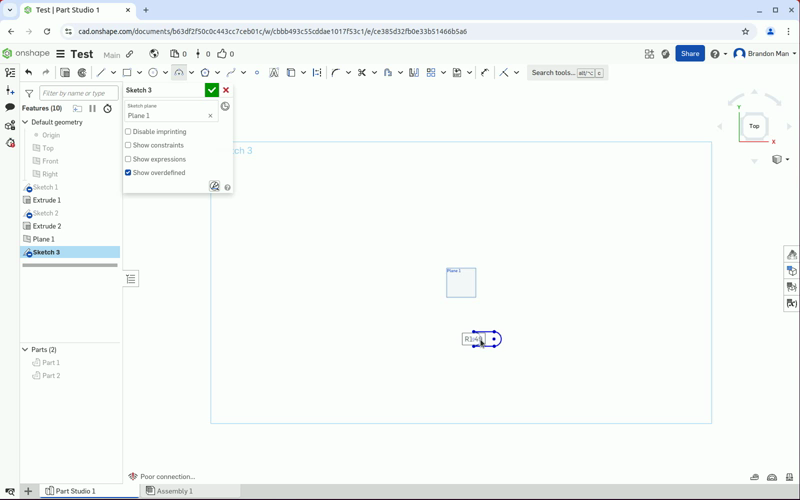
mouse_move(490, 340)
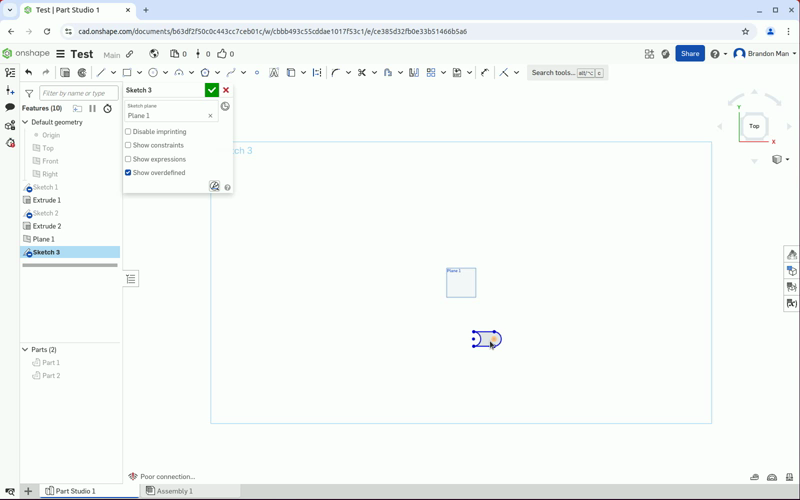
scroll(6)
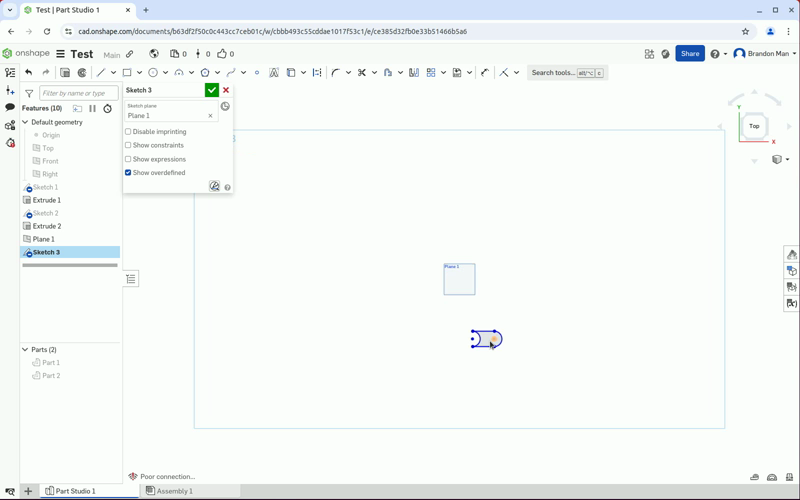
scroll(6)
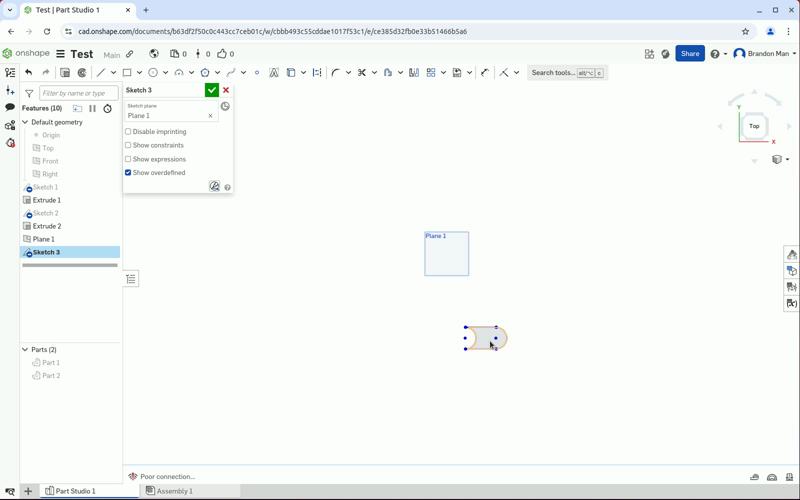
scroll(6)
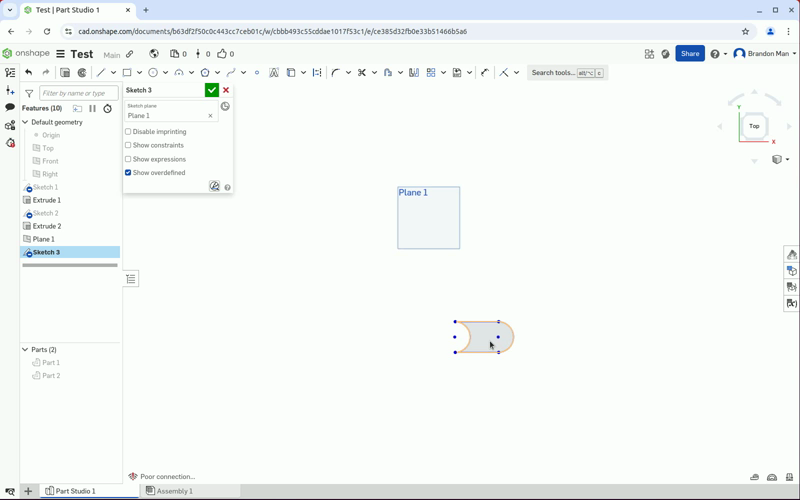
scroll(6)
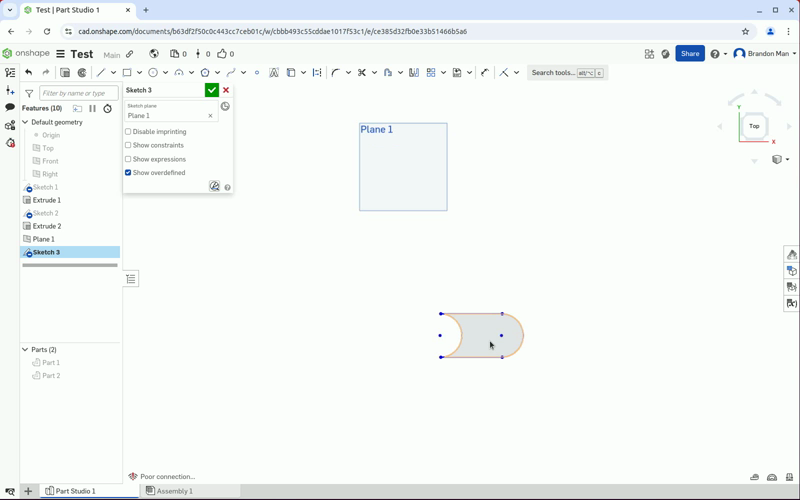
scroll(6)
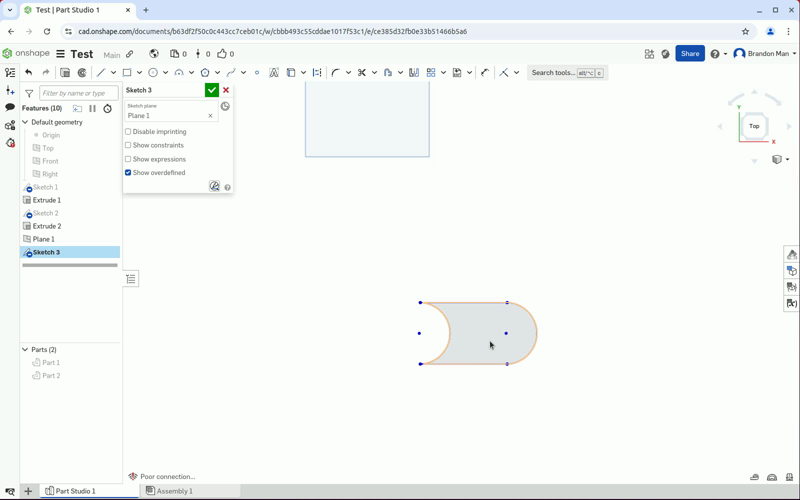
scroll(6)
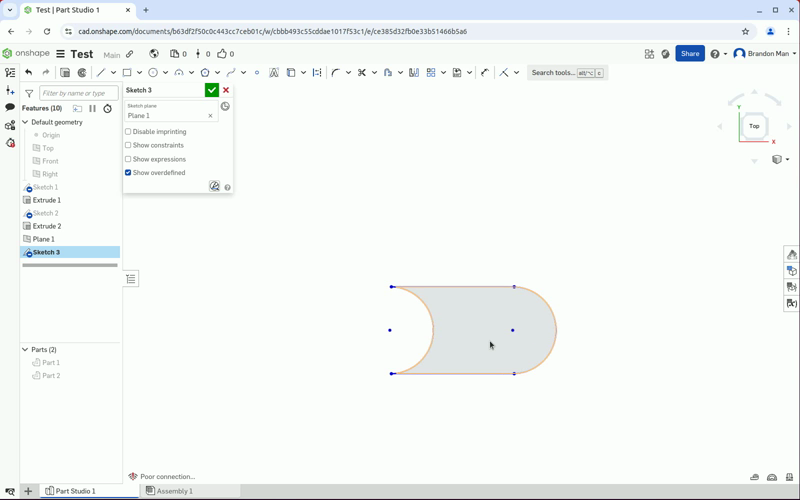
scroll(6)
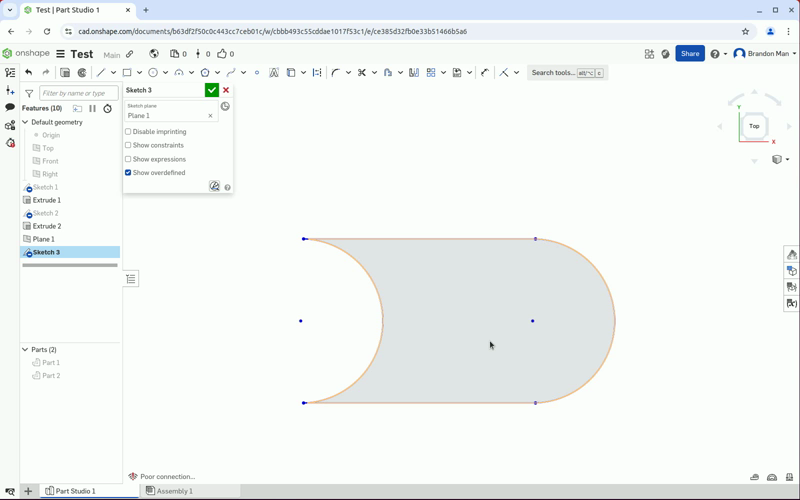
click(490, 340)
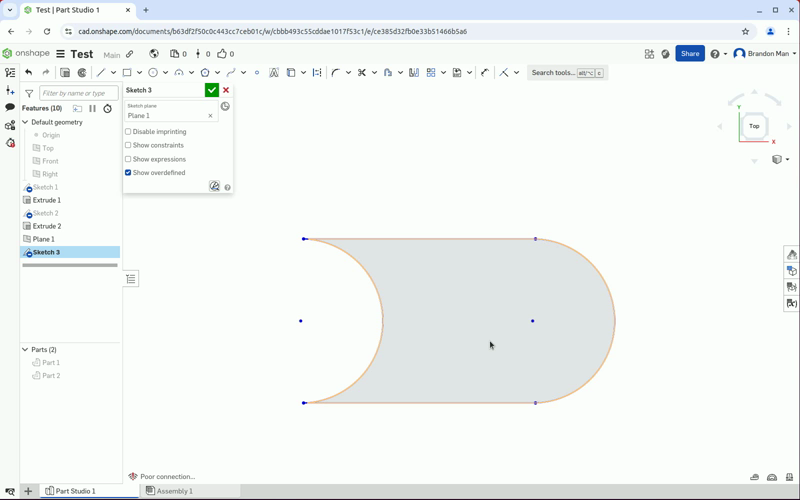
scroll(-6)
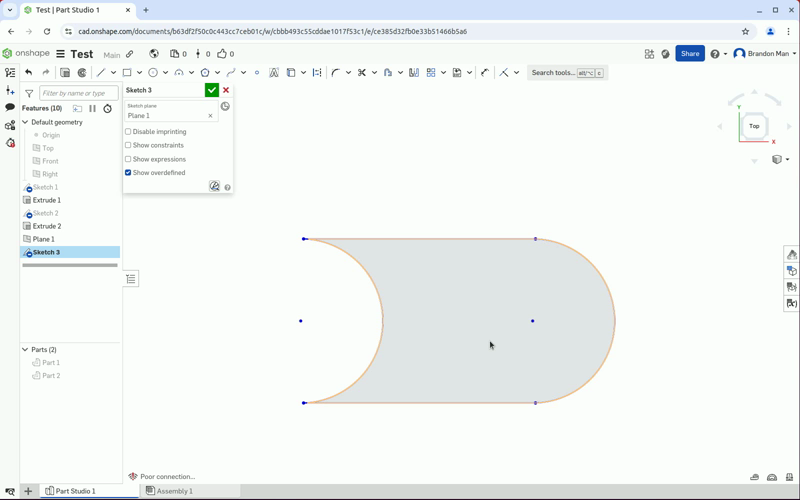
scroll(-6)
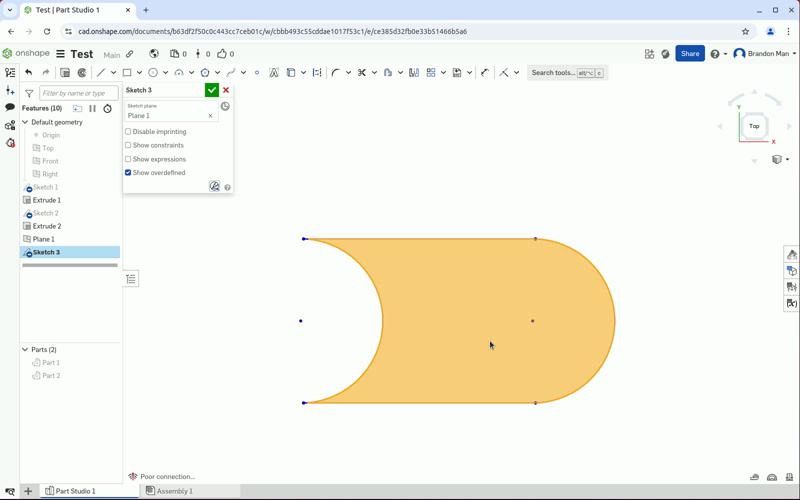
scroll(-6)
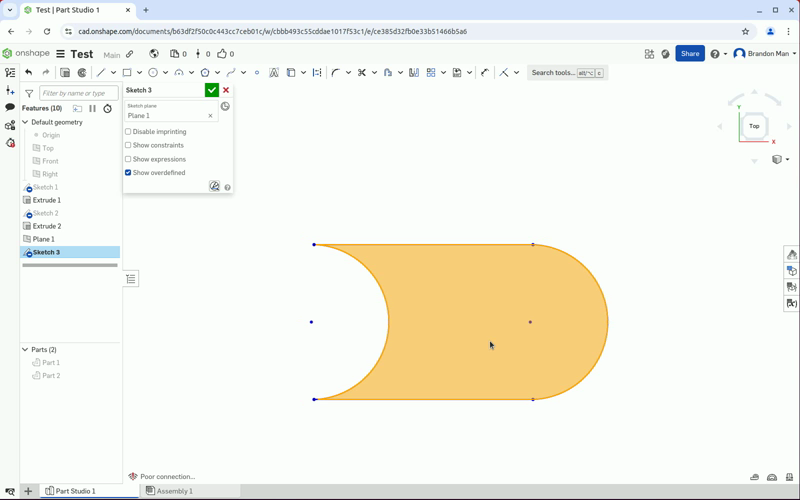
scroll(-6)
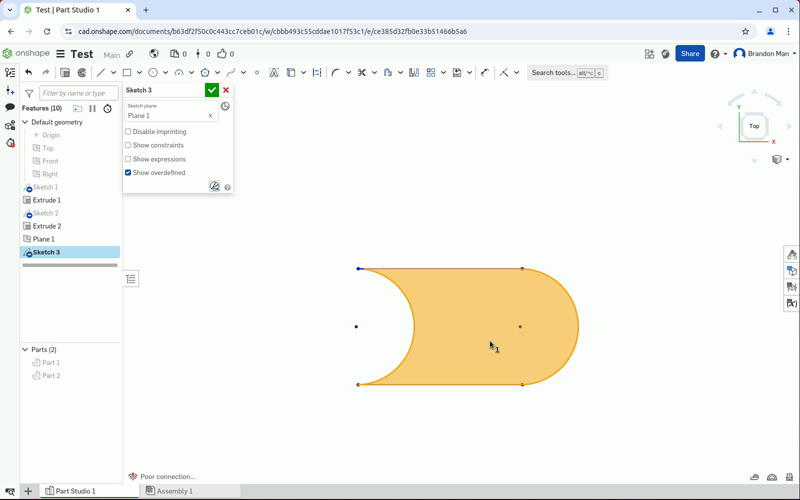
scroll(-6)
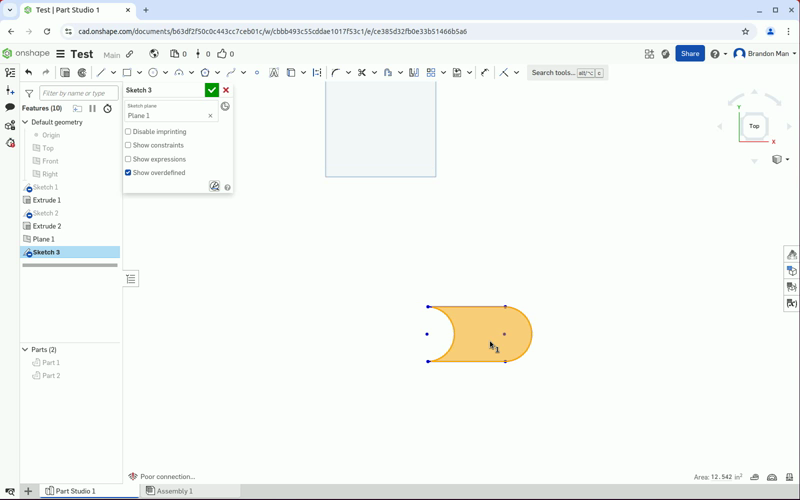
scroll(-6)
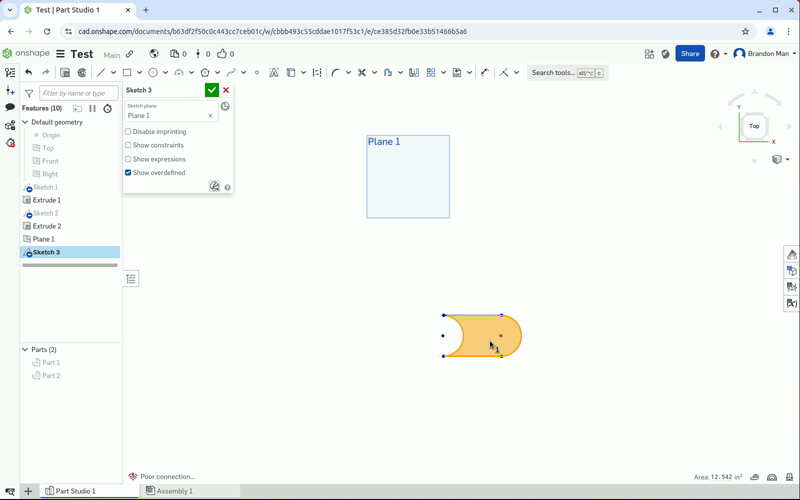
scroll(-6)
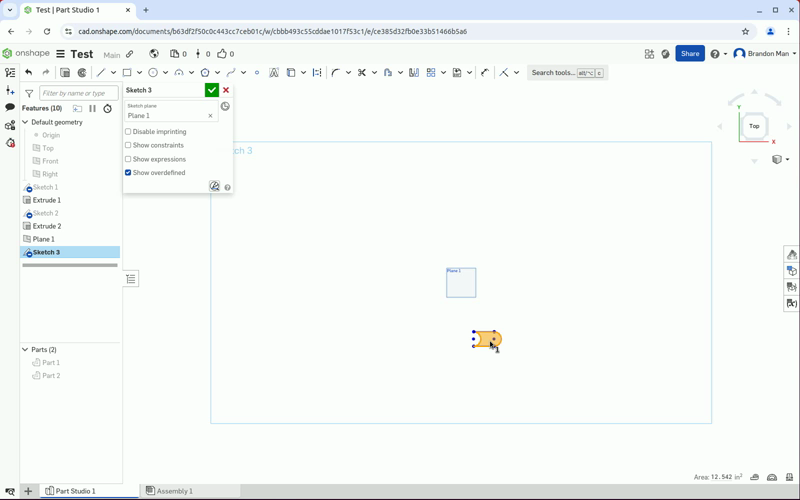
mouse_move(73, 352)
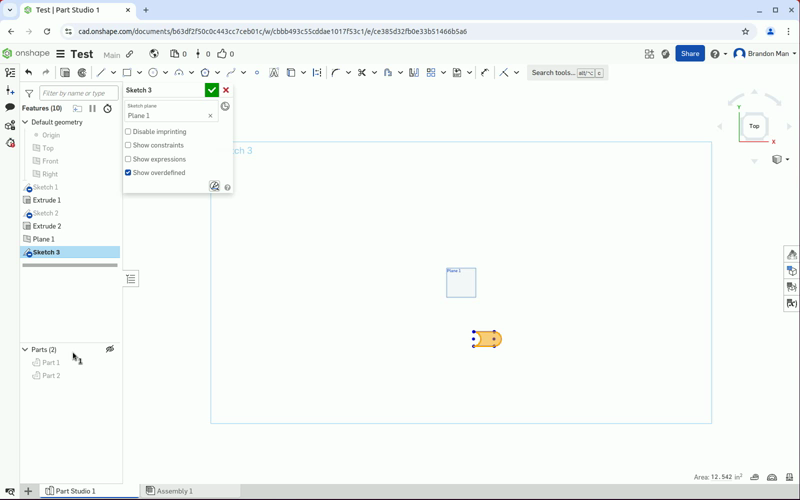
key(shift+y)
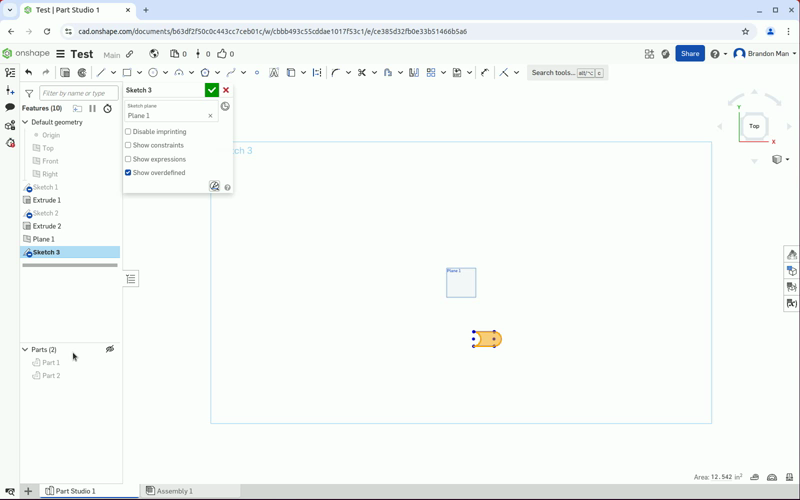
key(shift+e)
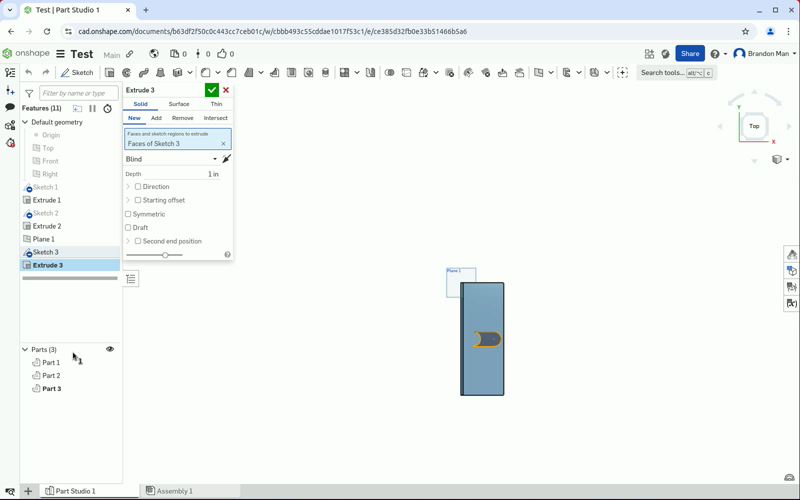
mouse_move(143, 106)
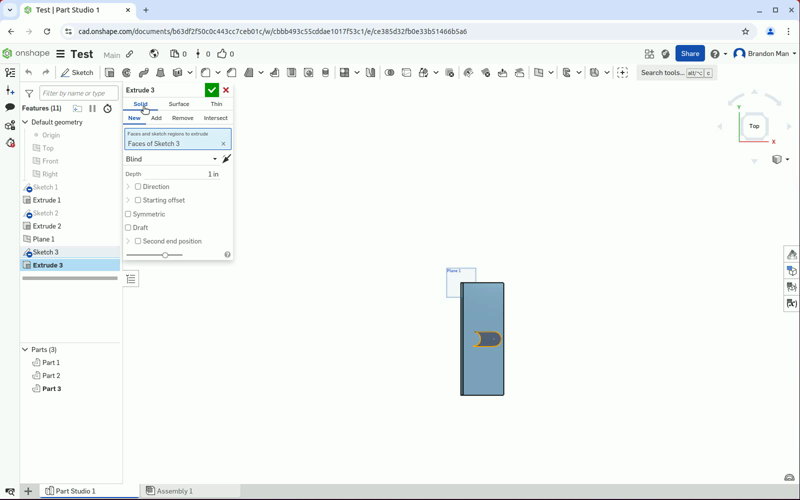
click(143, 106)
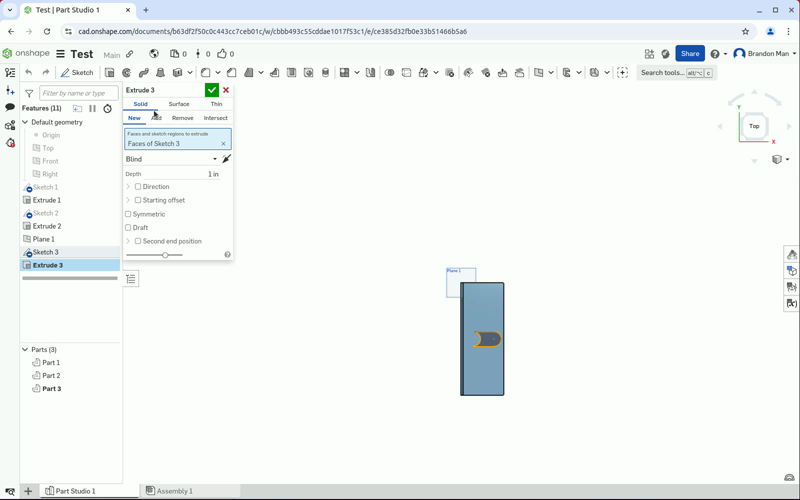
mouse_move(186, 120)
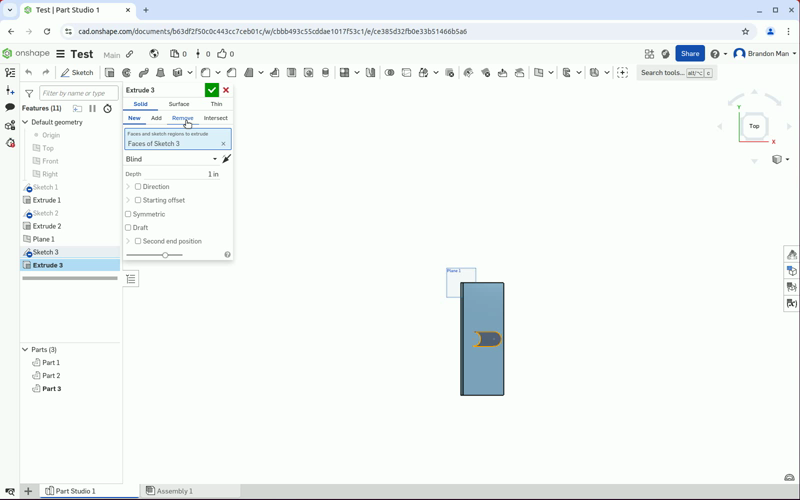
click(186, 120)
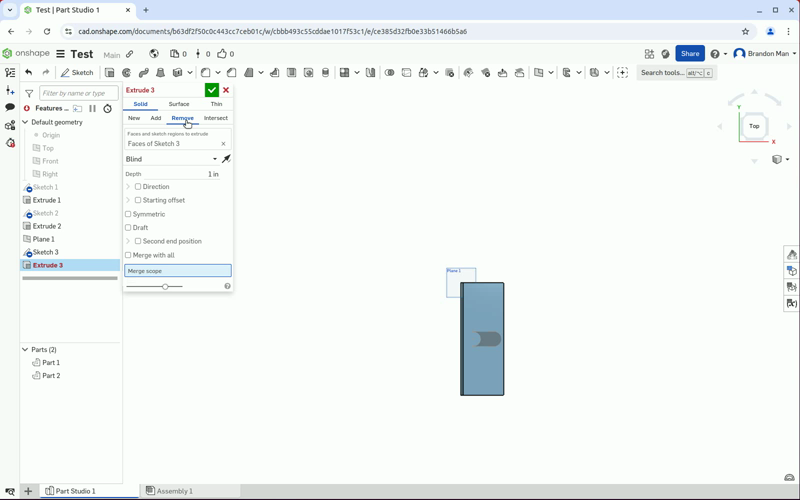
key(tab, 4)
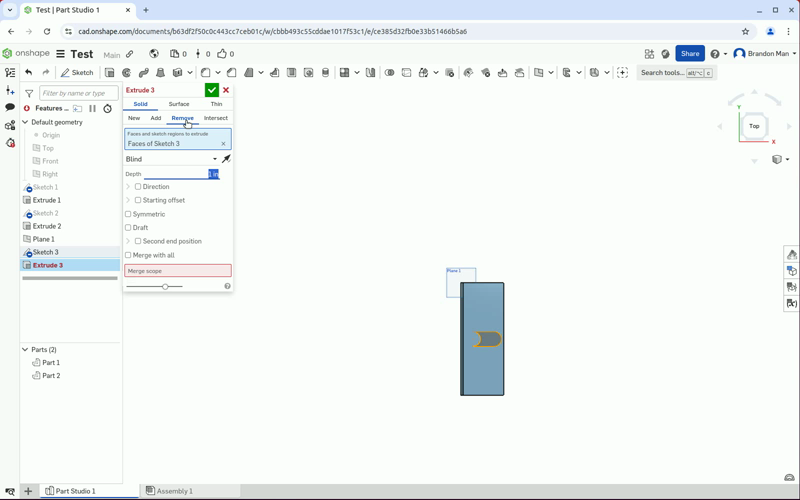
text(2.889)
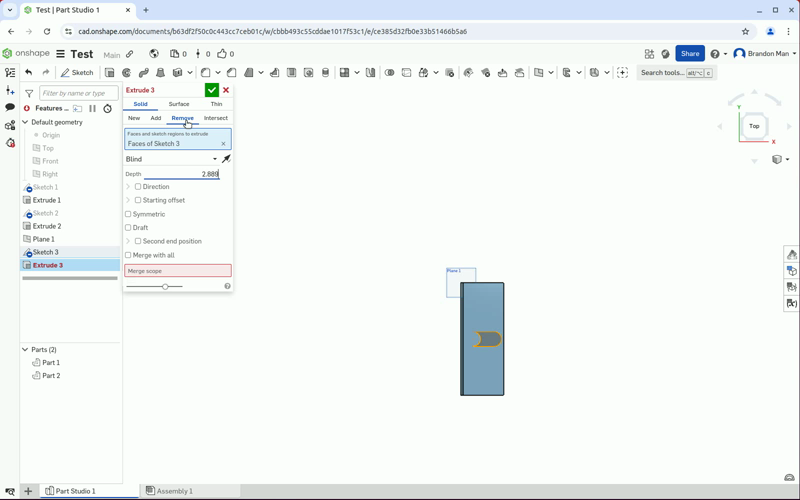
key(tab, 6)
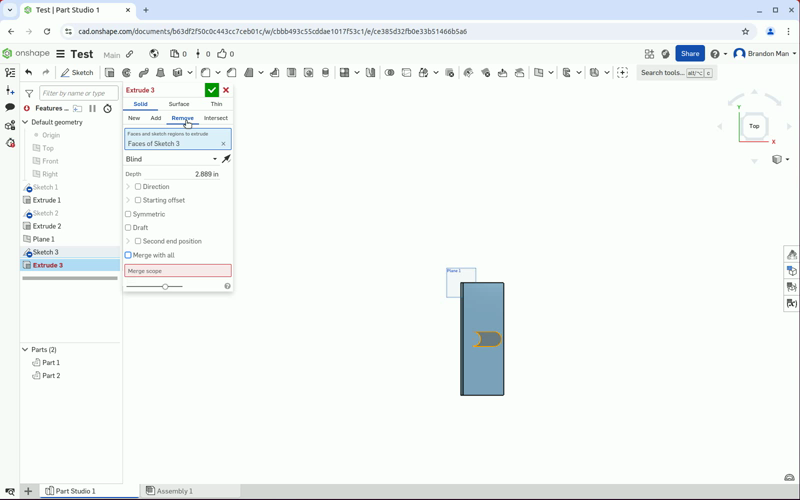
key(space)
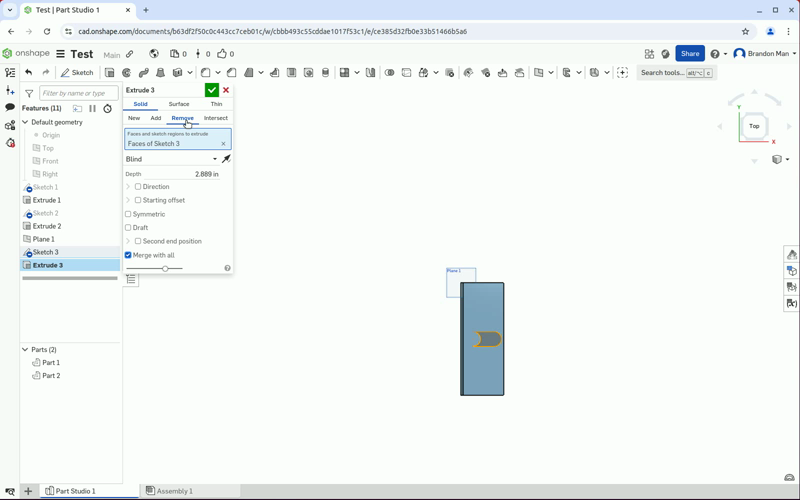
key(enter)
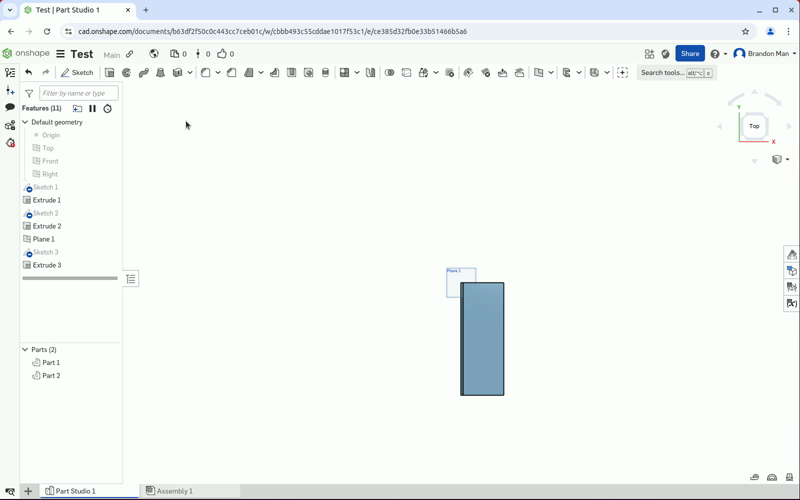
key(shift+h)
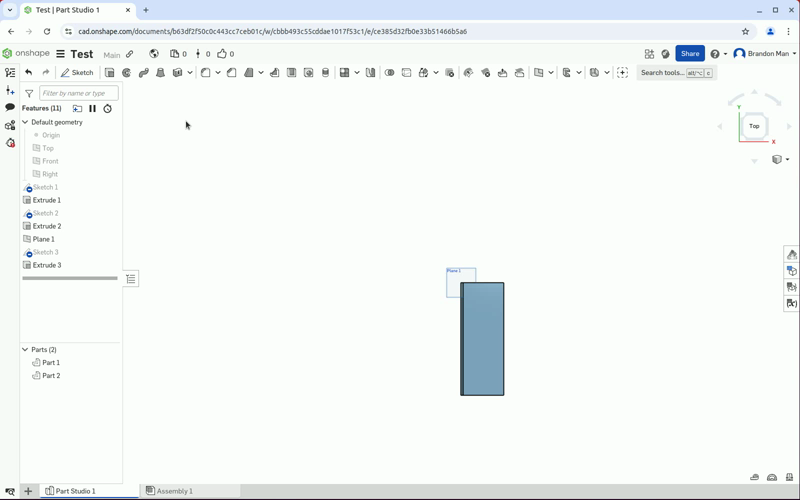
key(shift+h)
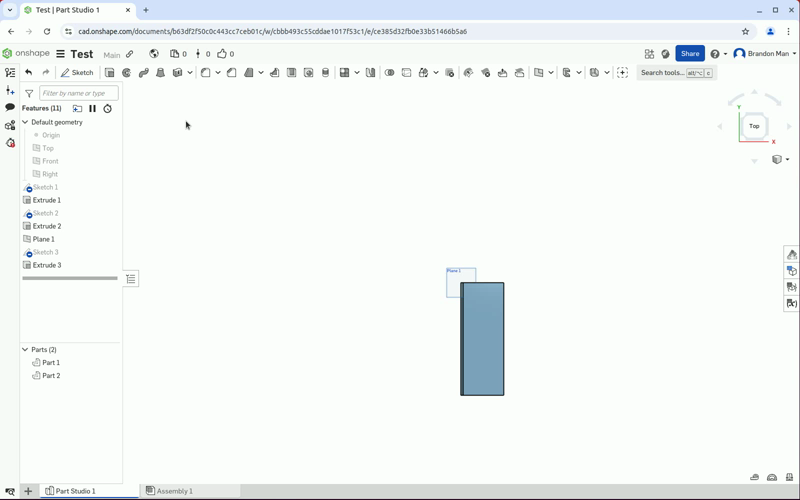
mouse_move(73, 189)
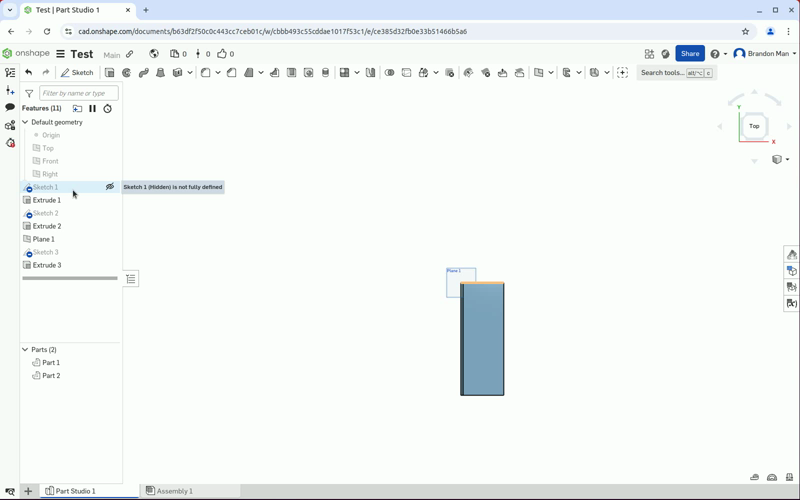
click(73, 189)
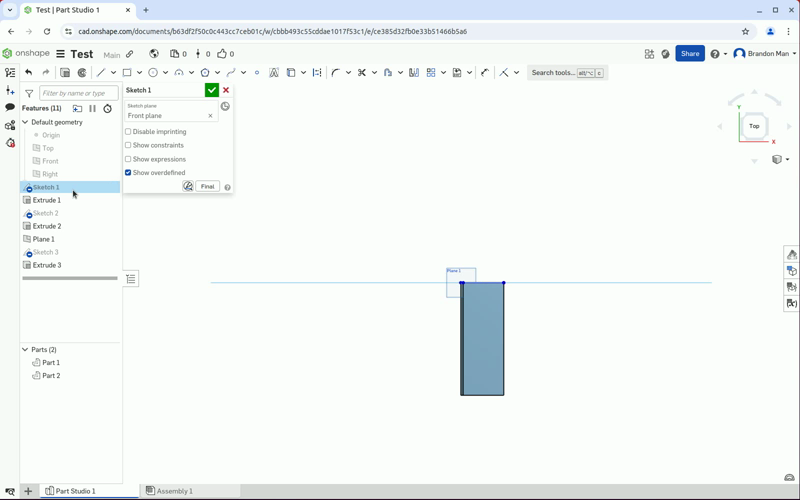
mouse_move(229, 92)
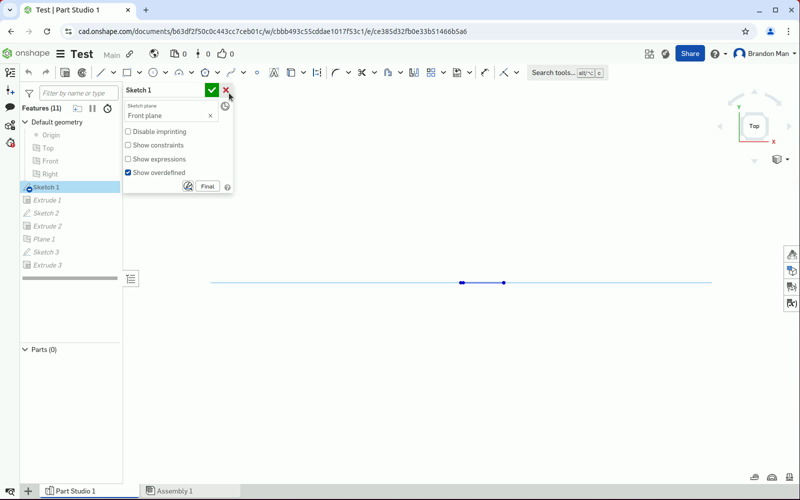
click(229, 92)
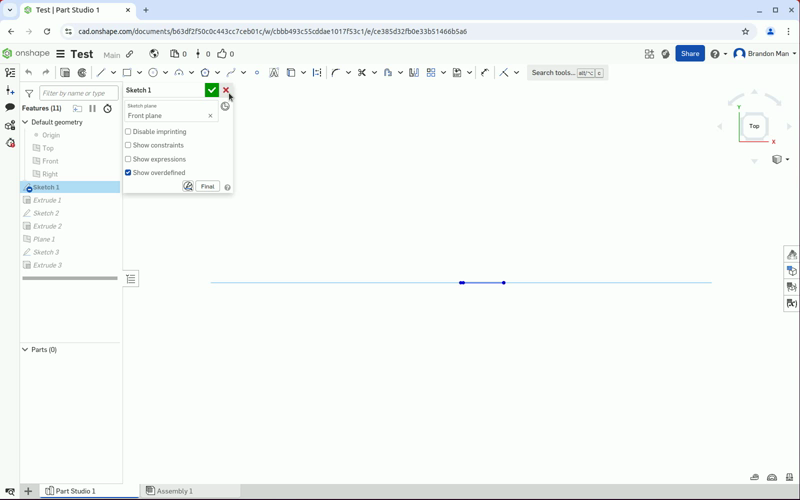
key(shift+s)
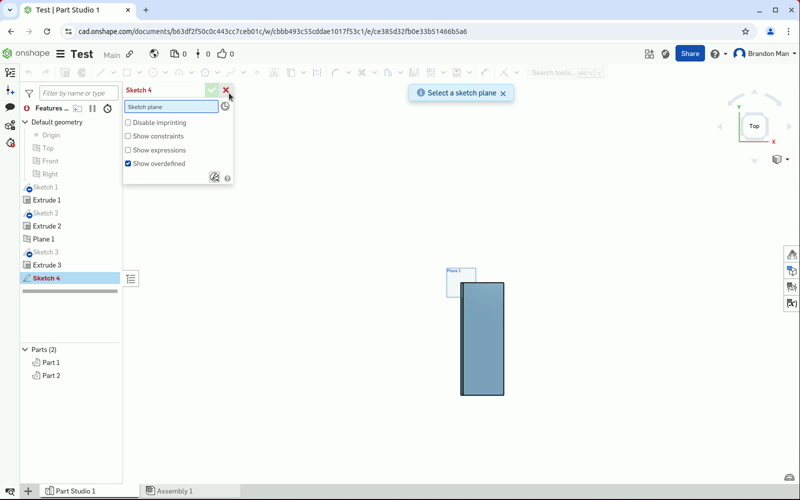
mouse_move(73, 241)
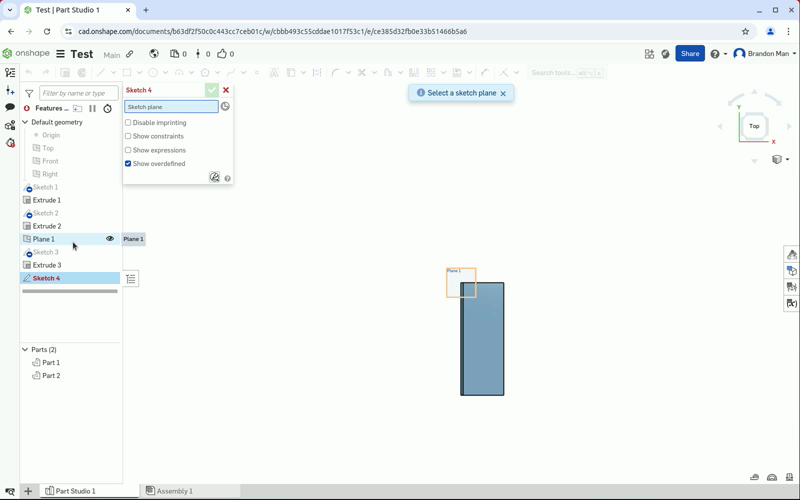
click(73, 241)
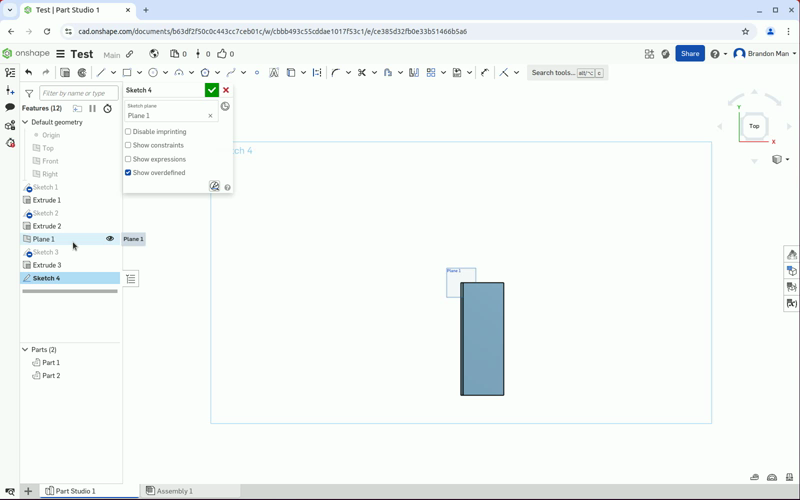
mouse_move(73, 352)
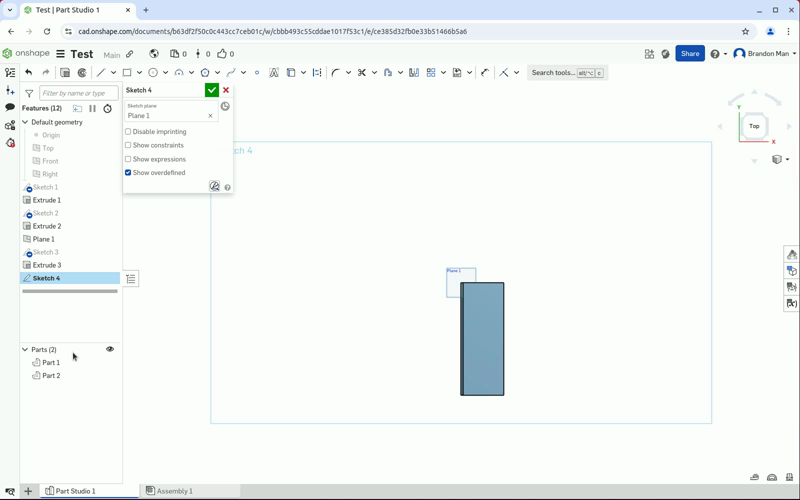
key(y)
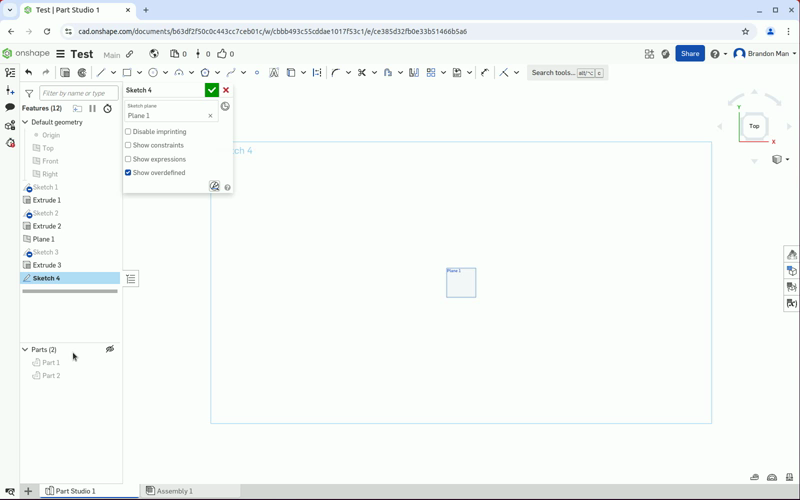
key(l)
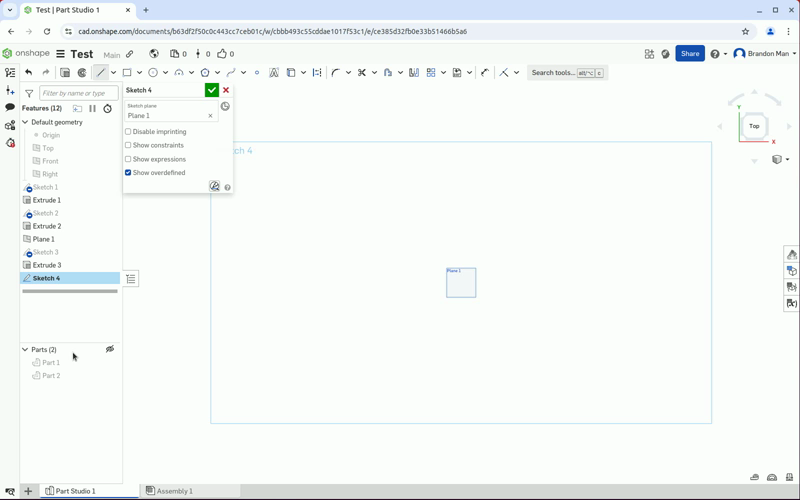
key_down(shift)
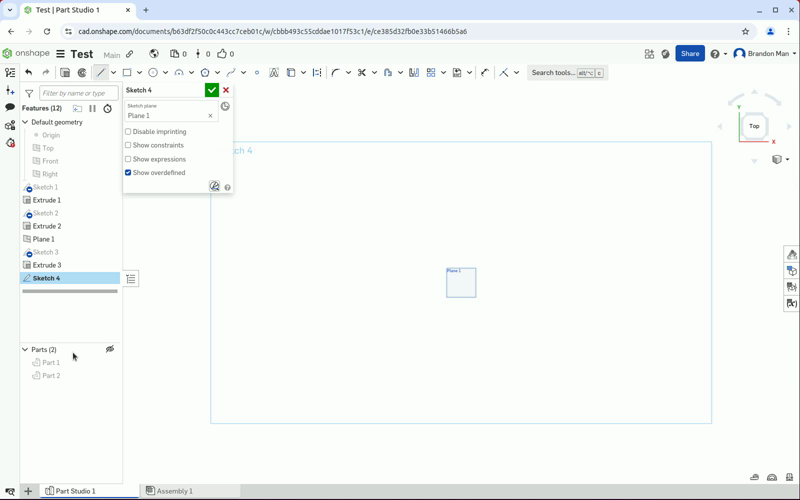
mouse_move(473, 374)
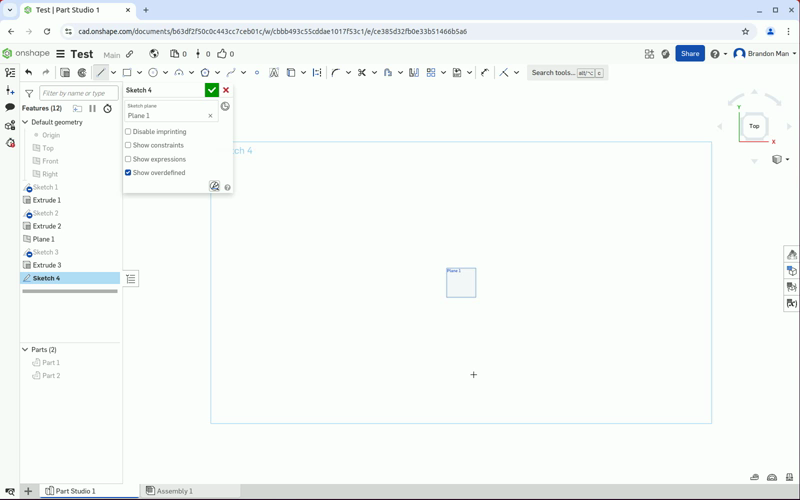
click(473, 374)
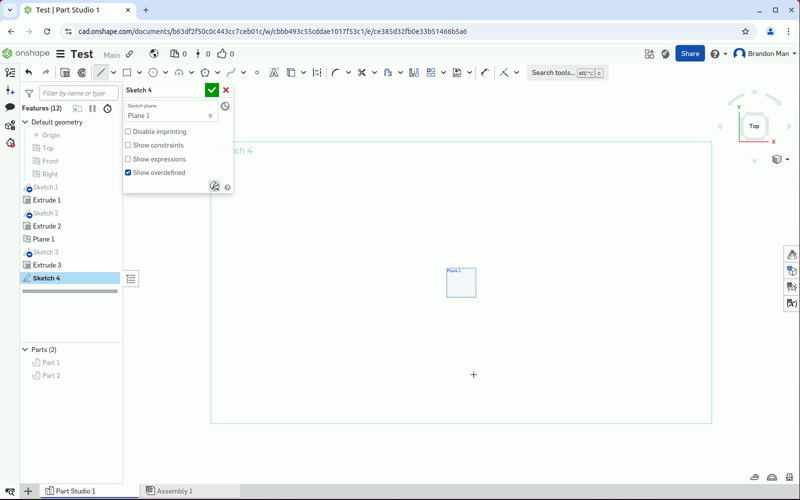
key_up(shift)
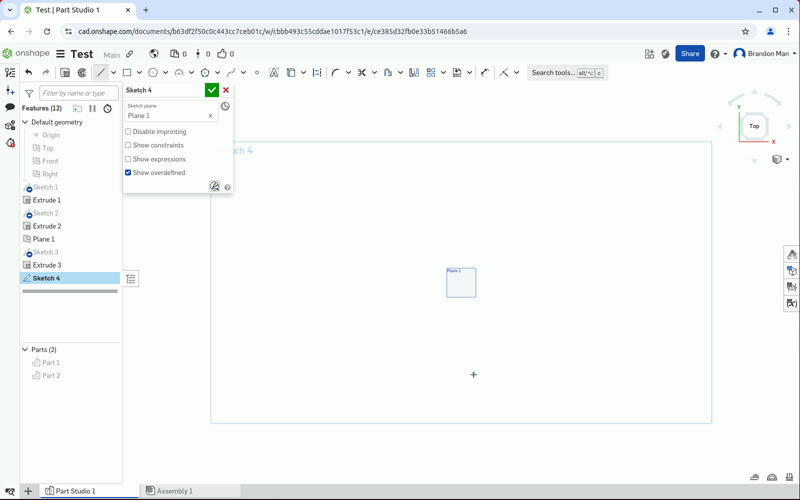
key_down(shift)
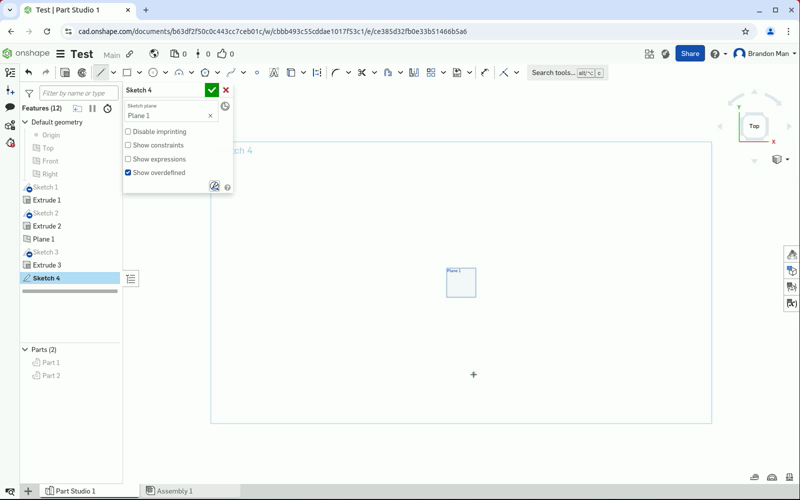
mouse_move(503, 374)
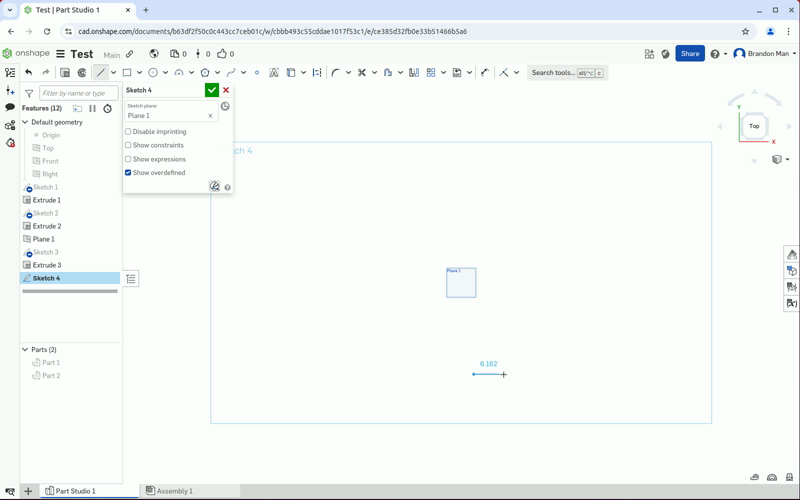
mouse_move(494, 374)
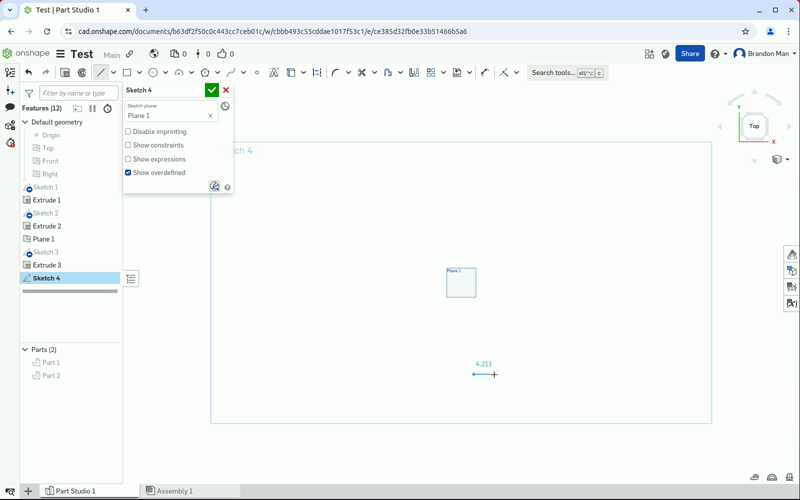
click(494, 374)
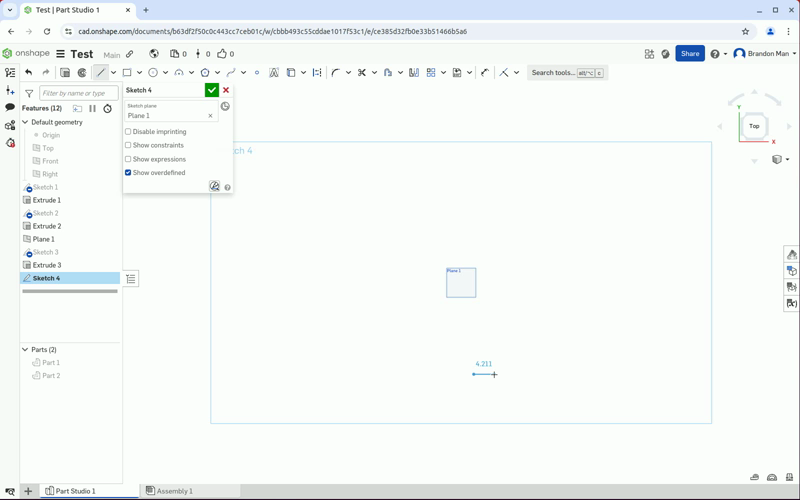
key_up(shift)
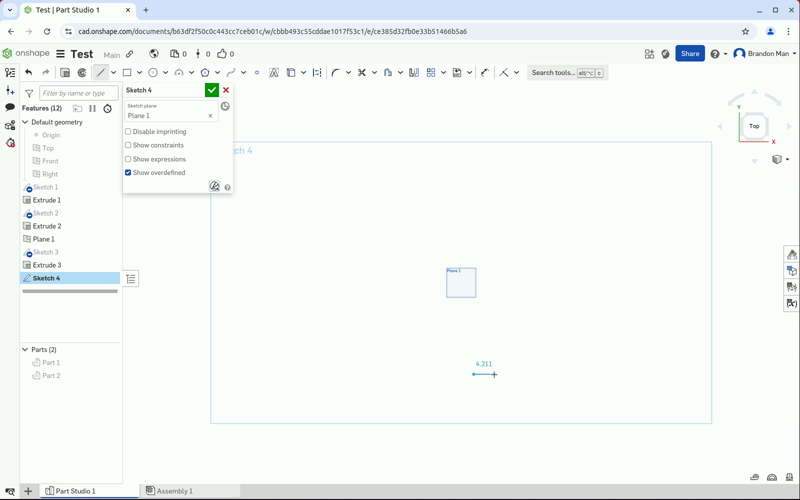
key(esc)
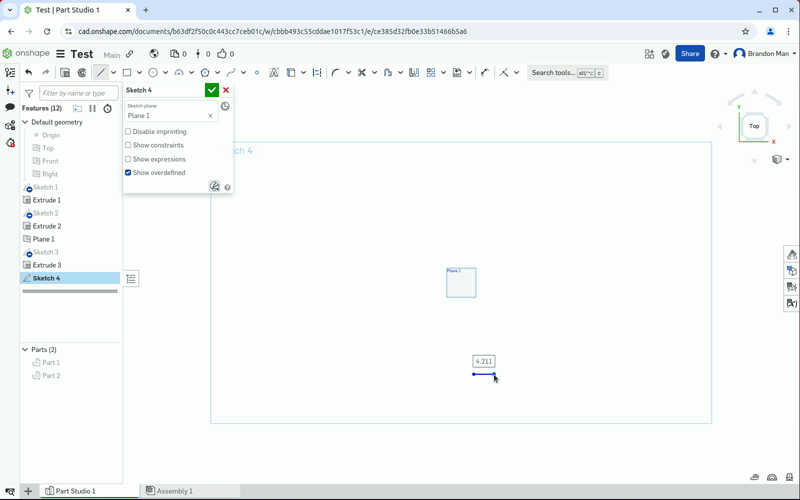
key(a)
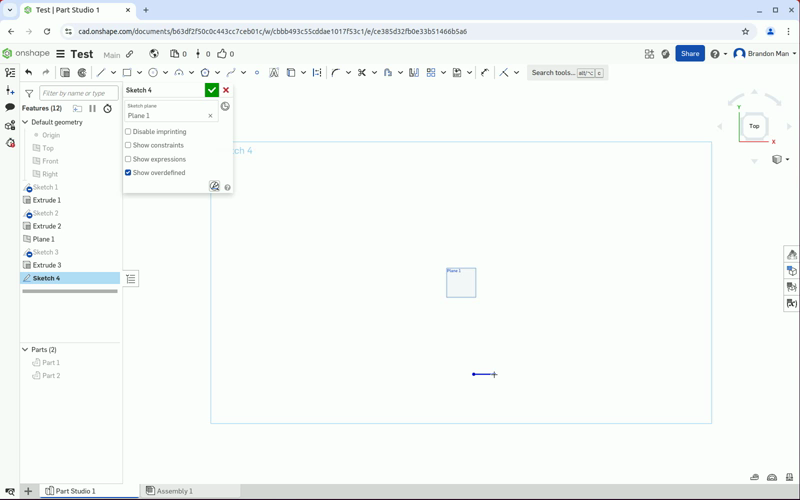
mouse_move(494, 374)
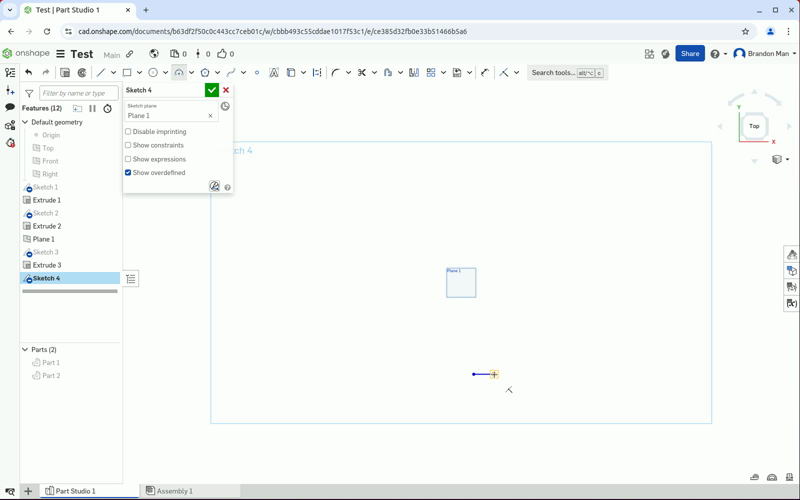
click(494, 374)
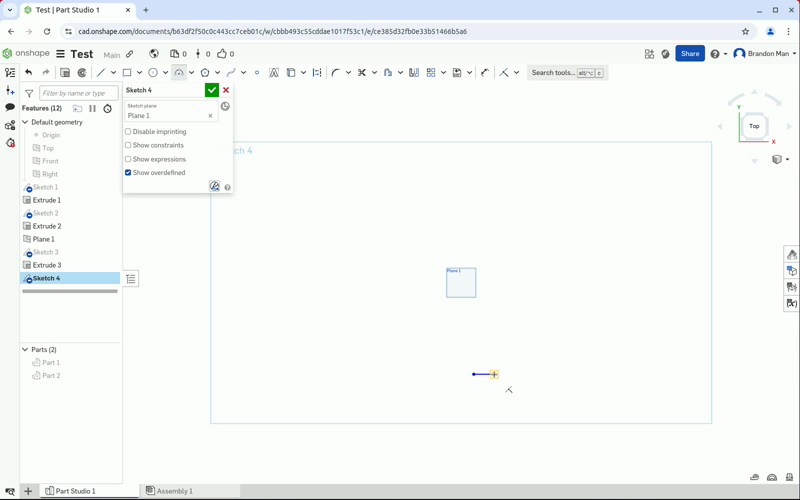
key_down(shift)
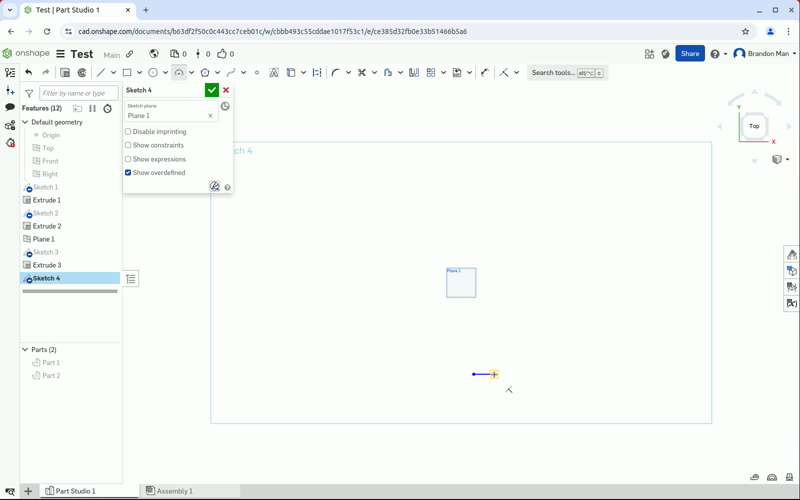
mouse_move(494, 359)
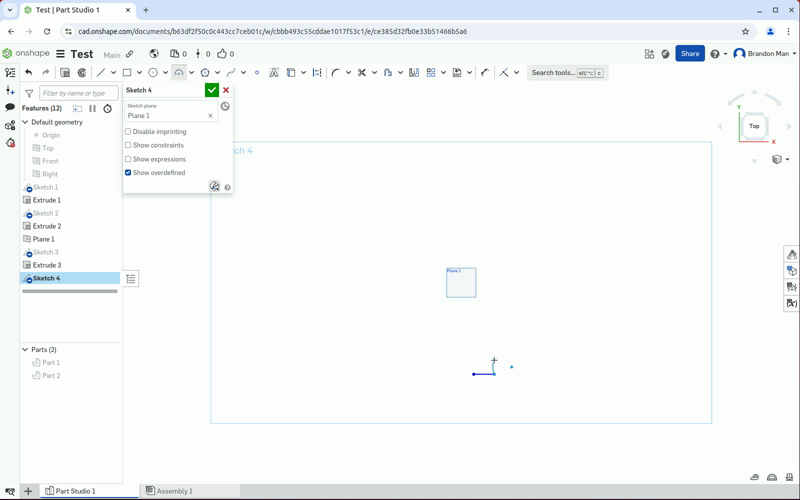
click(494, 359)
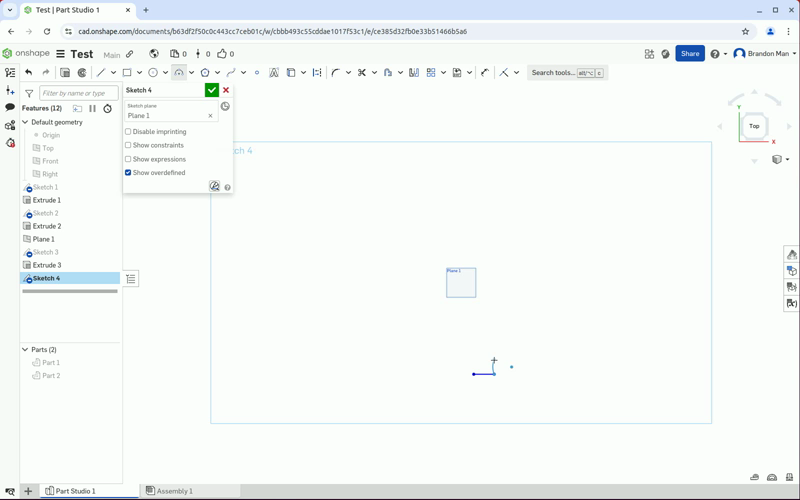
mouse_move(501, 366)
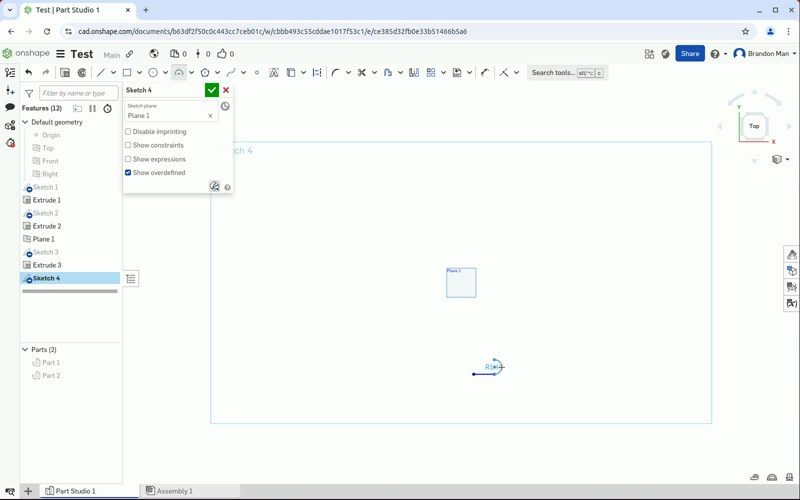
click(501, 366)
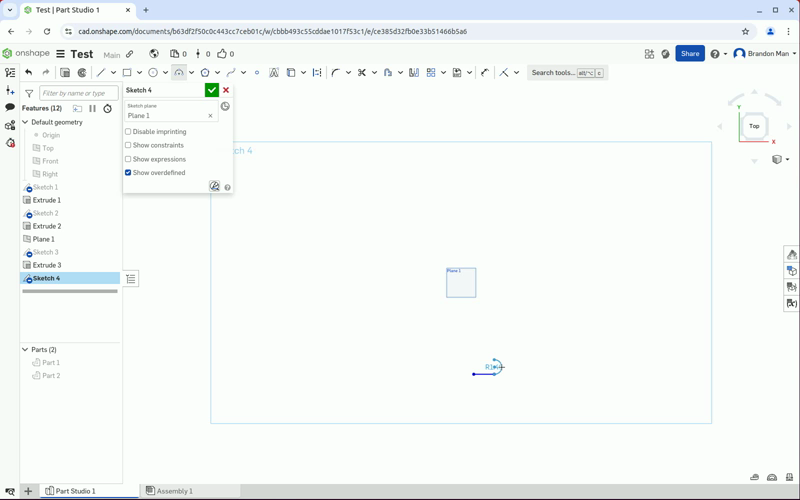
key_up(shift)
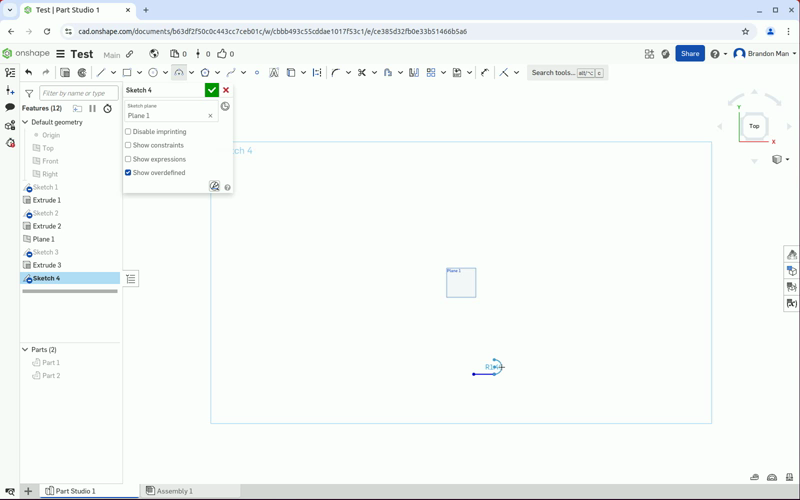
key(esc)
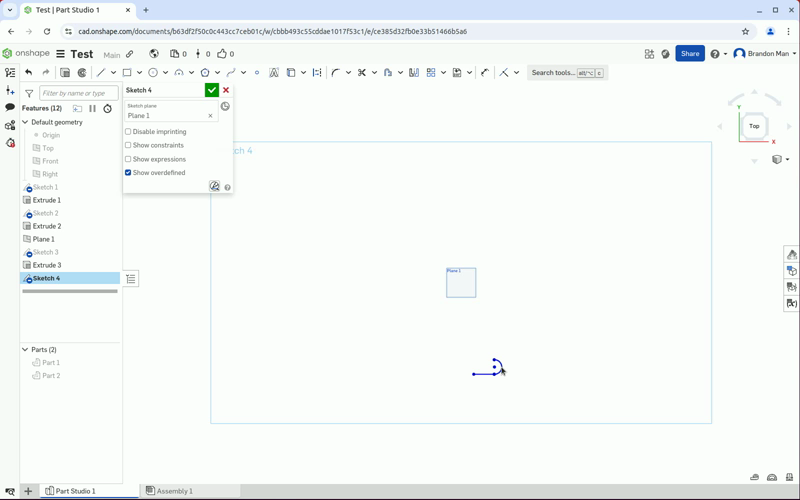
key(l)
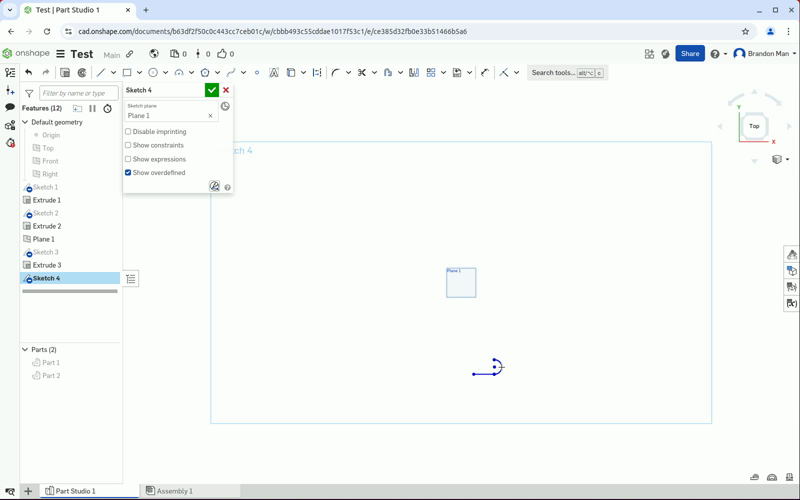
mouse_move(494, 359)
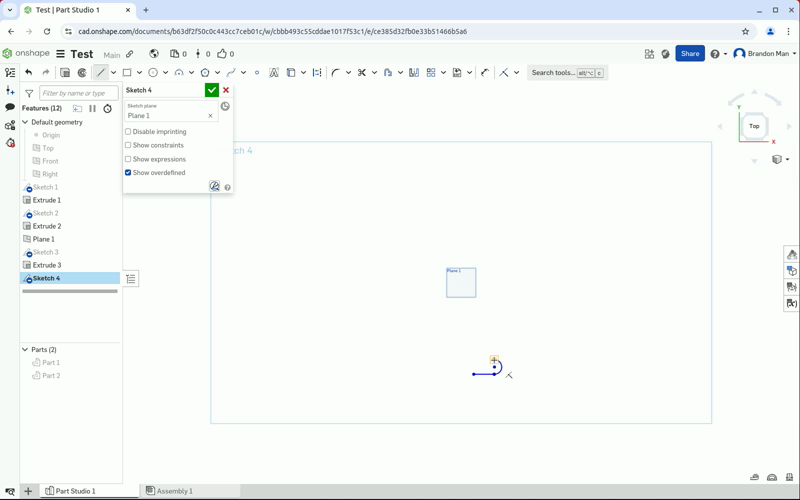
click(494, 359)
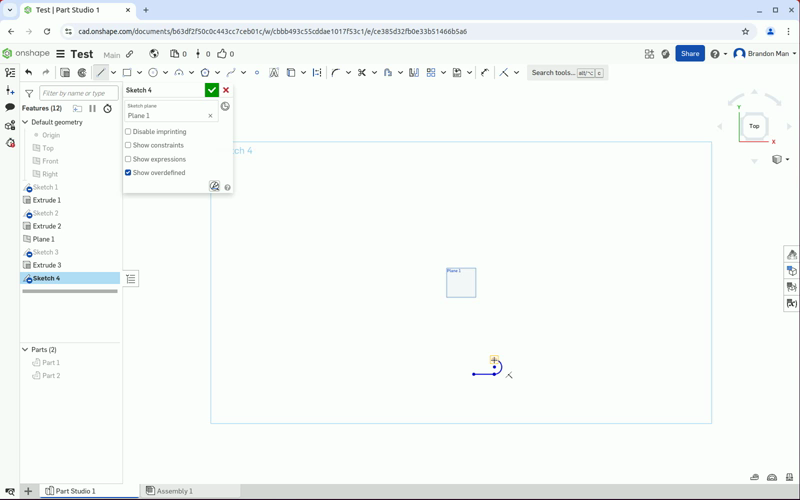
key_down(shift)
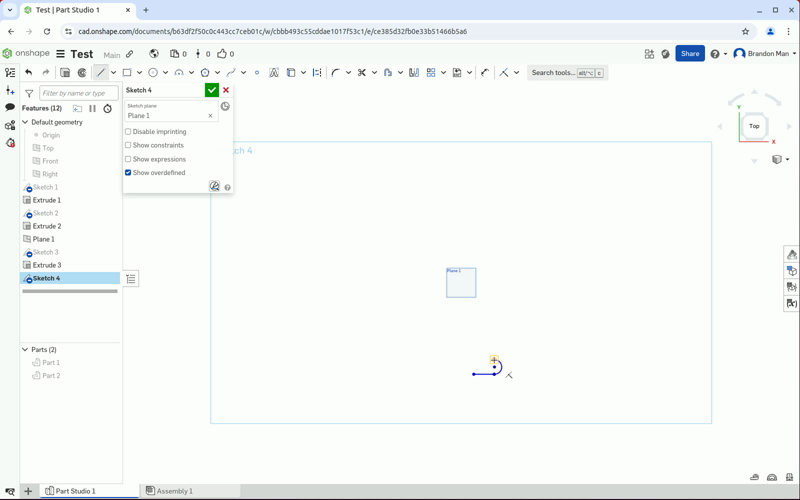
mouse_move(524, 359)
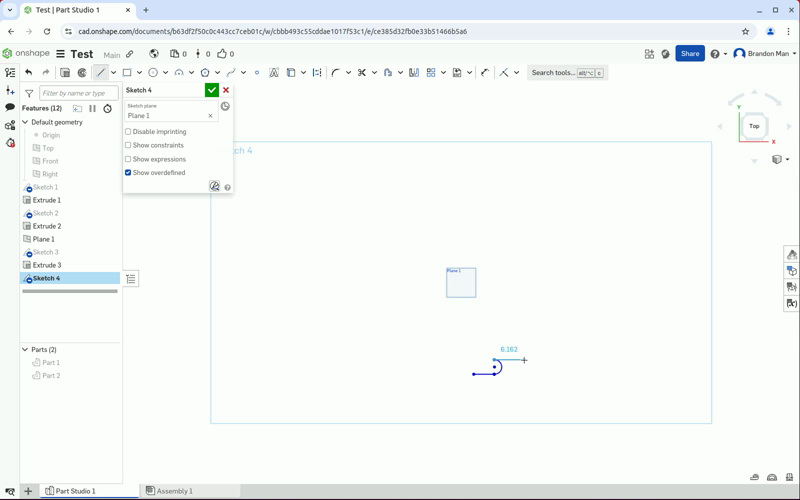
mouse_move(473, 359)
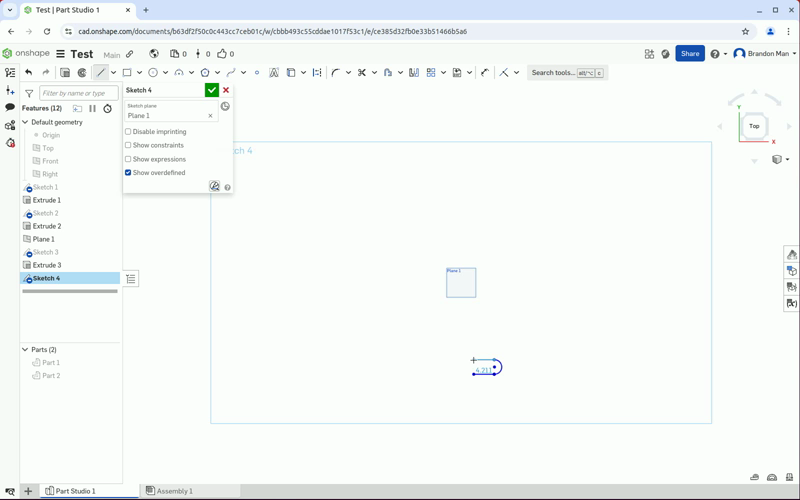
click(473, 359)
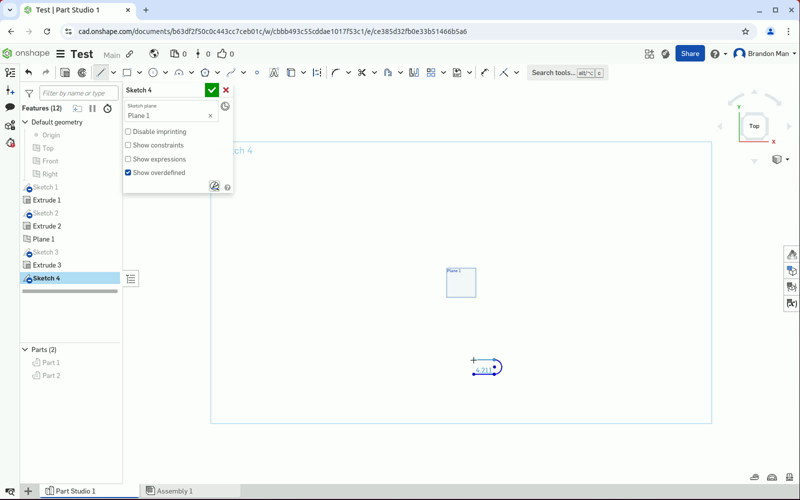
key_up(shift)
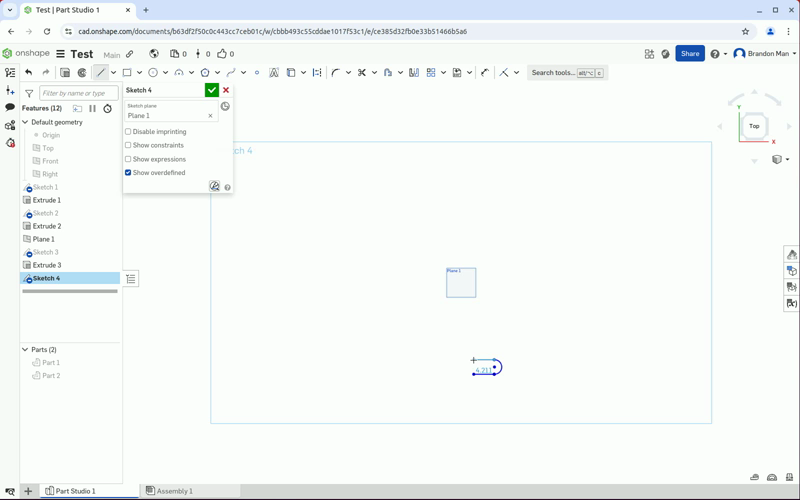
key(esc)
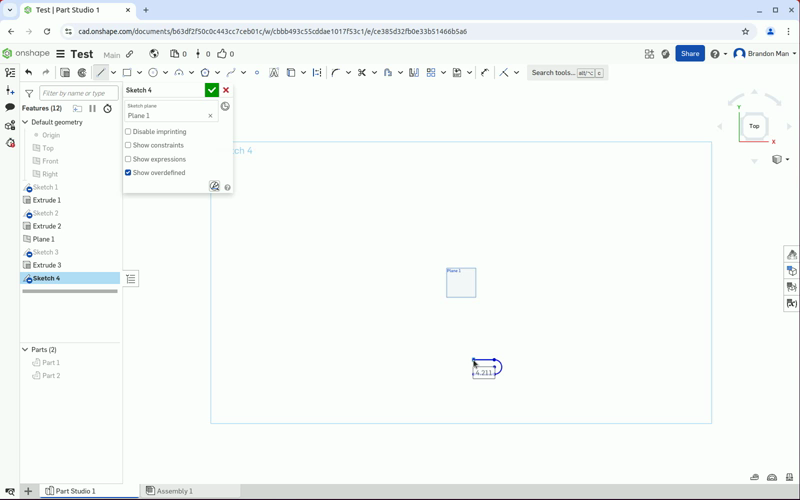
key(a)
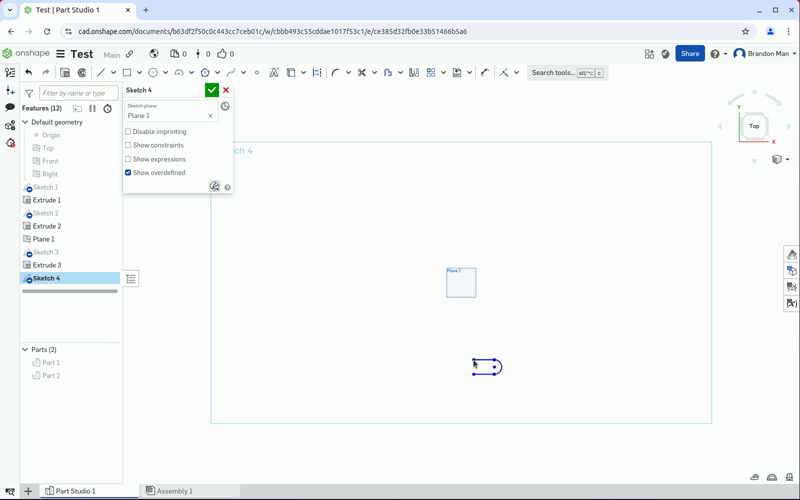
mouse_move(473, 359)
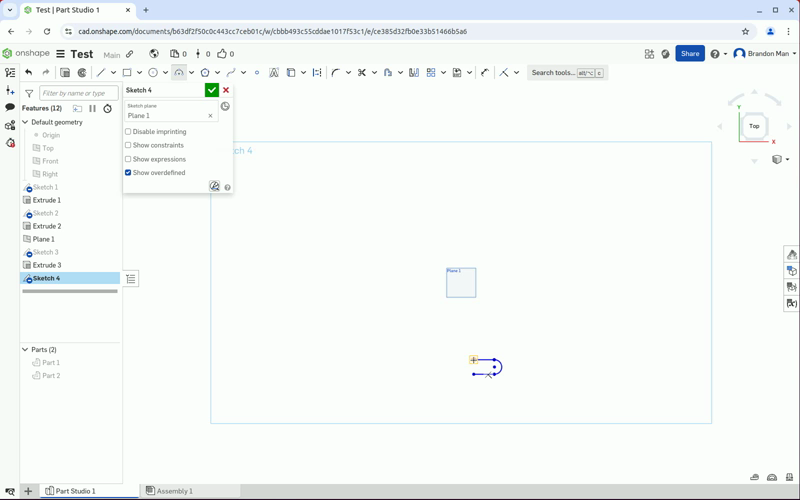
click(473, 359)
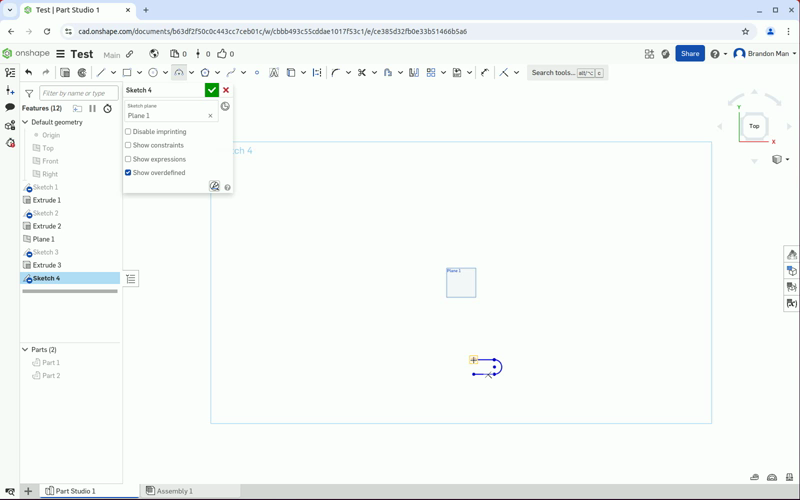
mouse_move(473, 374)
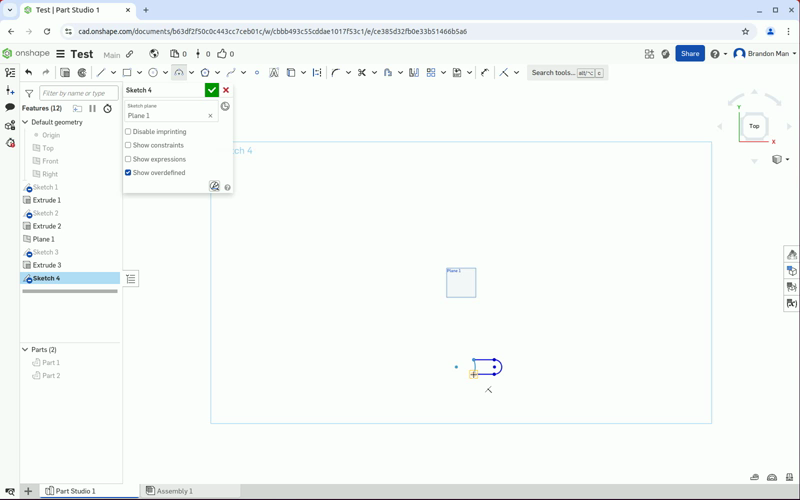
click(473, 374)
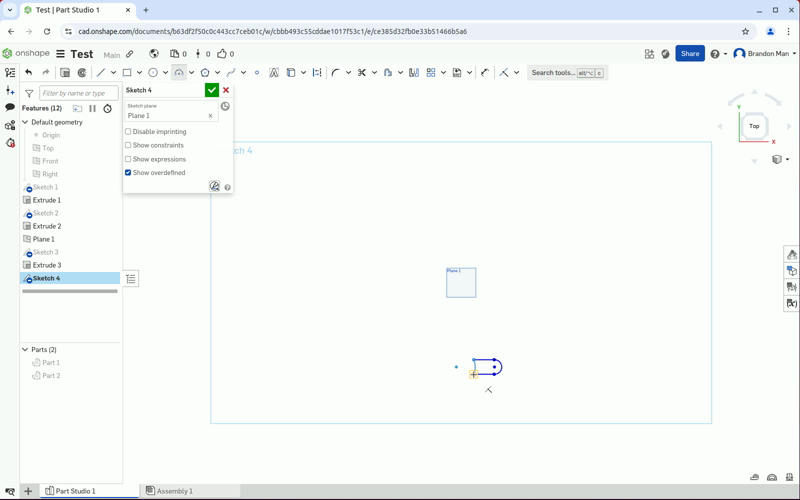
key_down(shift)
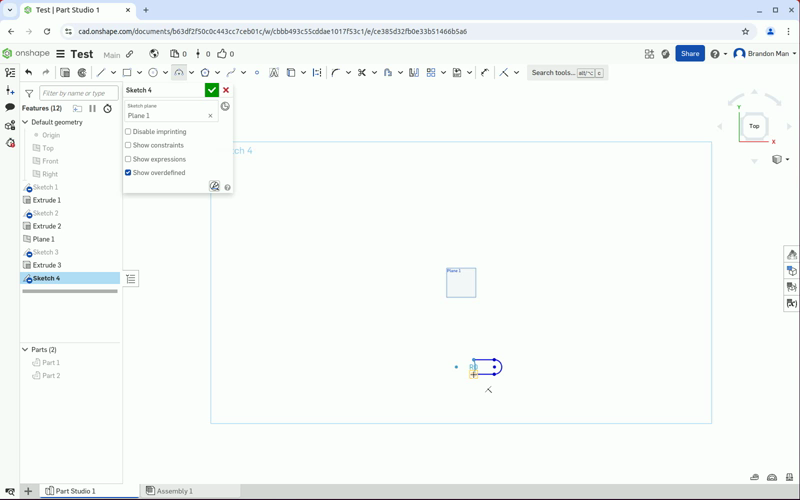
mouse_move(466, 366)
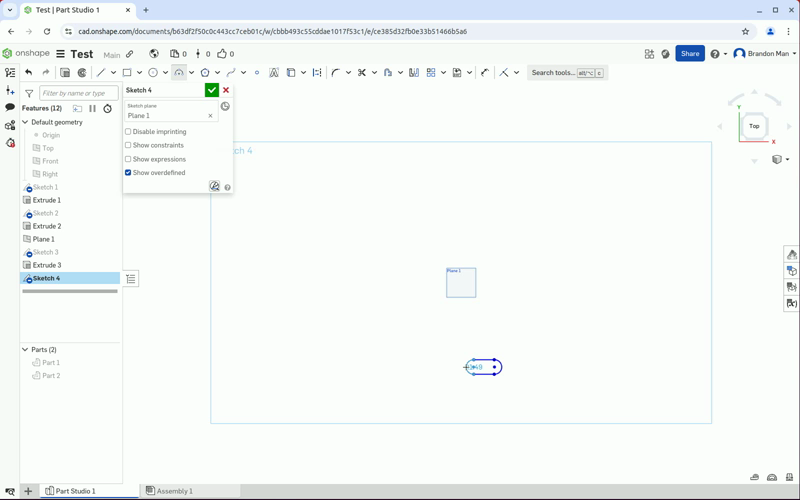
click(466, 366)
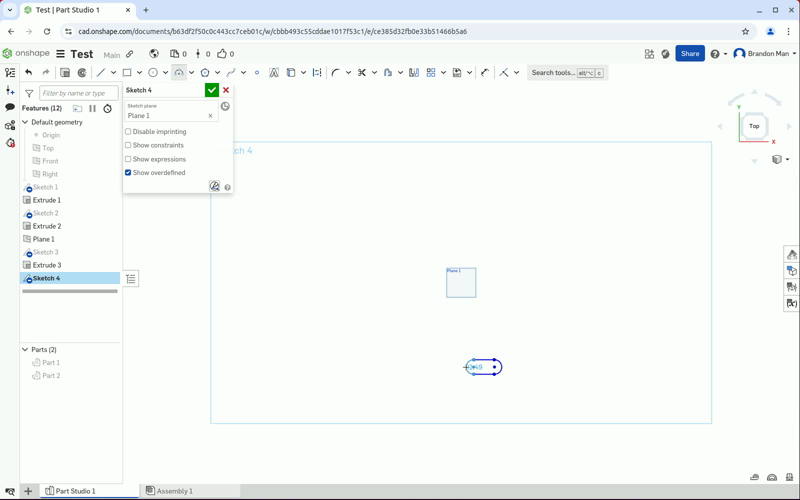
key_up(shift)
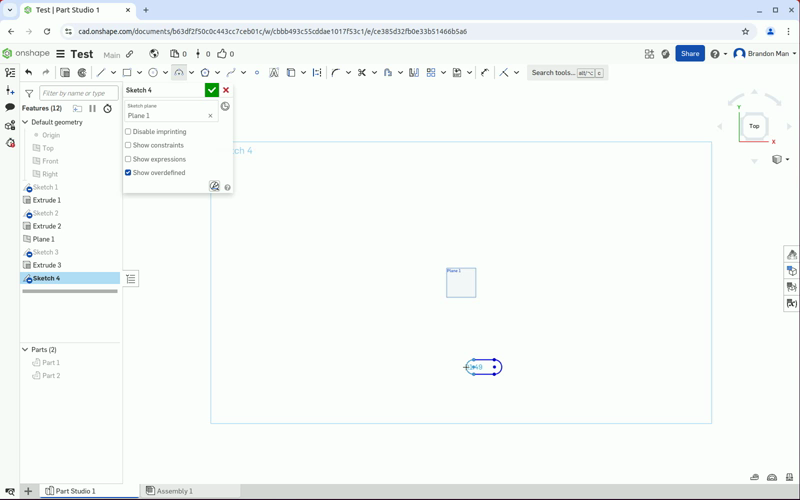
key(esc)
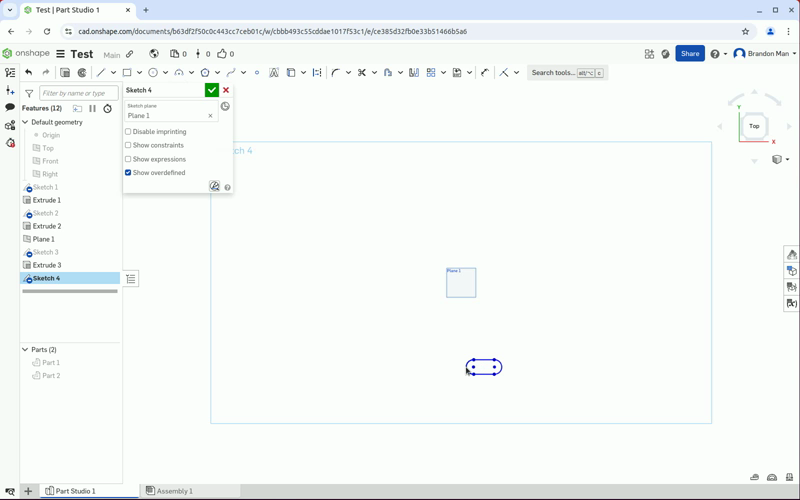
mouse_move(492, 369)
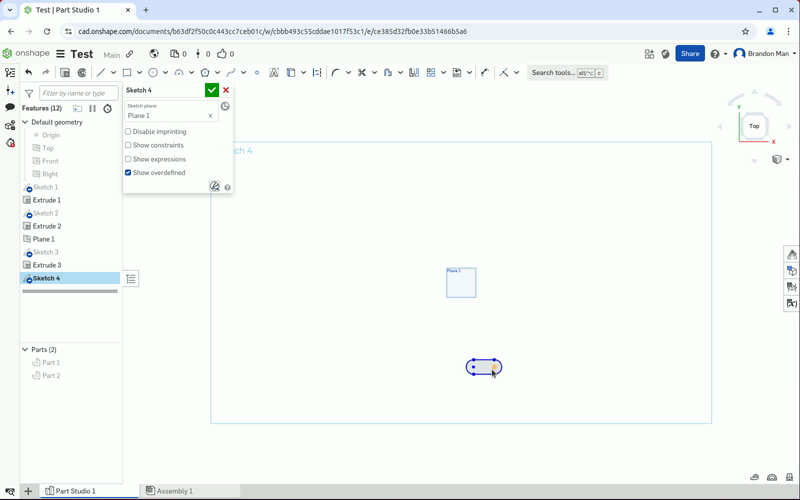
scroll(6)
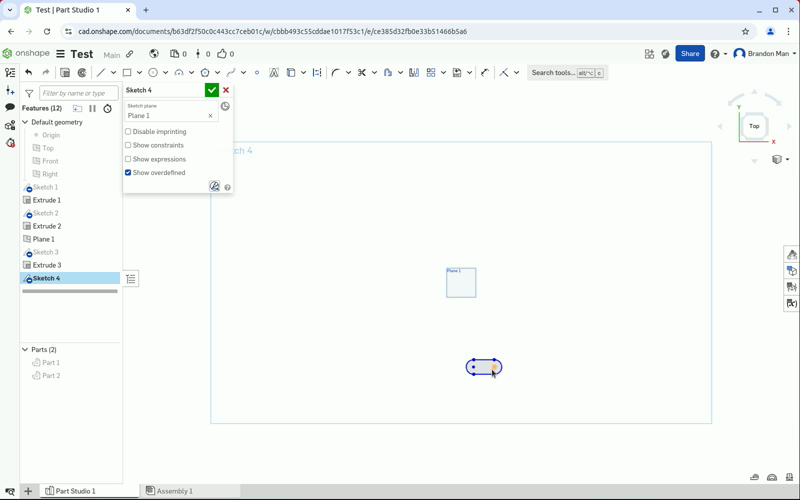
scroll(6)
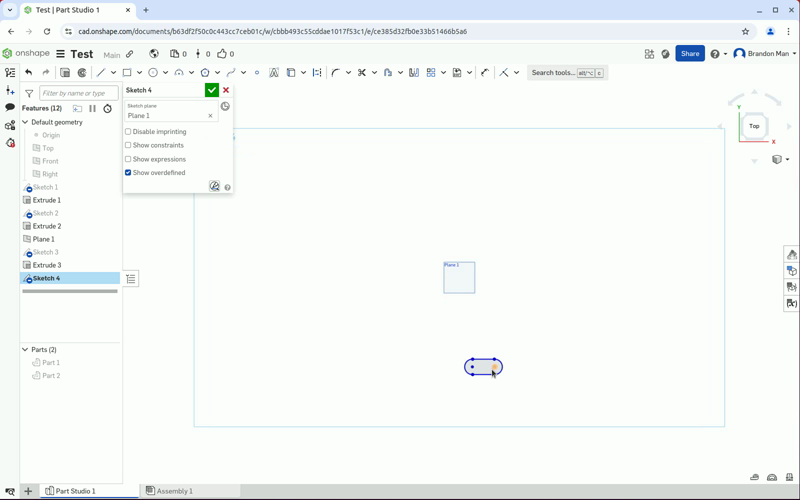
scroll(6)
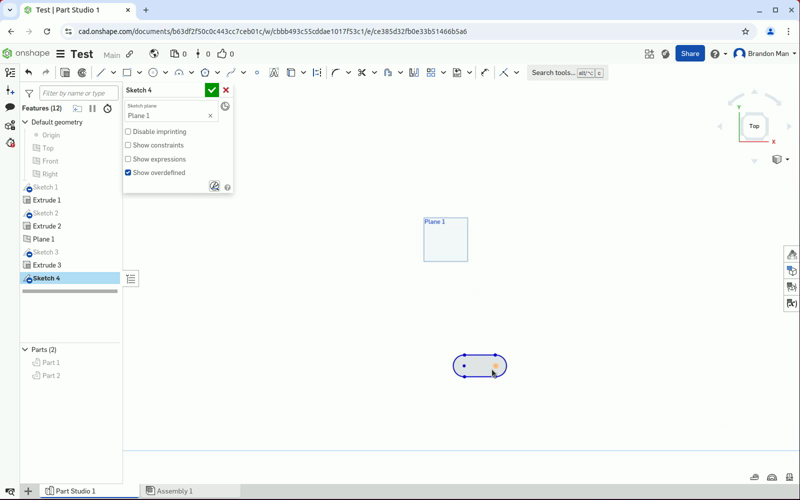
scroll(6)
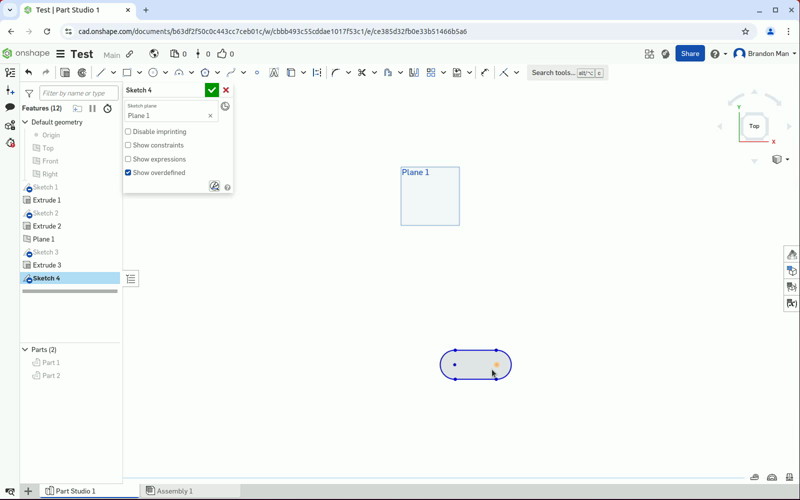
scroll(6)
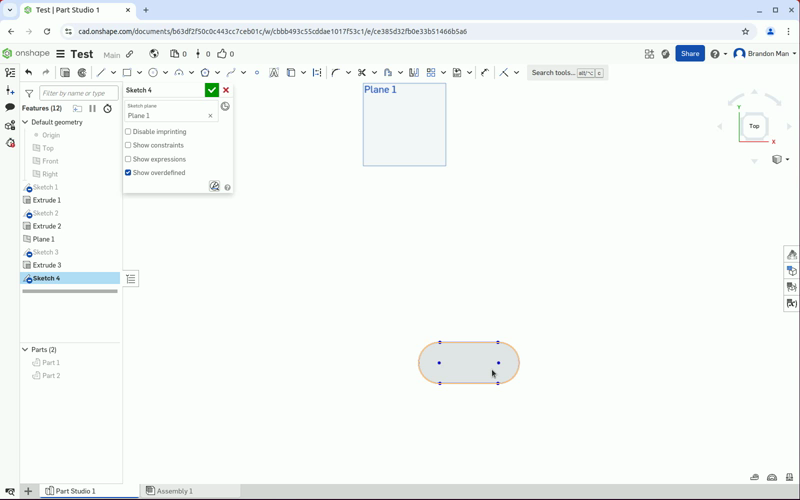
scroll(6)
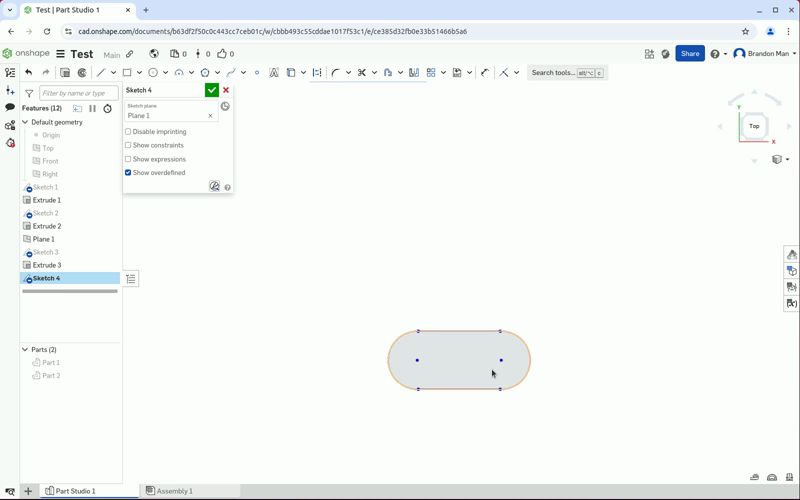
scroll(6)
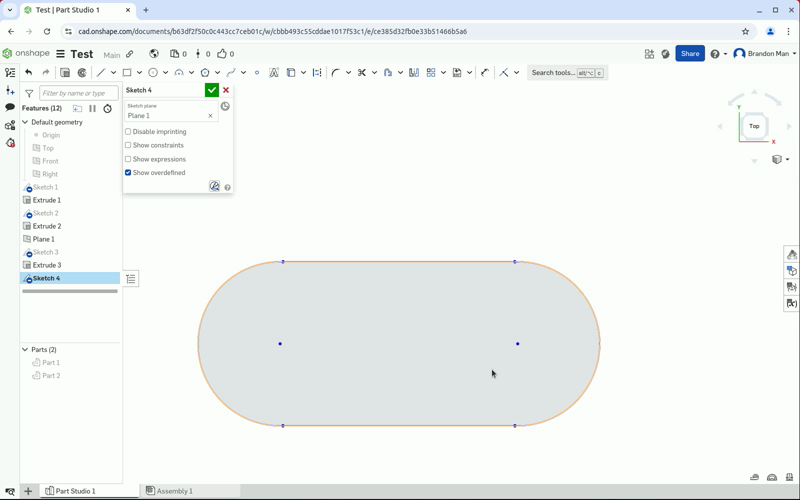
click(492, 369)
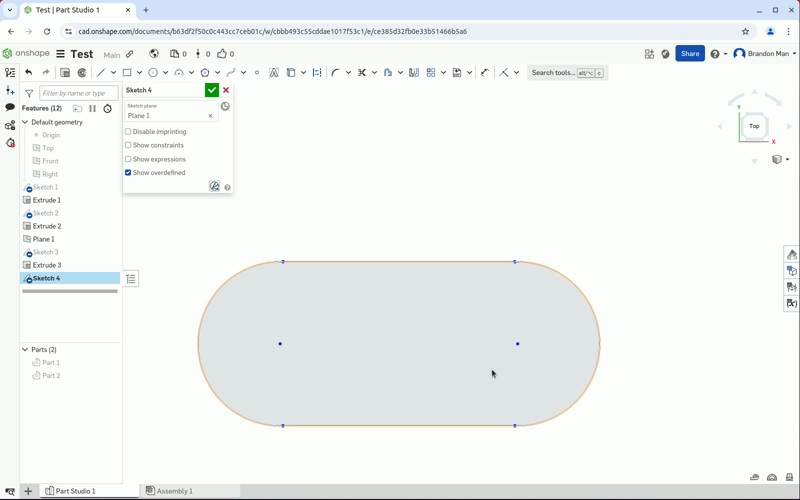
scroll(-6)
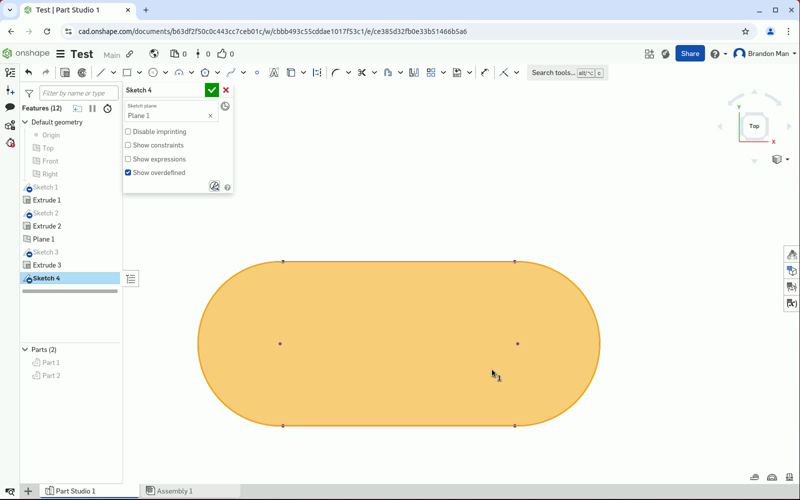
scroll(-6)
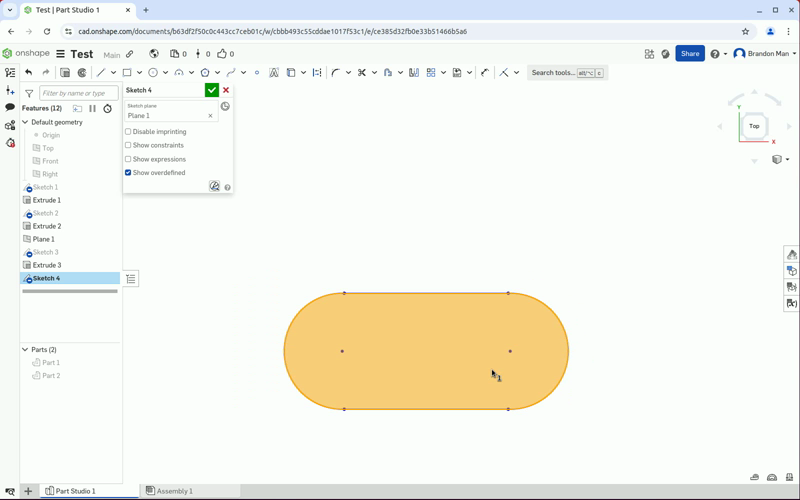
scroll(-6)
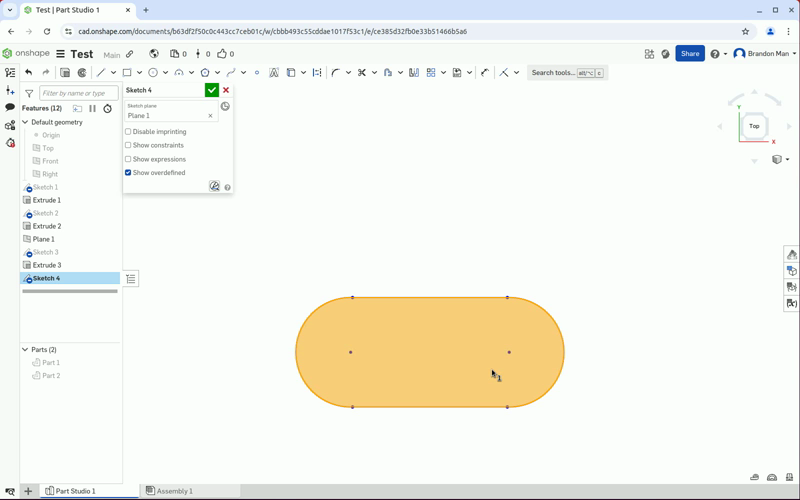
scroll(-6)
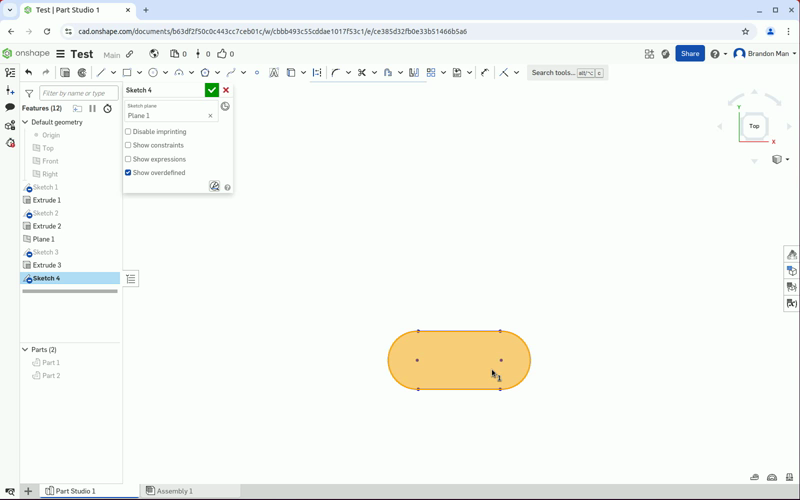
scroll(-6)
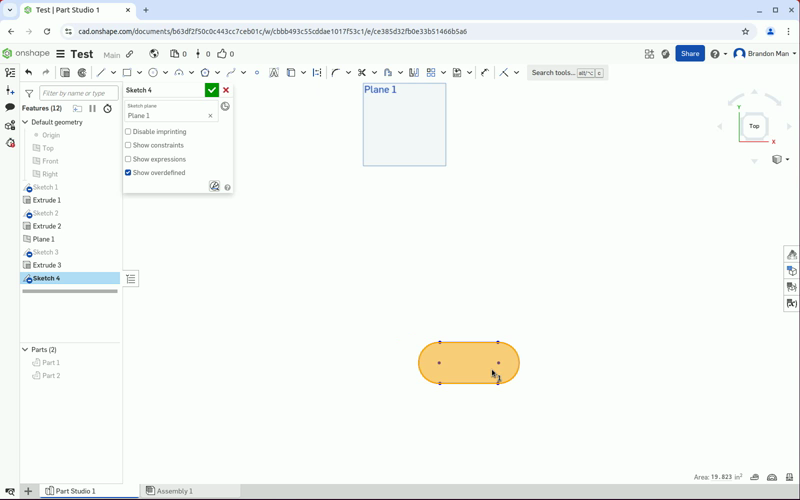
scroll(-6)
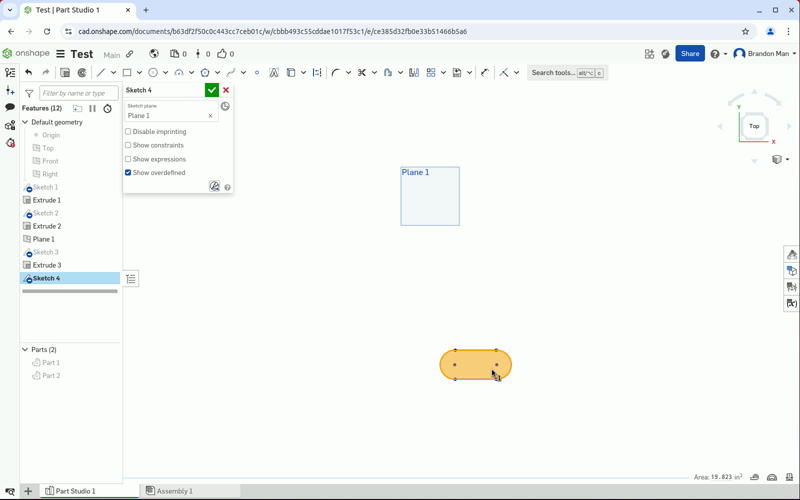
scroll(-6)
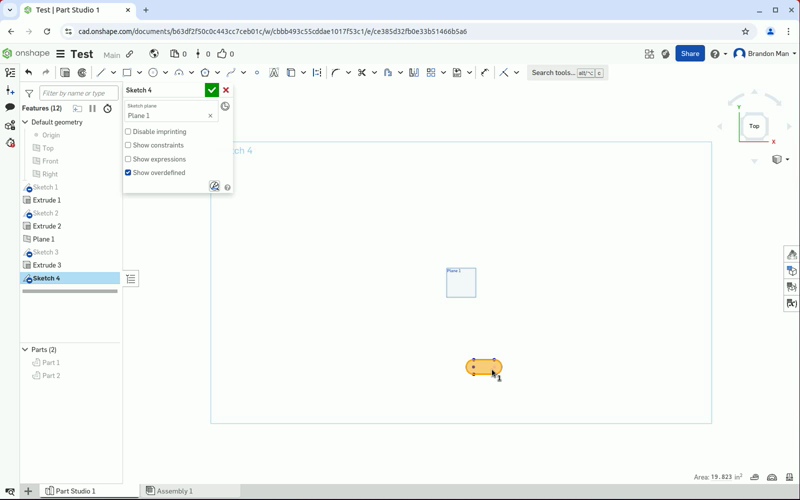
mouse_move(73, 352)
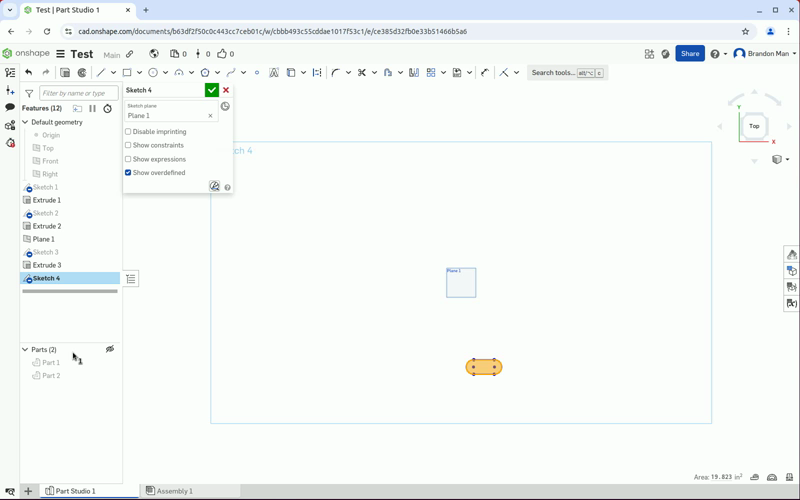
key(shift+y)
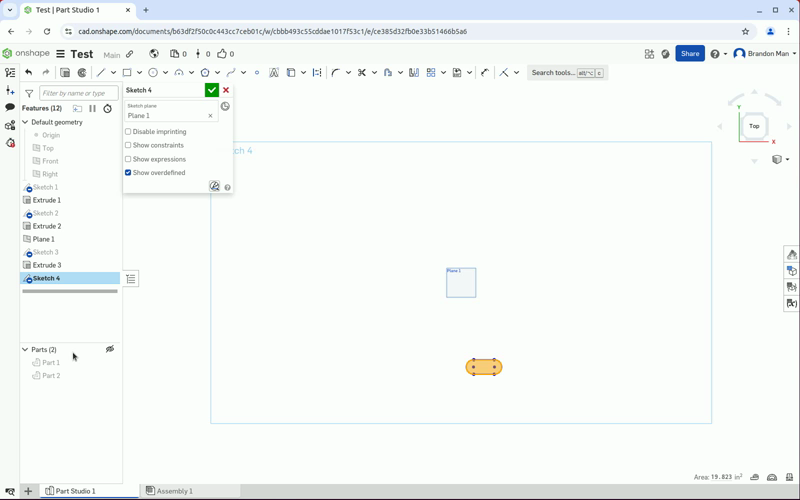
key(shift+e)
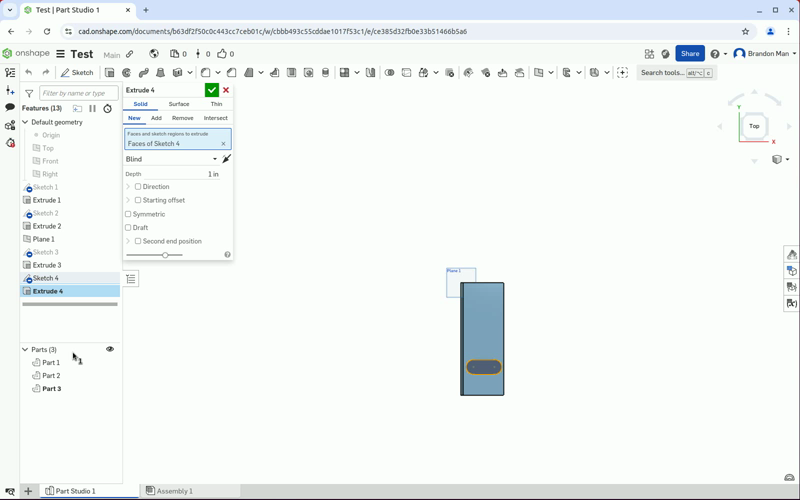
mouse_move(143, 106)
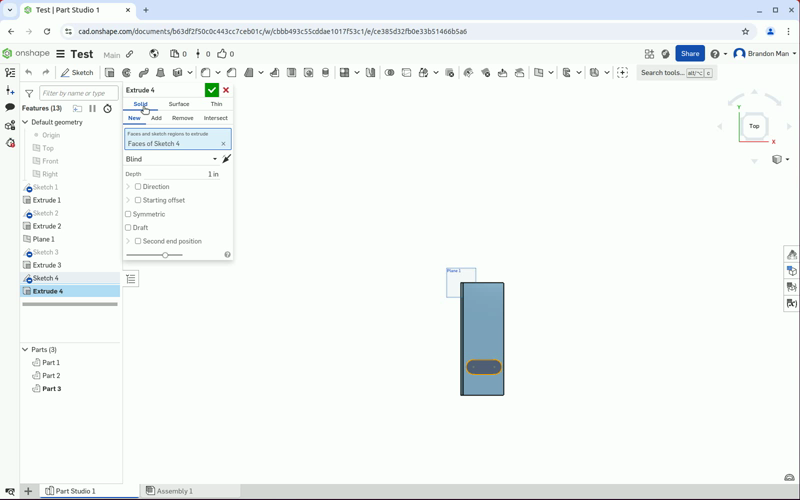
click(143, 106)
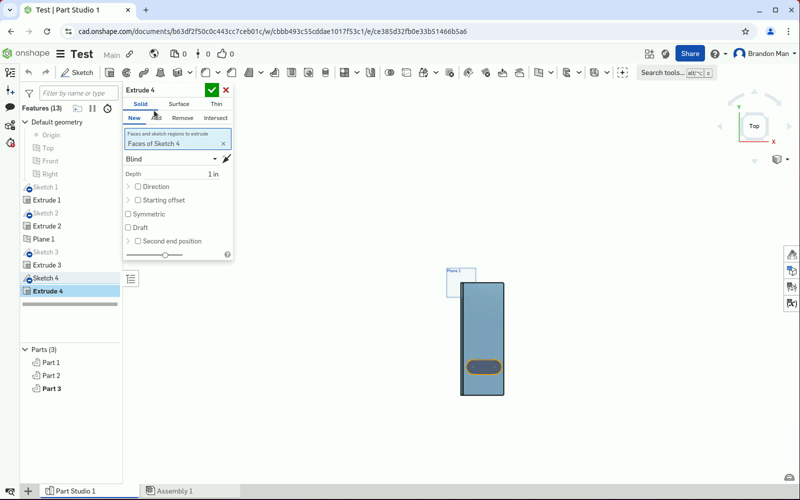
mouse_move(186, 120)
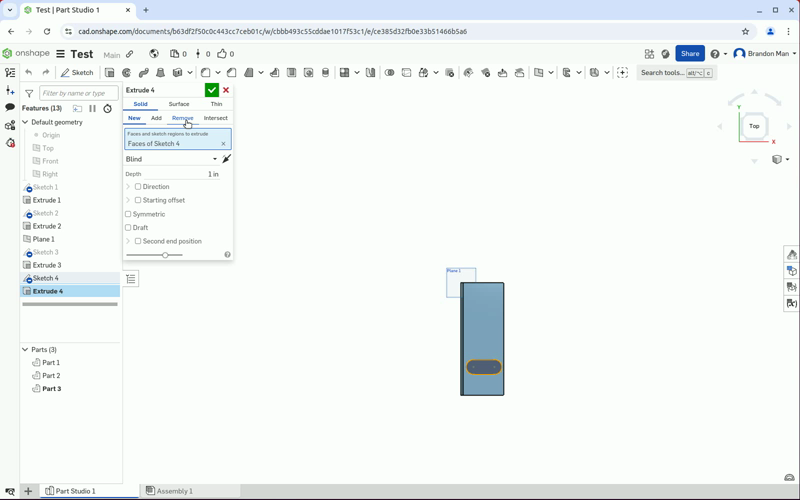
click(186, 120)
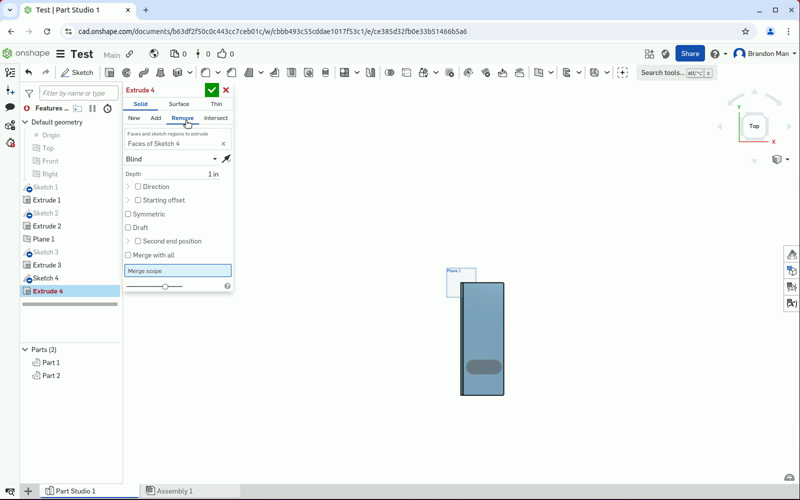
key(tab, 4)
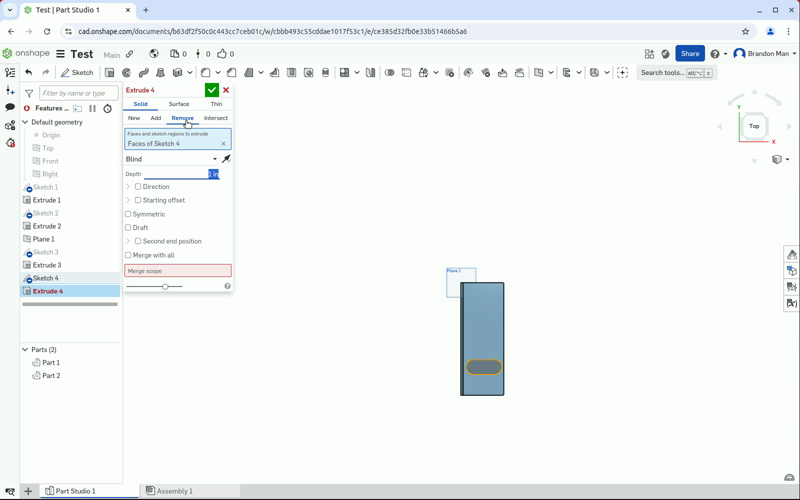
text(2.889)
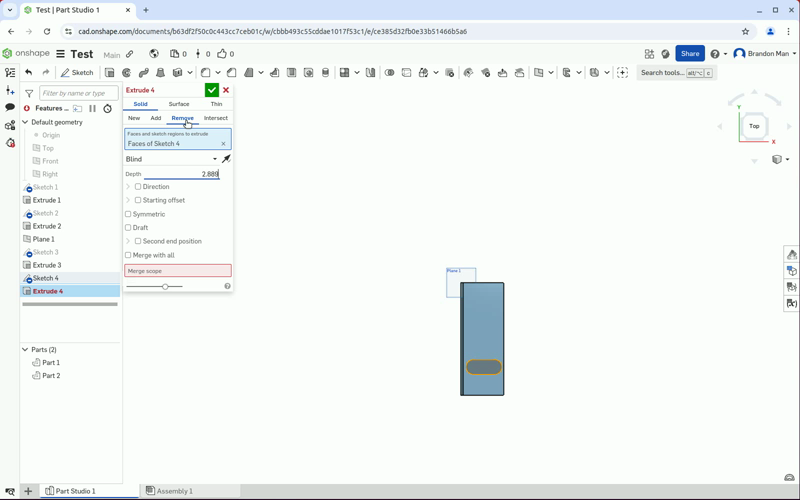
key(tab, 6)
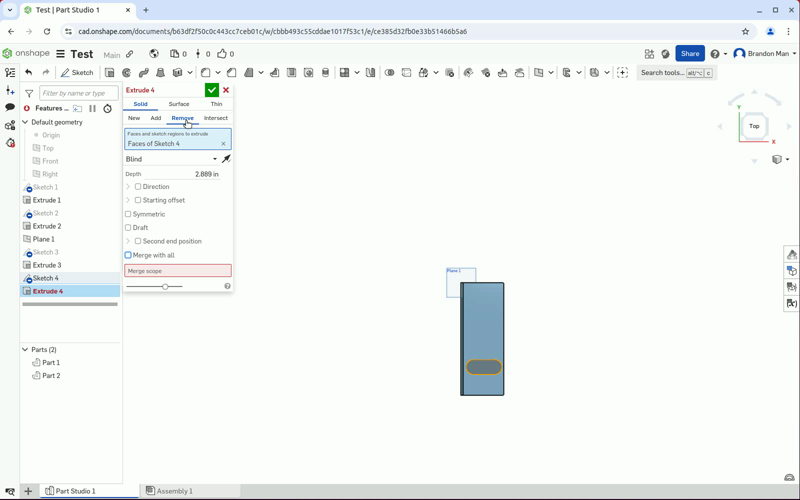
key(space)
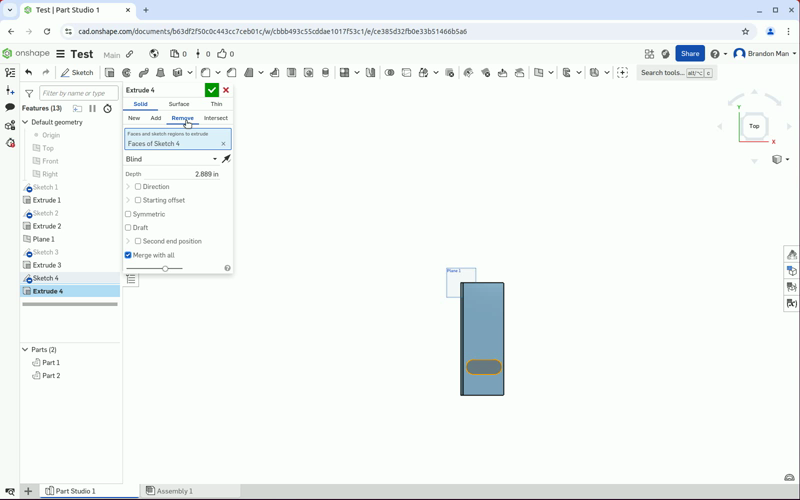
key(enter)
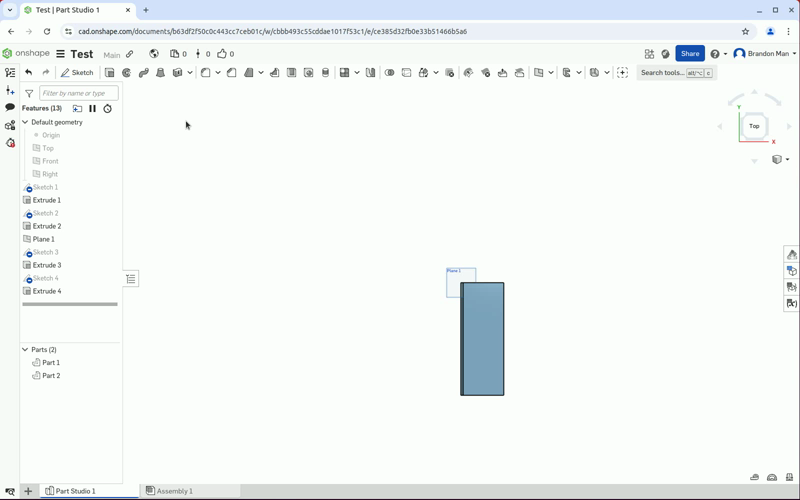
key(shift+h)
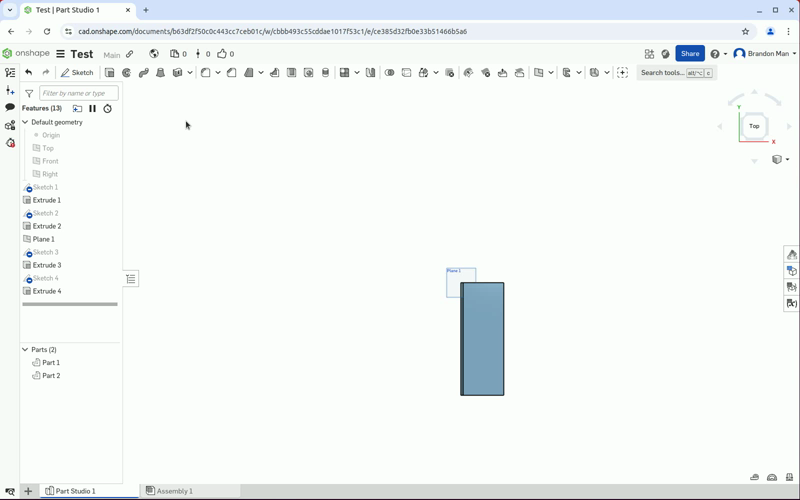
key(shift+h)
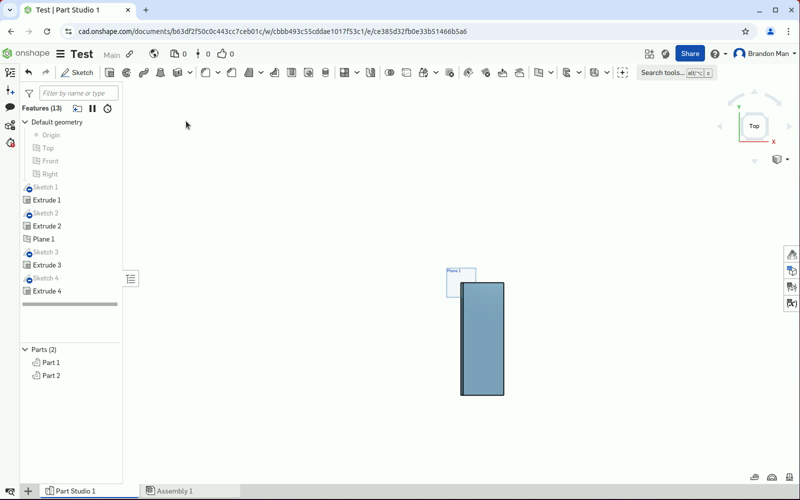
mouse_move(73, 189)
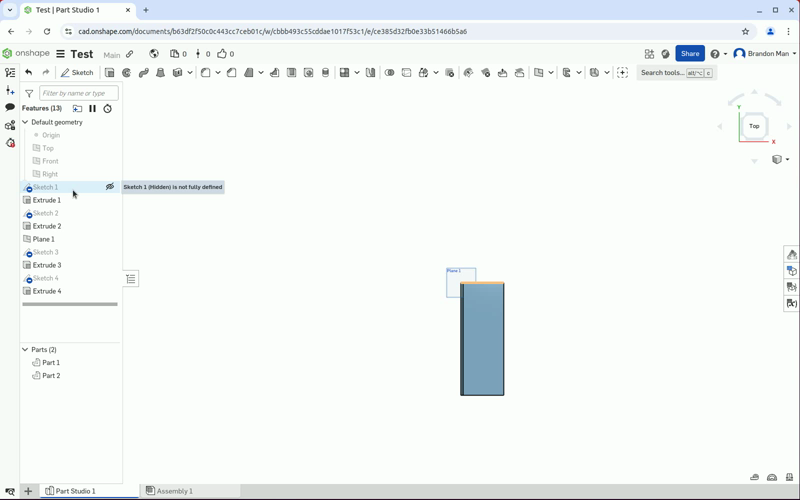
click(73, 189)
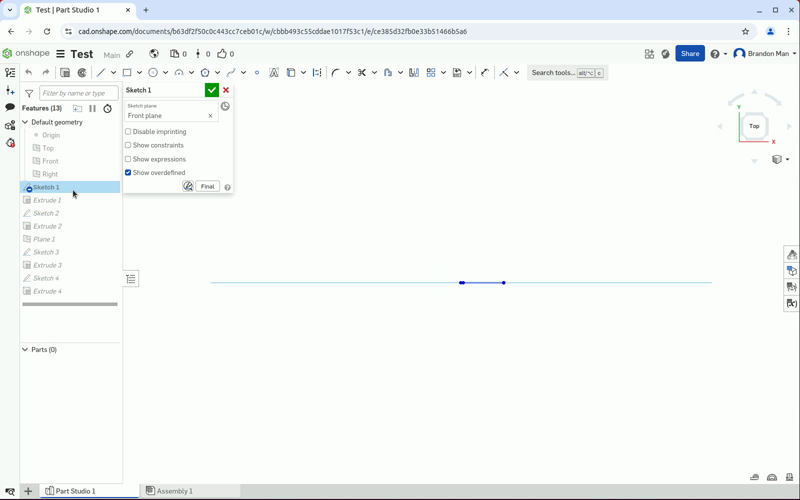
mouse_move(229, 92)
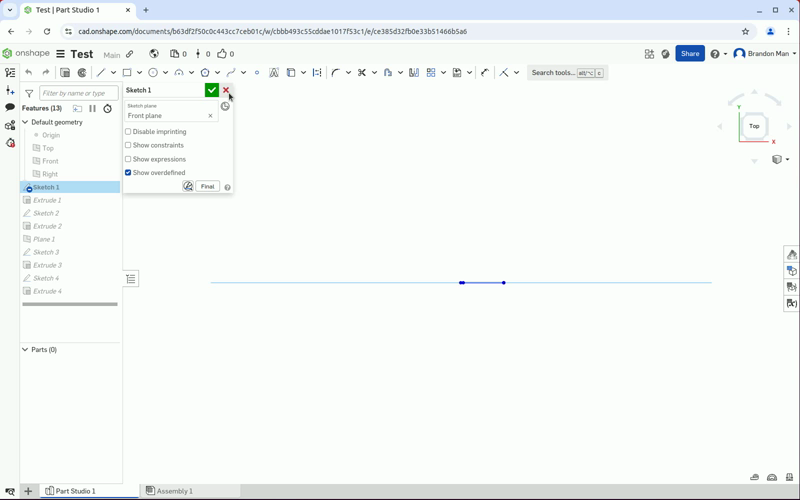
click(229, 92)
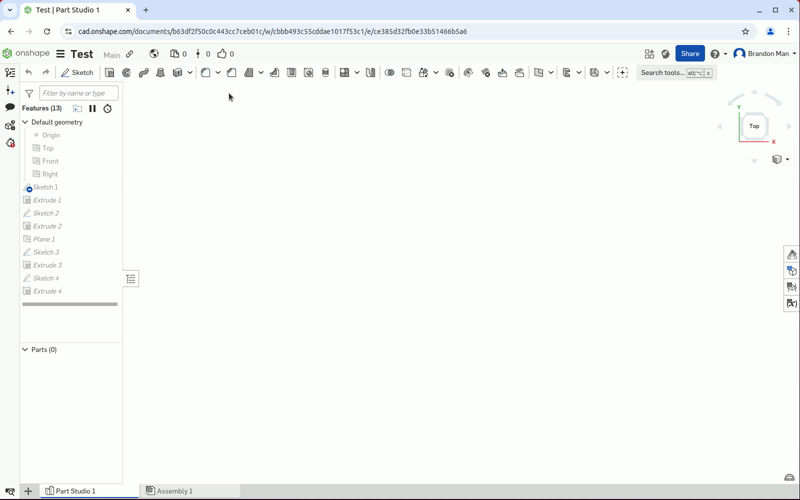
key(shift+s)
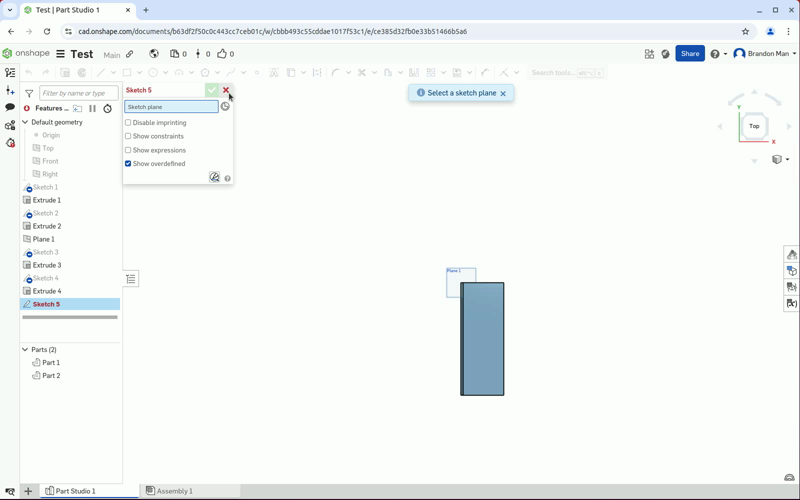
mouse_move(73, 241)
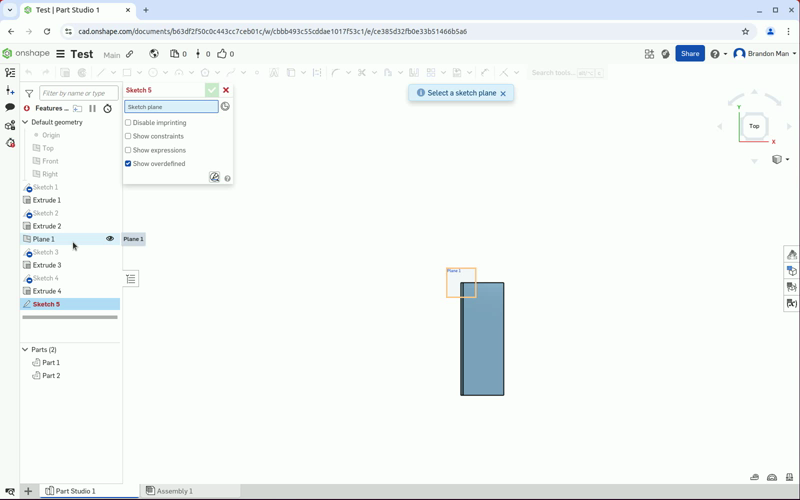
click(73, 241)
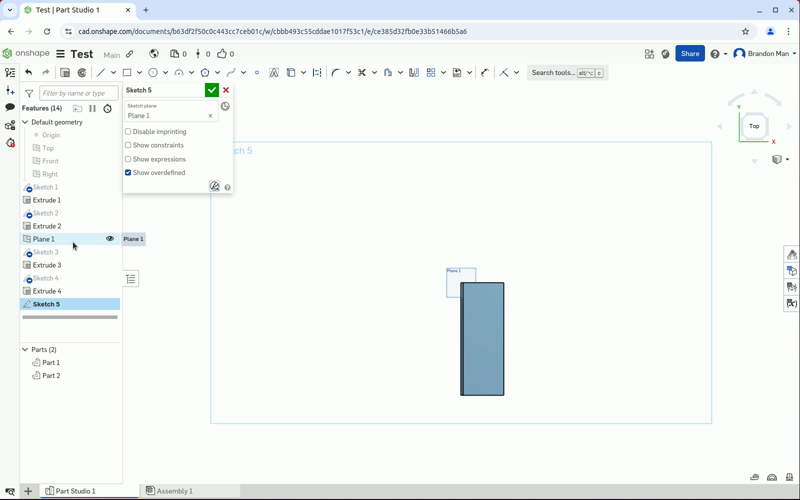
mouse_move(73, 352)
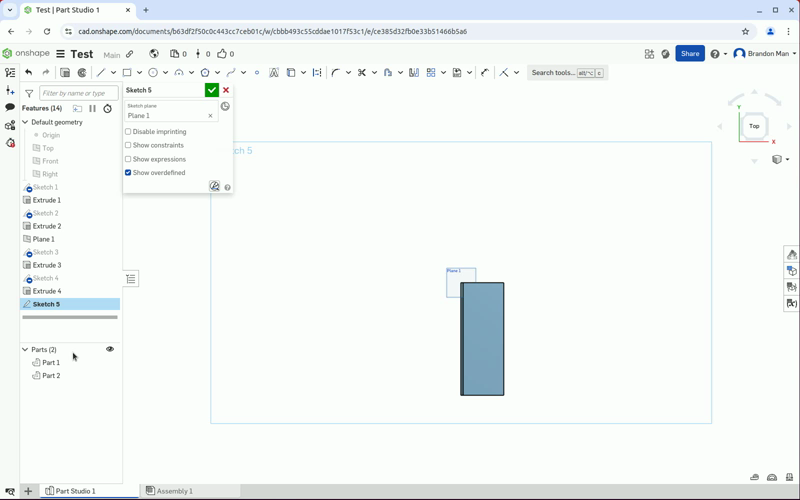
key(y)
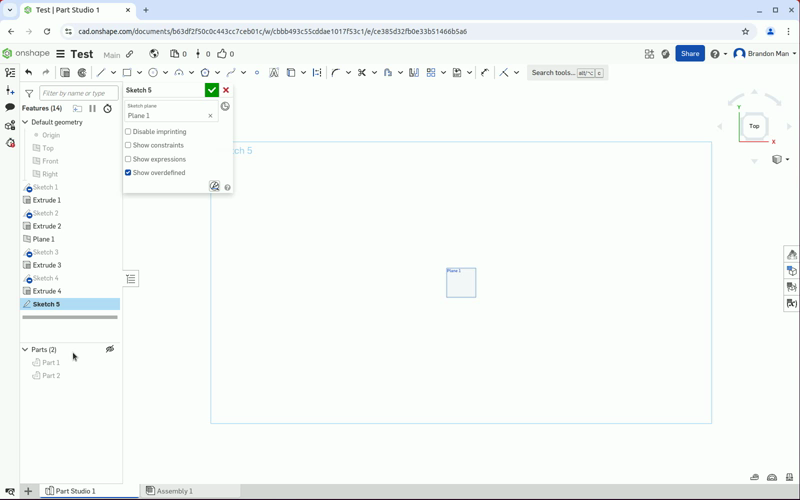
key(a)
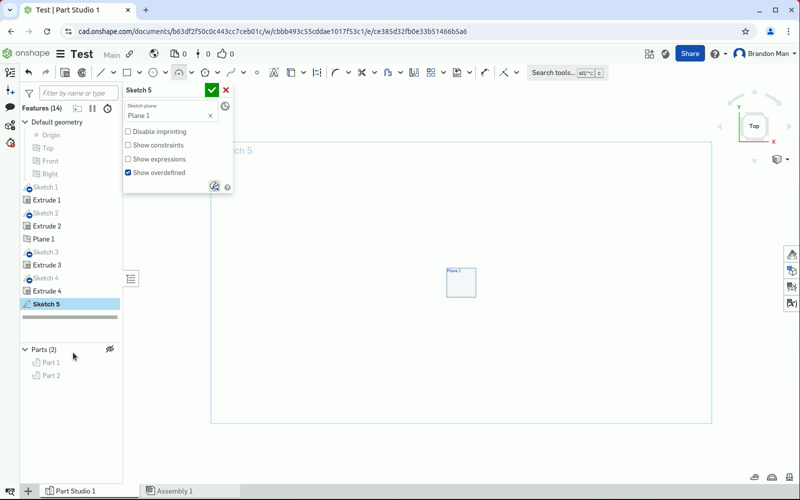
key_down(shift)
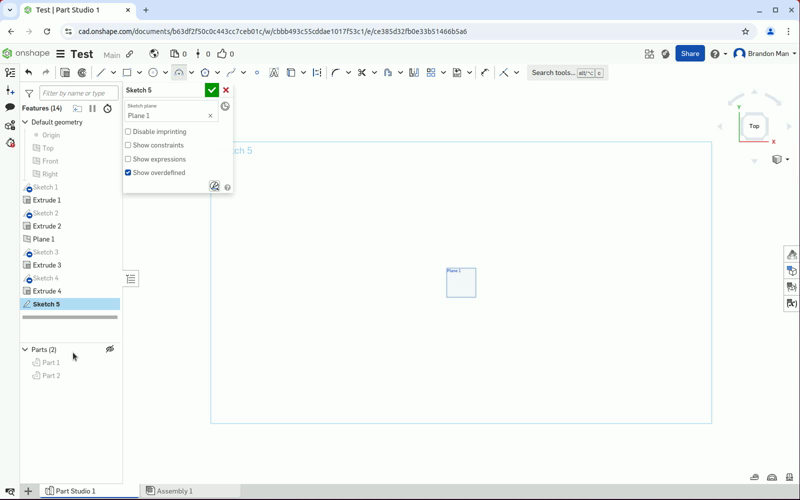
mouse_move(473, 318)
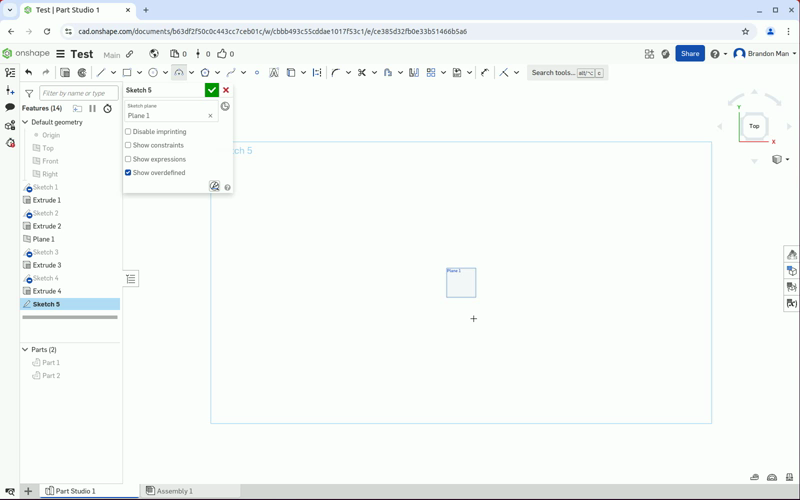
click(473, 318)
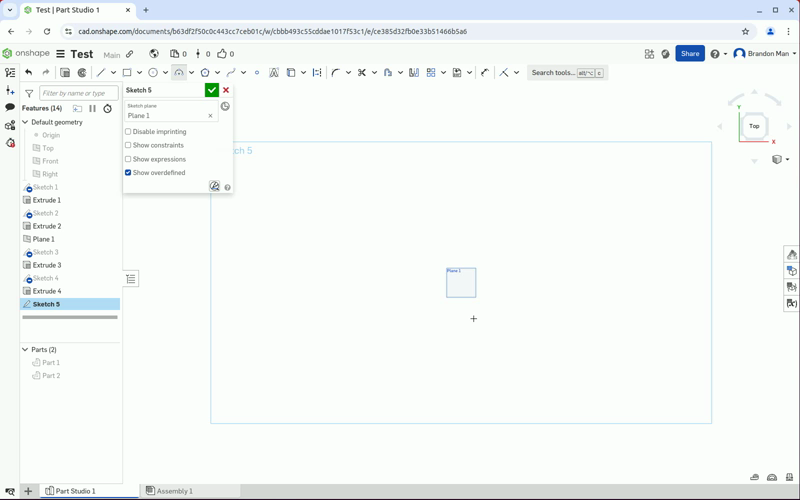
key_up(shift)
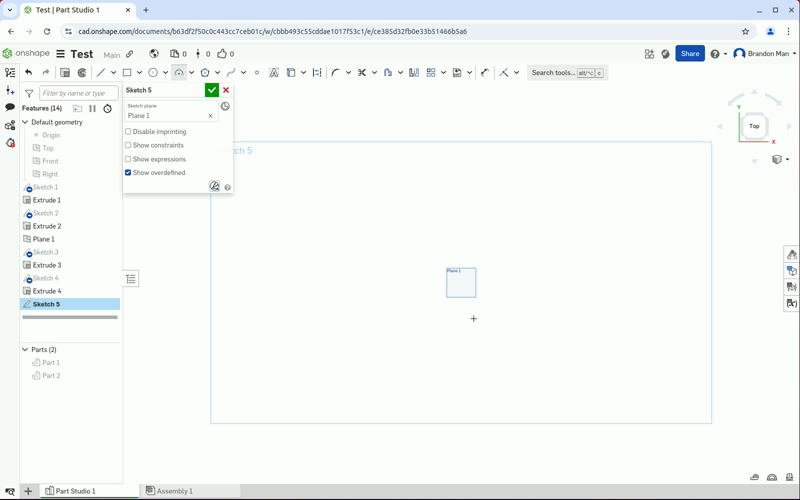
key_down(shift)
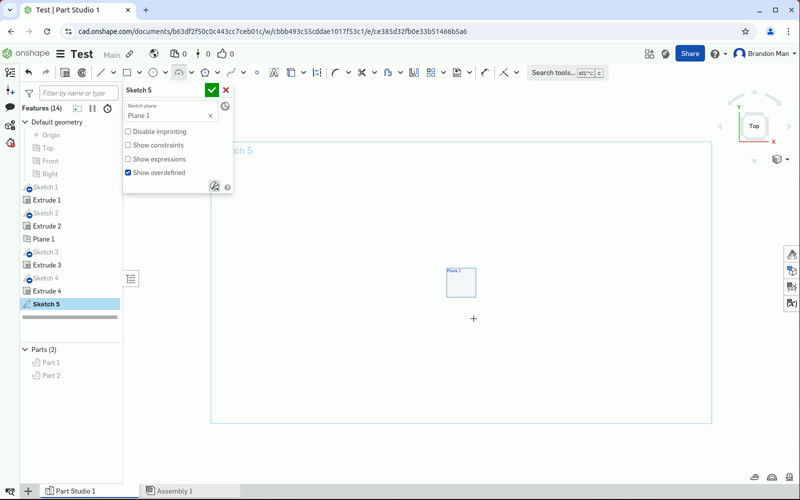
mouse_move(473, 303)
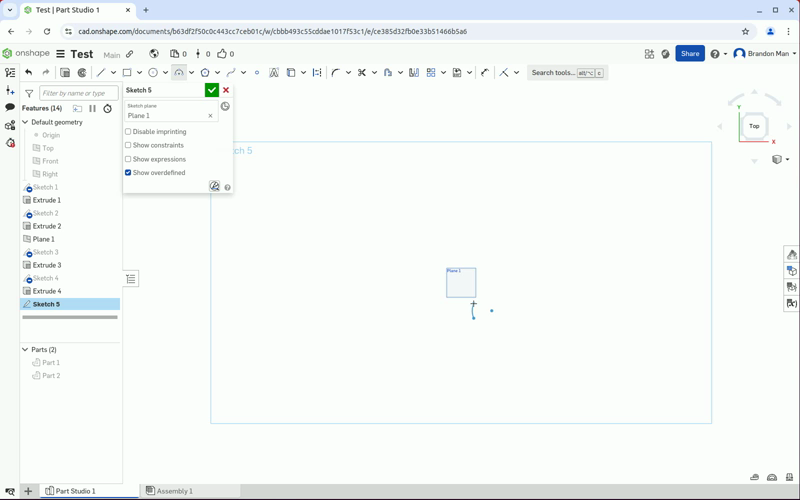
click(473, 303)
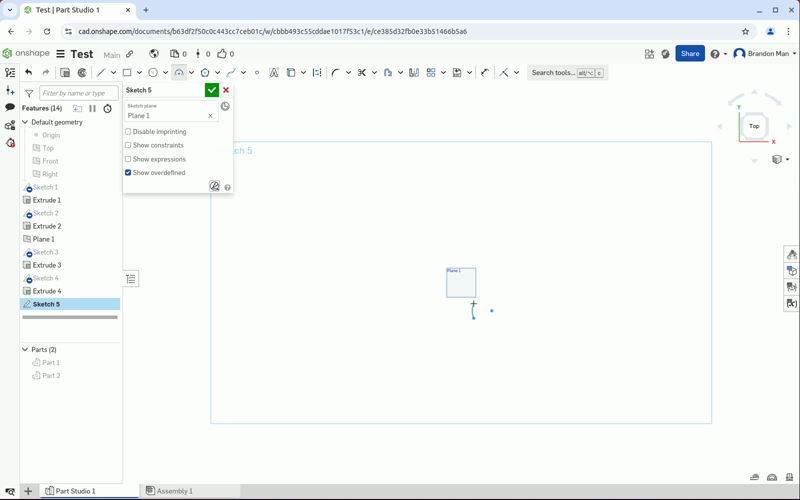
mouse_move(481, 310)
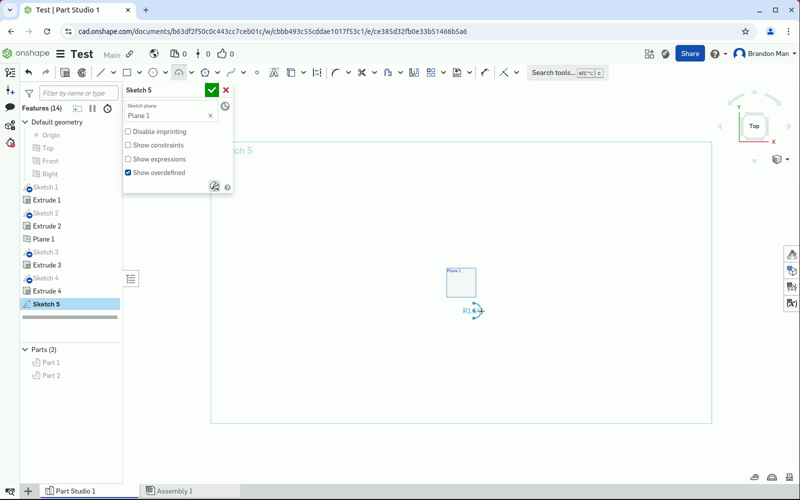
click(481, 310)
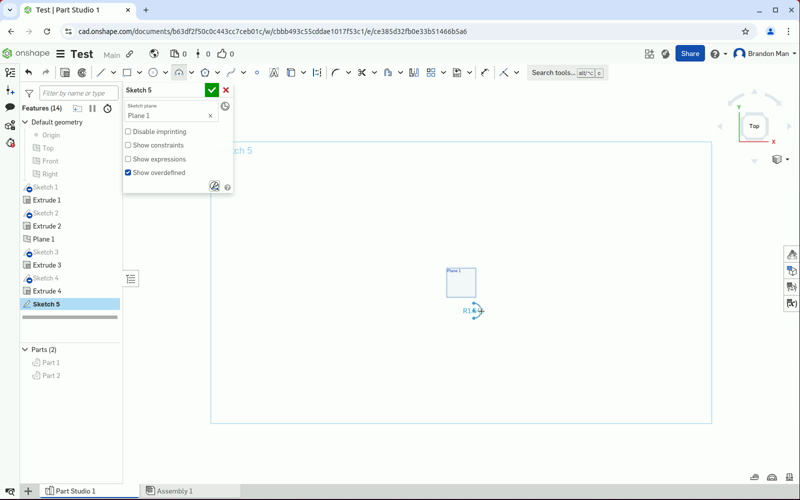
key_up(shift)
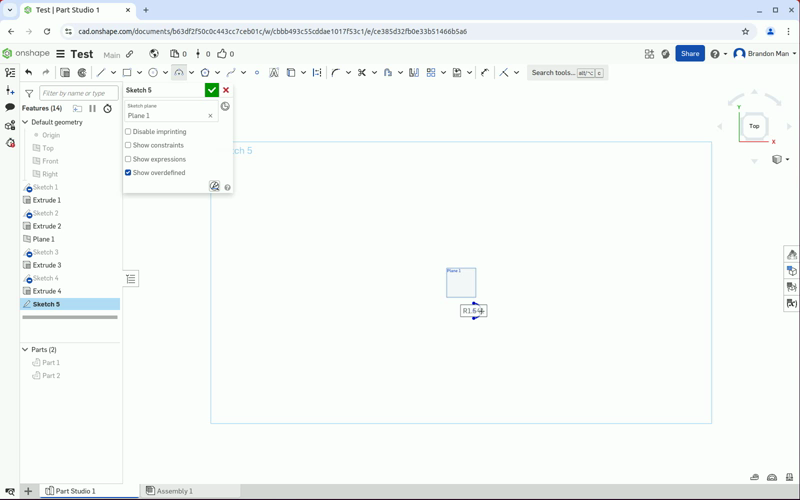
mouse_move(473, 303)
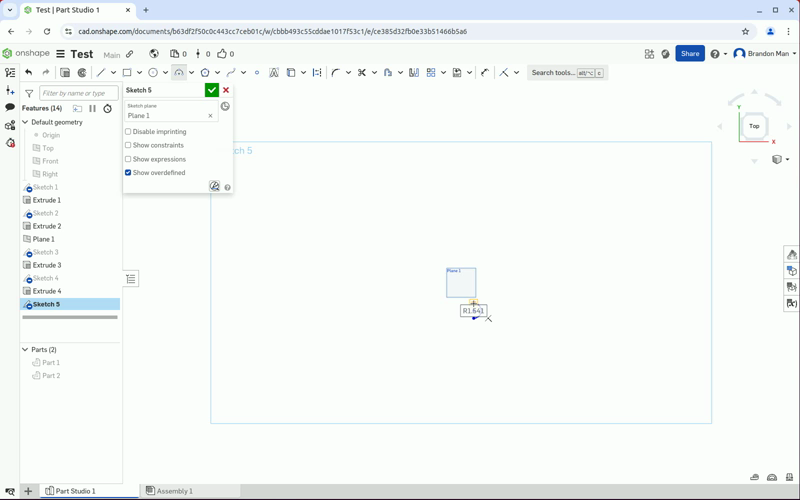
click(473, 303)
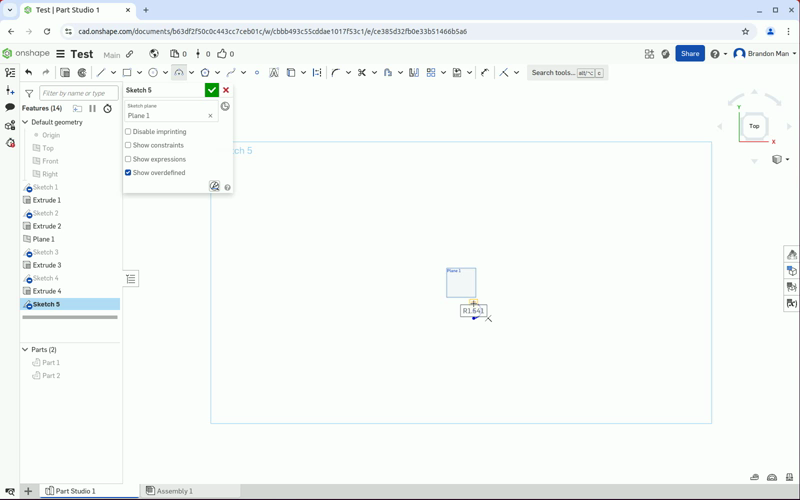
mouse_move(473, 318)
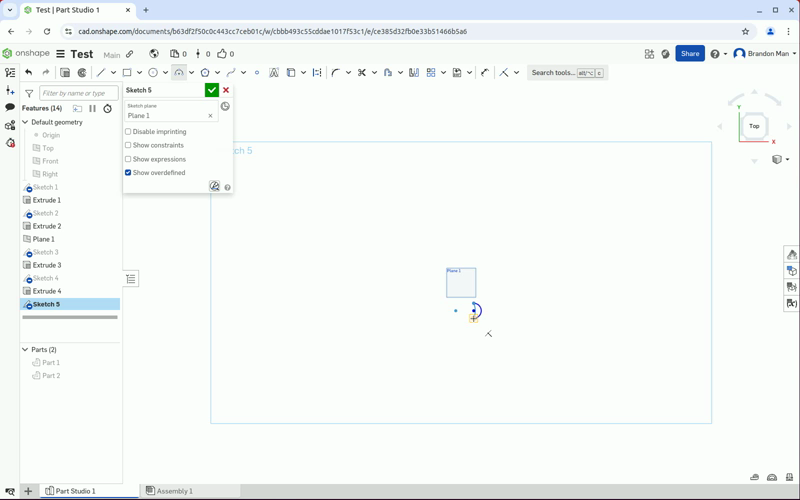
click(473, 318)
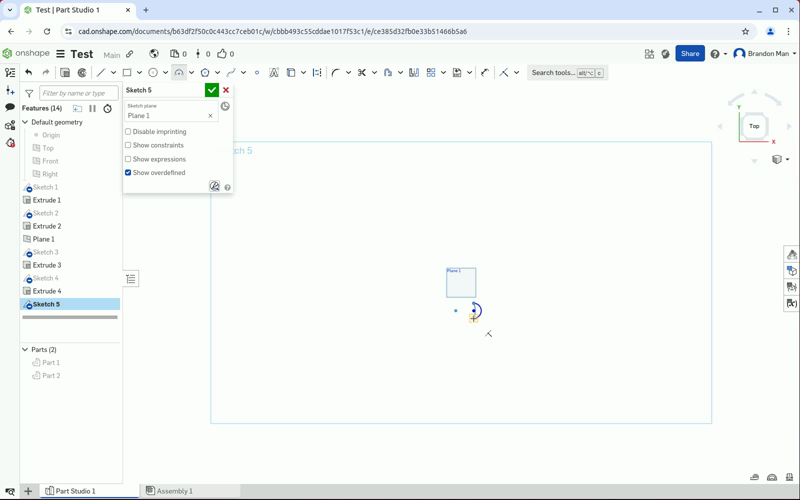
key_down(shift)
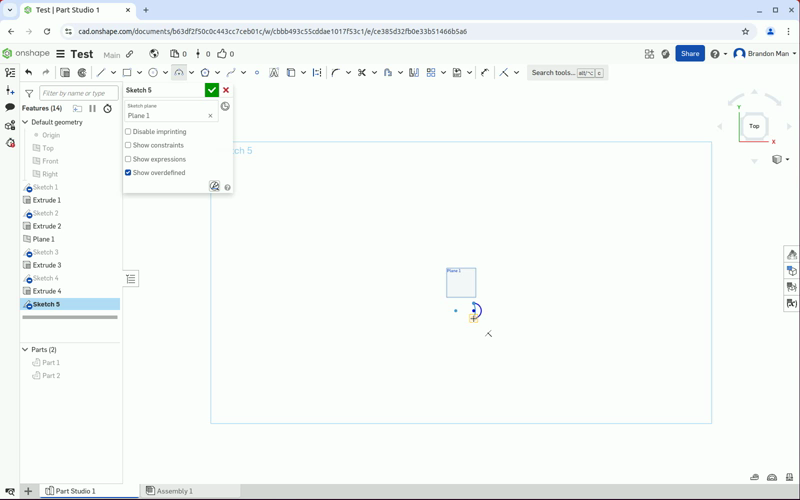
mouse_move(466, 310)
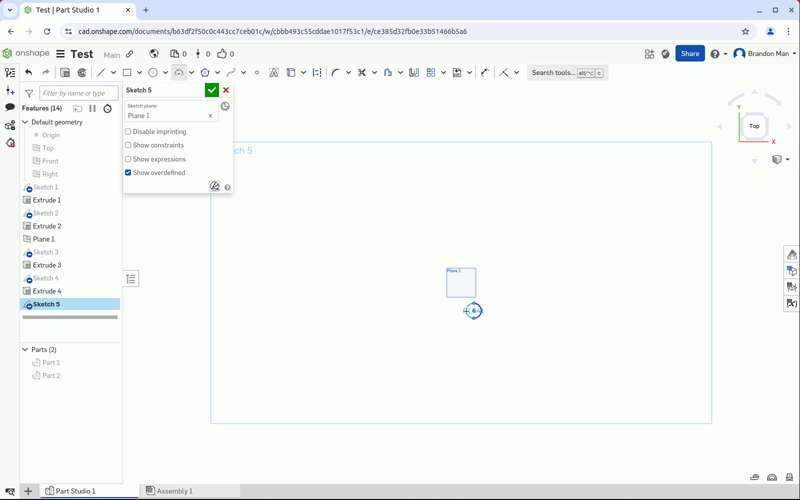
click(466, 310)
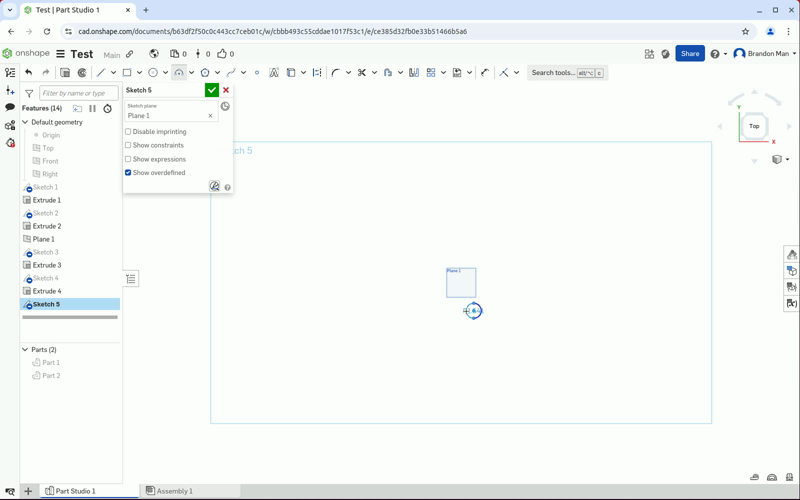
key_up(shift)
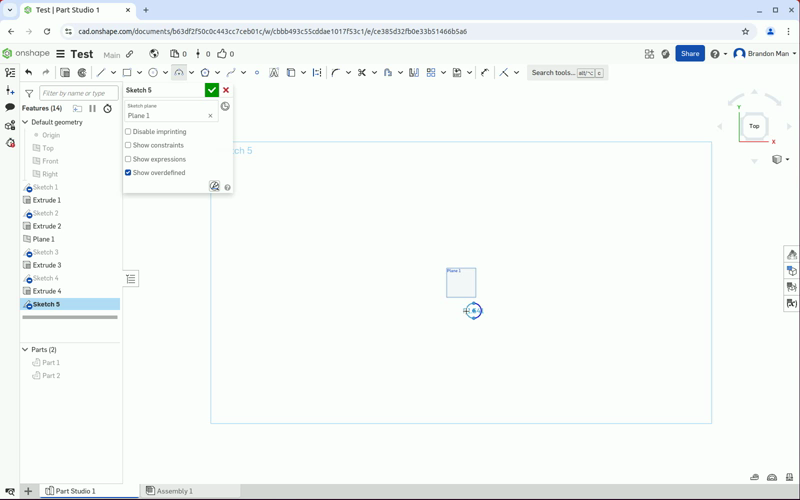
key(esc)
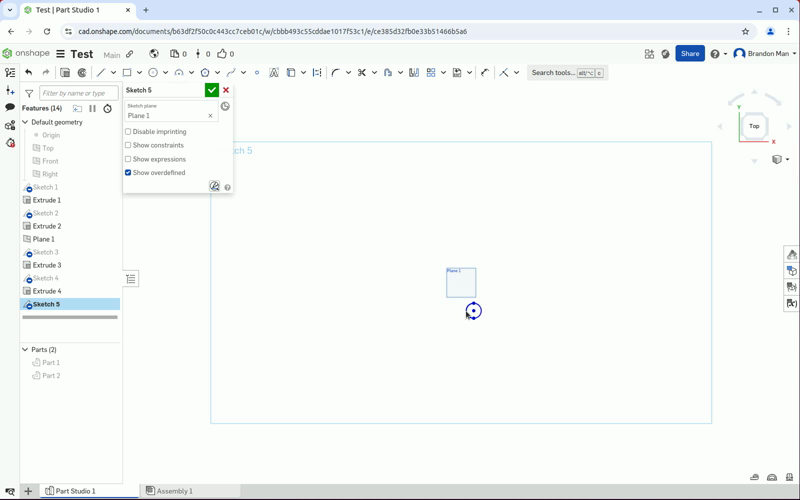
mouse_move(470, 310)
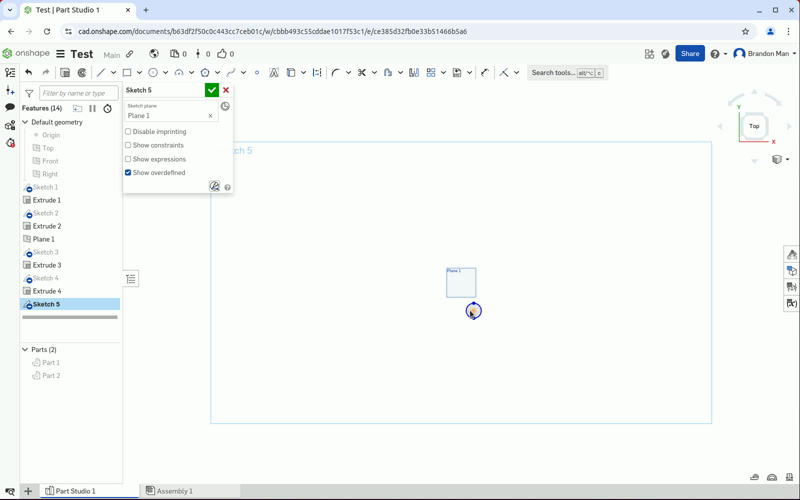
scroll(6)
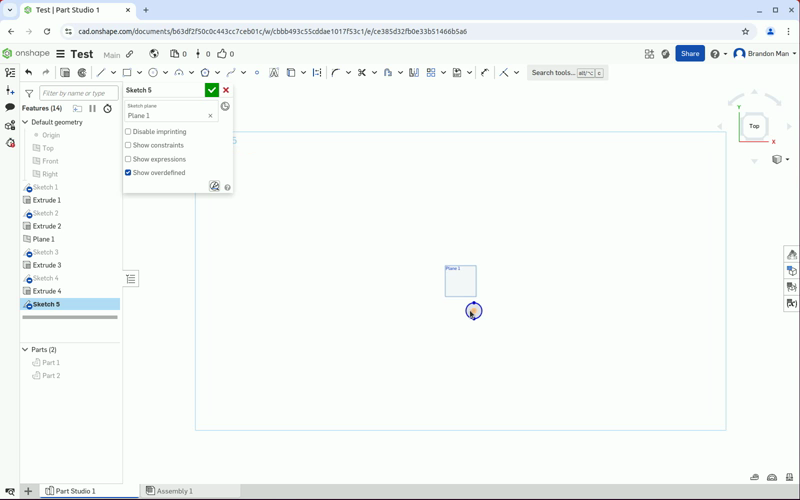
scroll(6)
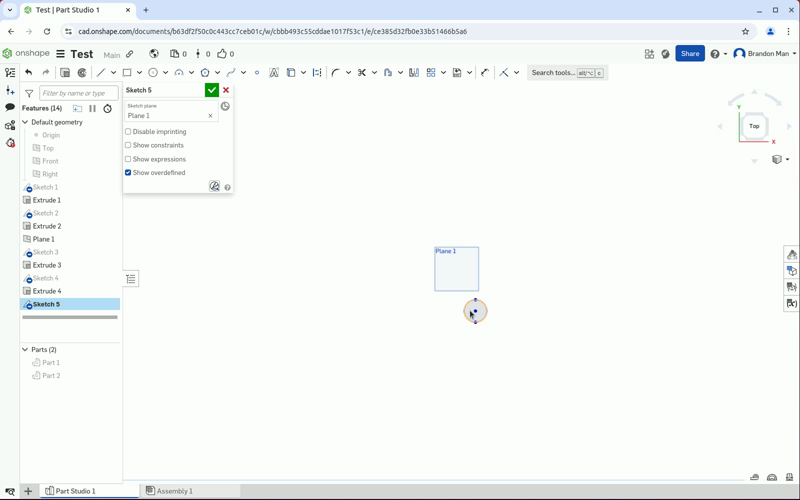
scroll(6)
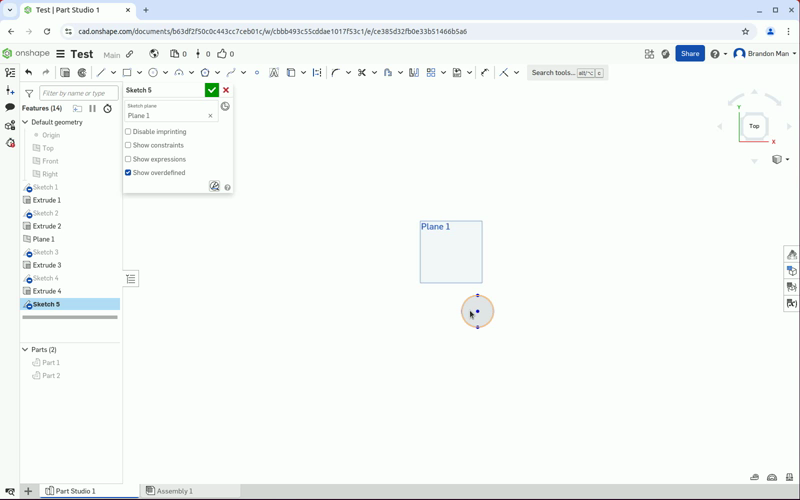
scroll(6)
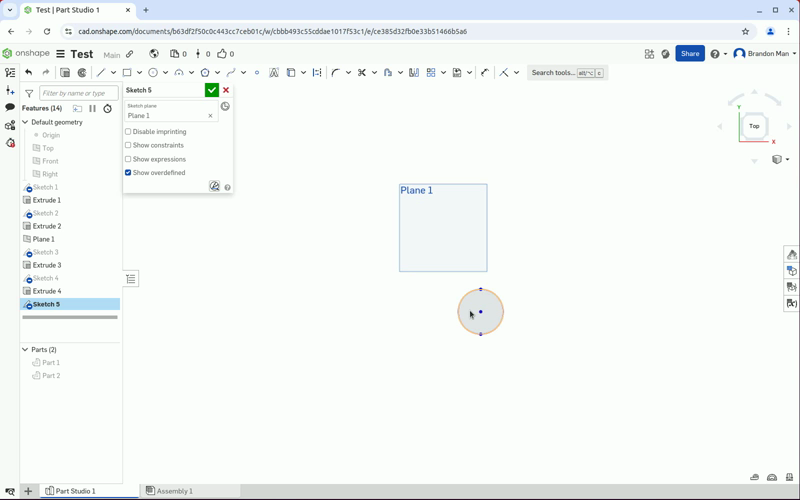
scroll(6)
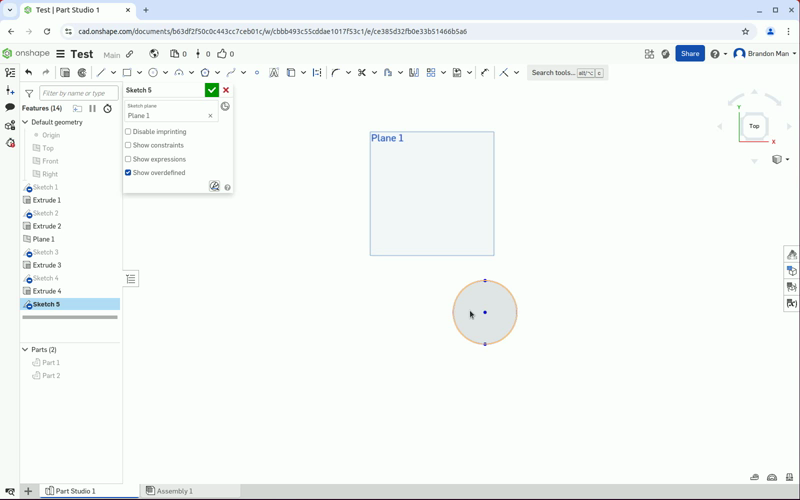
scroll(6)
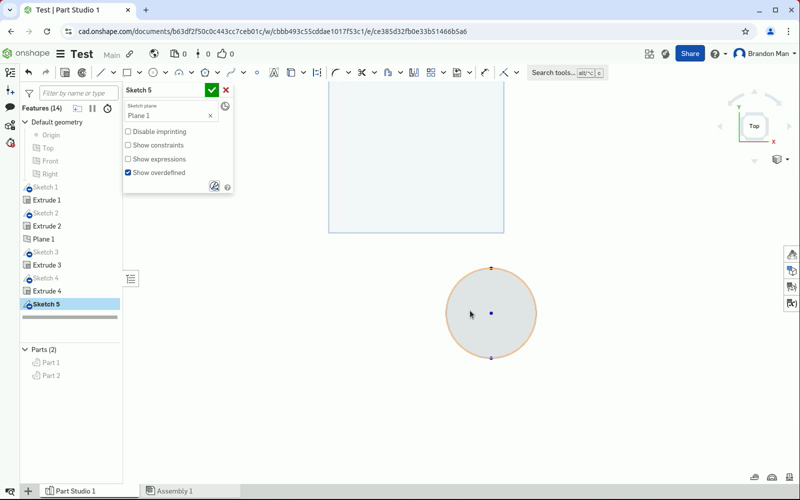
scroll(6)
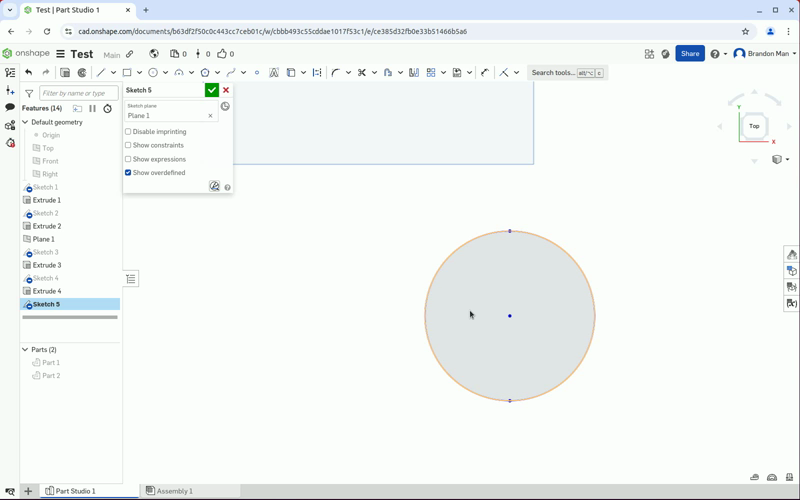
click(470, 310)
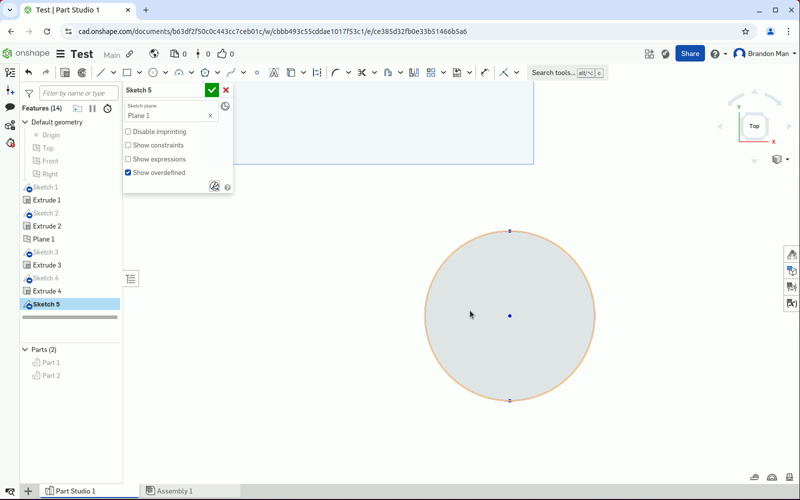
scroll(-6)
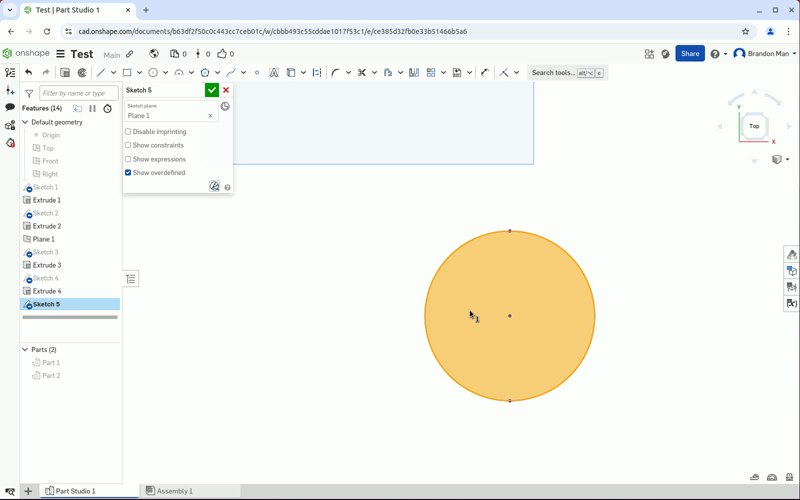
scroll(-6)
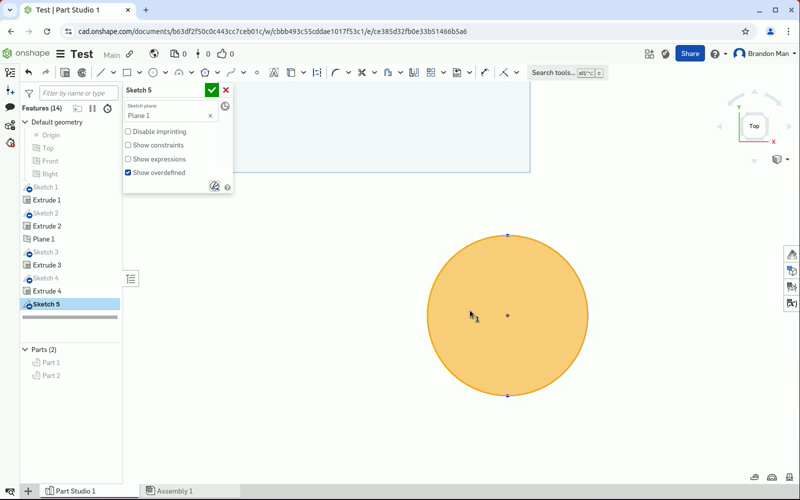
scroll(-6)
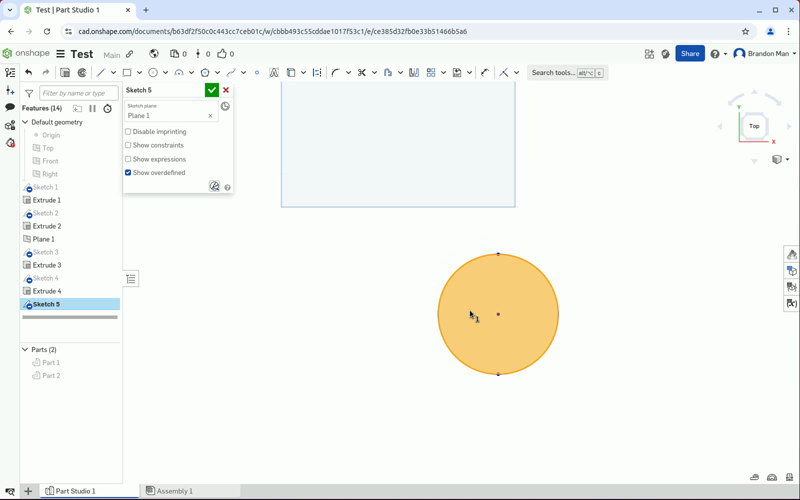
scroll(-6)
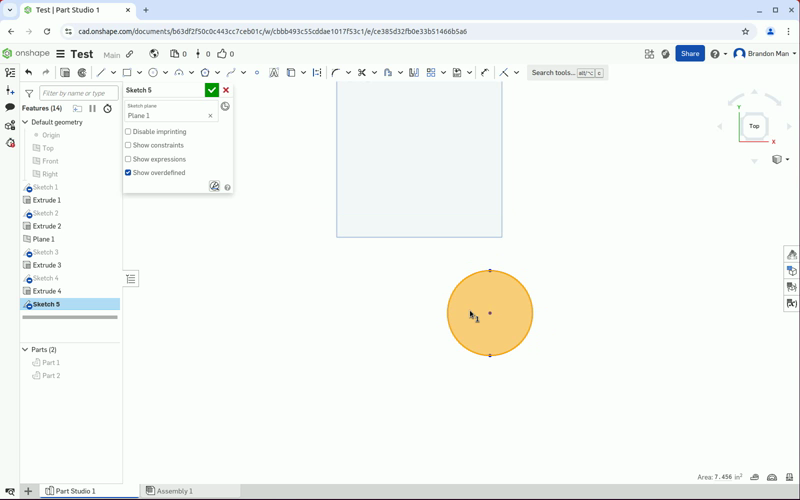
scroll(-6)
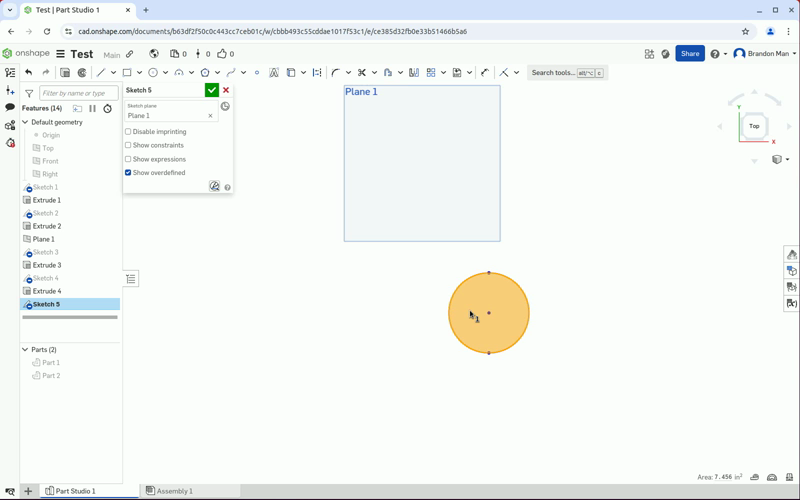
scroll(-6)
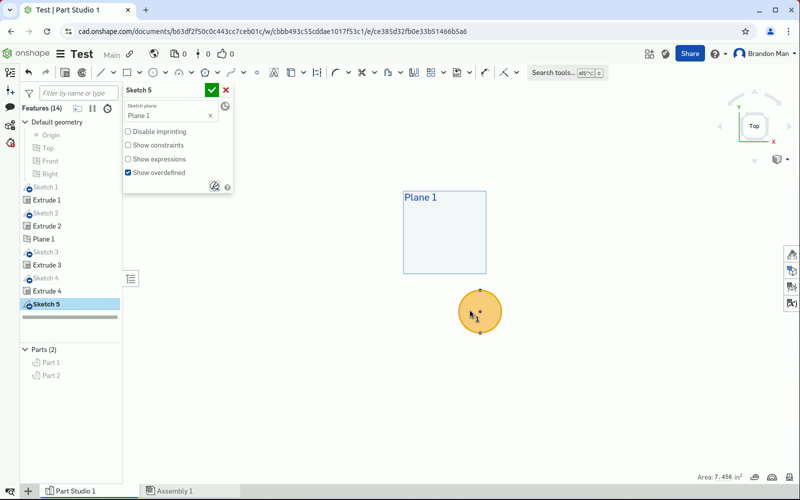
scroll(-6)
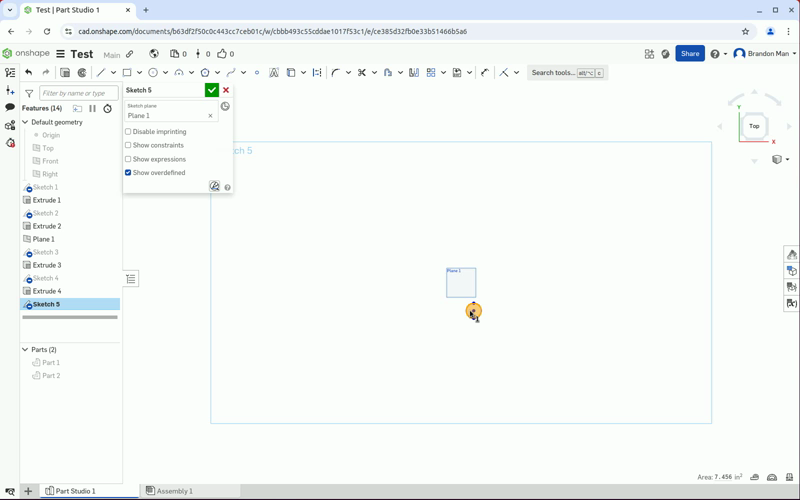
mouse_move(73, 352)
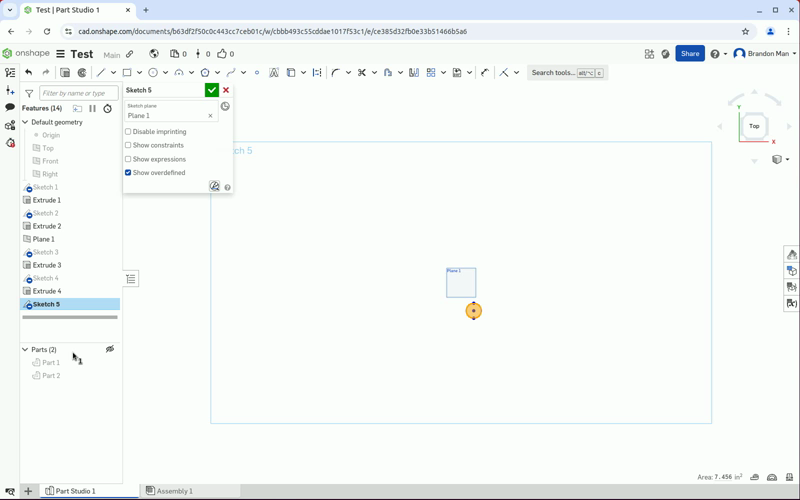
key(shift+y)
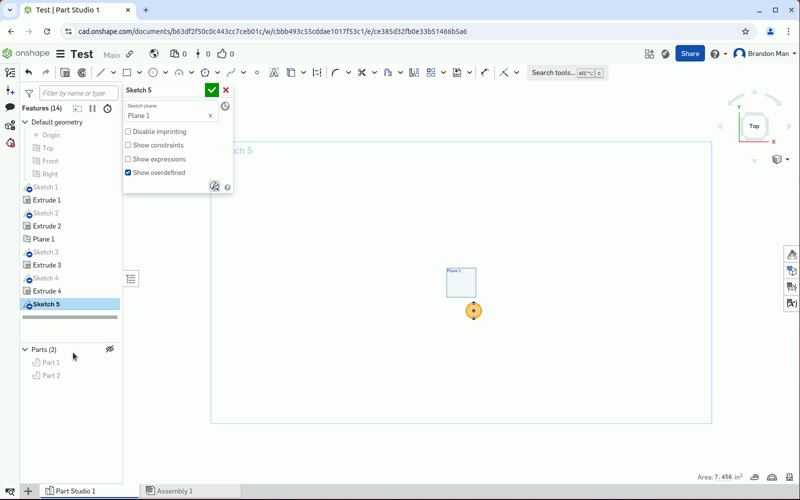
key(shift+e)
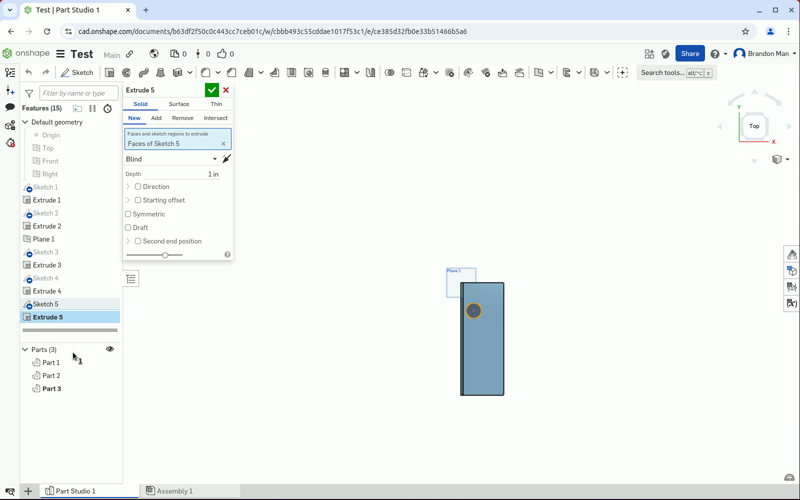
mouse_move(143, 106)
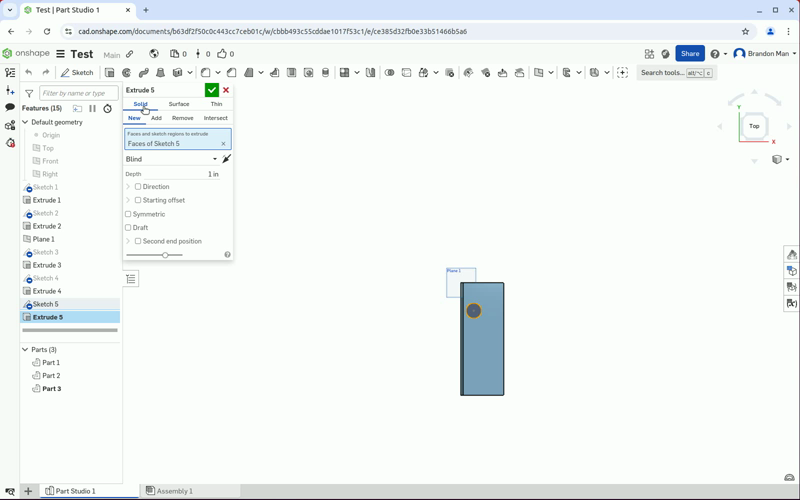
click(143, 106)
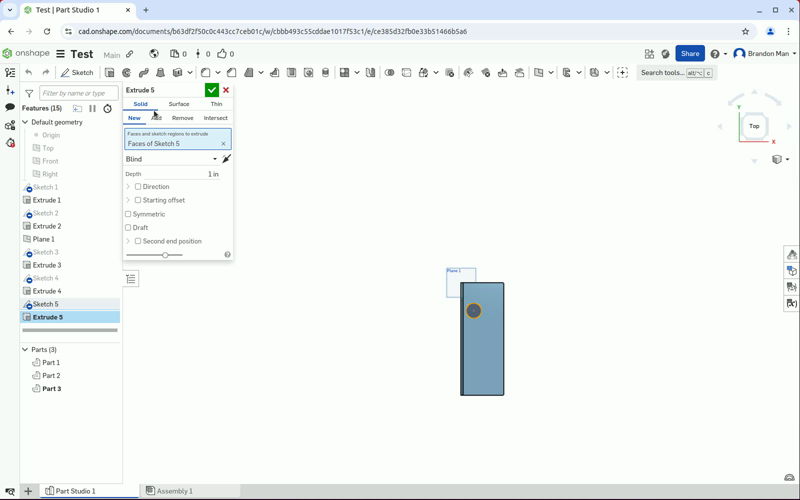
mouse_move(186, 120)
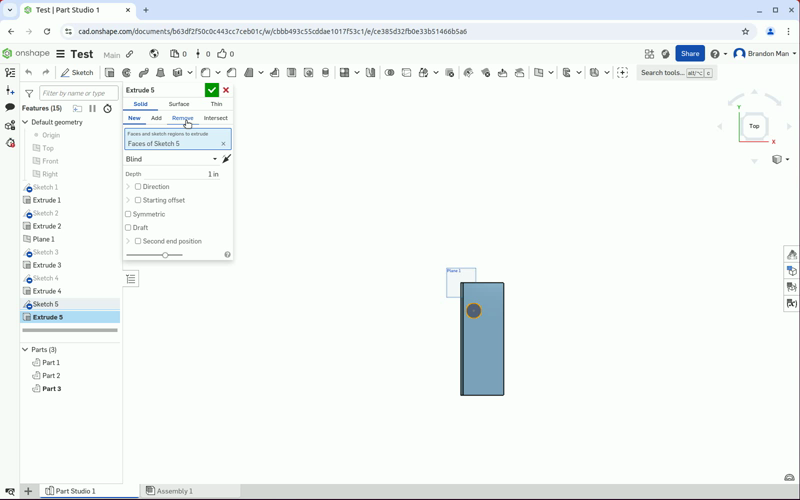
click(186, 120)
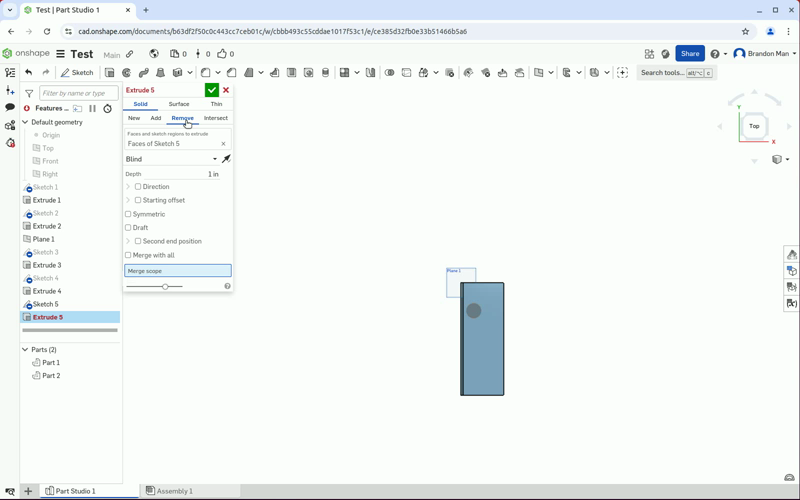
key(tab, 4)
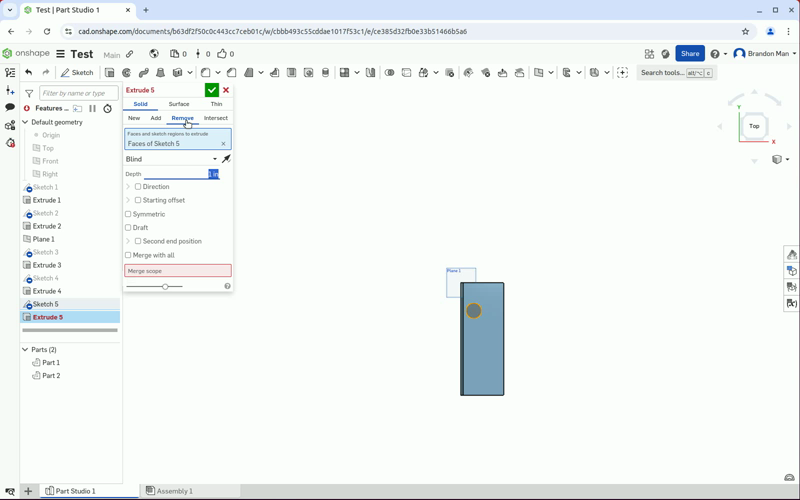
text(2.889)
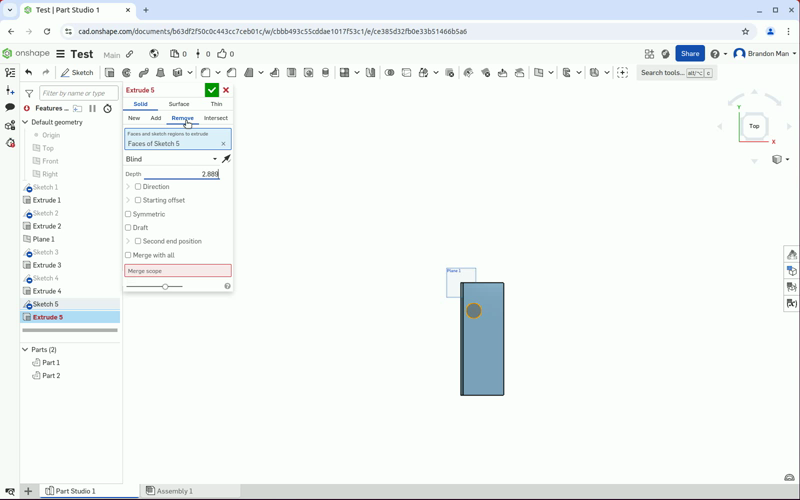
key(tab, 6)
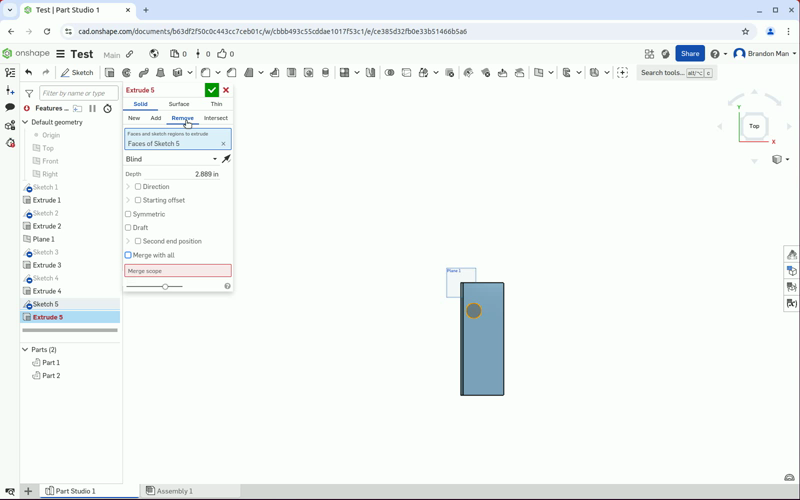
key(space)
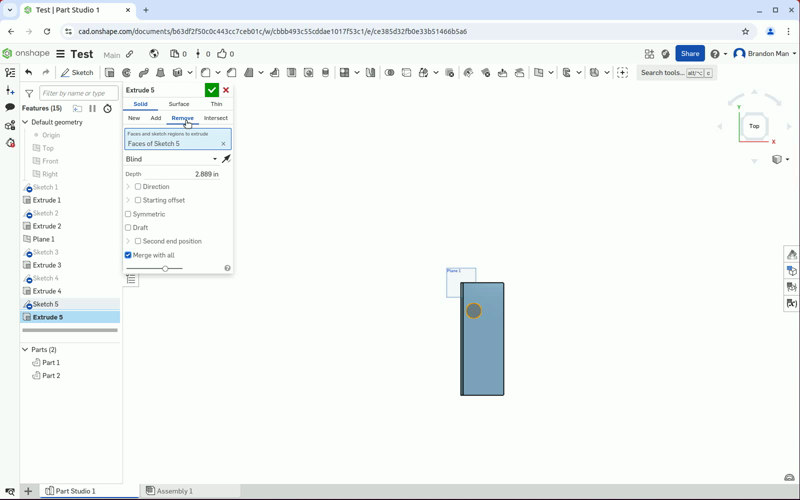
key(enter)
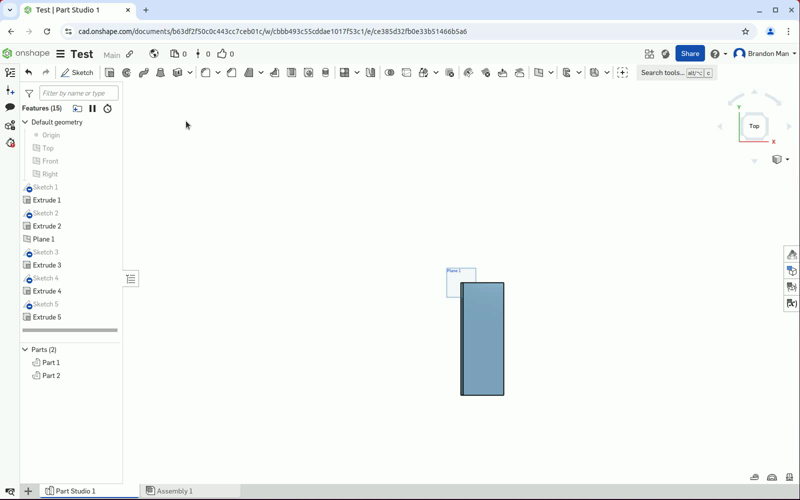
key(shift+h)
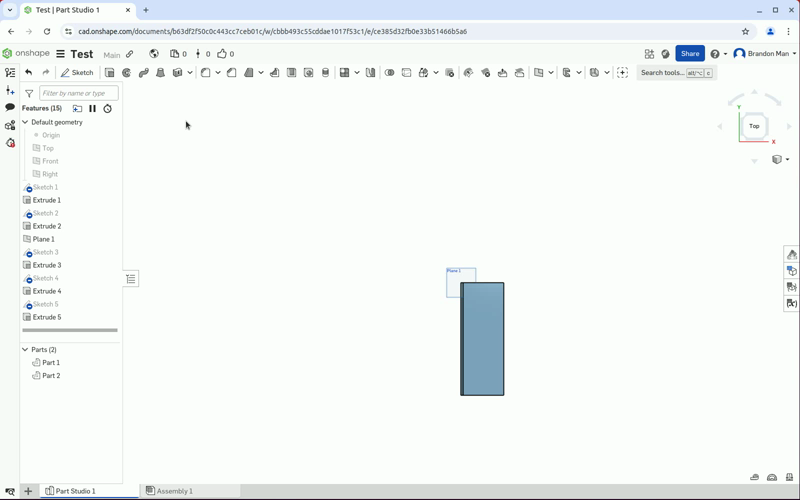
key(shift+h)
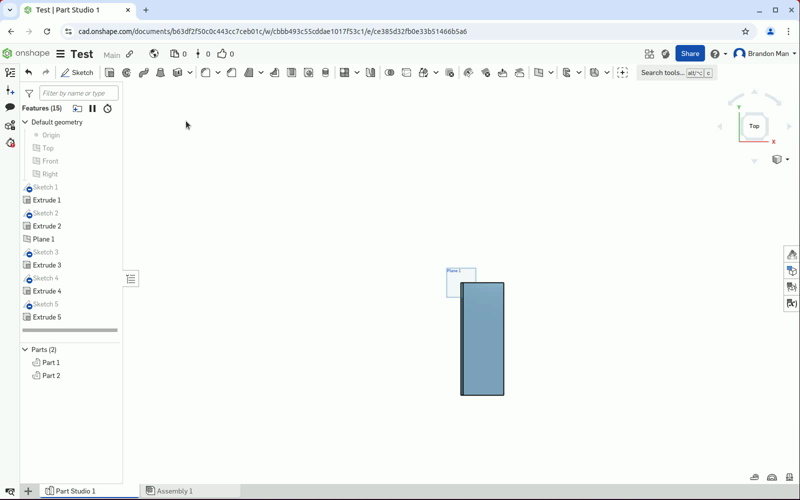
mouse_move(73, 189)
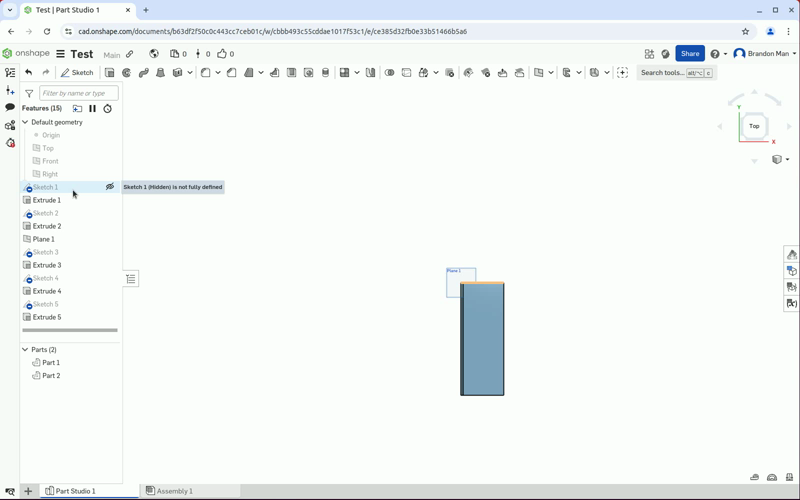
click(73, 189)
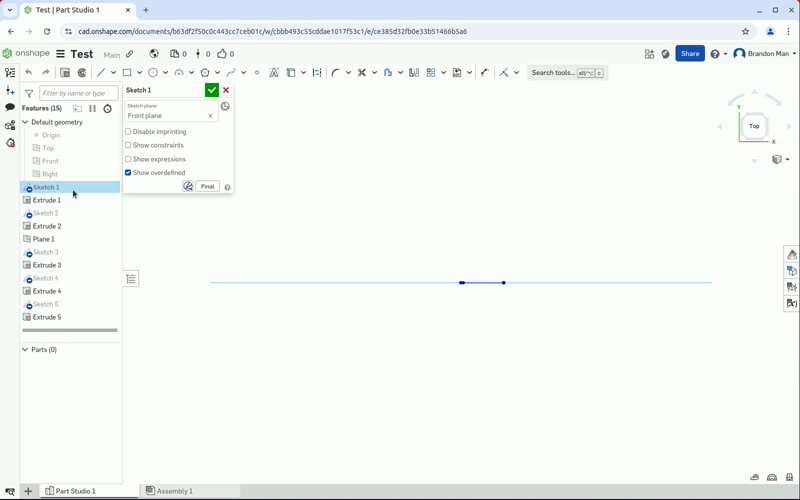
mouse_move(229, 92)
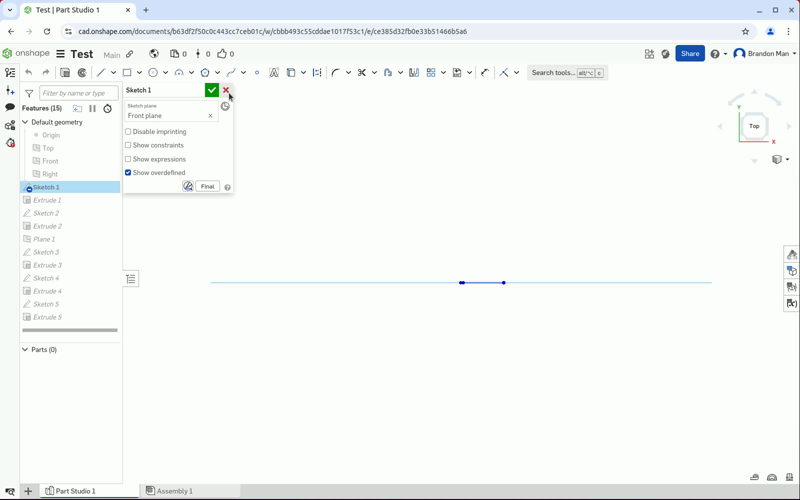
click(229, 92)
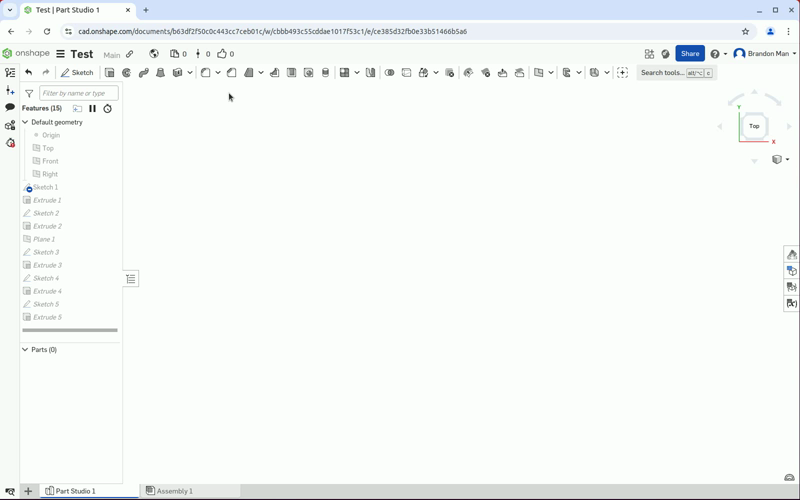
key(shift+s)
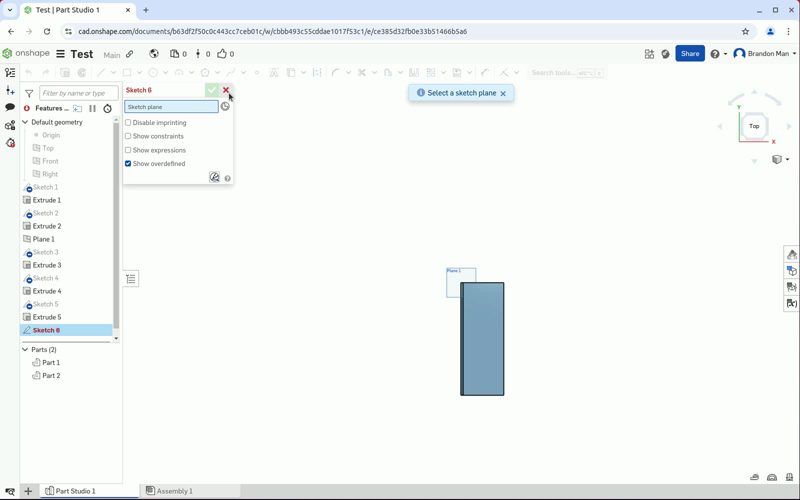
mouse_move(69, 241)
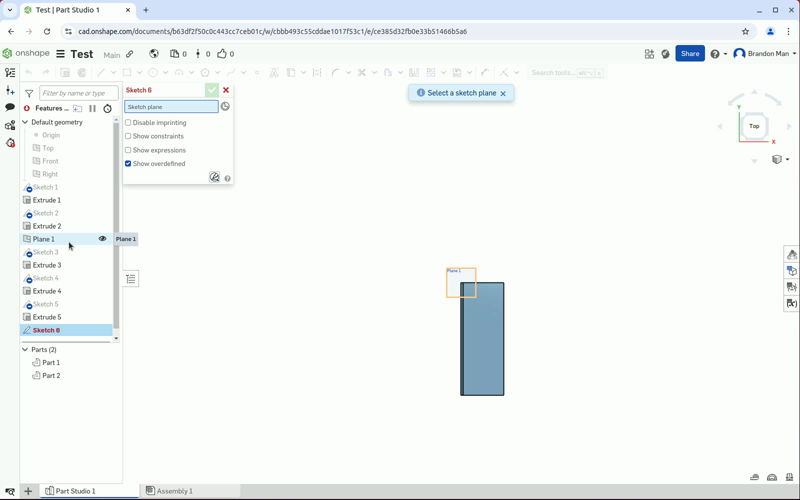
click(69, 241)
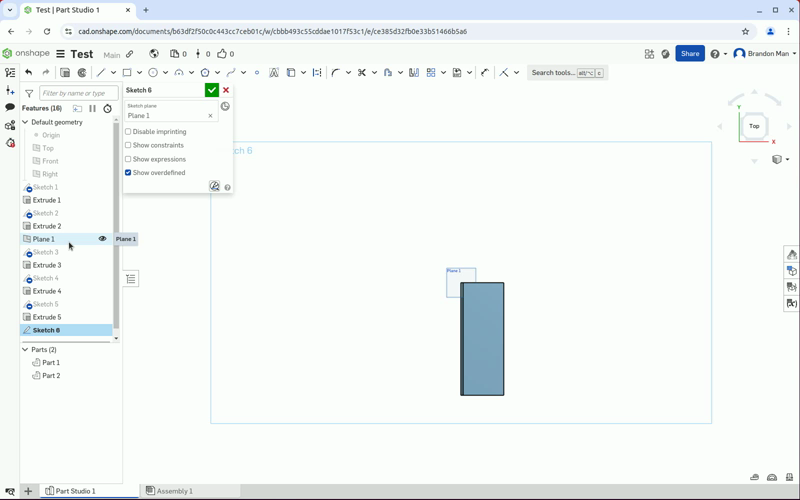
mouse_move(73, 352)
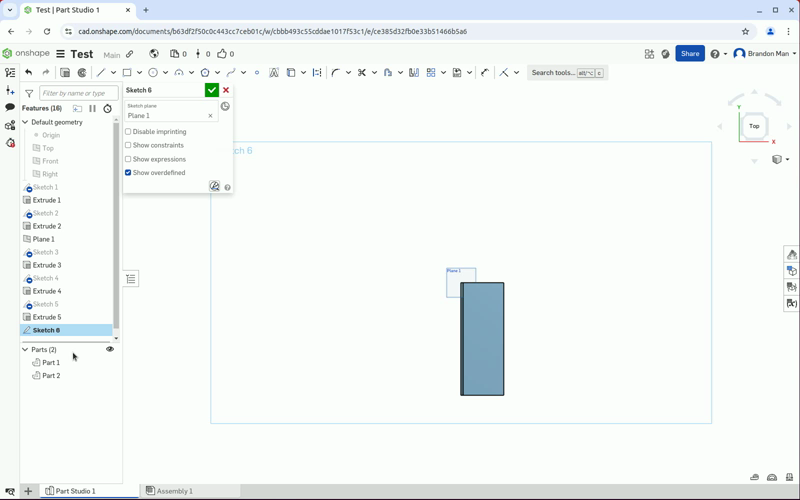
key(y)
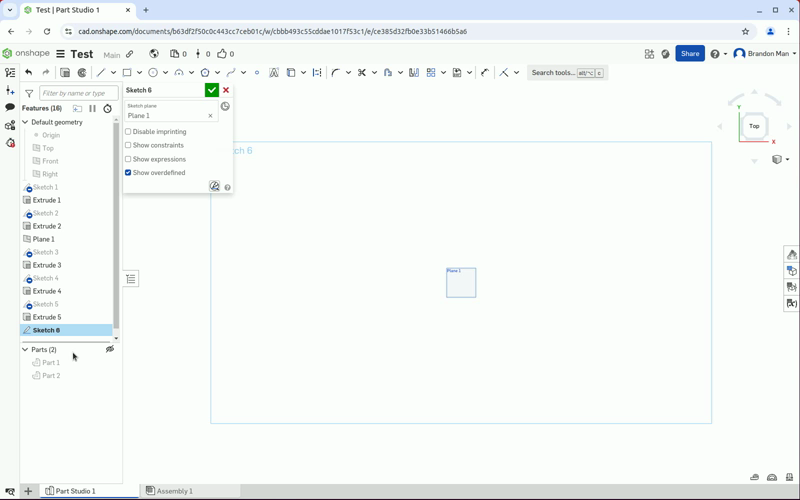
key(l)
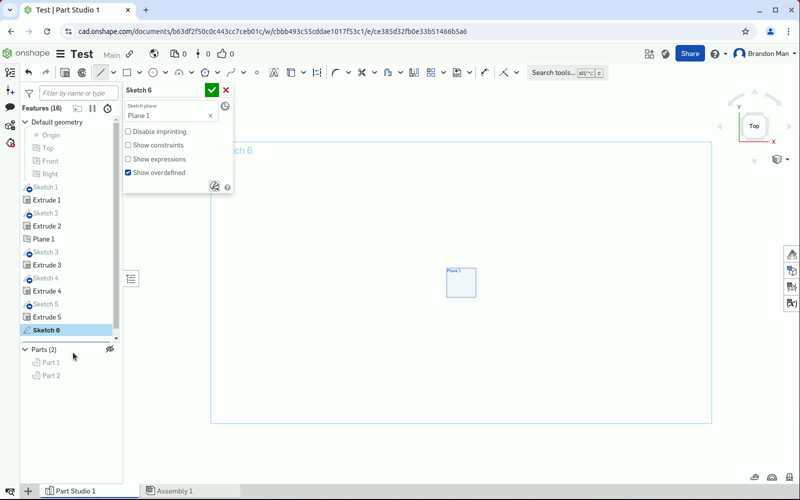
key_down(shift)
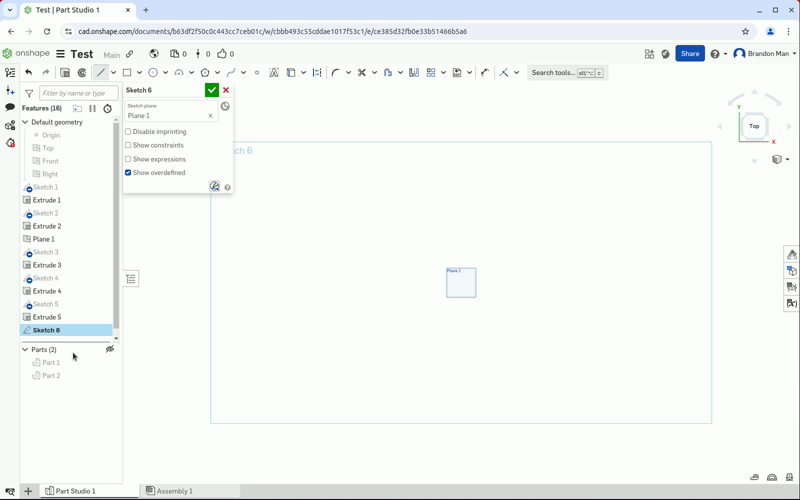
mouse_move(473, 318)
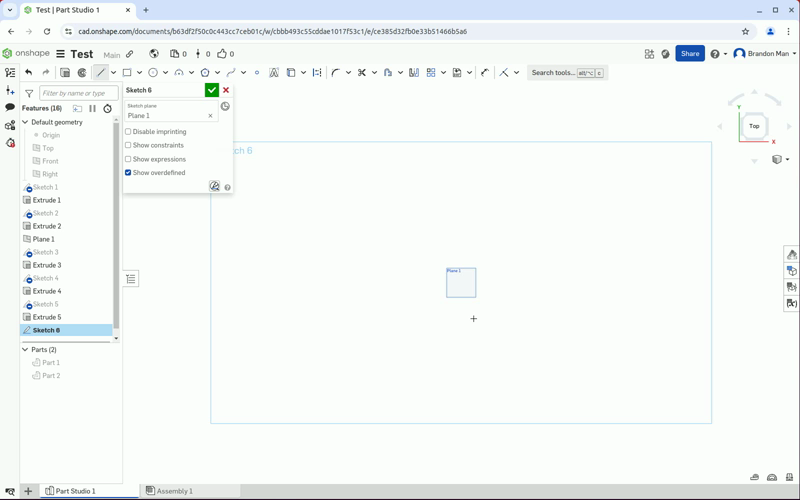
click(473, 318)
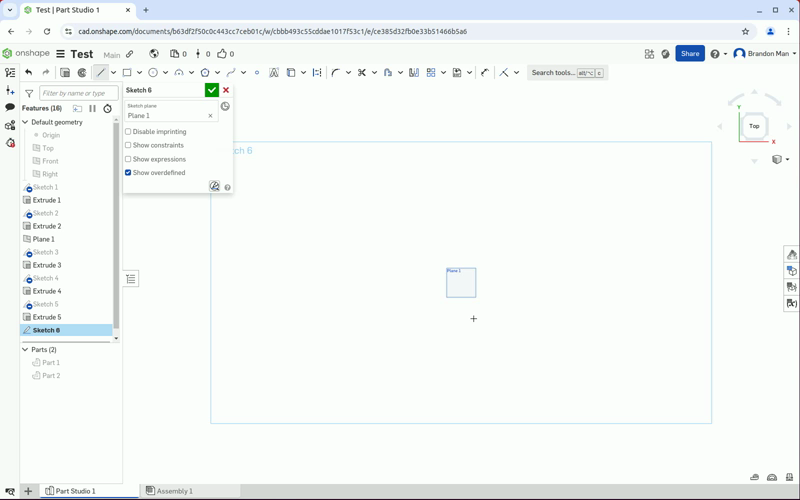
key_up(shift)
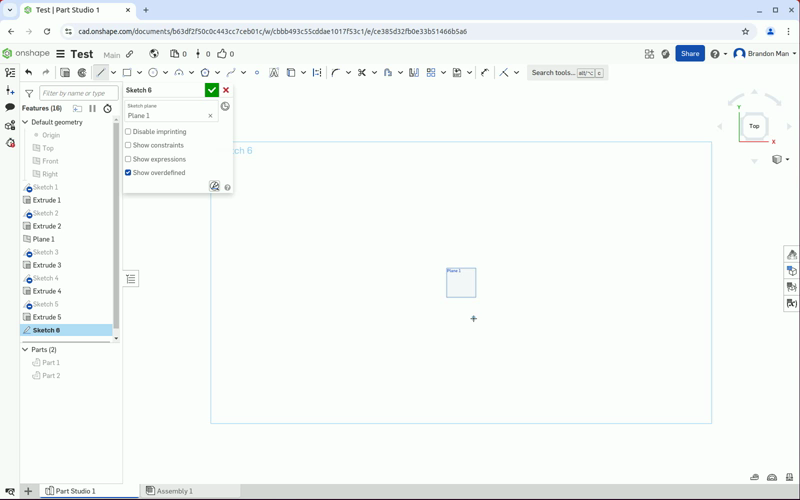
key_down(shift)
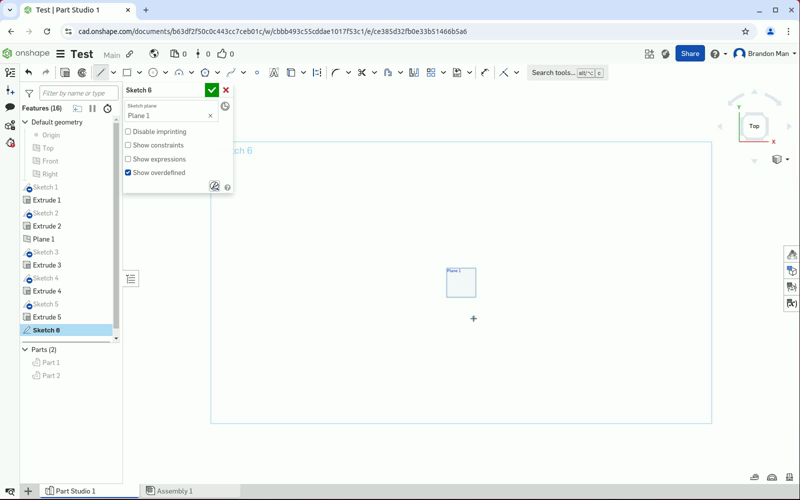
mouse_move(503, 318)
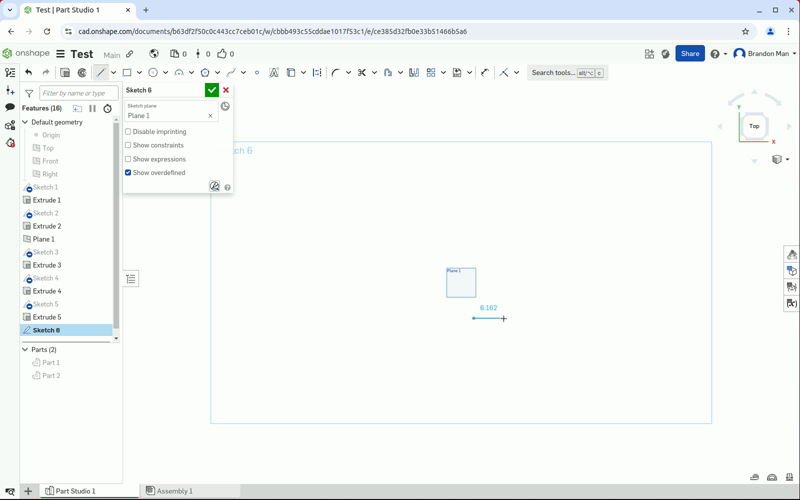
mouse_move(494, 318)
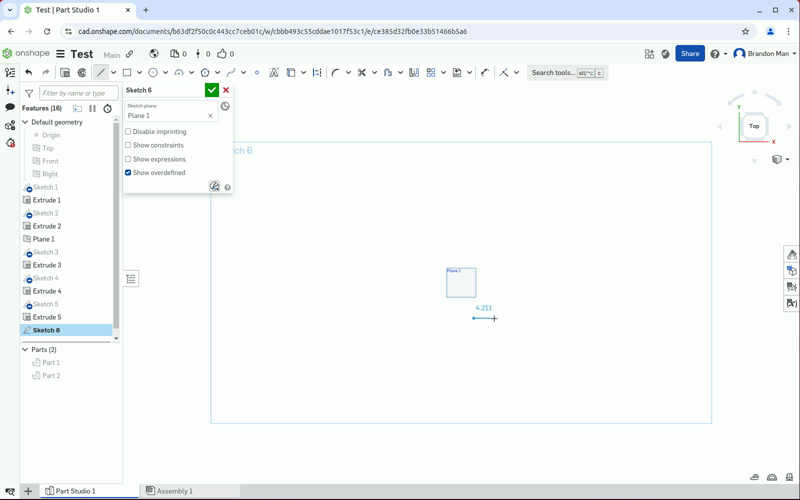
click(494, 318)
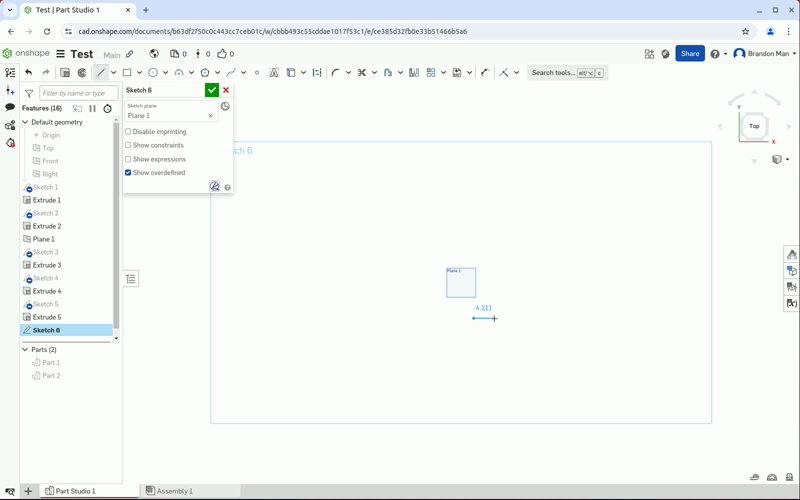
key_up(shift)
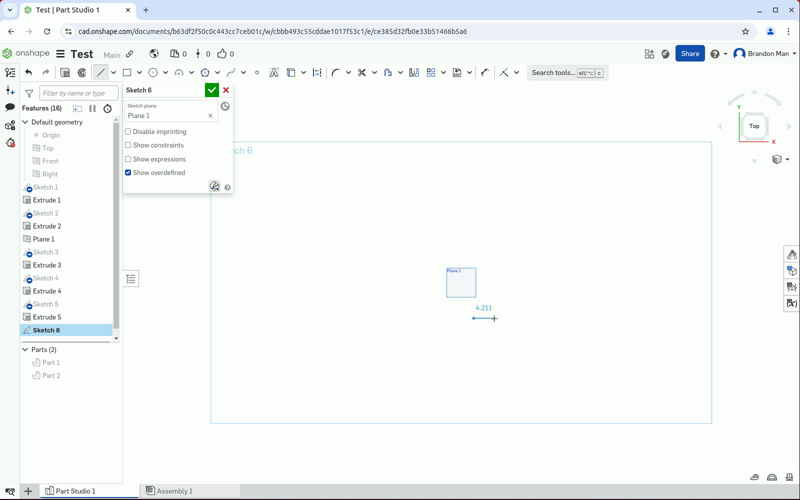
key(esc)
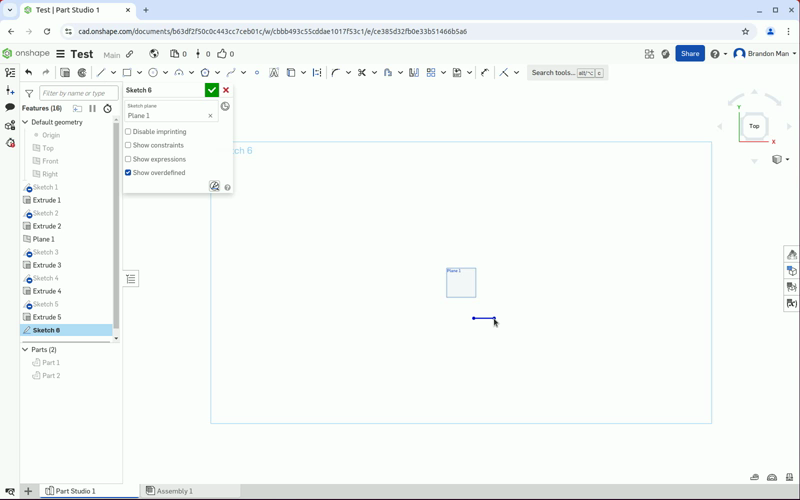
key(a)
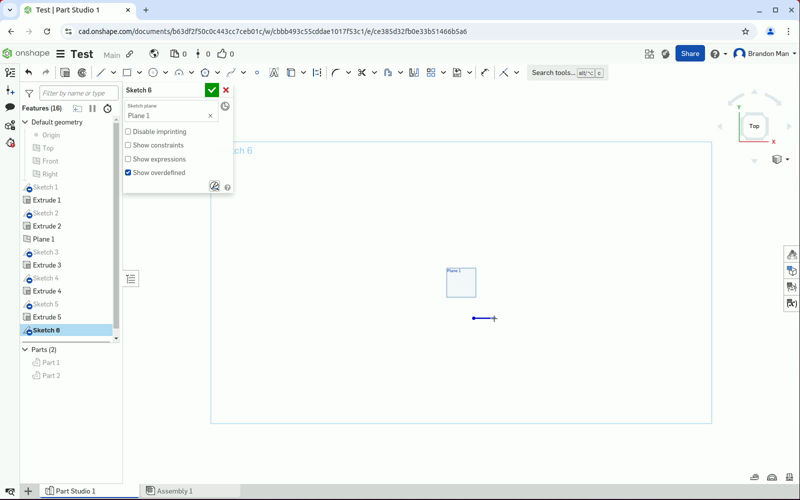
mouse_move(494, 318)
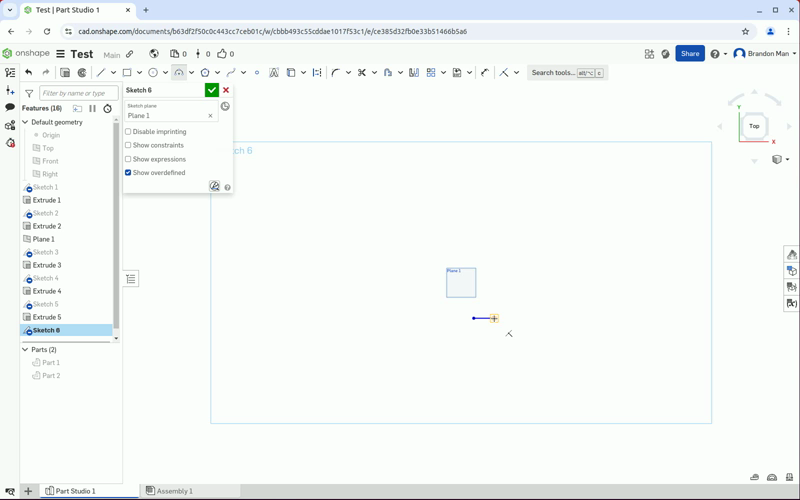
click(494, 318)
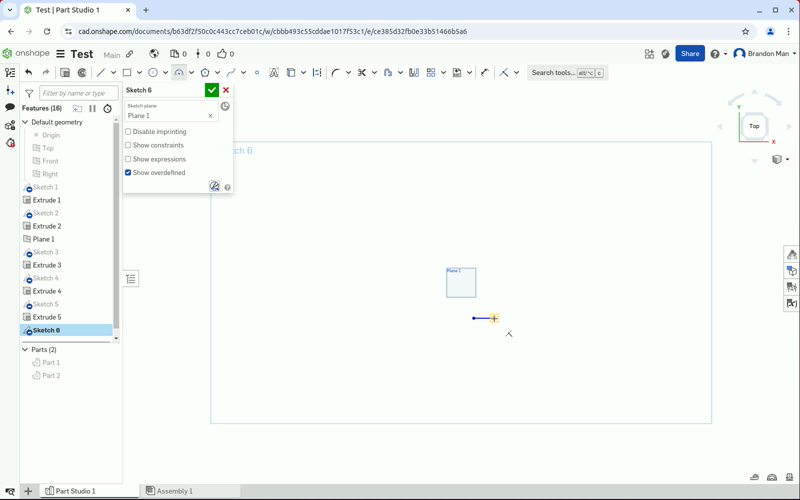
key_down(shift)
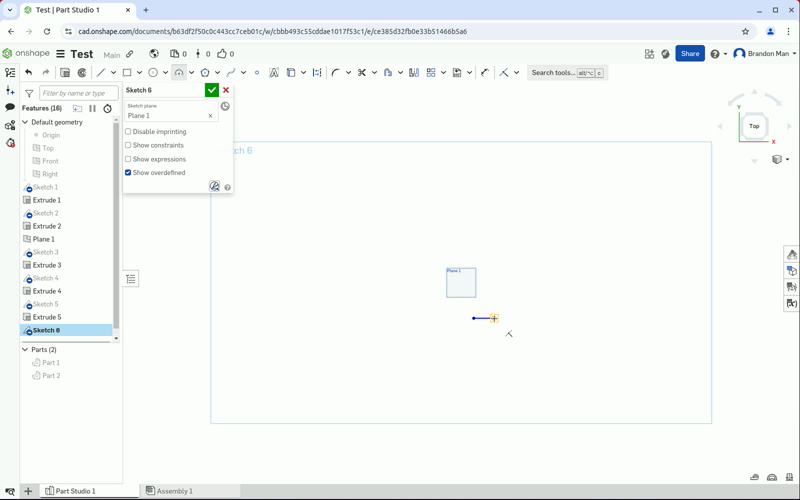
mouse_move(494, 303)
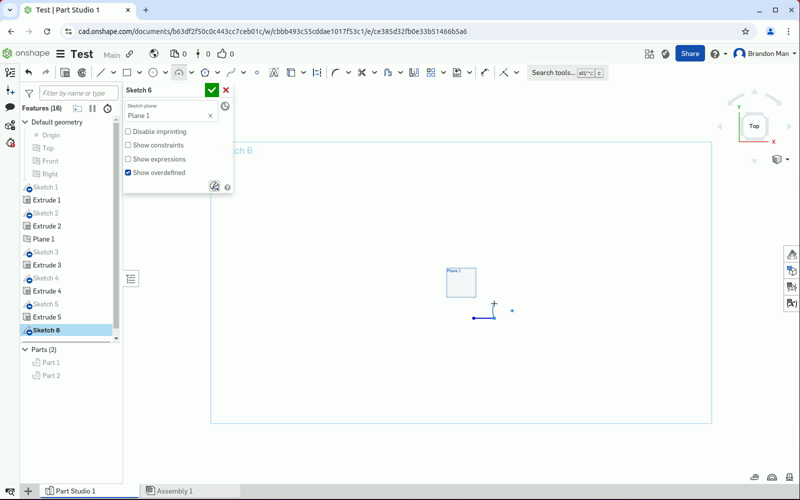
click(494, 303)
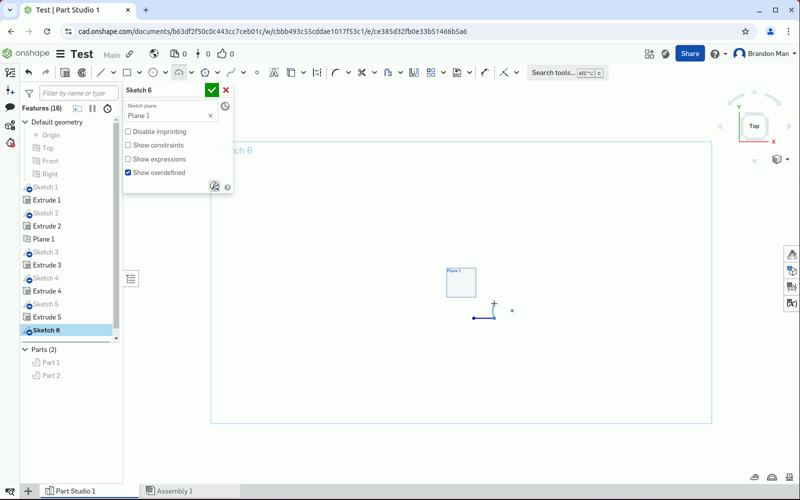
mouse_move(501, 310)
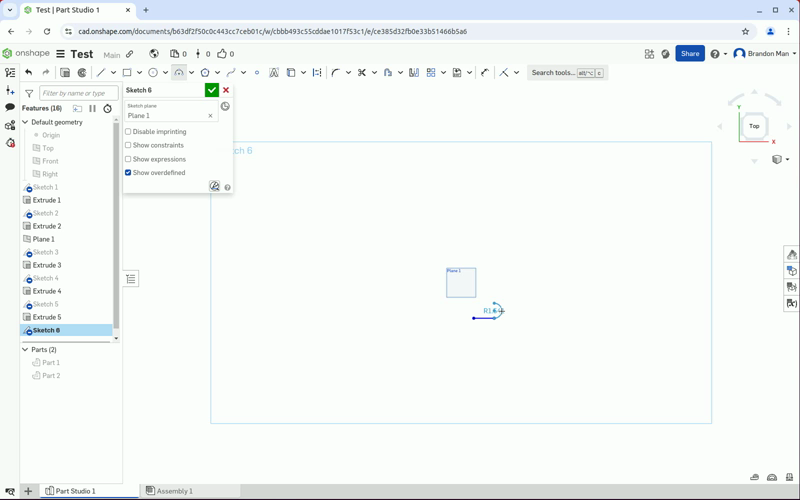
click(501, 310)
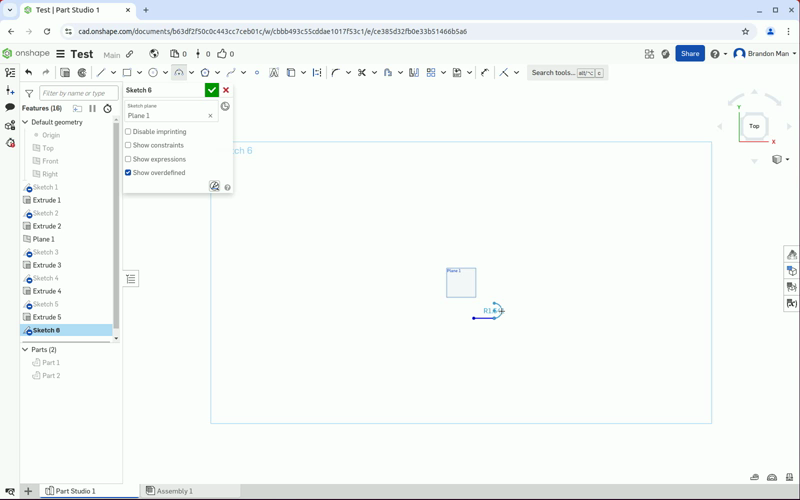
key_up(shift)
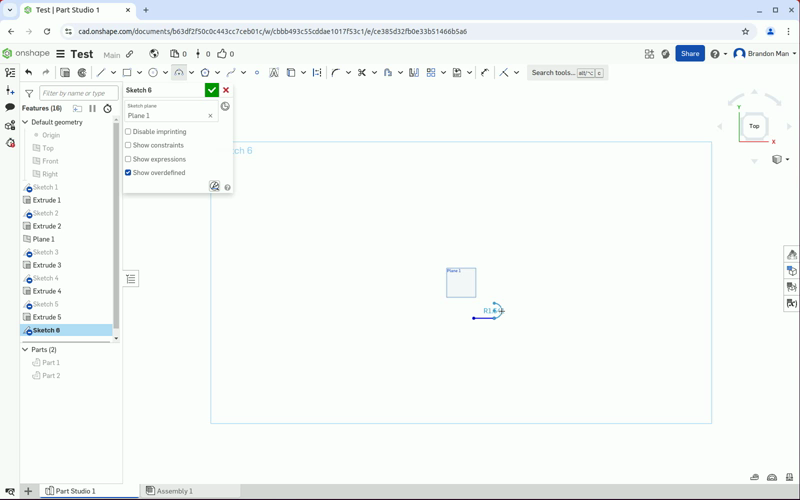
key(esc)
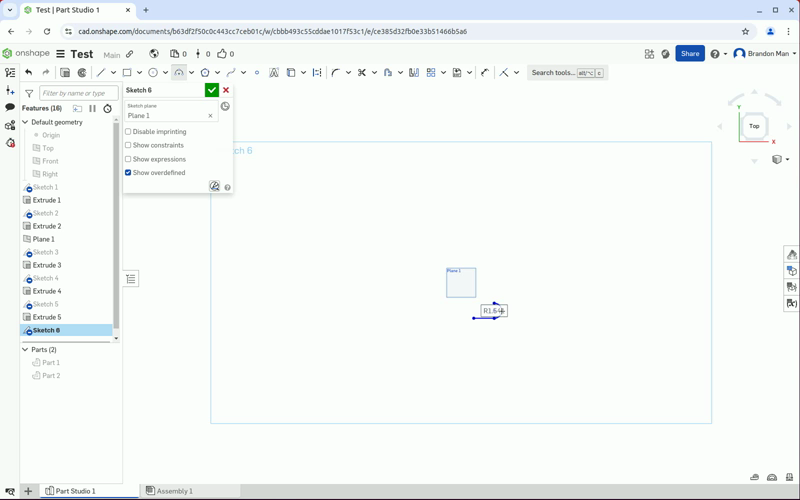
key(l)
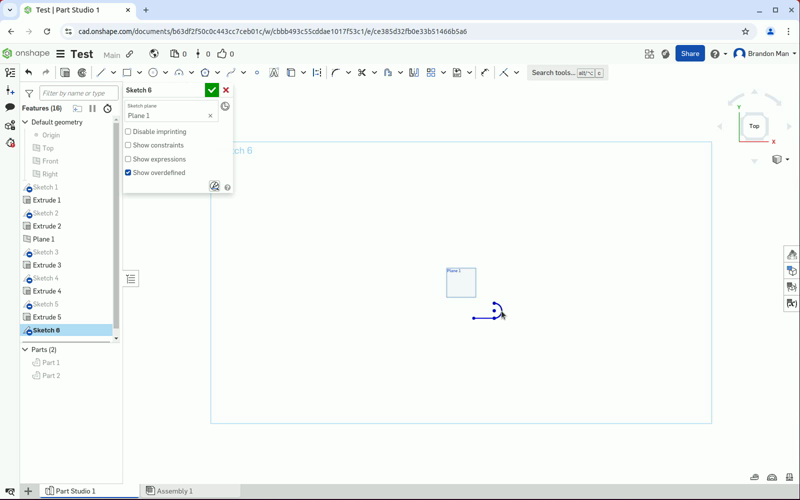
mouse_move(494, 303)
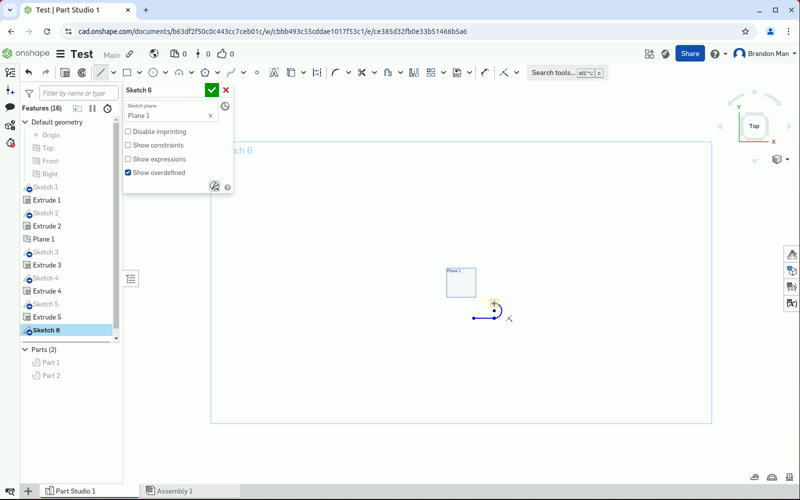
click(494, 303)
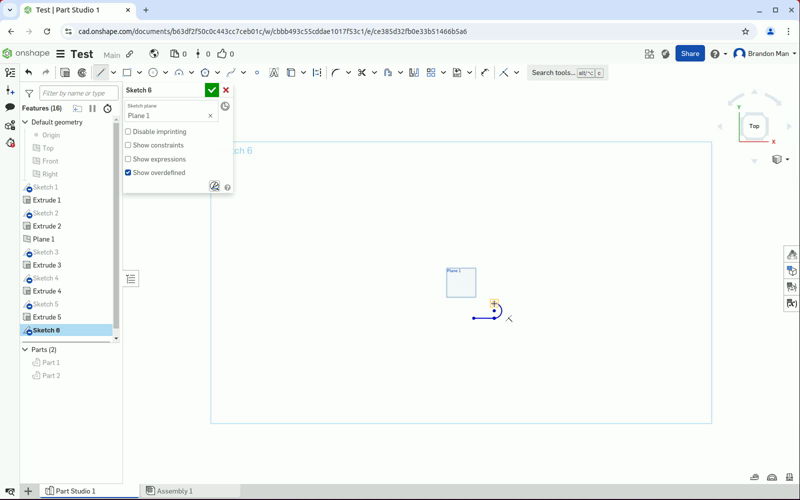
key_down(shift)
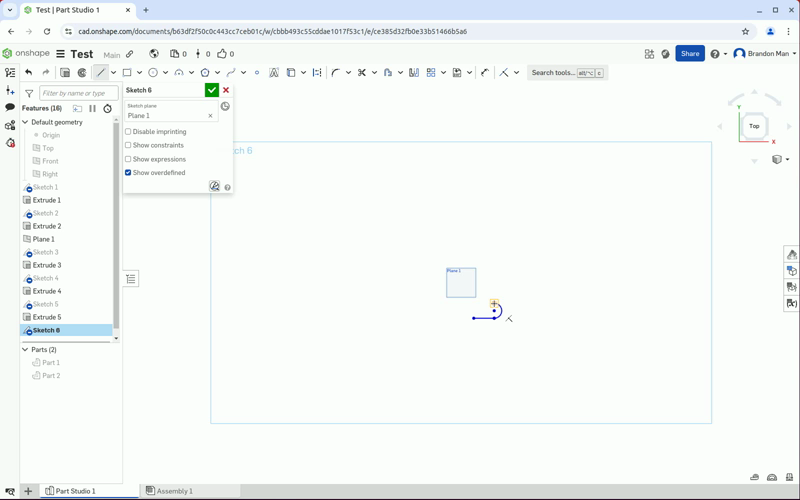
mouse_move(524, 303)
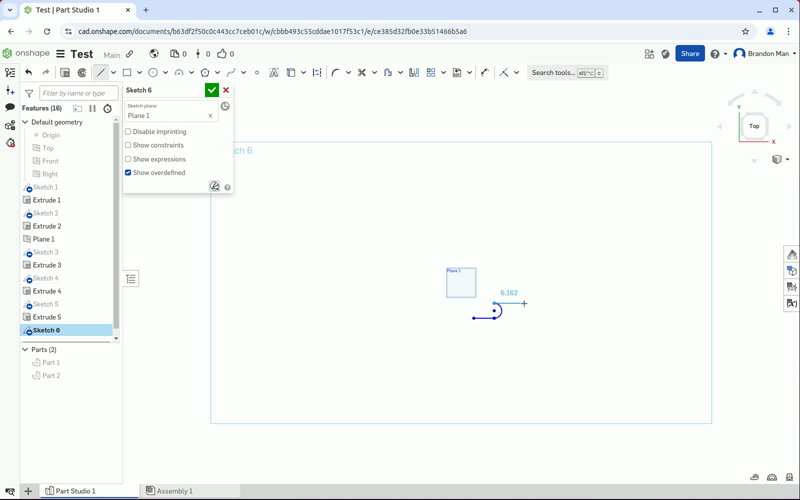
mouse_move(473, 303)
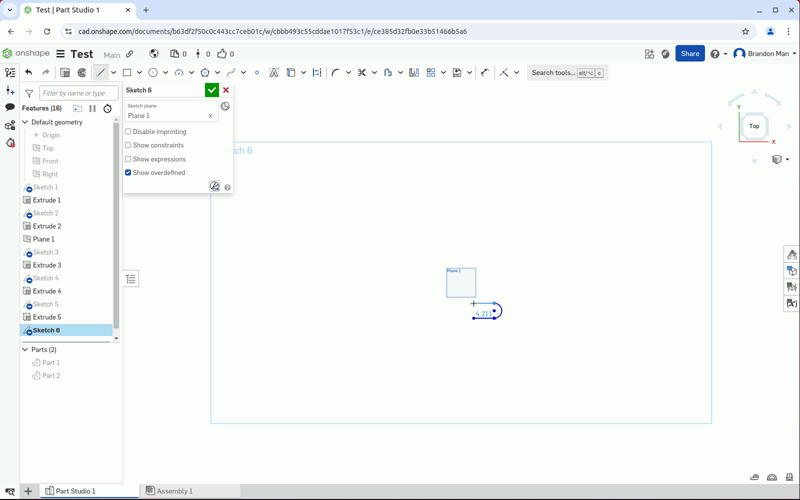
click(473, 303)
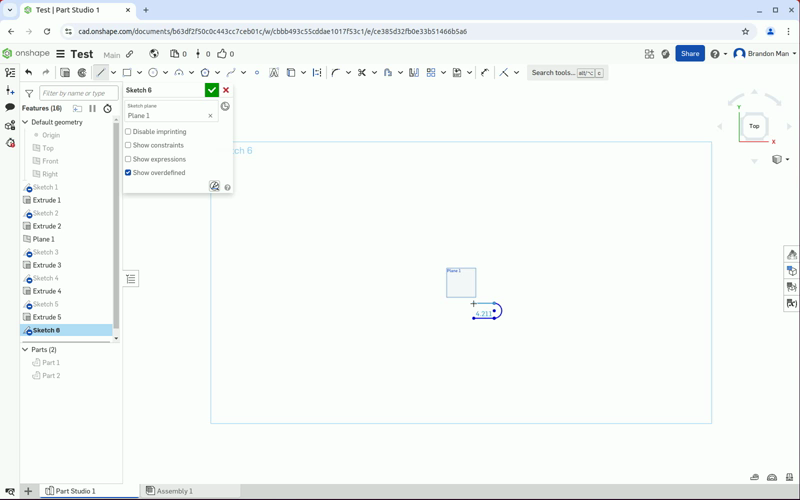
key_up(shift)
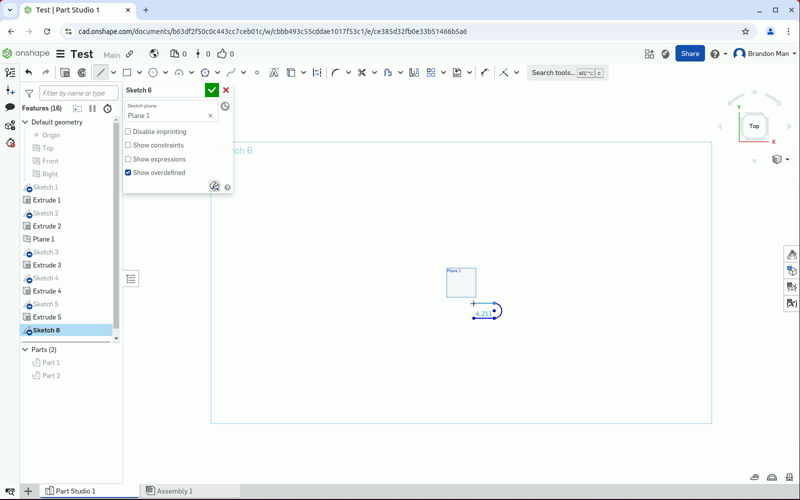
key(esc)
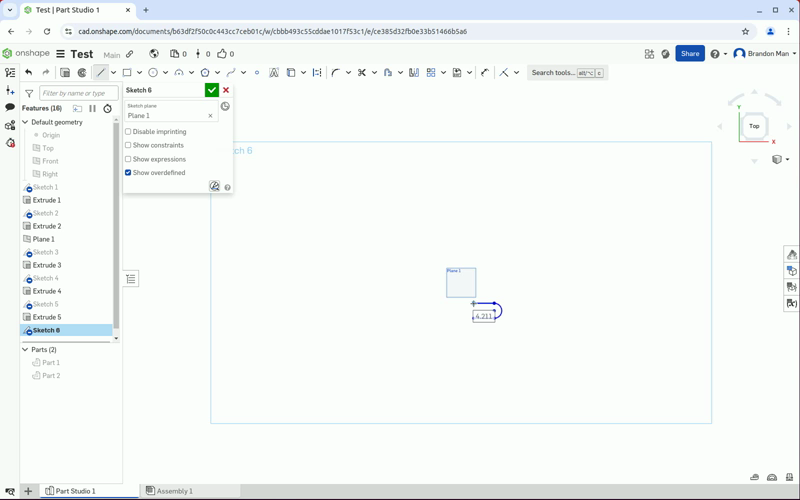
key(a)
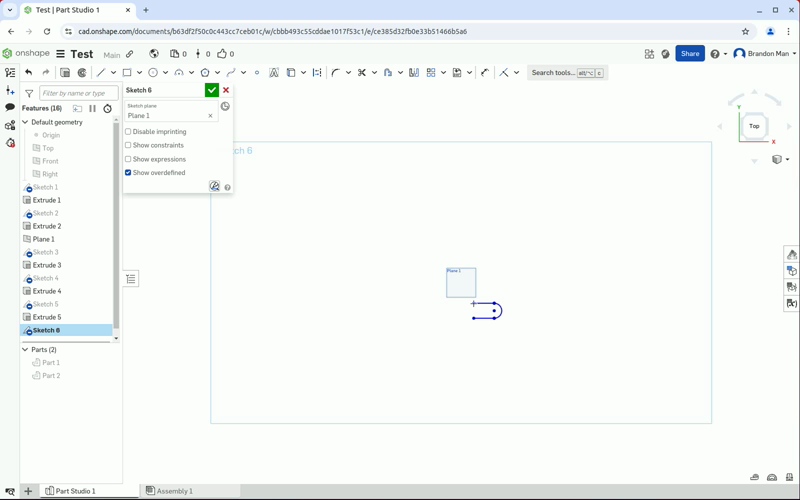
mouse_move(473, 303)
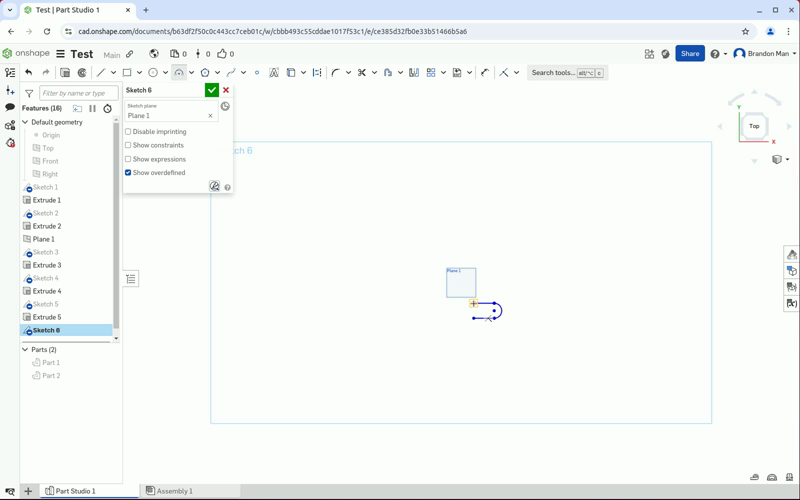
click(473, 303)
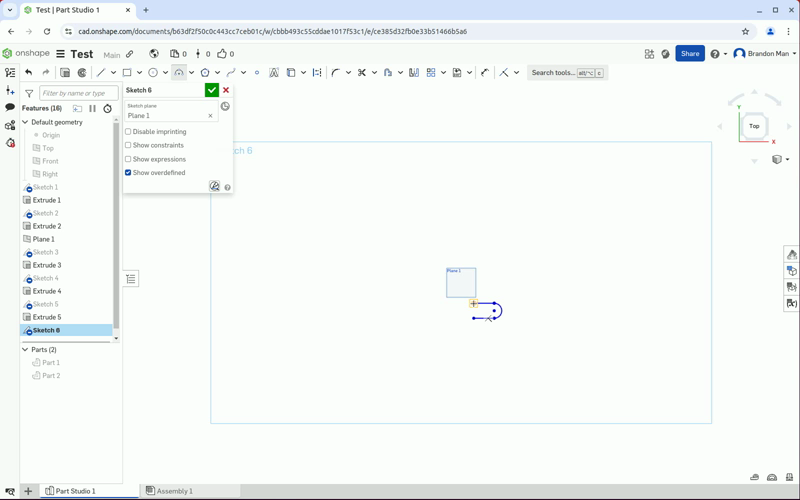
mouse_move(473, 318)
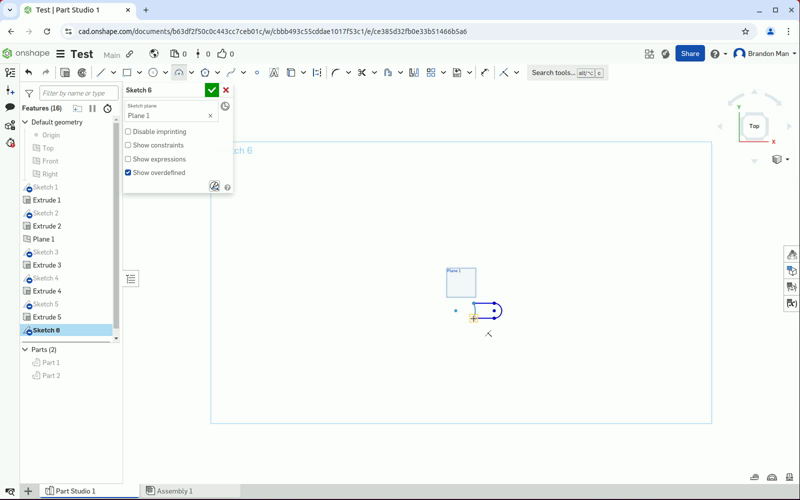
click(473, 318)
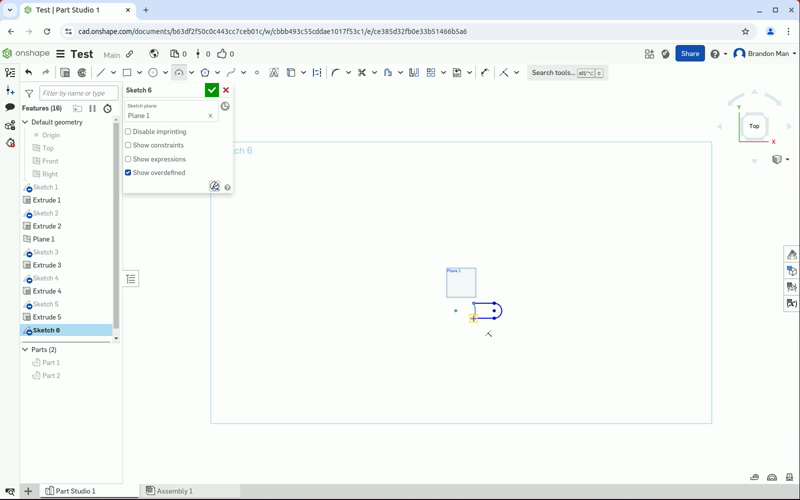
key_down(shift)
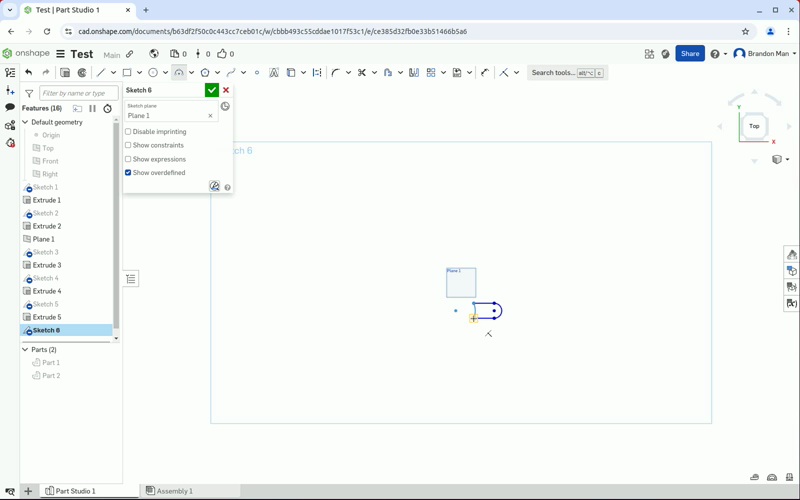
mouse_move(466, 310)
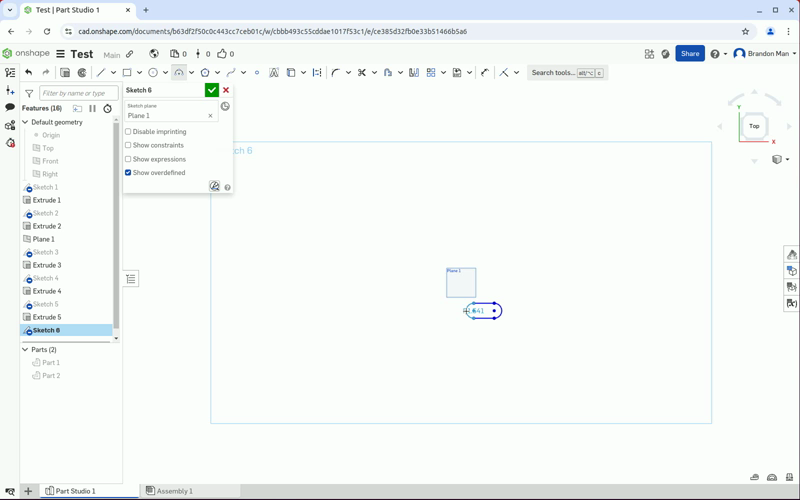
click(466, 310)
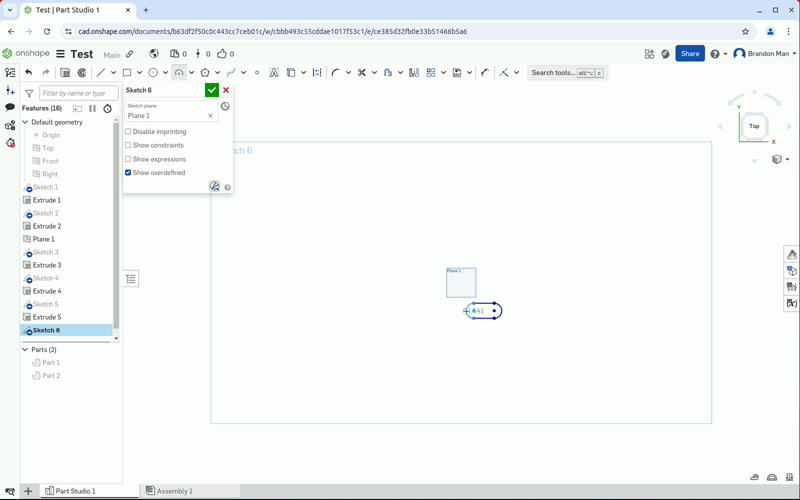
key_up(shift)
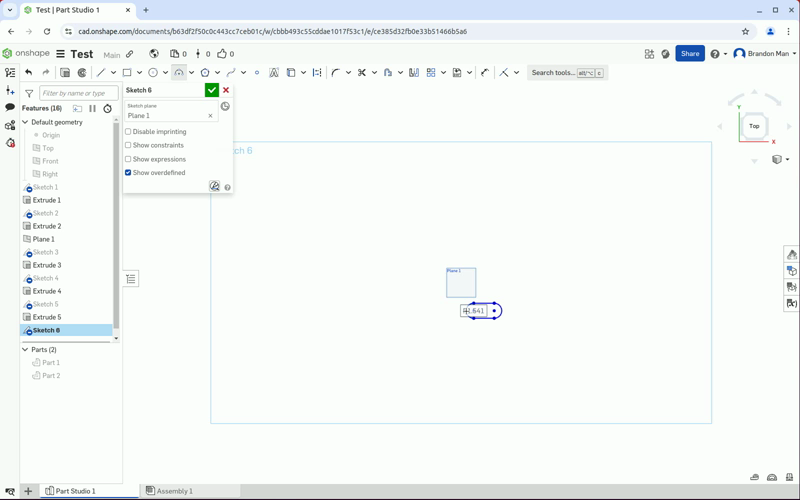
key(esc)
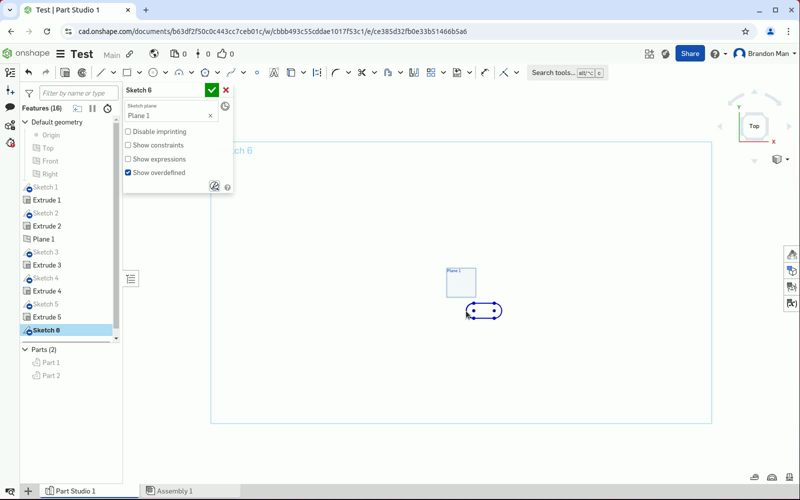
mouse_move(473, 306)
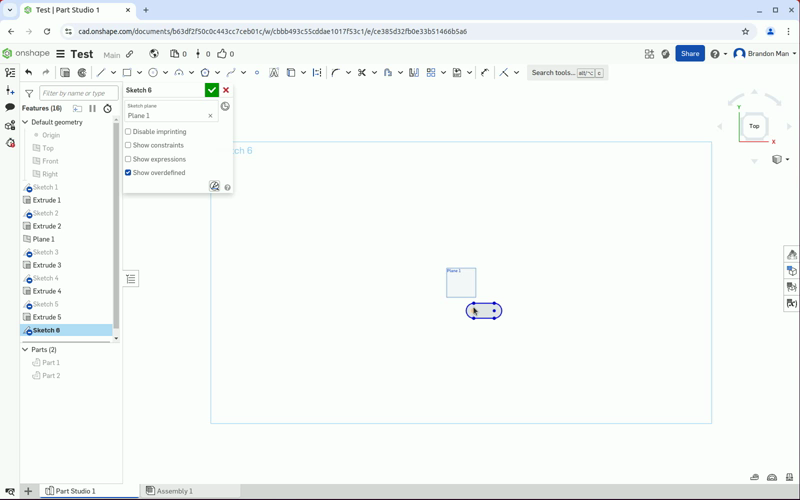
scroll(6)
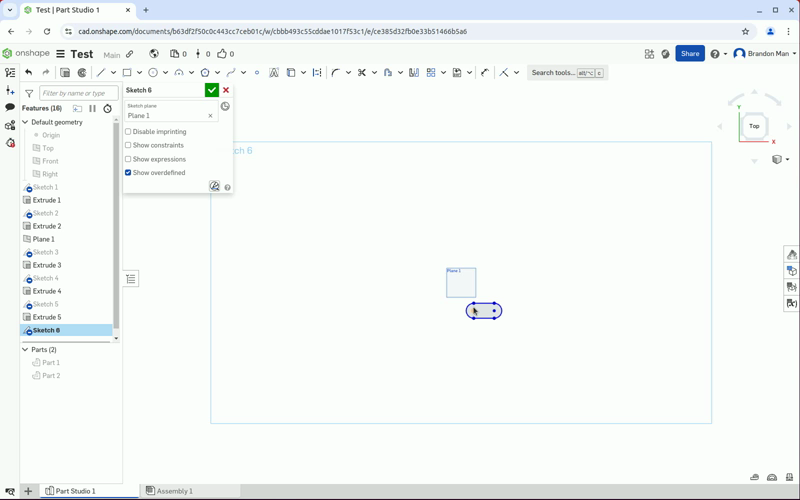
scroll(6)
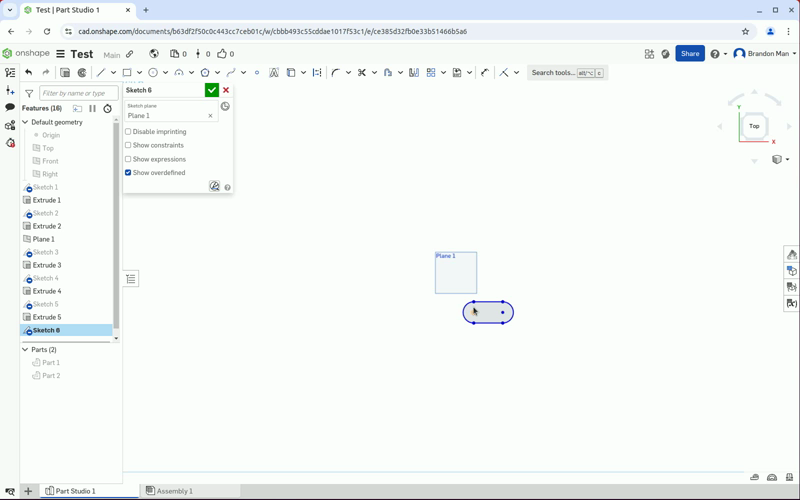
scroll(6)
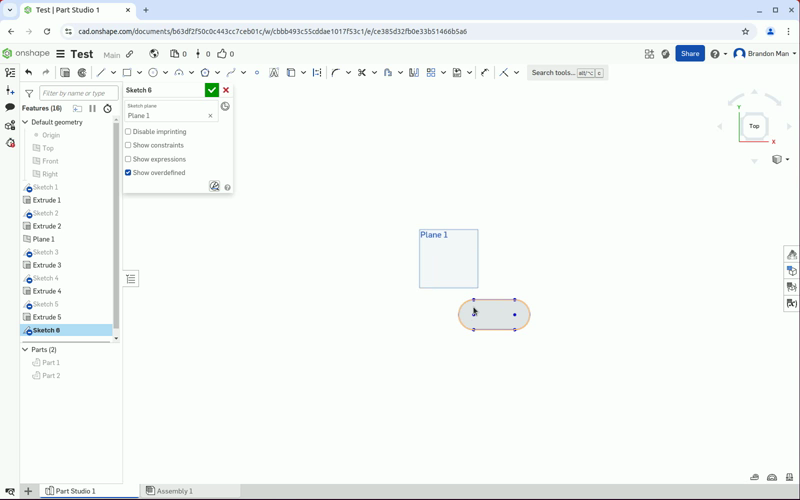
scroll(6)
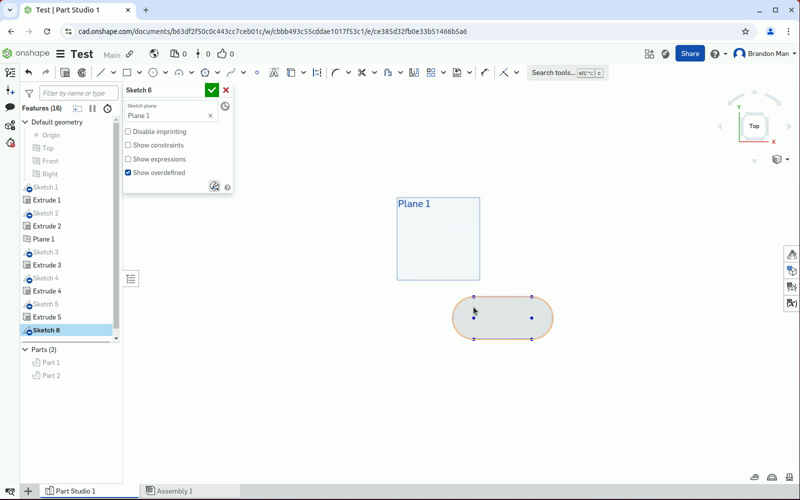
scroll(6)
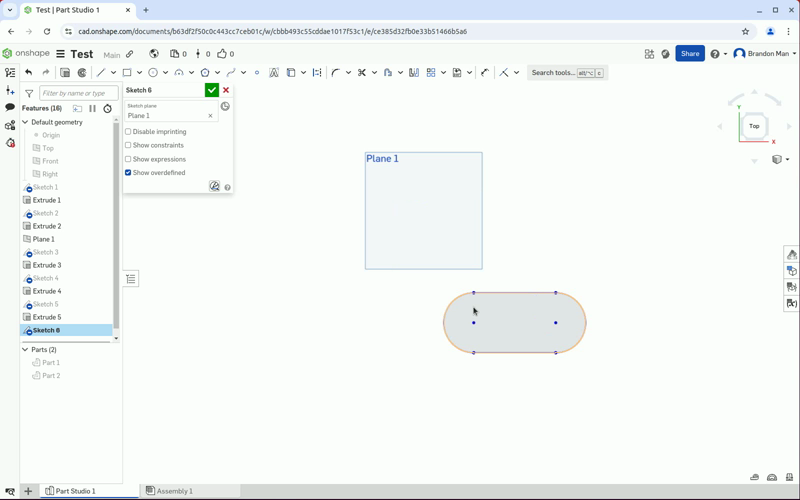
scroll(6)
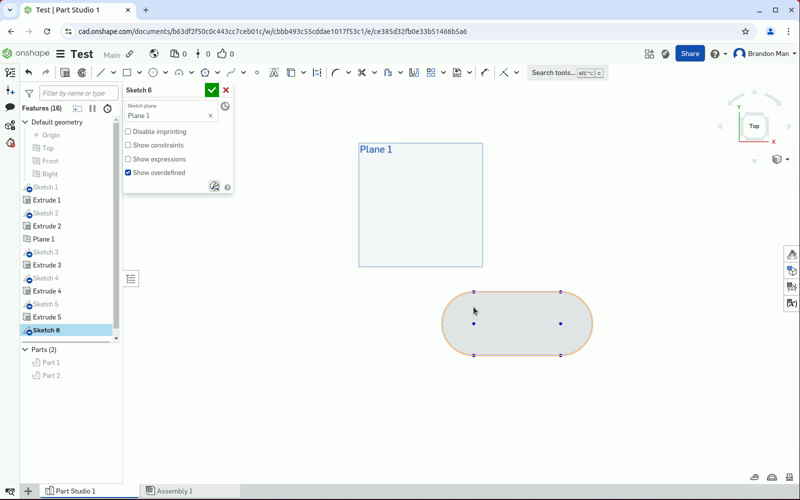
scroll(6)
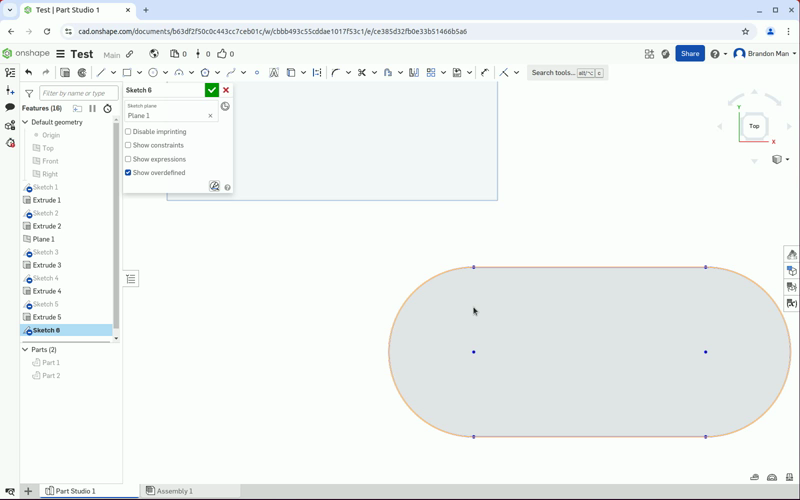
click(473, 306)
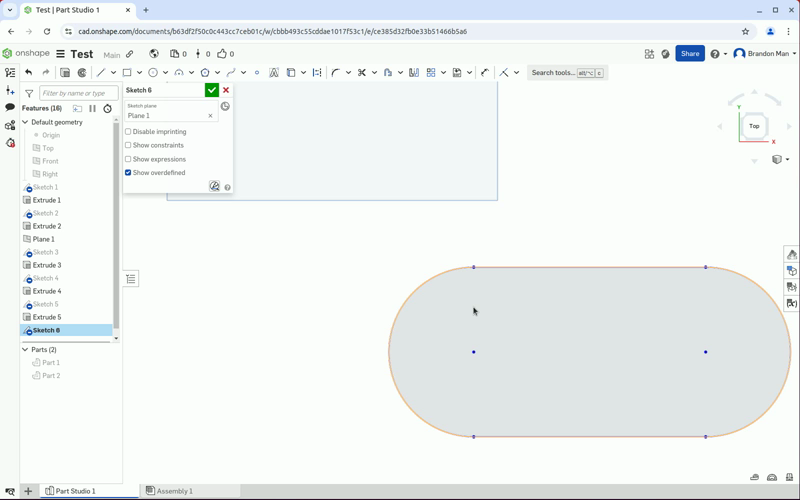
scroll(-6)
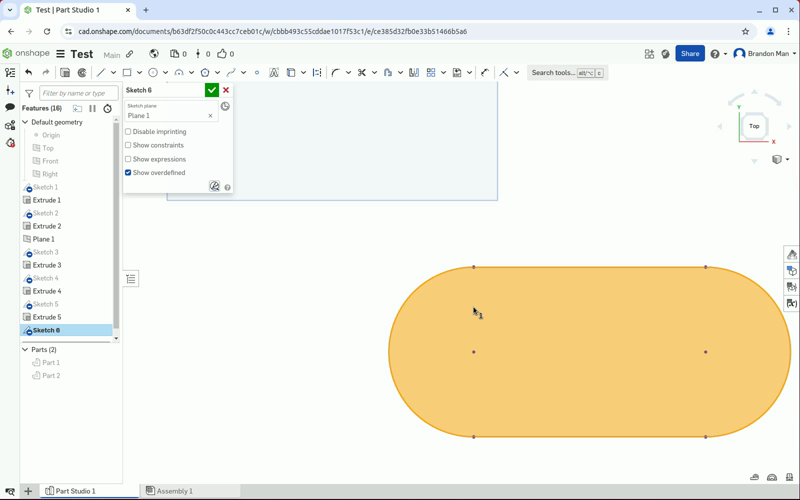
scroll(-6)
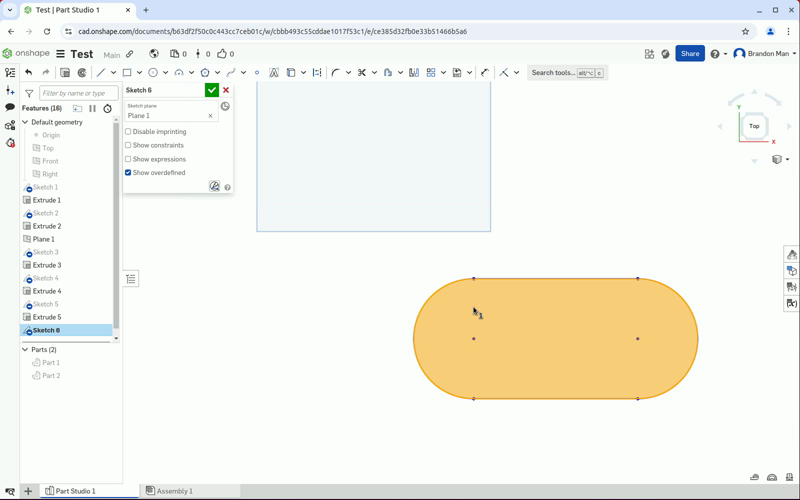
scroll(-6)
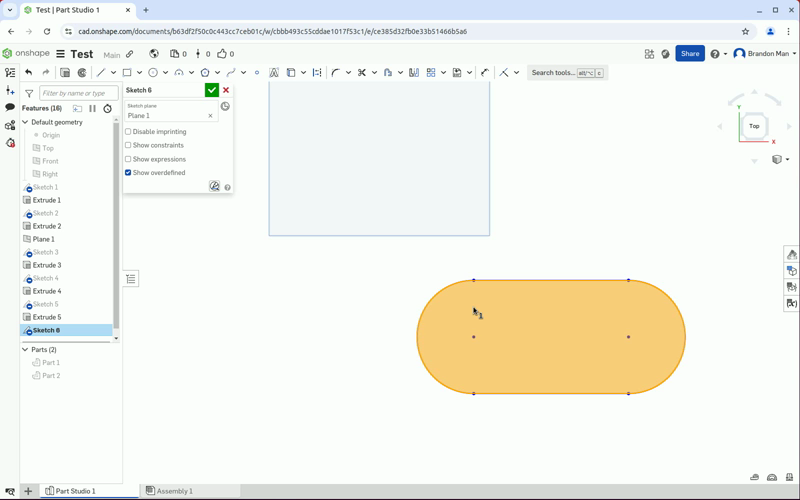
scroll(-6)
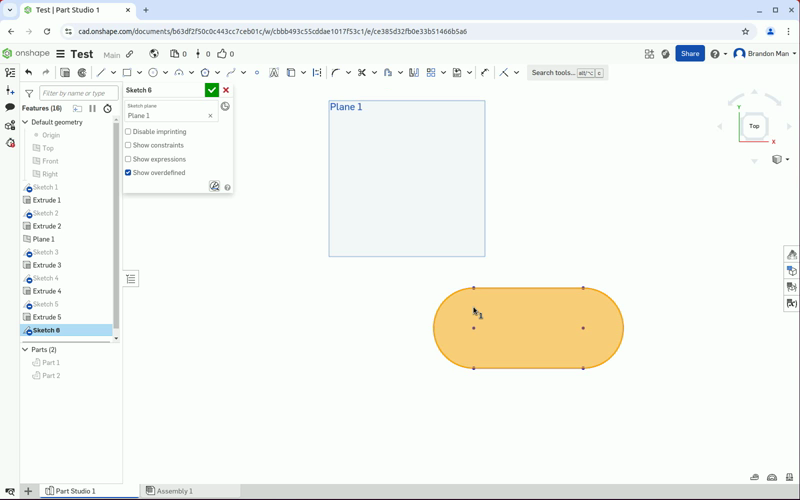
scroll(-6)
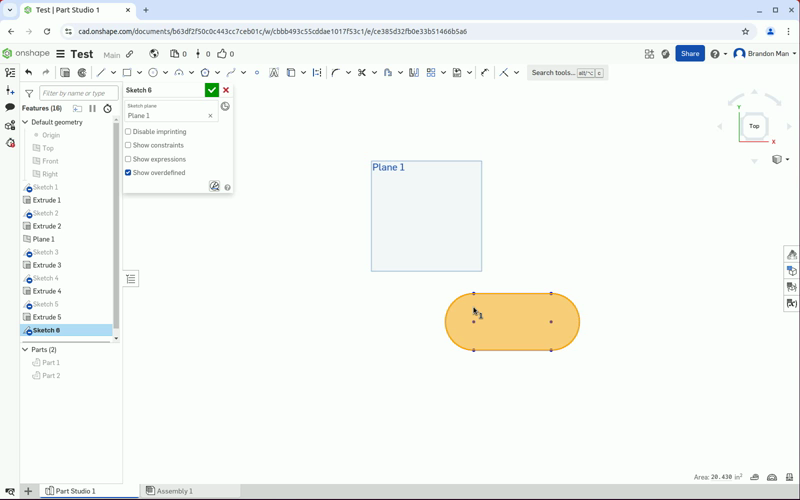
scroll(-6)
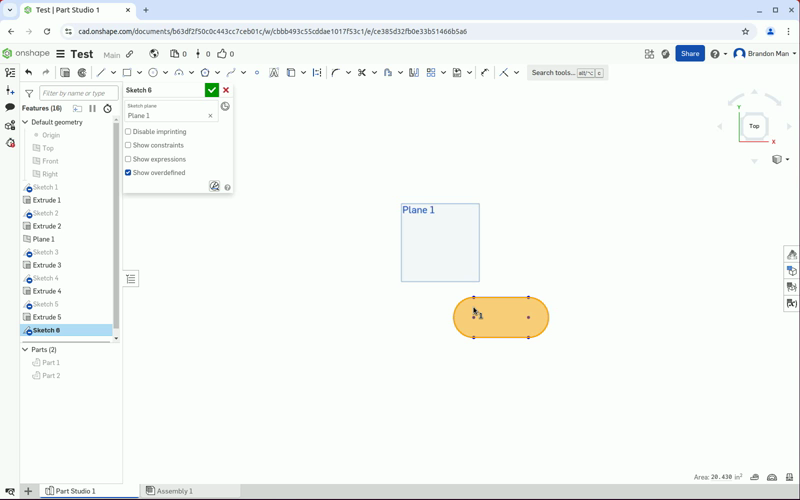
scroll(-6)
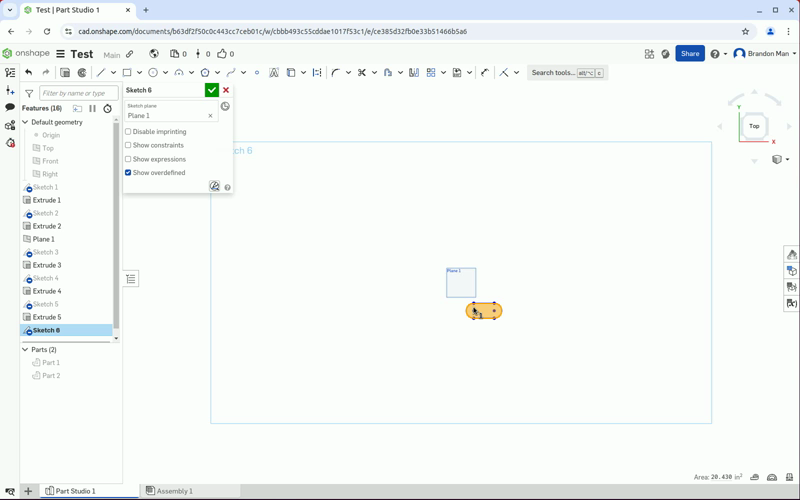
mouse_move(73, 352)
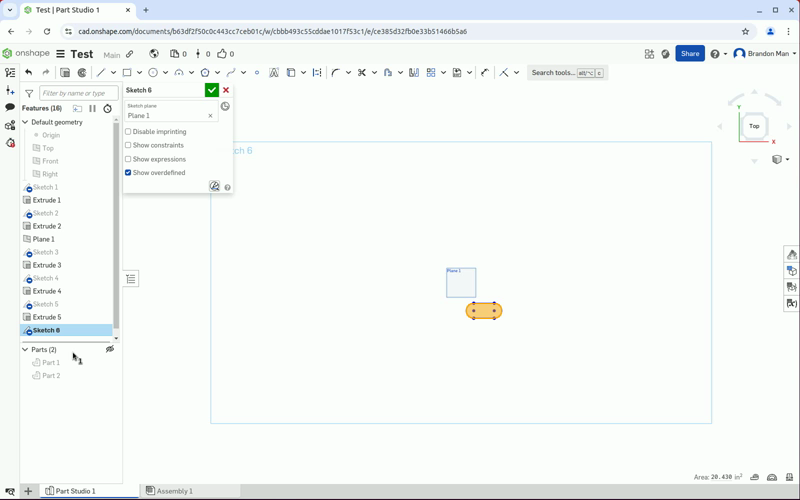
key(shift+y)
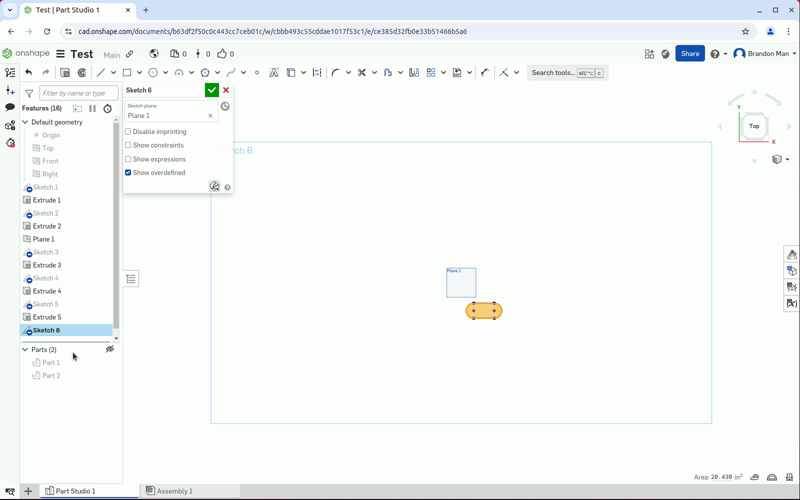
key(shift+e)
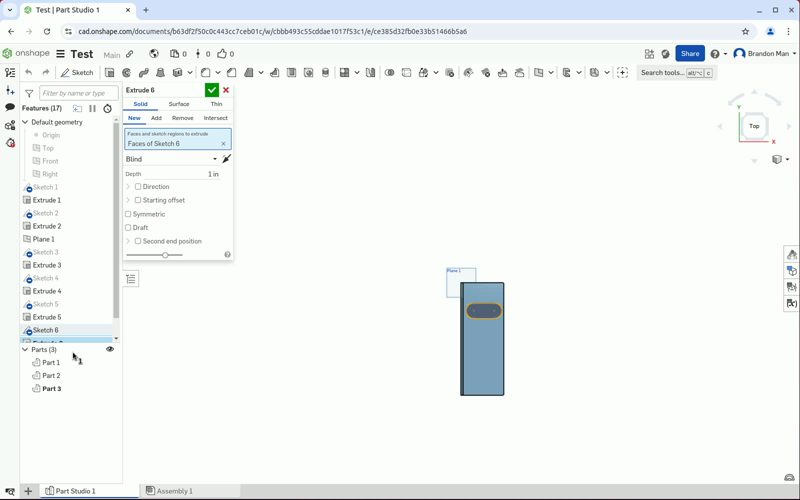
mouse_move(143, 106)
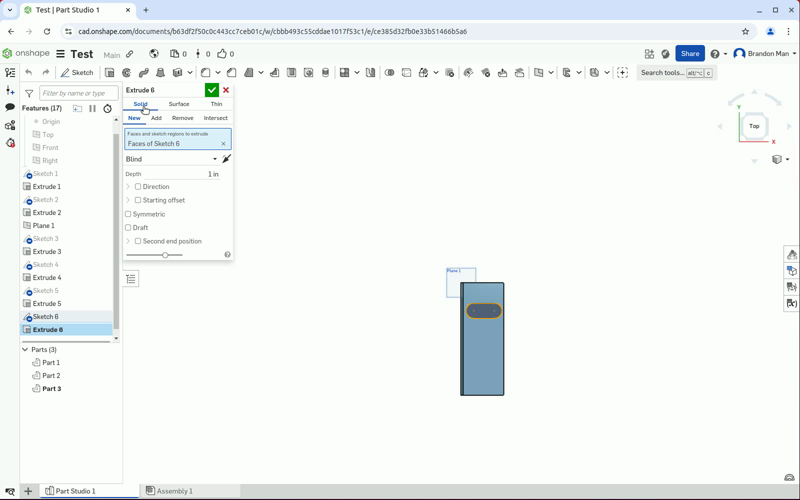
click(143, 106)
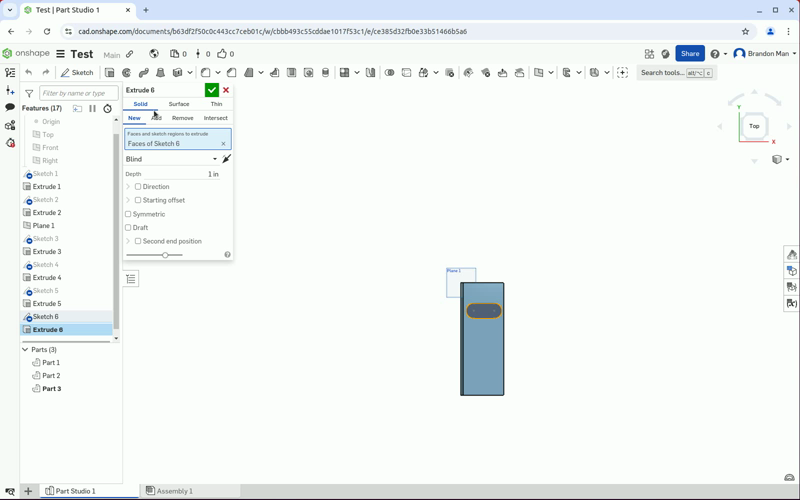
mouse_move(186, 120)
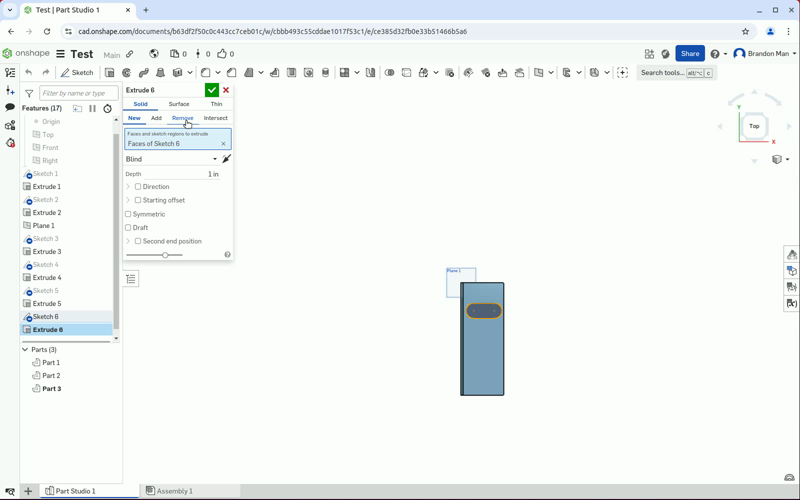
click(186, 120)
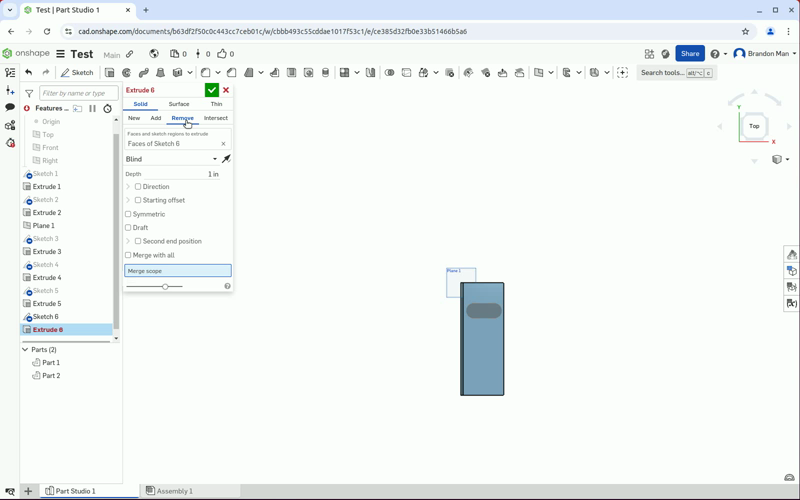
key(tab, 4)
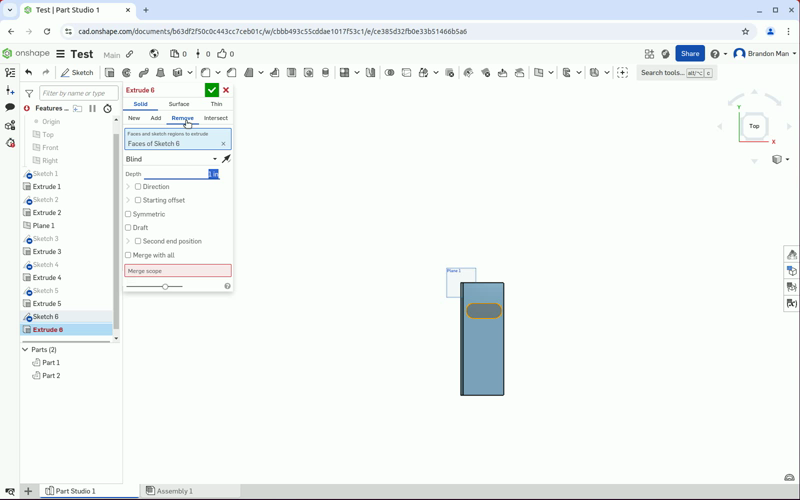
text(2.889)
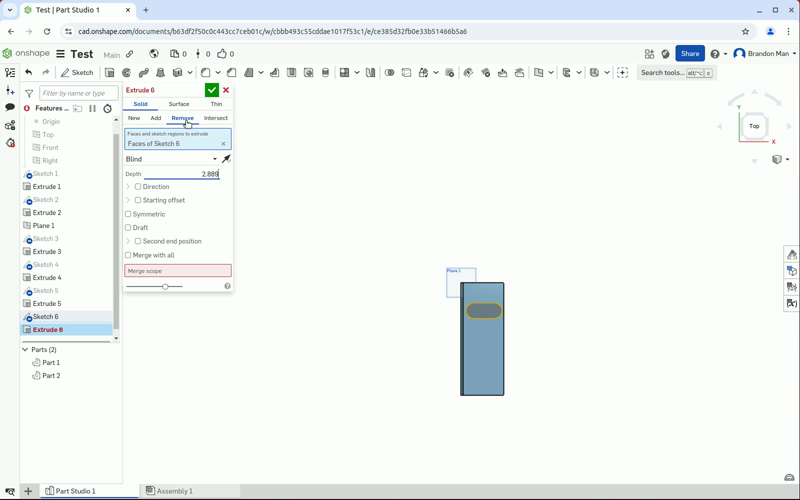
key(tab, 6)
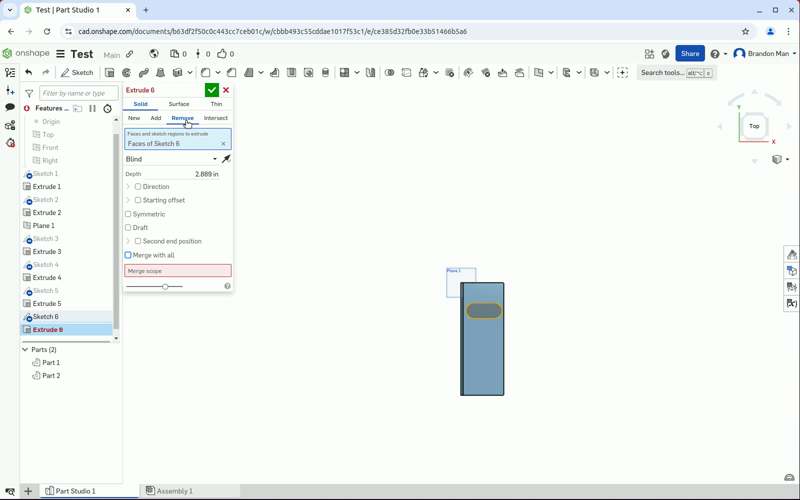
key(space)
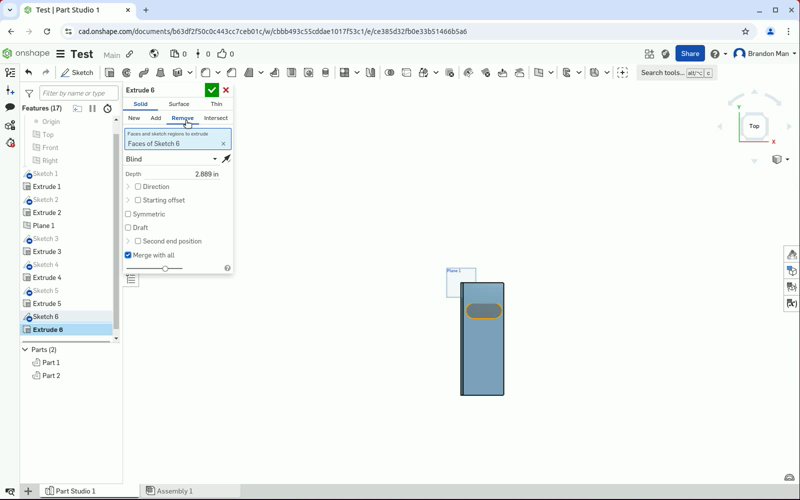
key(enter)
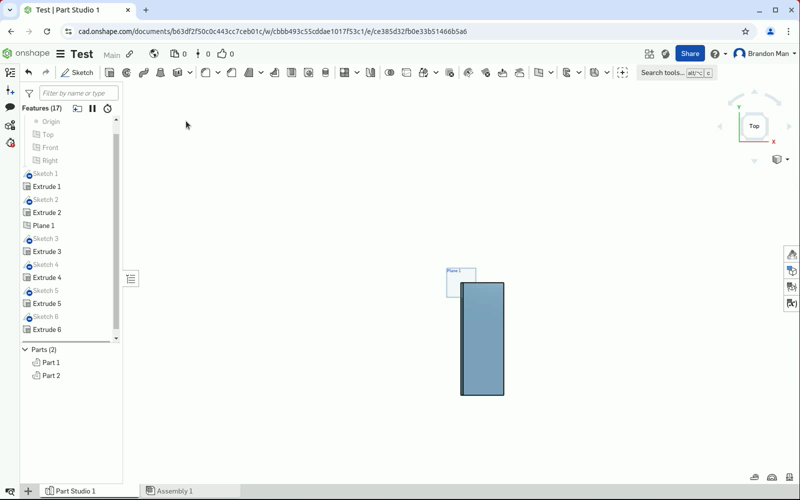
key(shift+h)
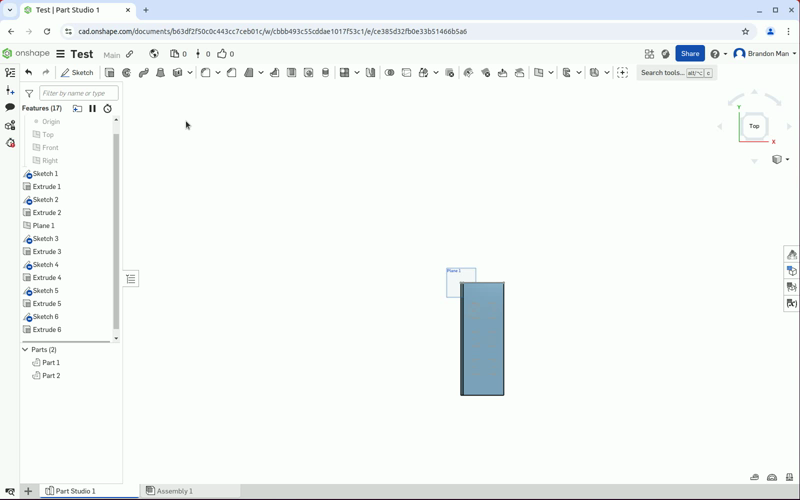
key(shift+h)
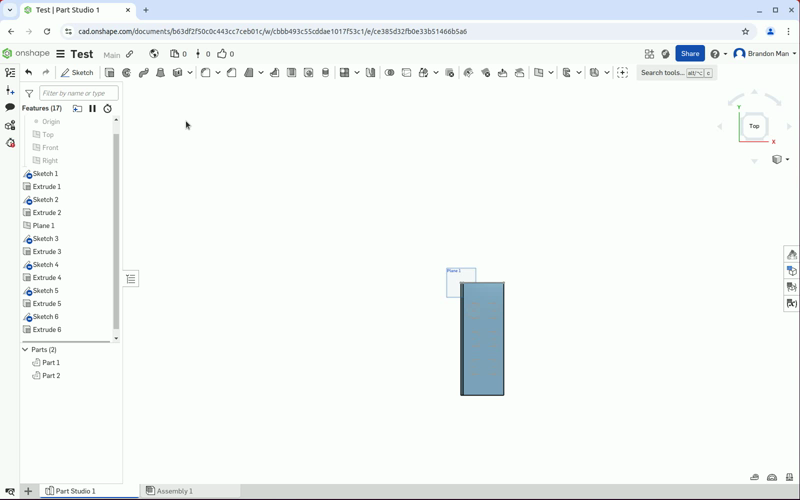
key(shift+7)
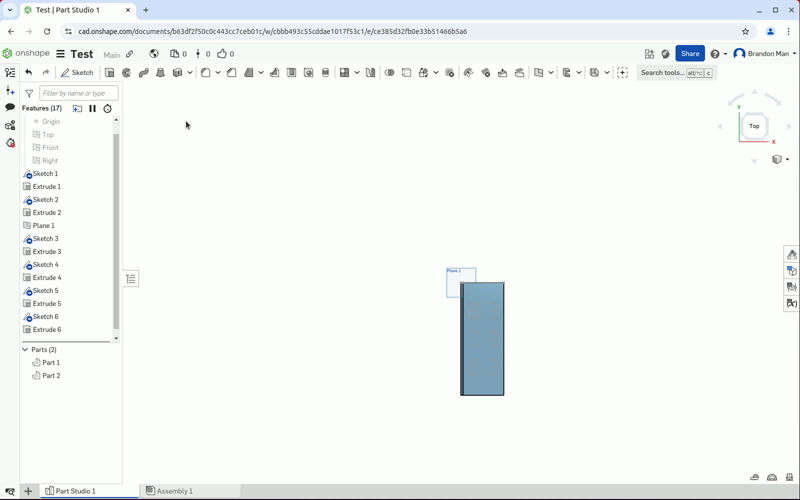
key(up, 3)
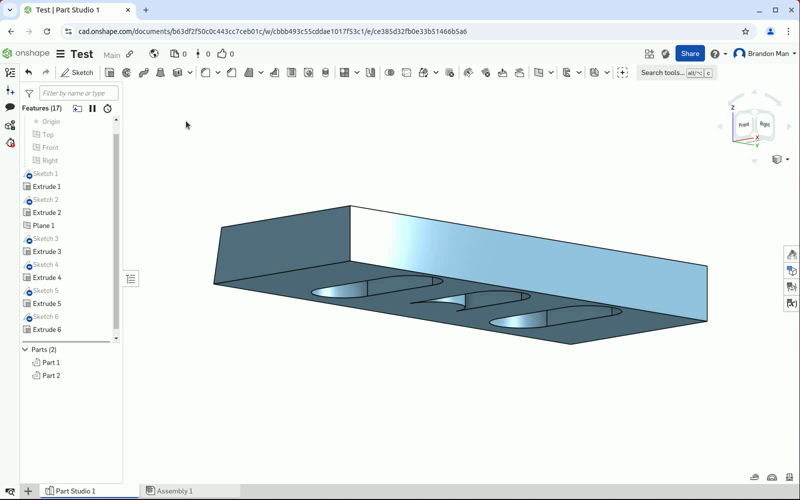
key(left, 3)
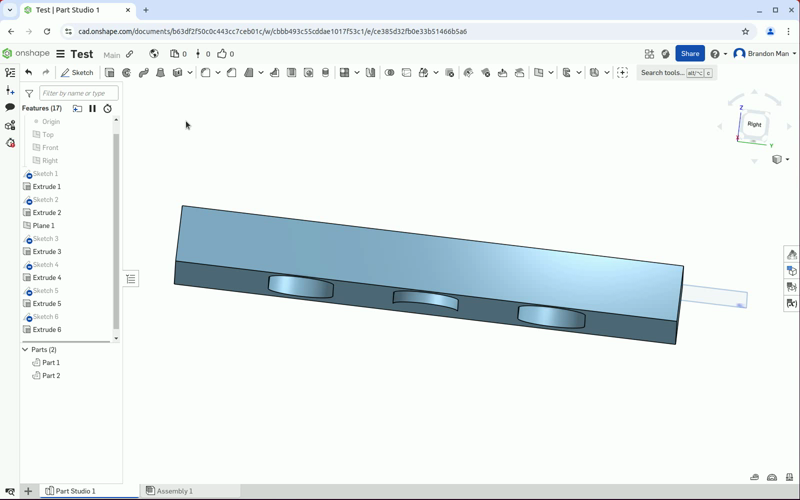
key(right, 3)
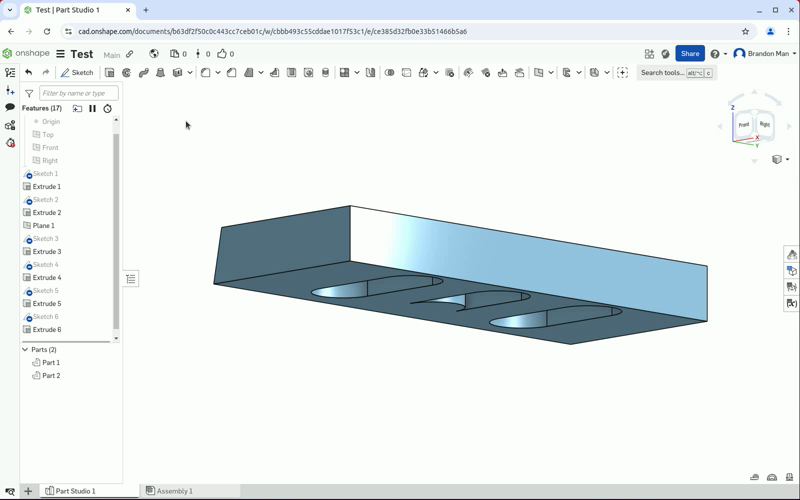
key(down, 3)
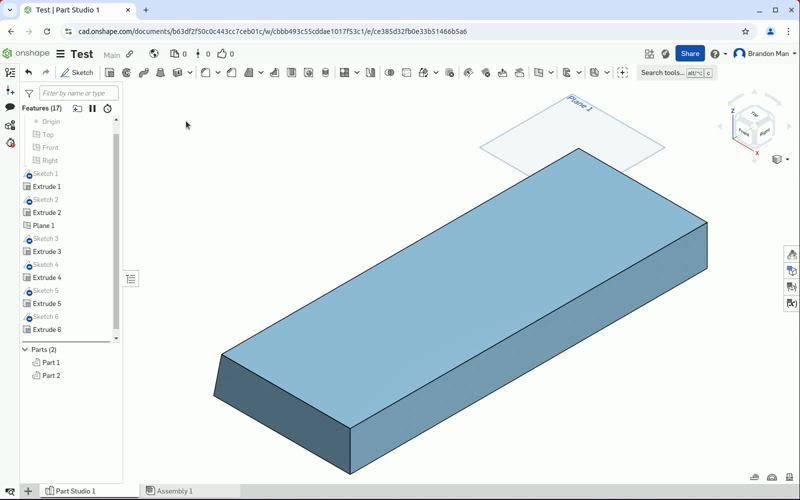
mouse_move(69, 176)
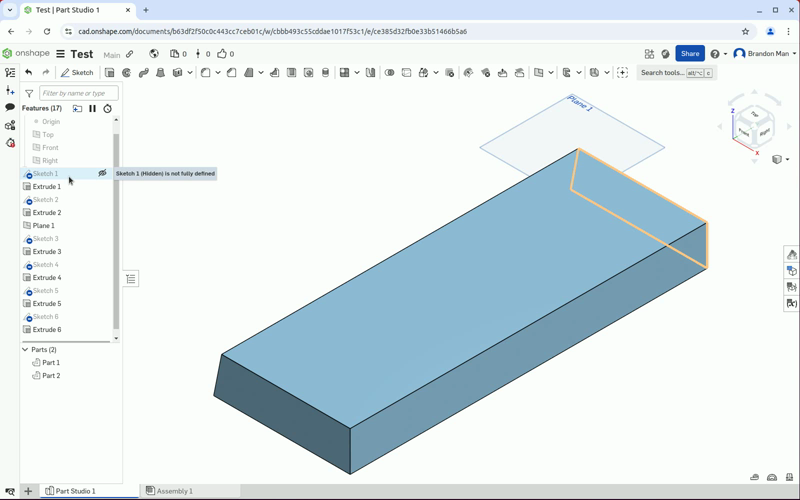
click(69, 176)